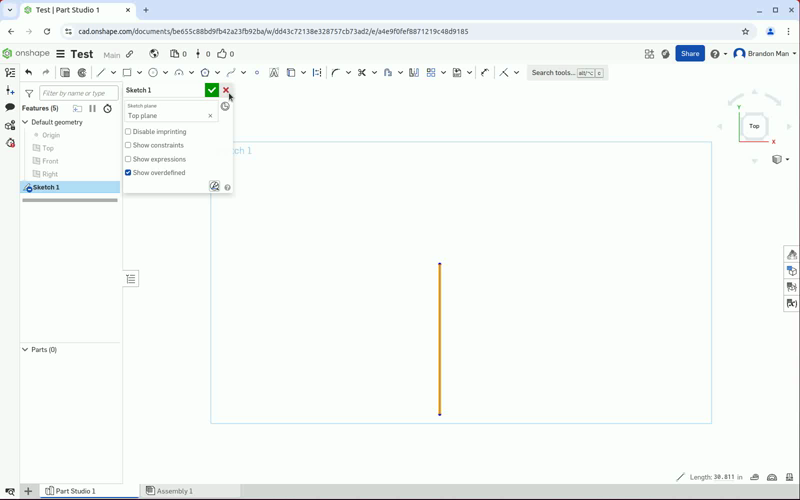
key(shift+h)
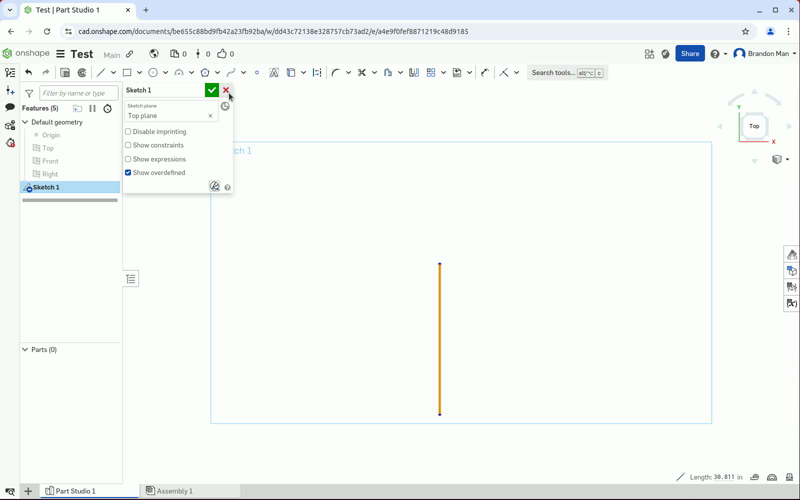
key(shift+s)
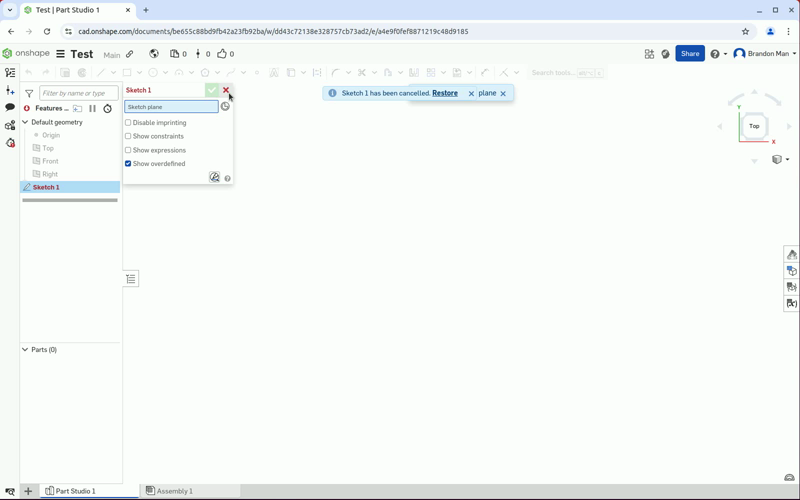
mouse_move(73, 150)
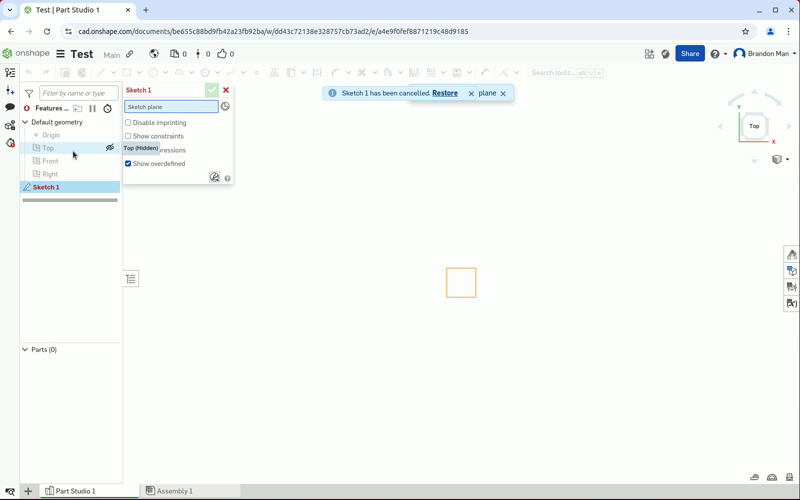
click(73, 150)
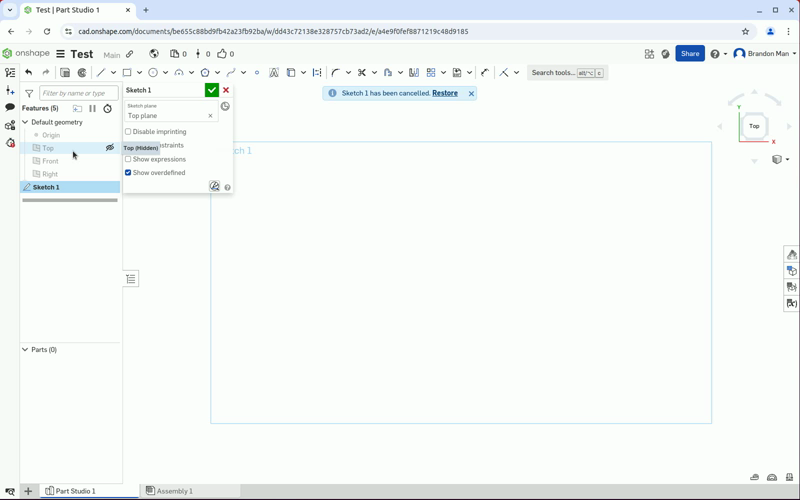
mouse_move(73, 352)
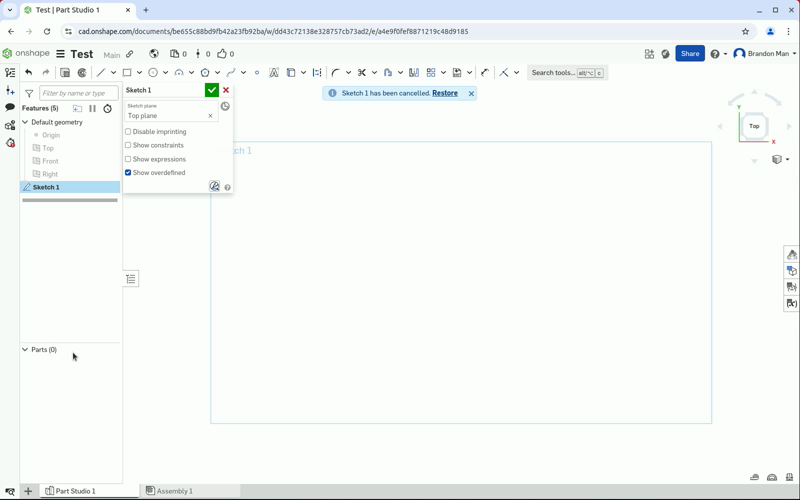
key(y)
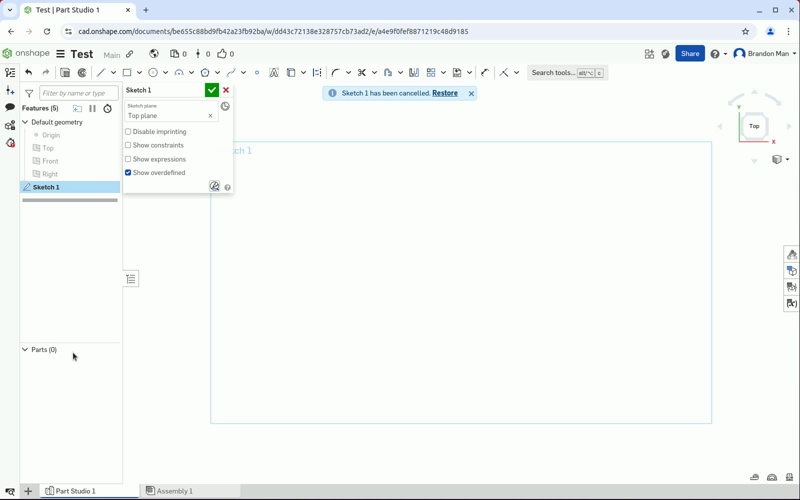
key(l)
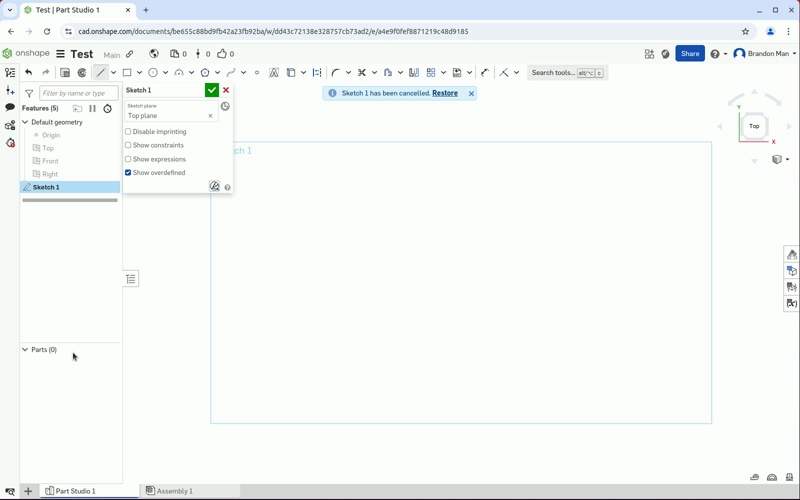
key_down(shift)
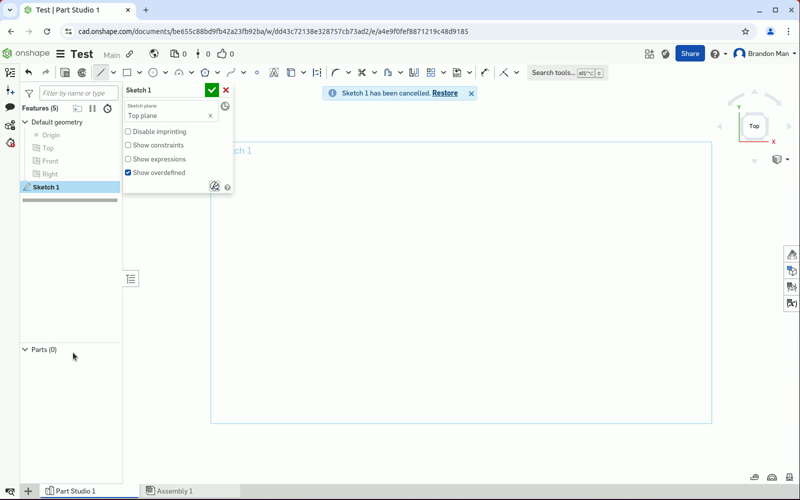
mouse_move(460, 391)
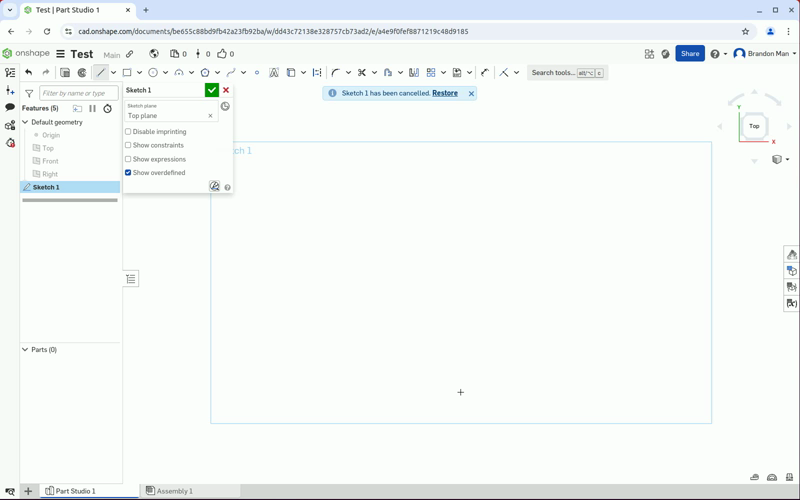
click(460, 391)
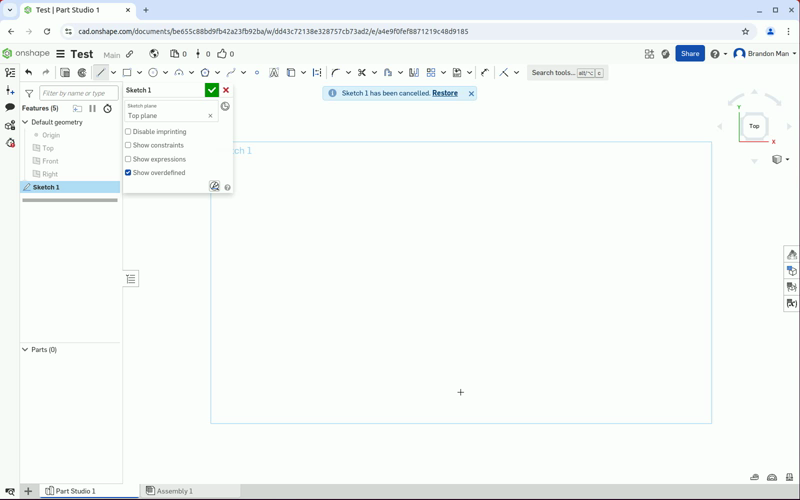
key_up(shift)
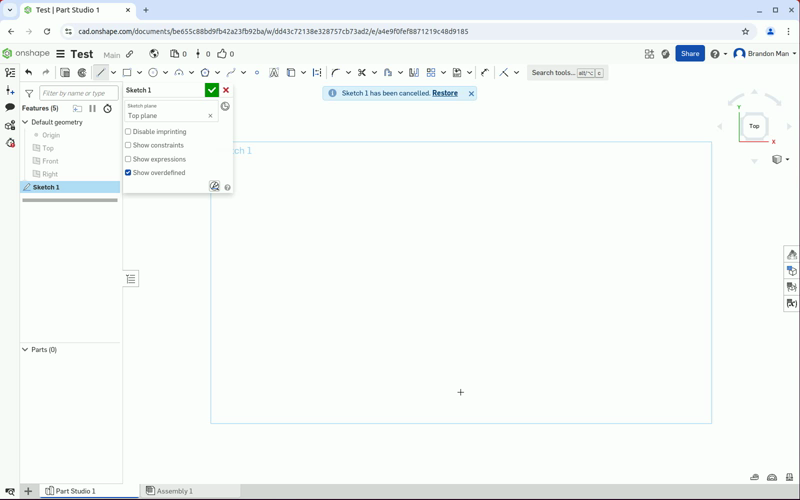
key_down(shift)
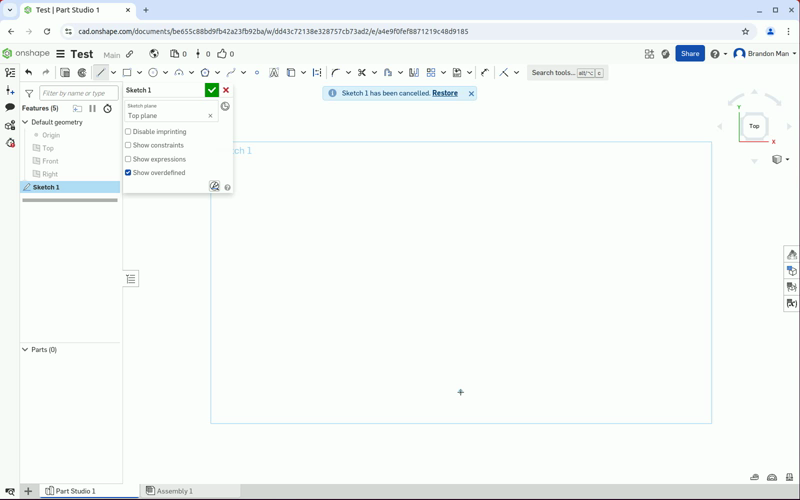
mouse_move(490, 391)
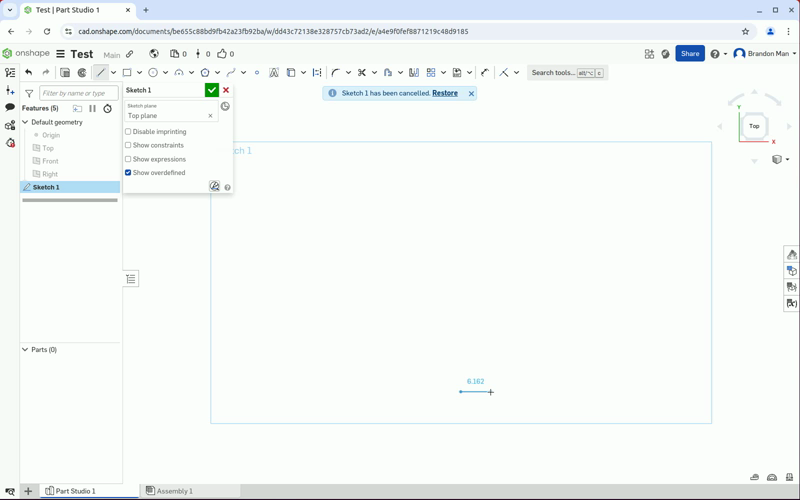
mouse_move(485, 391)
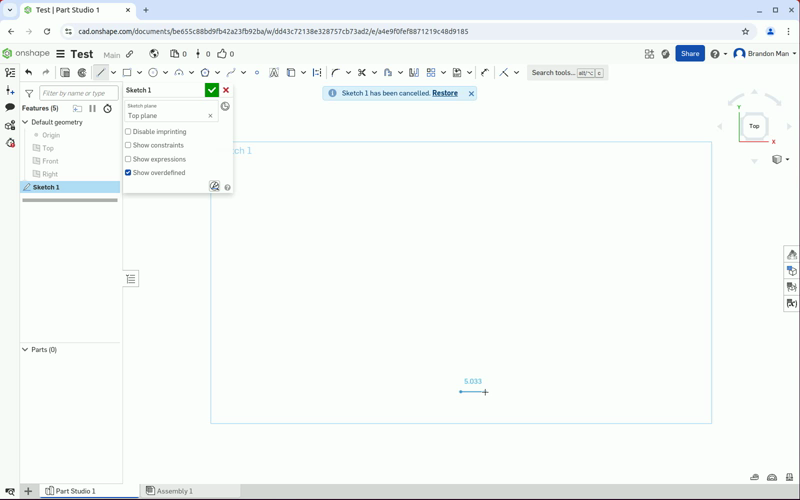
click(485, 391)
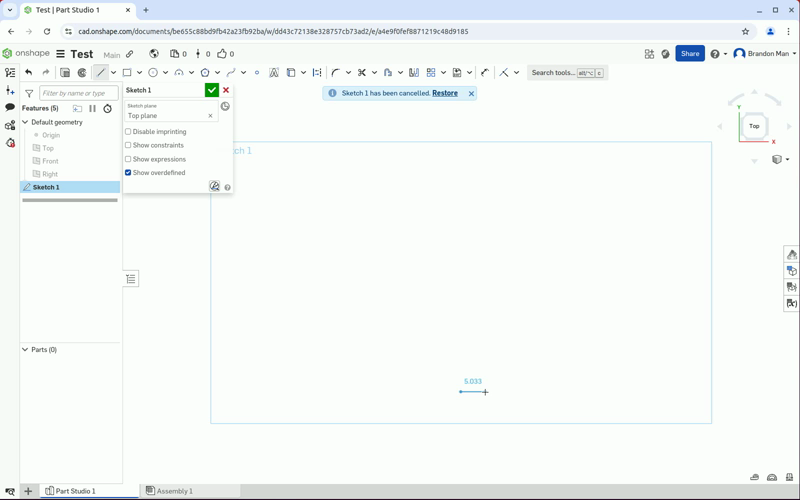
key_up(shift)
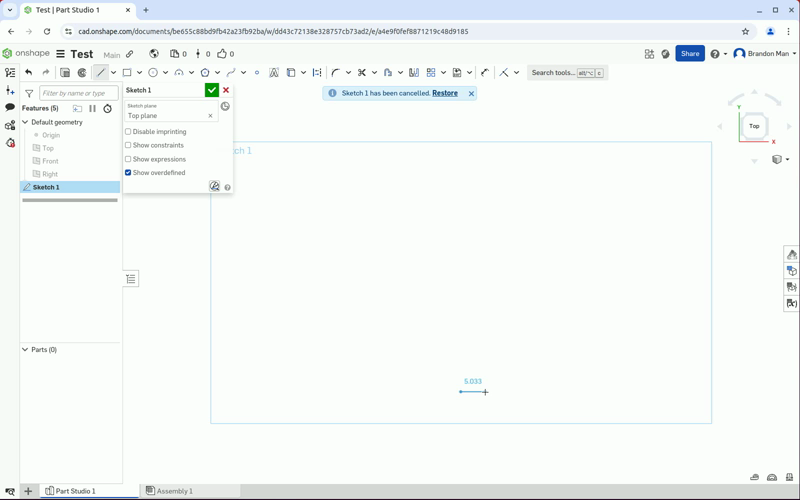
key_down(shift)
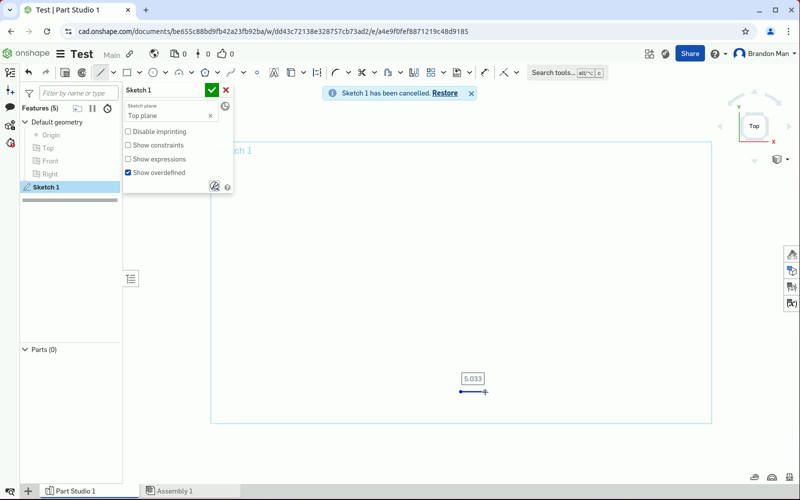
mouse_move(515, 391)
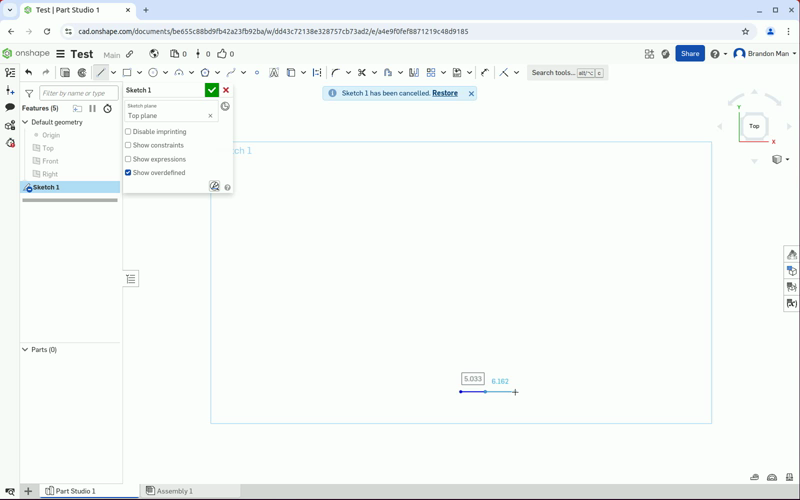
mouse_move(485, 340)
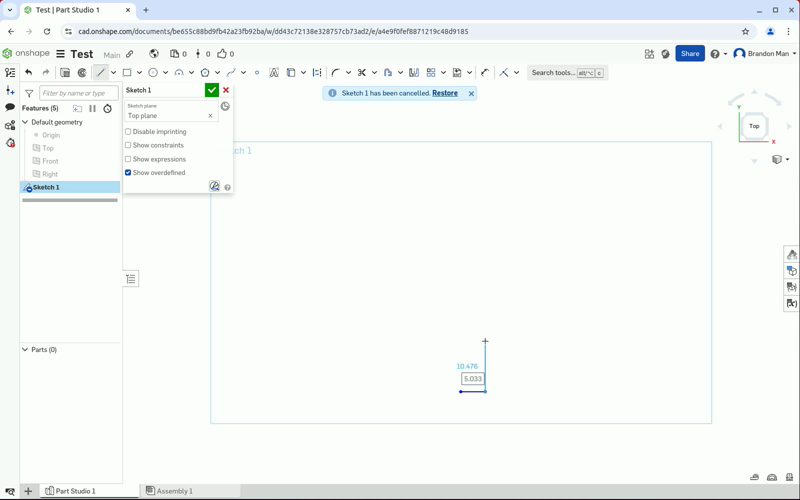
click(485, 340)
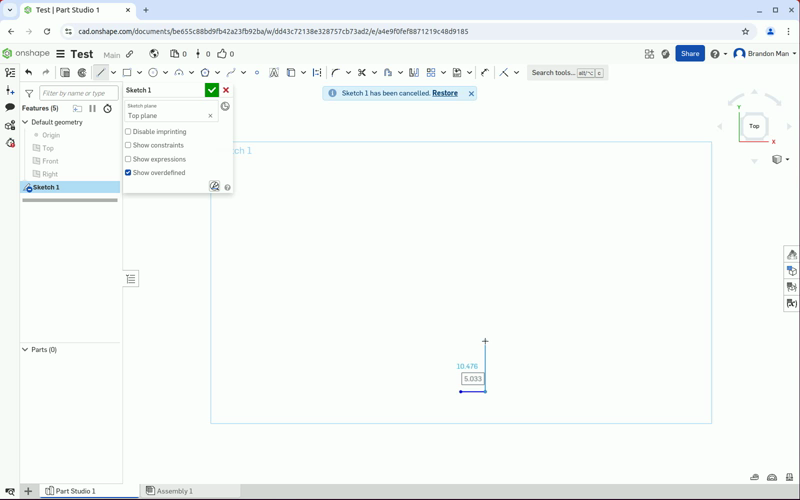
key_up(shift)
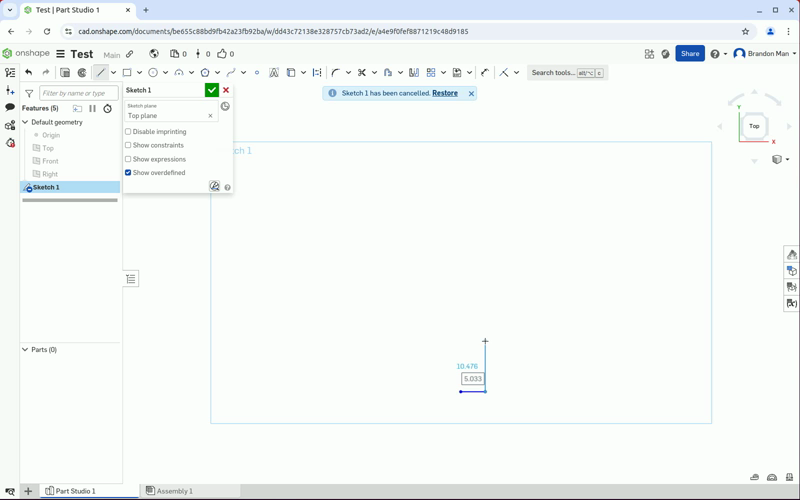
key_down(shift)
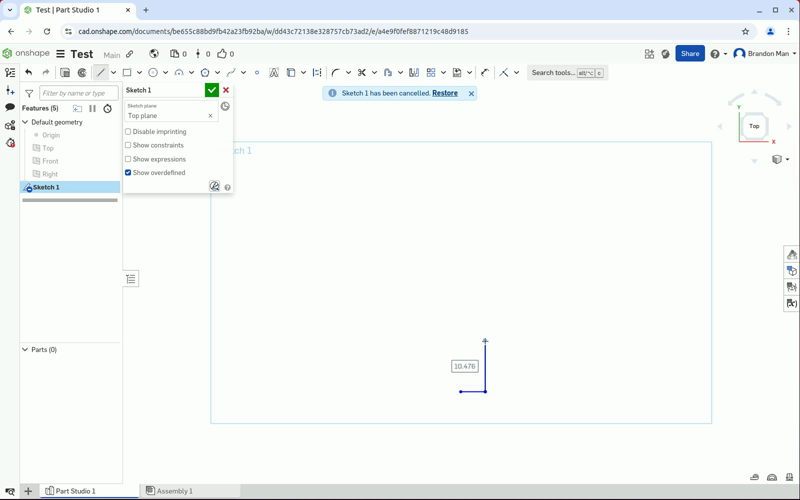
mouse_move(515, 340)
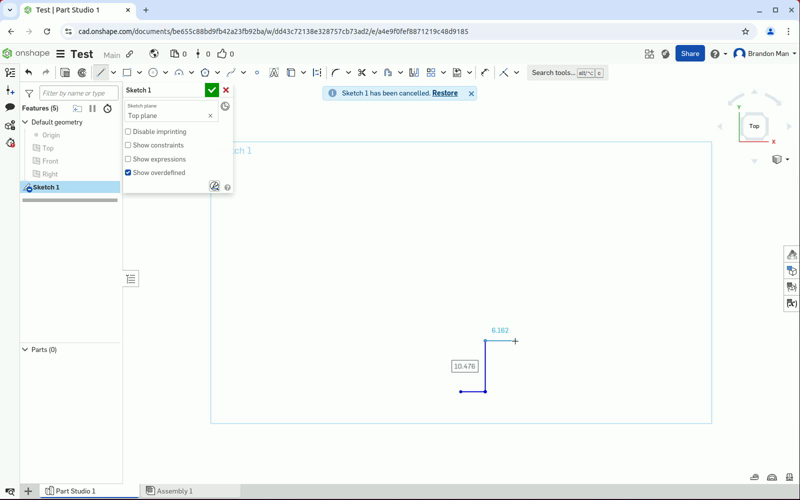
mouse_move(460, 340)
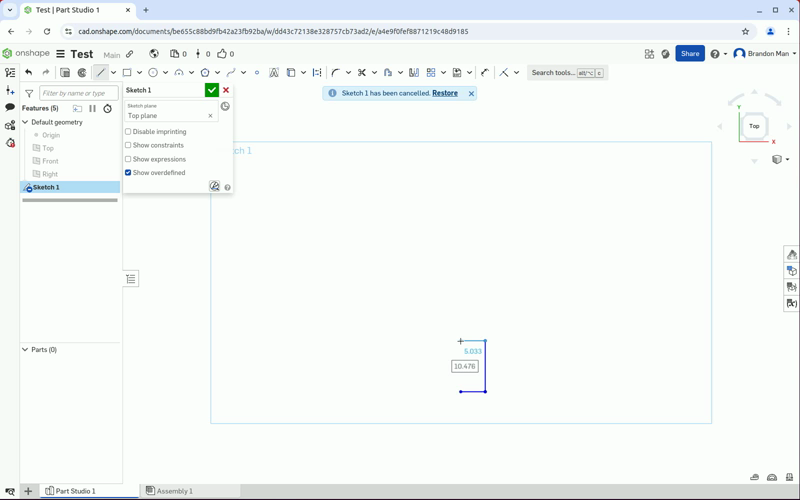
click(460, 340)
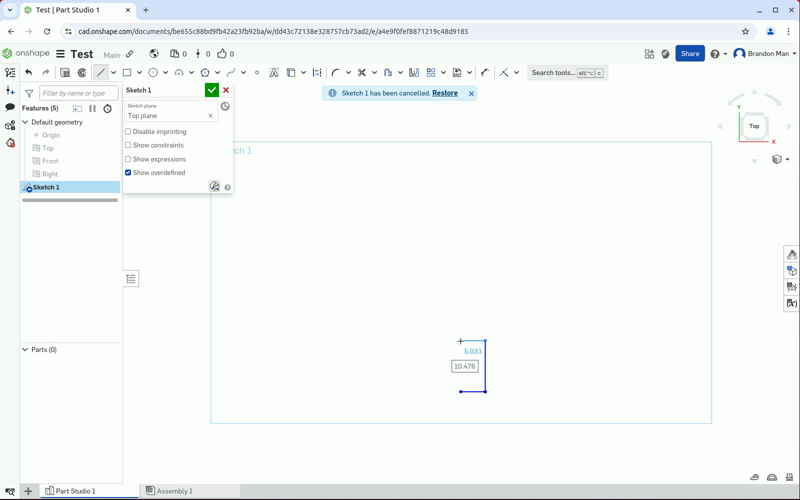
key_up(shift)
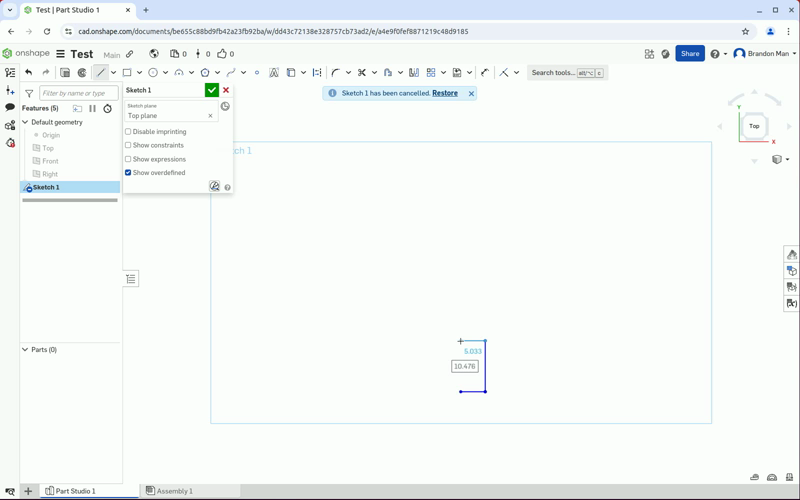
mouse_move(490, 340)
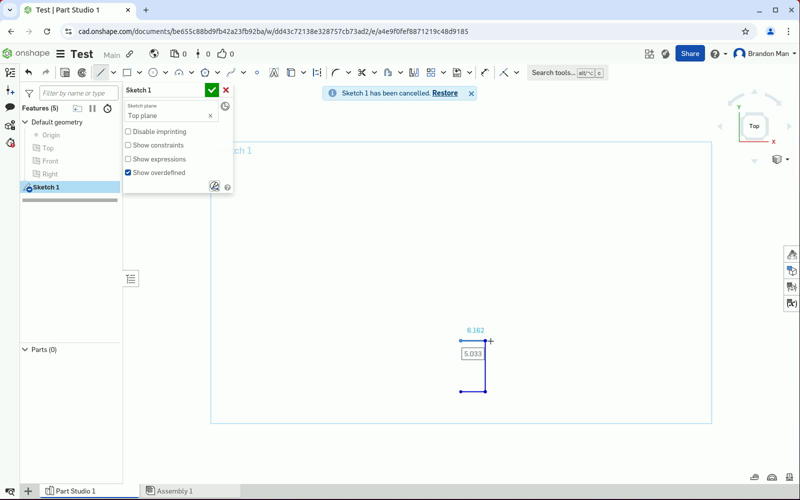
key_down(shift)
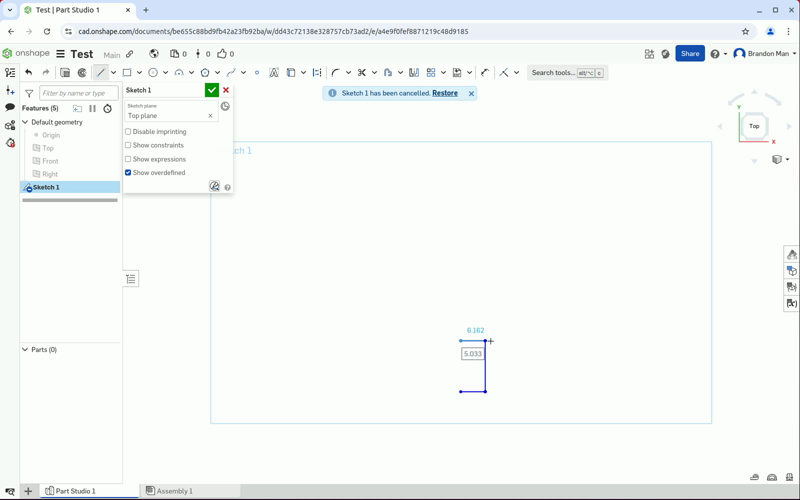
mouse_move(460, 391)
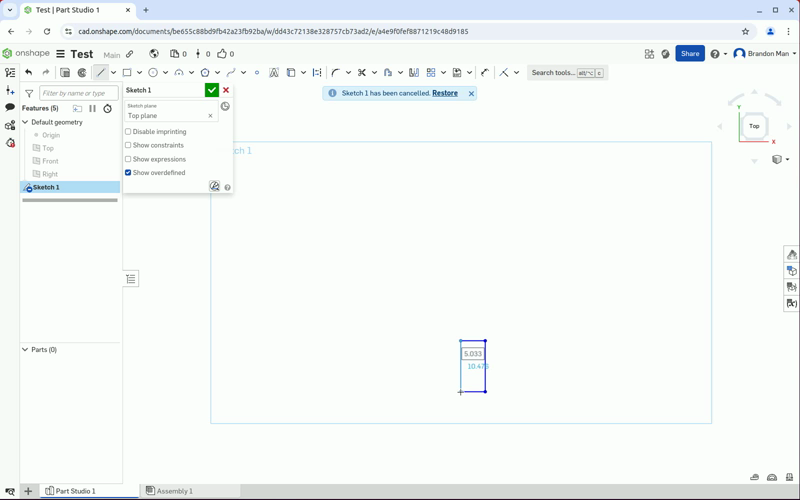
key_up(shift)
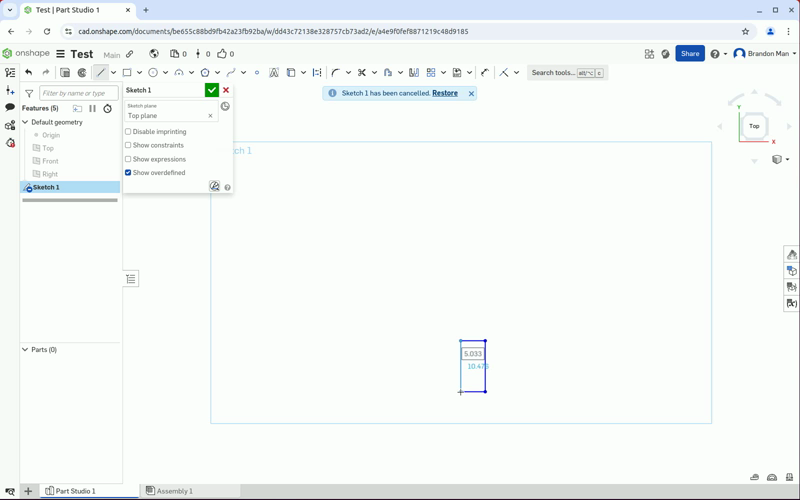
click(460, 391)
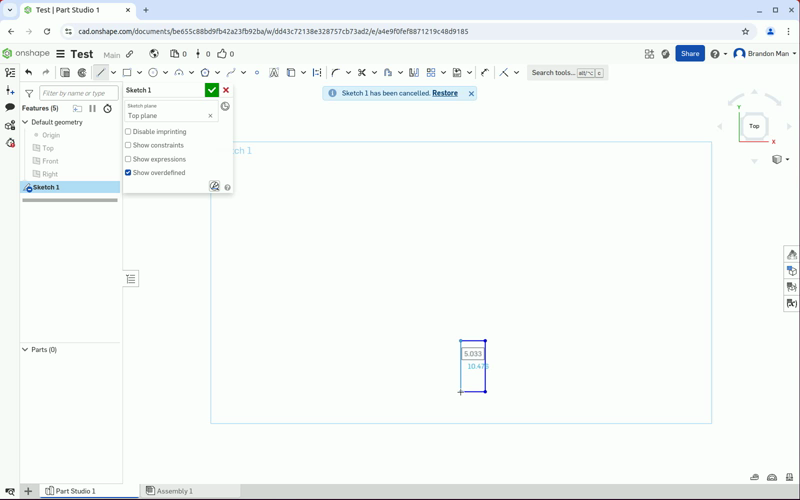
key(esc)
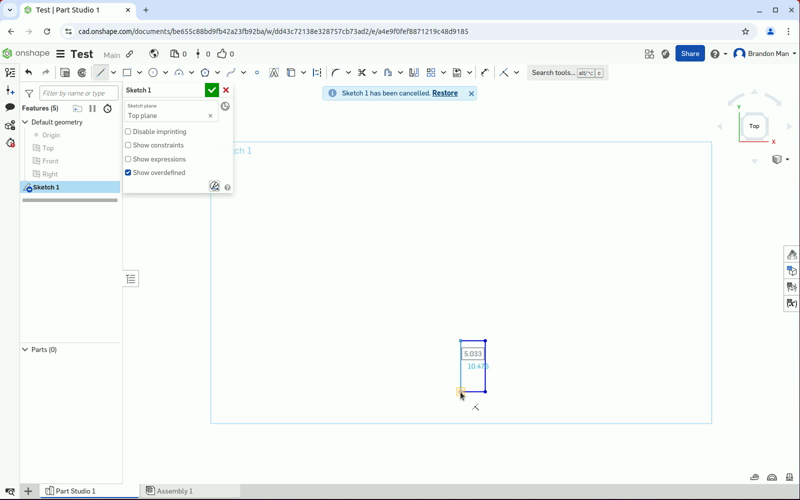
key(c)
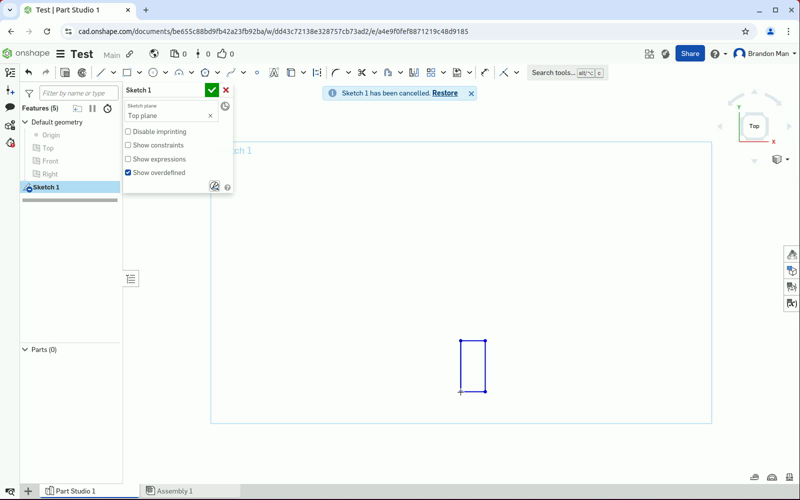
key_down(shift)
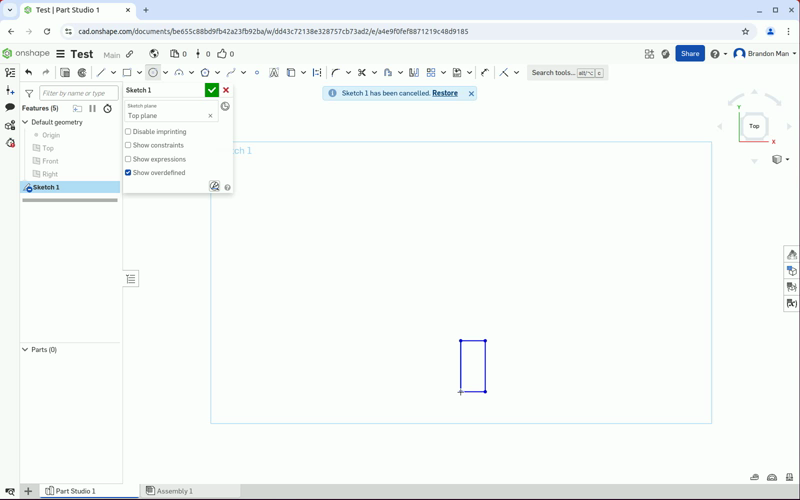
mouse_move(473, 350)
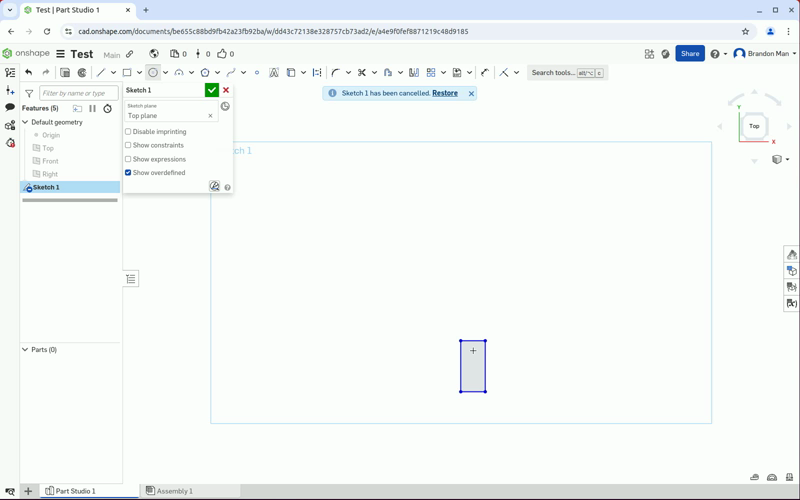
click(473, 350)
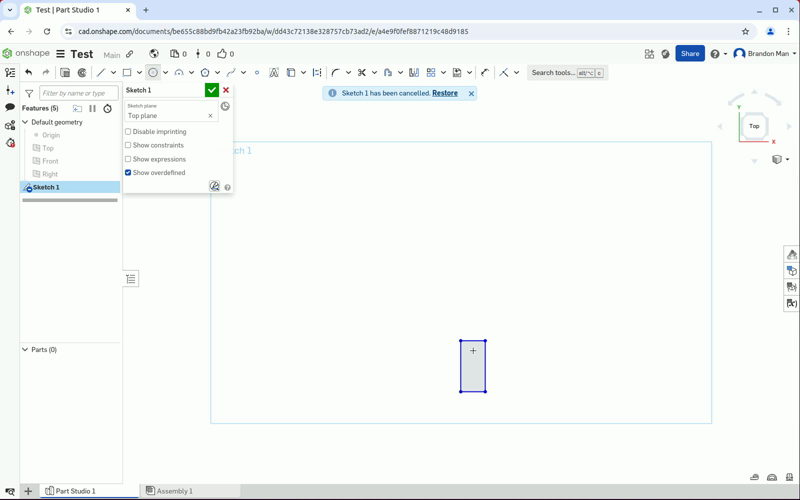
key_up(shift)
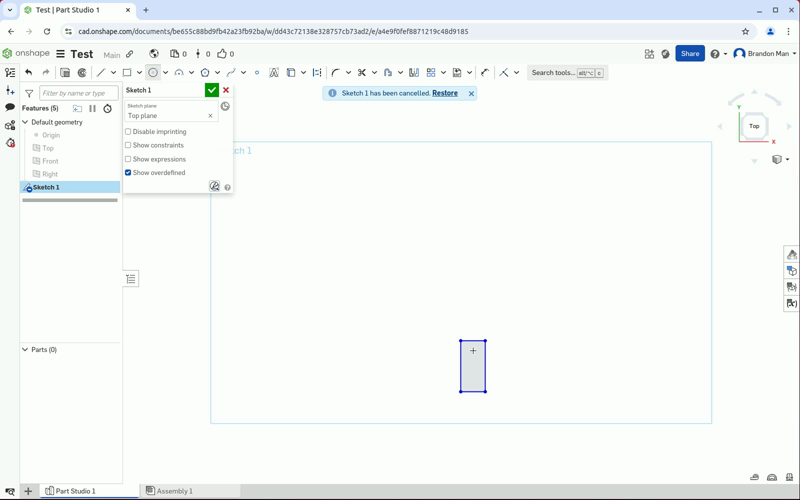
mouse_move(474, 350)
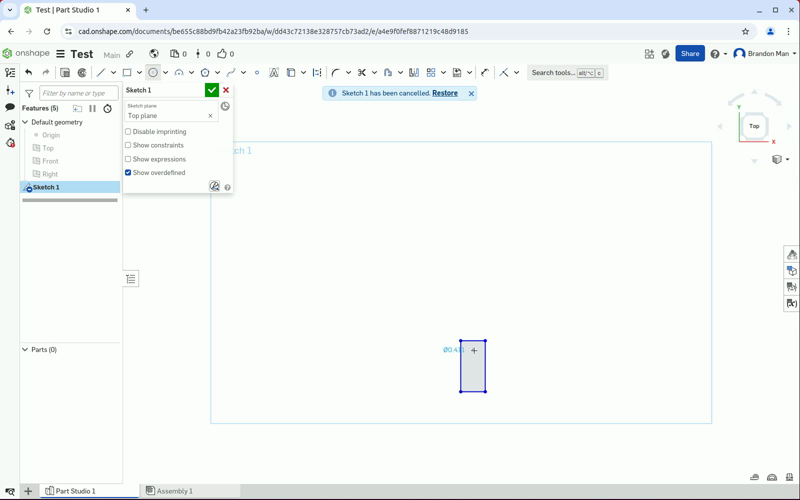
scroll(6)
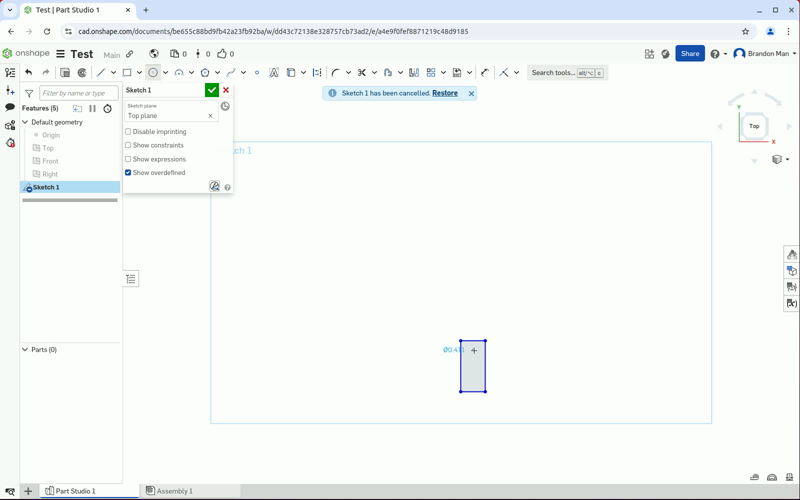
scroll(6)
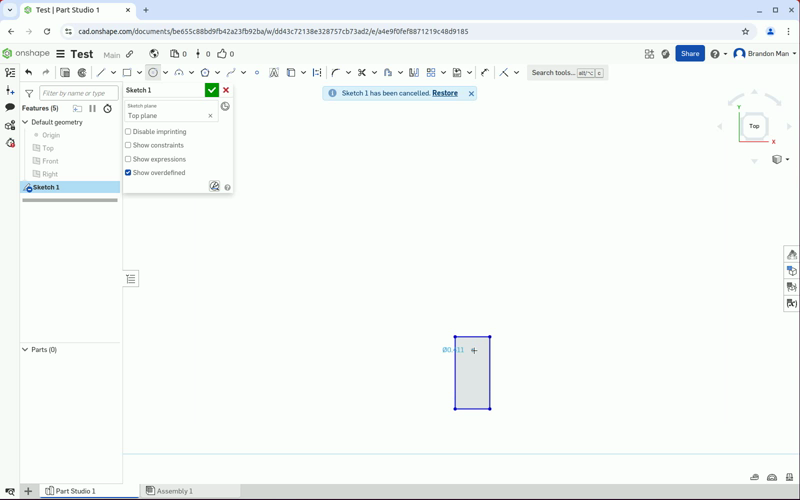
scroll(6)
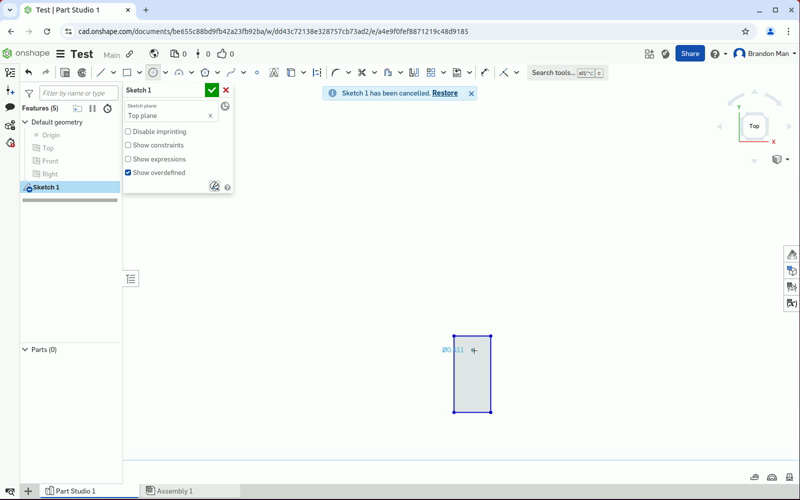
scroll(6)
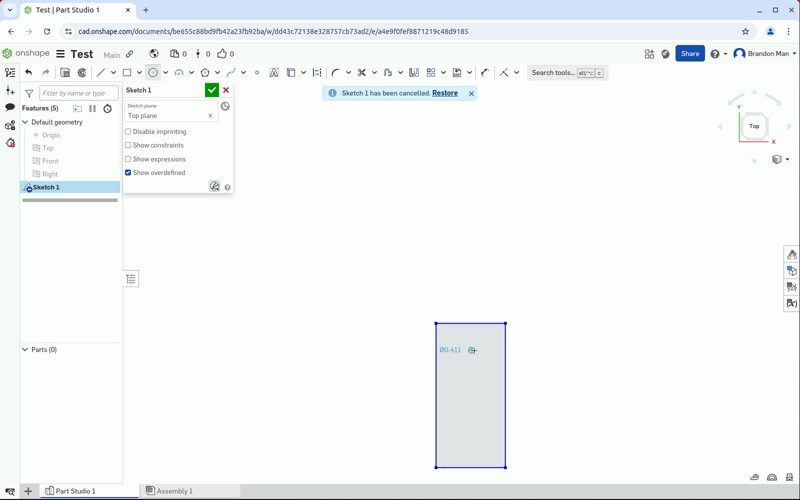
scroll(6)
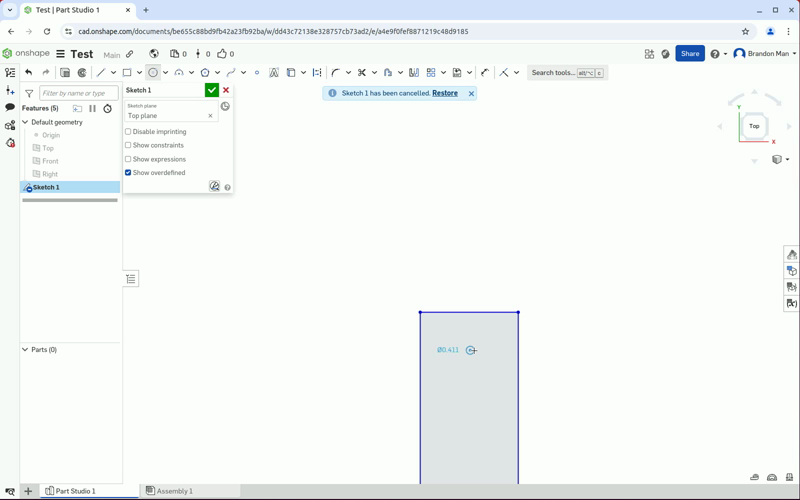
scroll(6)
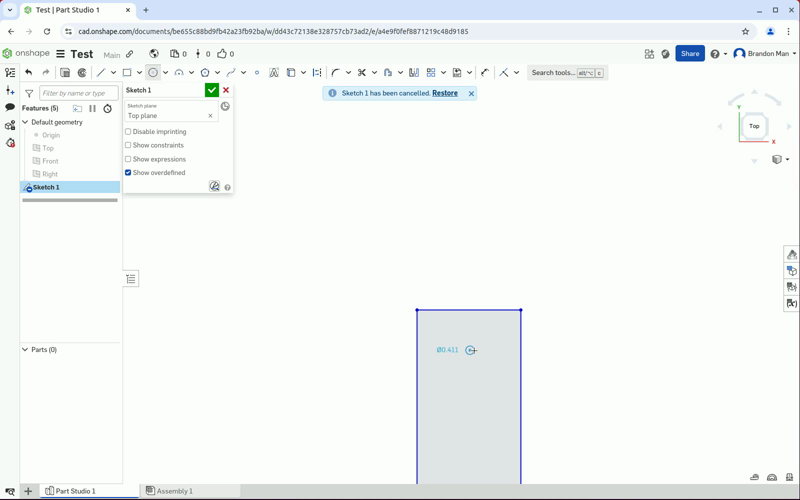
scroll(6)
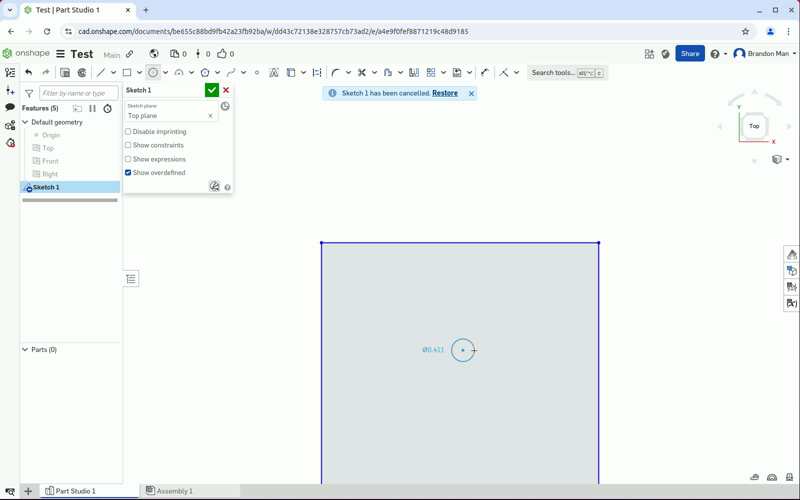
click(474, 350)
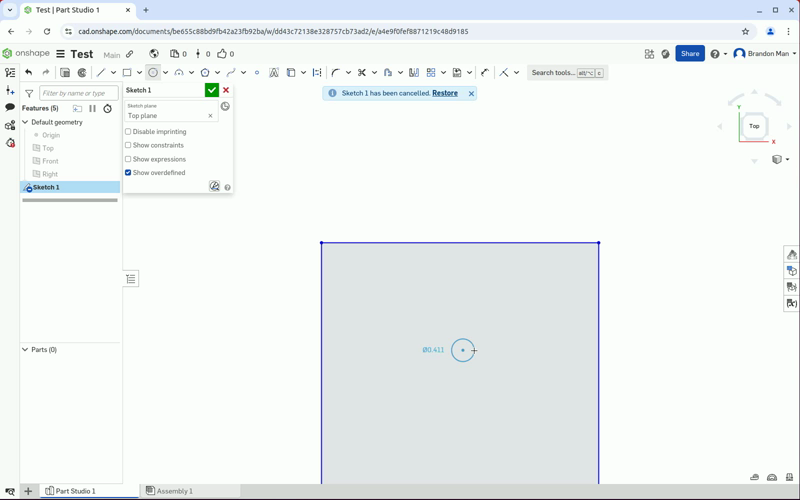
scroll(-6)
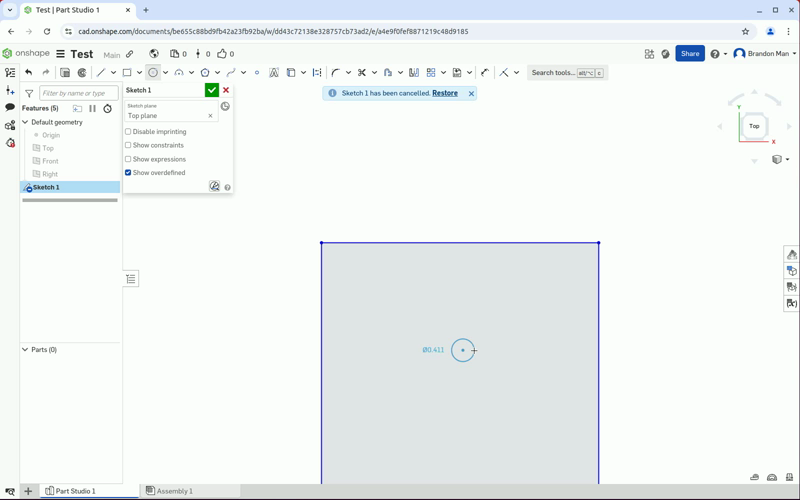
scroll(-6)
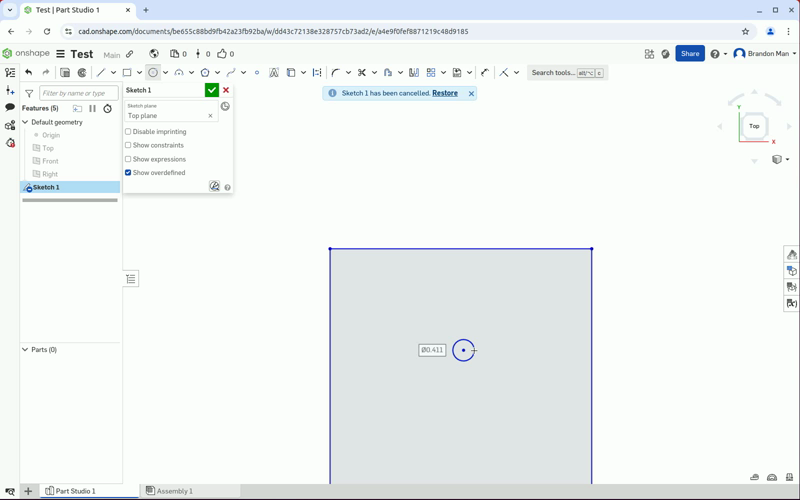
scroll(-6)
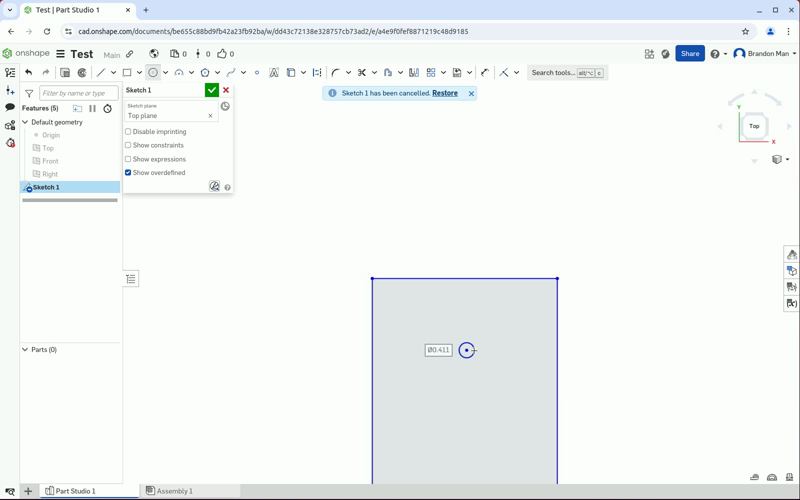
scroll(-6)
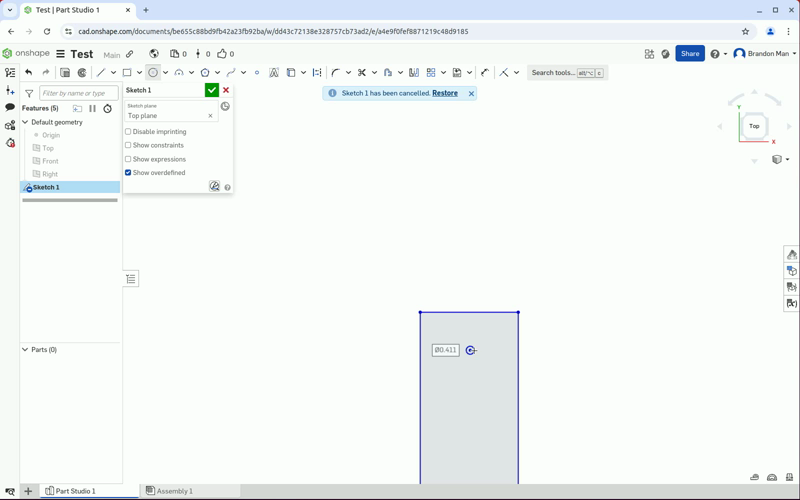
scroll(-6)
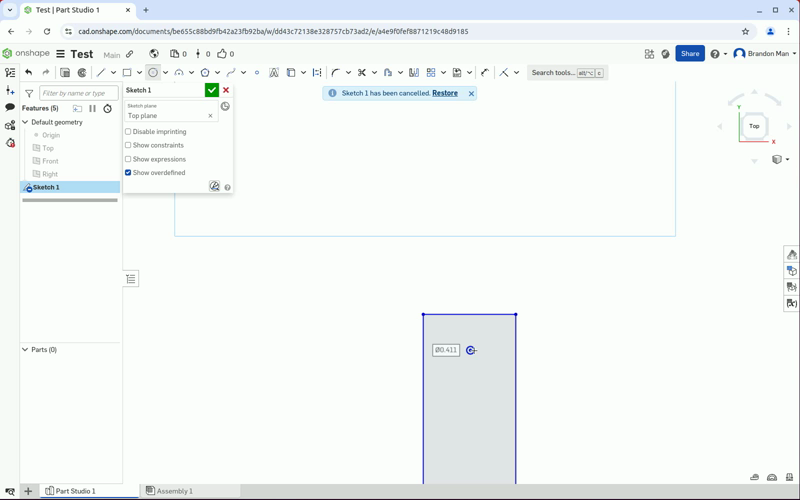
scroll(-6)
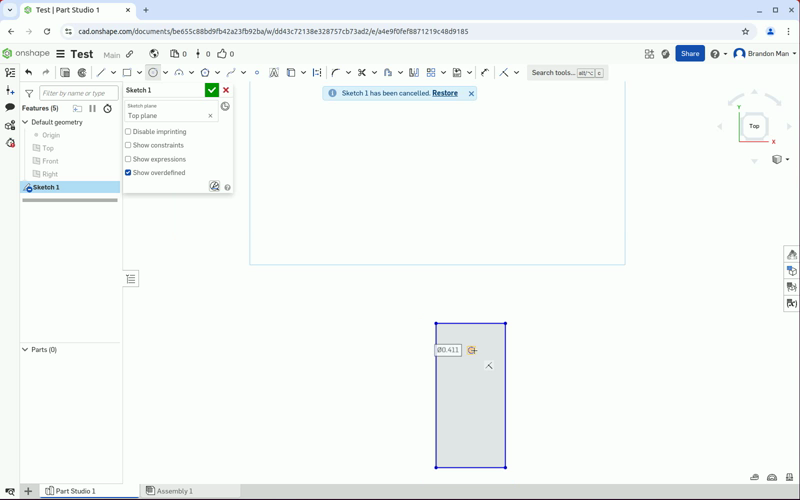
scroll(-6)
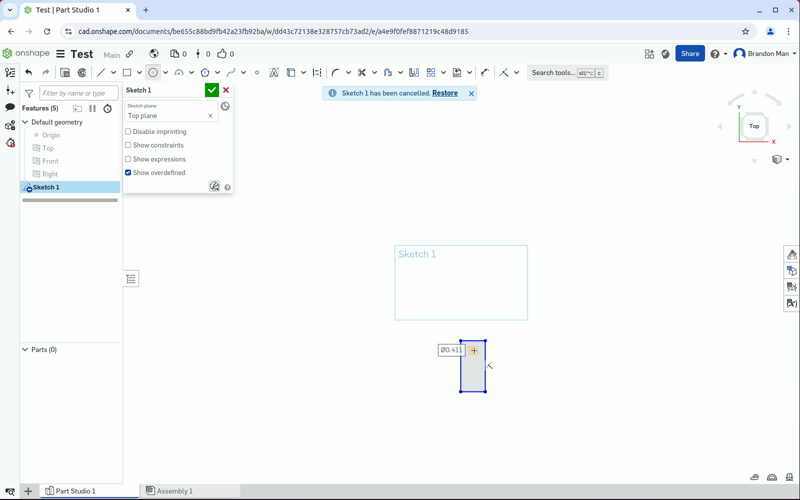
key(esc)
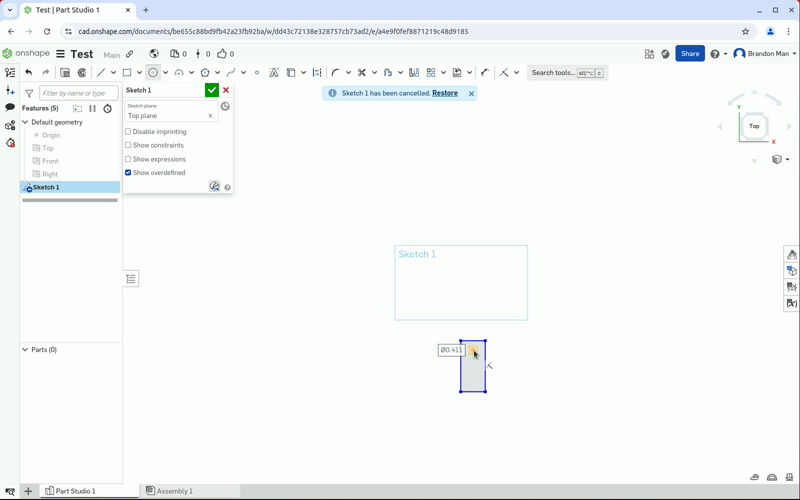
mouse_move(478, 372)
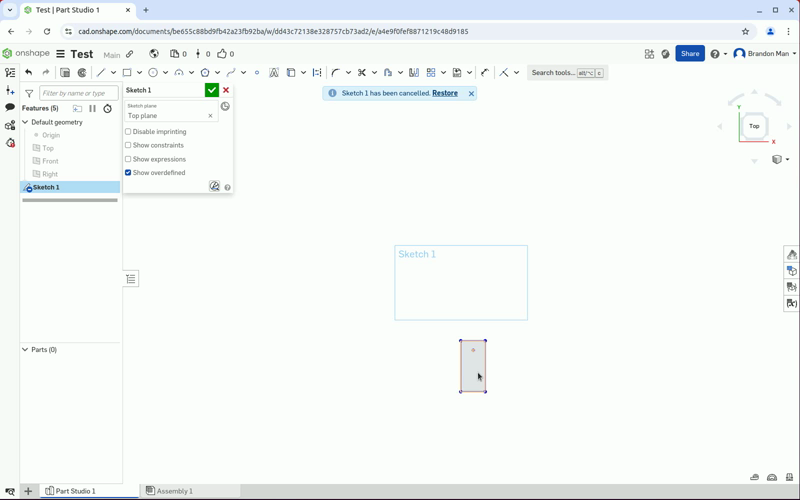
scroll(6)
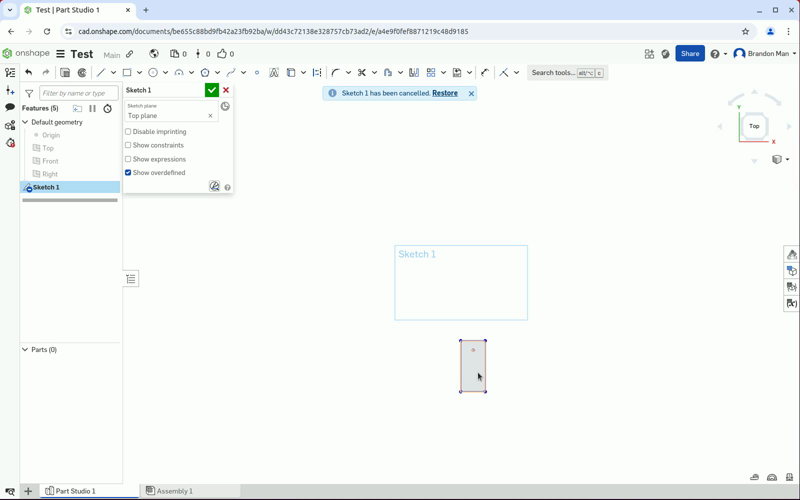
scroll(6)
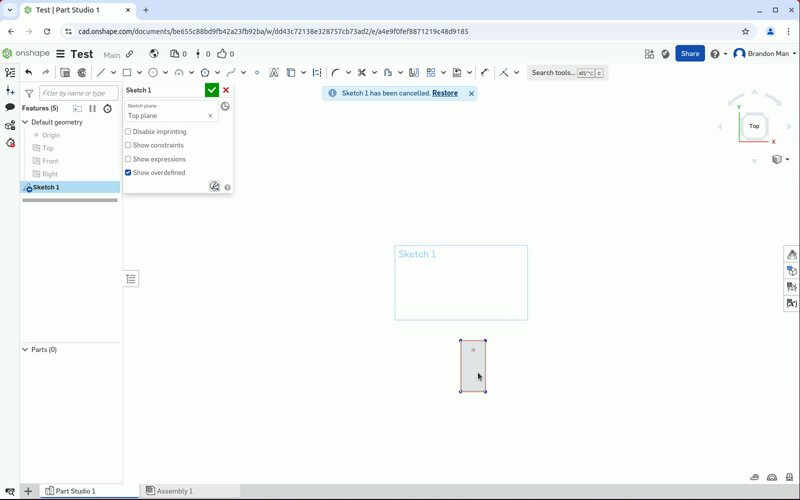
scroll(6)
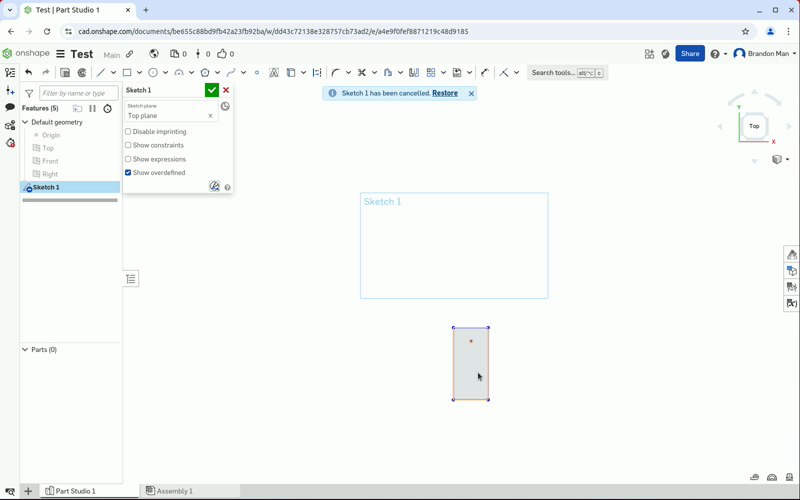
scroll(6)
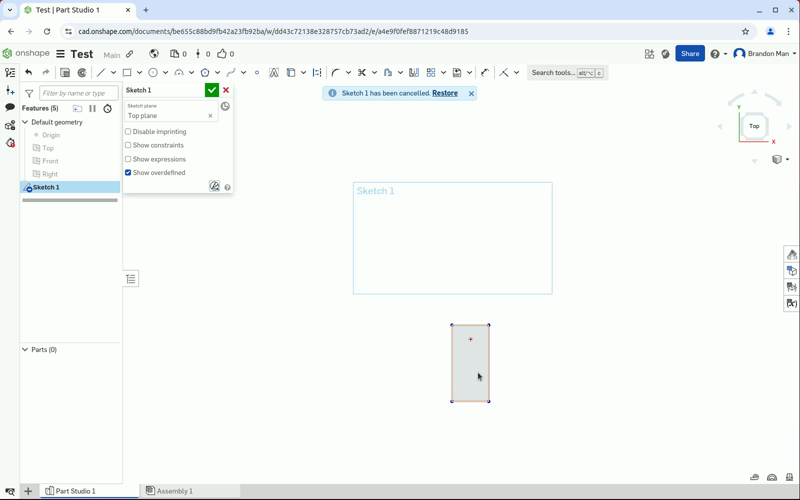
scroll(6)
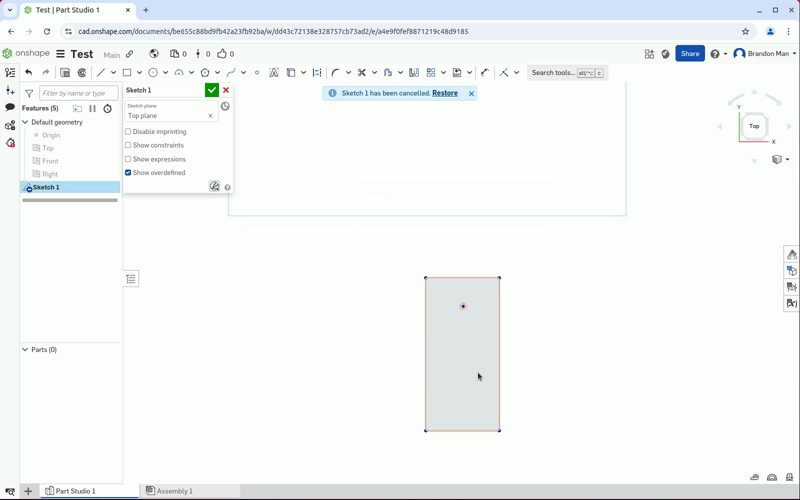
scroll(6)
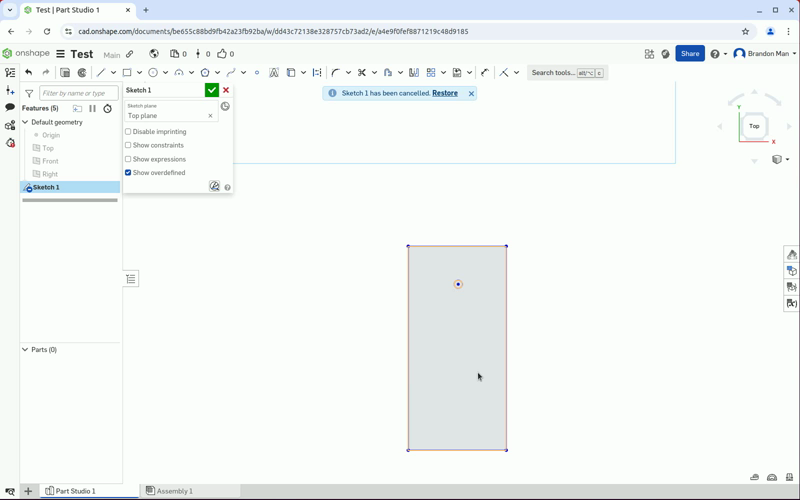
scroll(6)
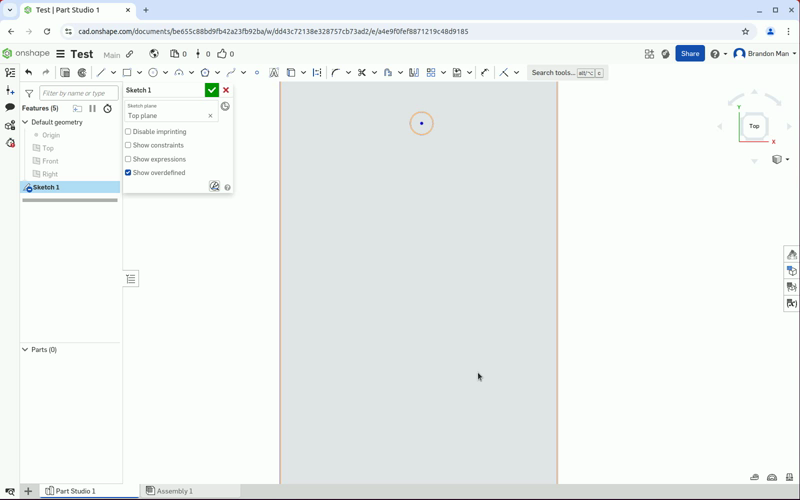
click(478, 372)
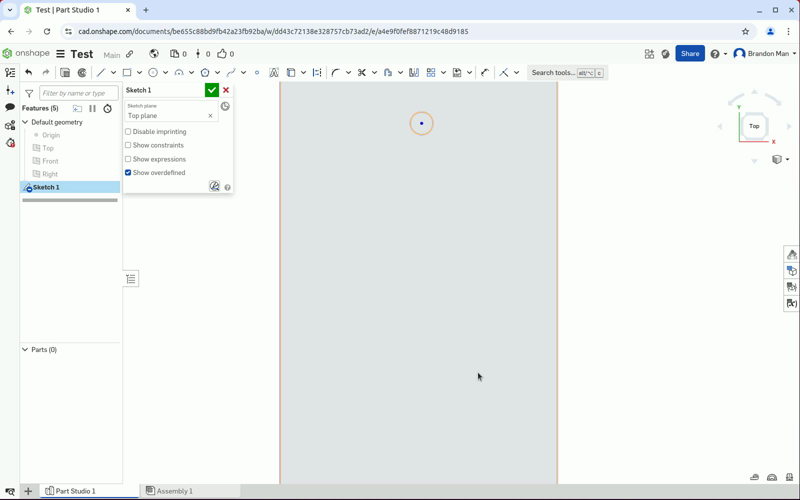
scroll(-6)
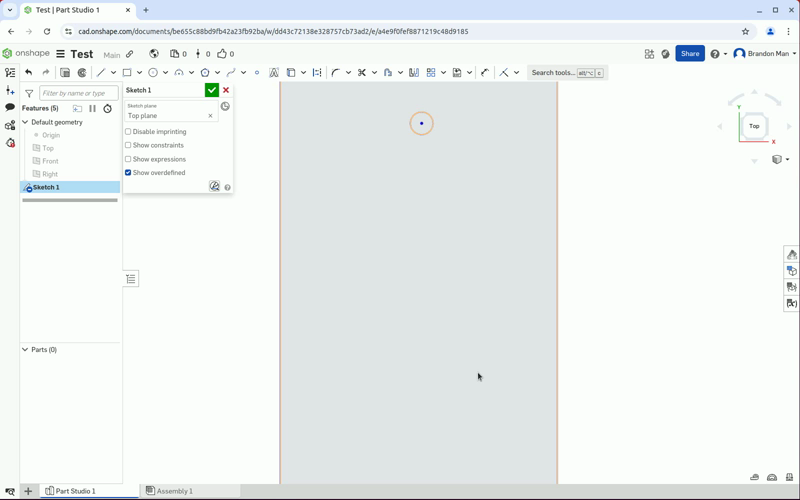
scroll(-6)
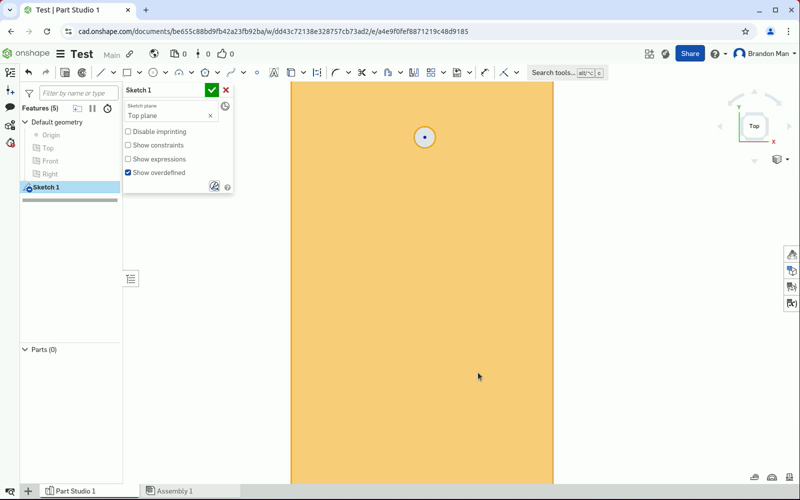
scroll(-6)
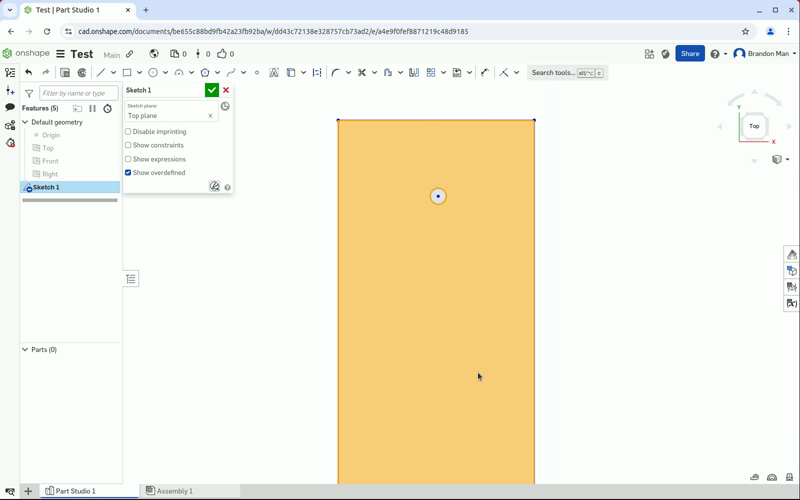
scroll(-6)
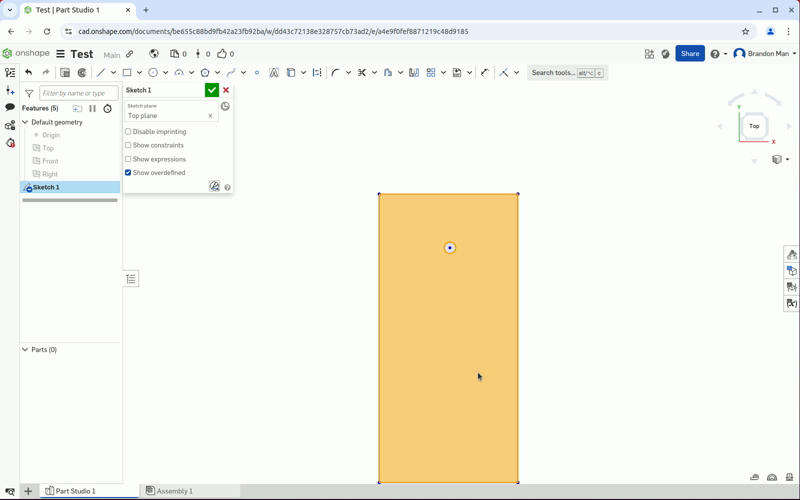
scroll(-6)
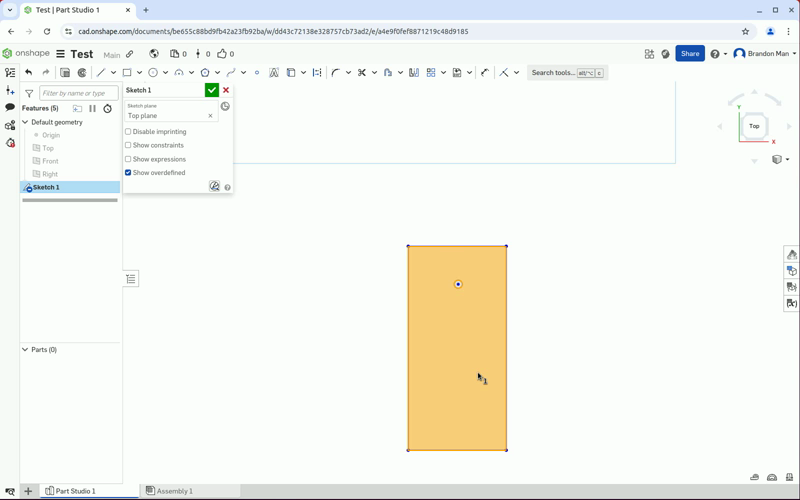
scroll(-6)
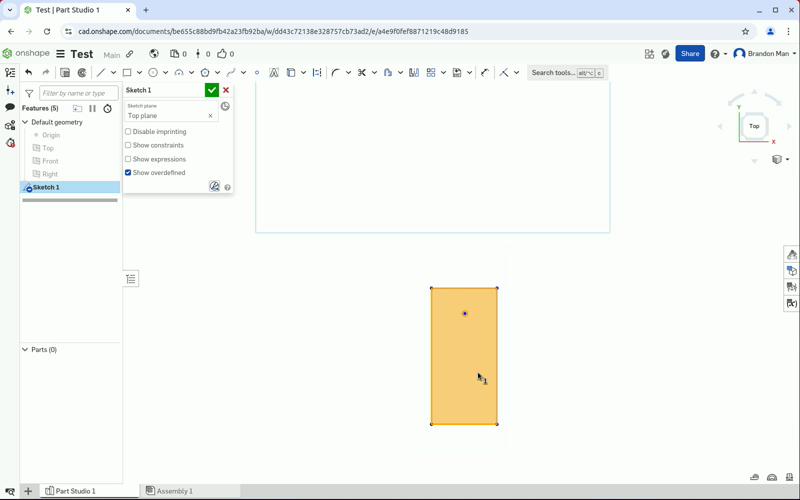
scroll(-6)
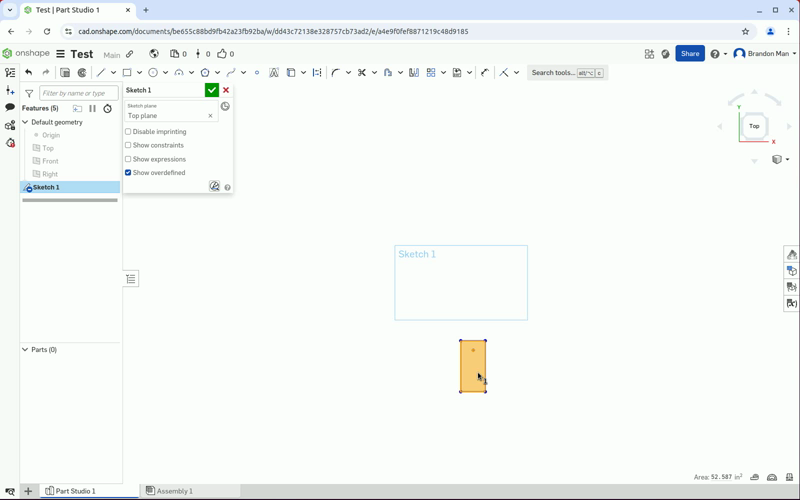
mouse_move(73, 352)
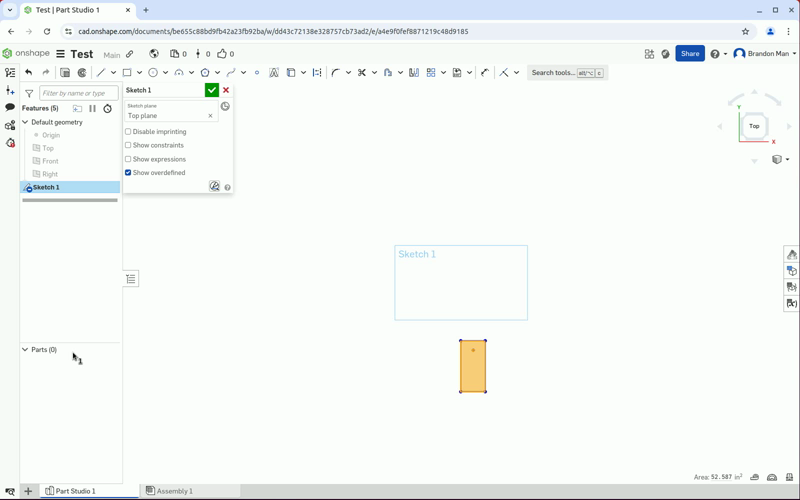
key(shift+y)
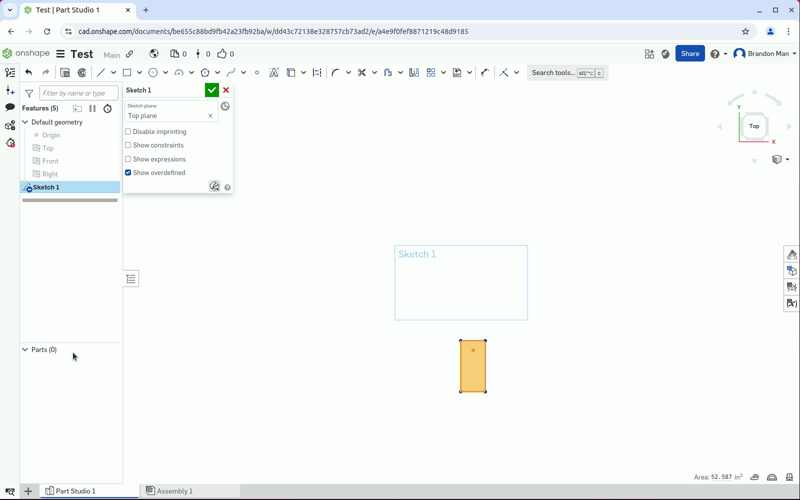
key(shift+e)
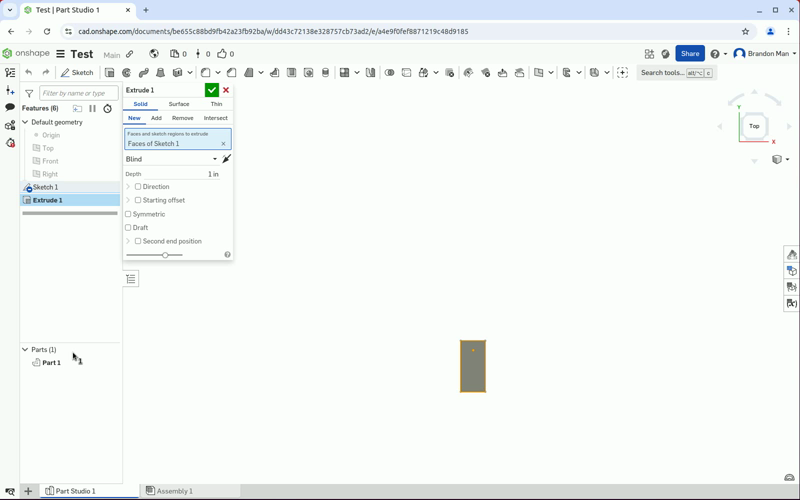
mouse_move(143, 106)
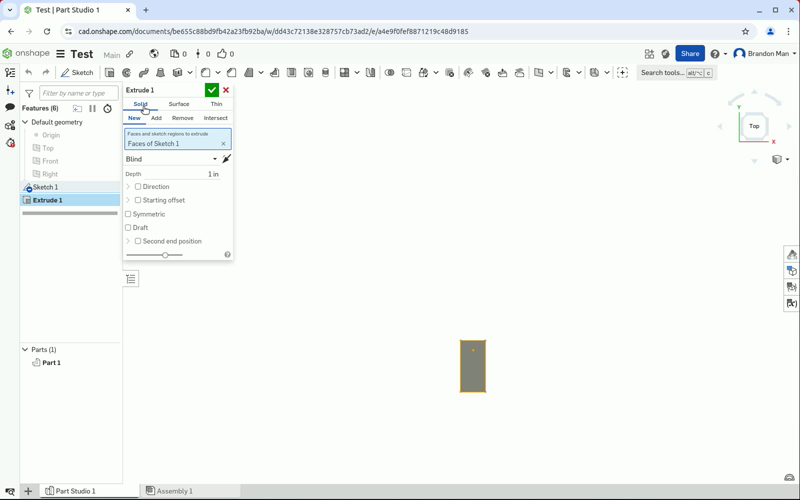
click(143, 106)
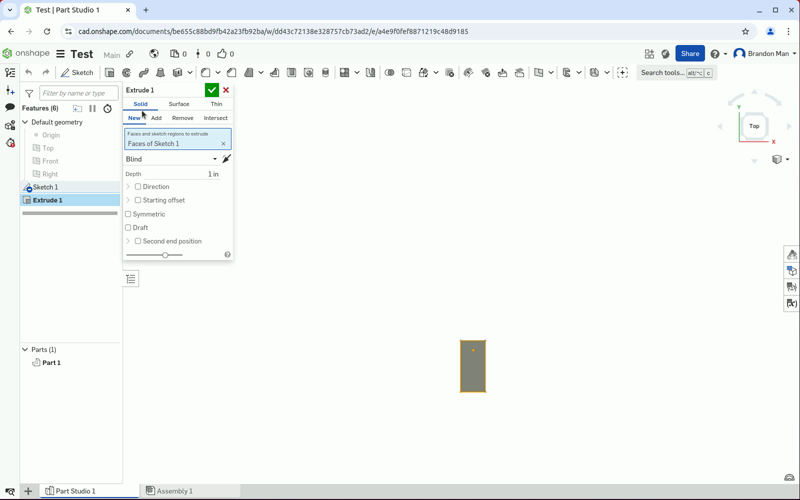
mouse_move(137, 120)
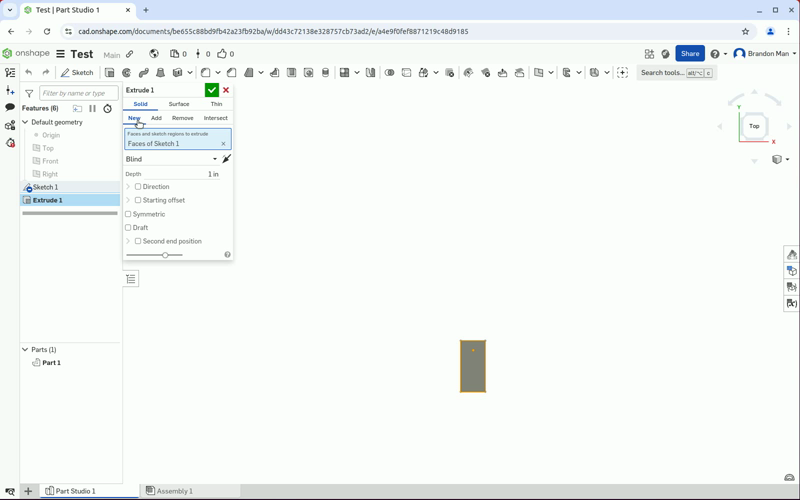
click(137, 120)
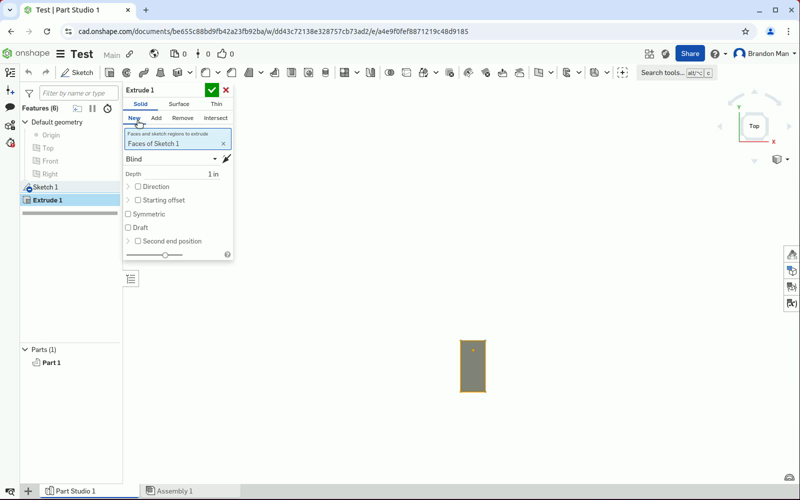
key(tab, 4)
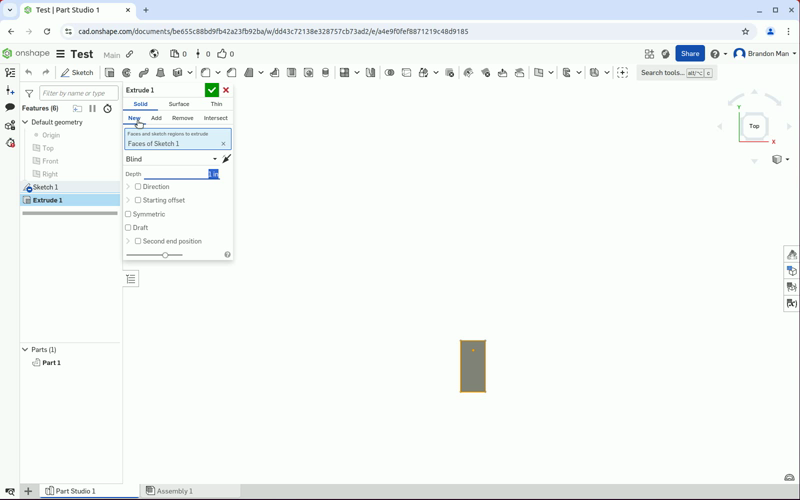
text(0.481)
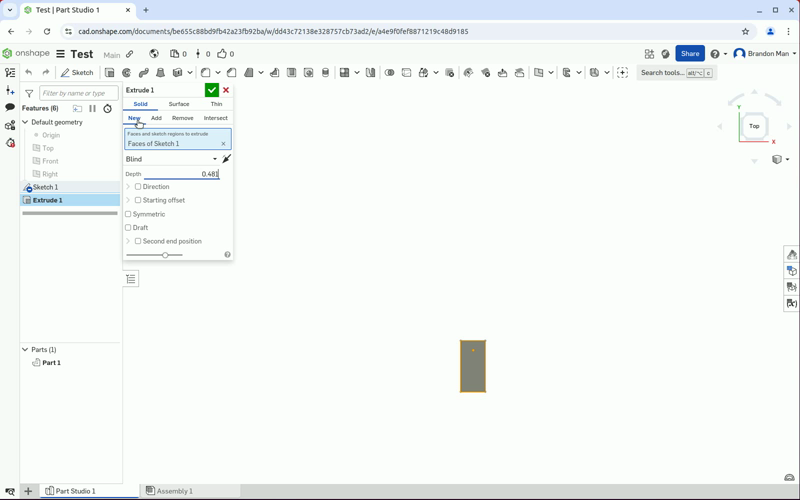
key(enter)
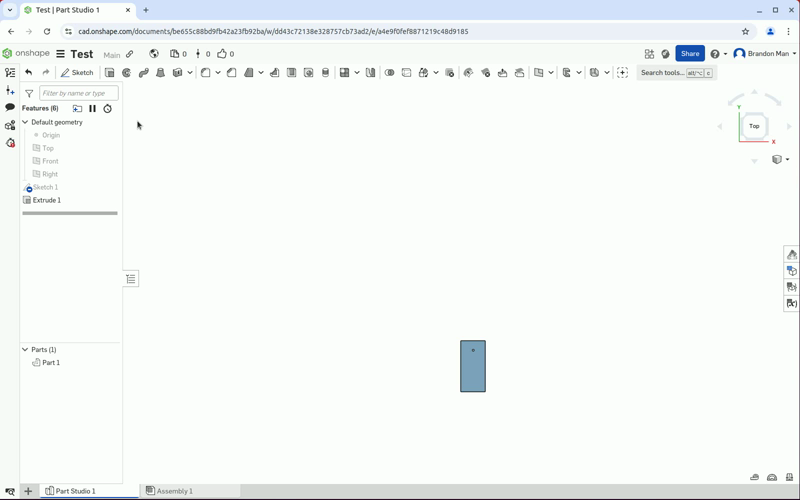
key(shift+h)
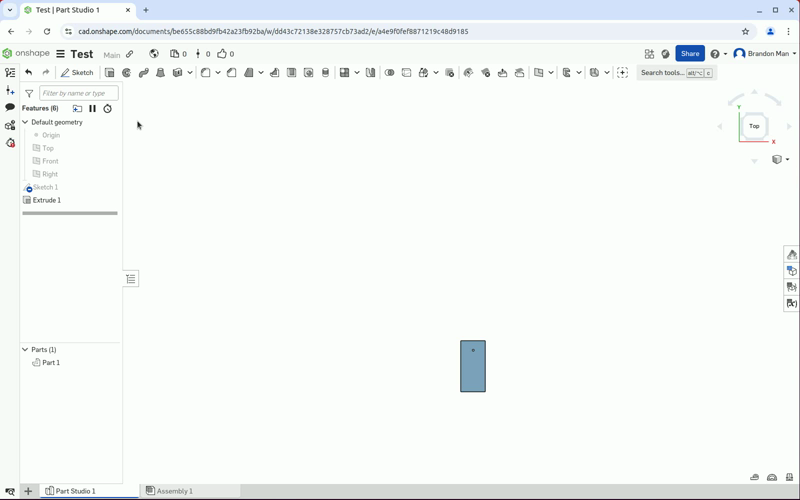
key(shift+h)
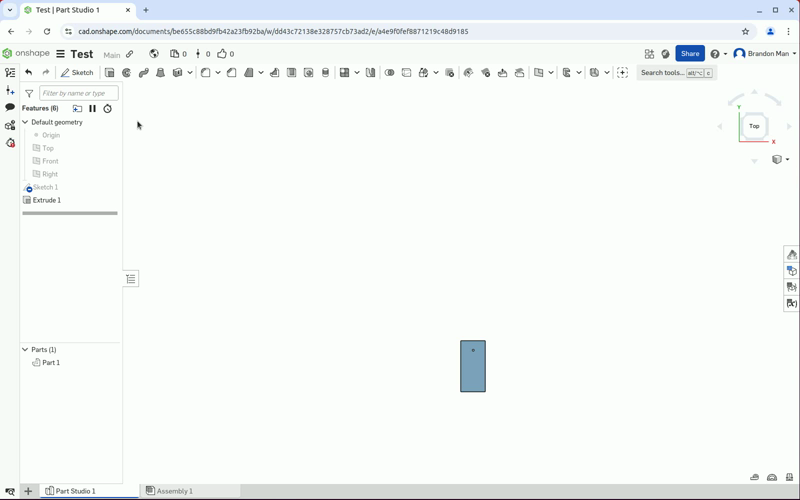
mouse_move(73, 189)
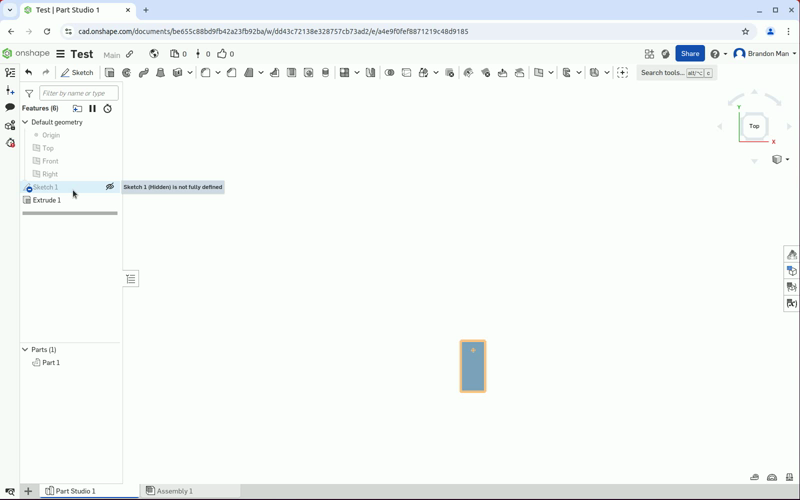
click(73, 189)
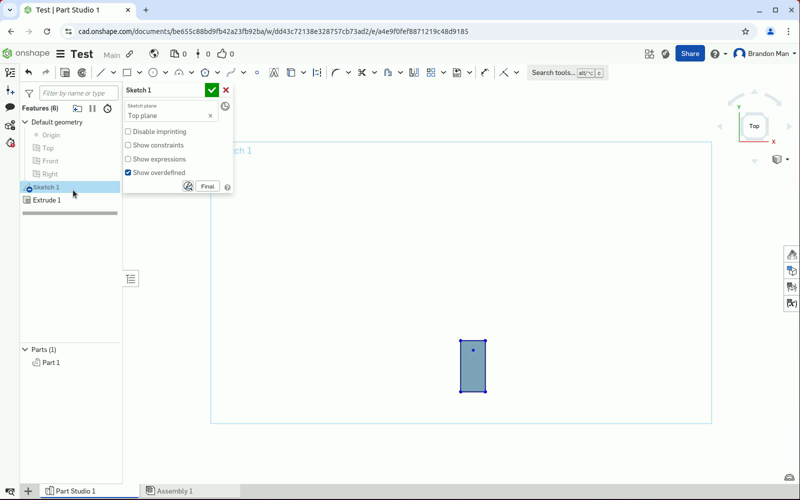
mouse_move(229, 92)
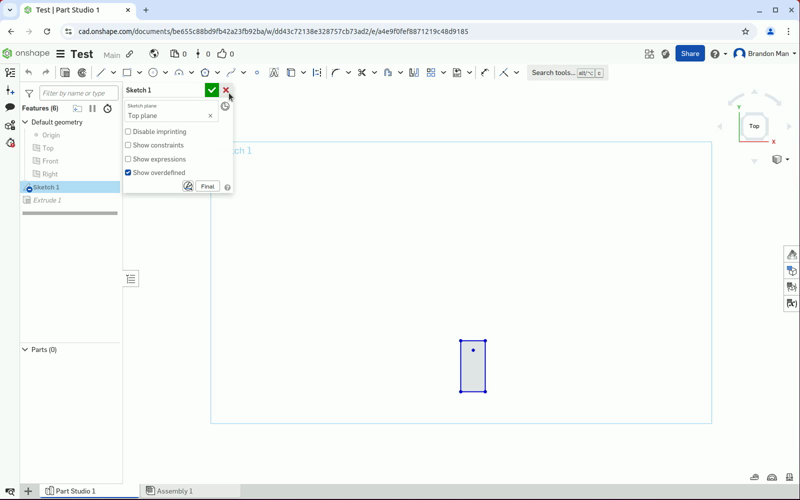
click(229, 92)
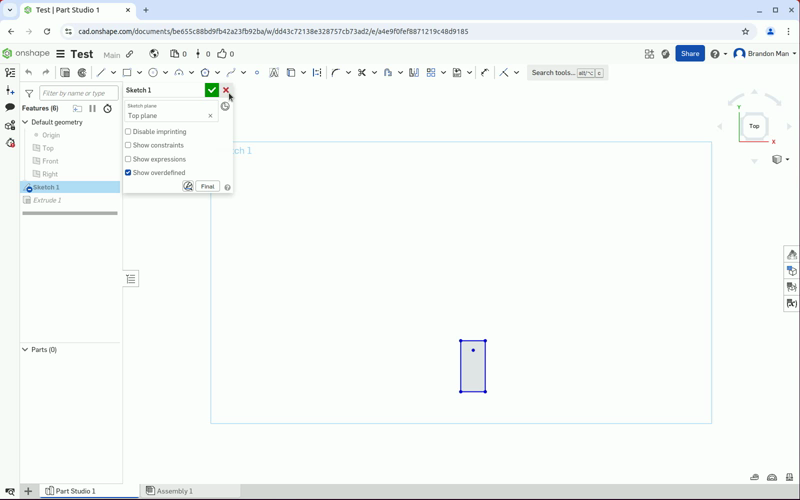
key(shift+s)
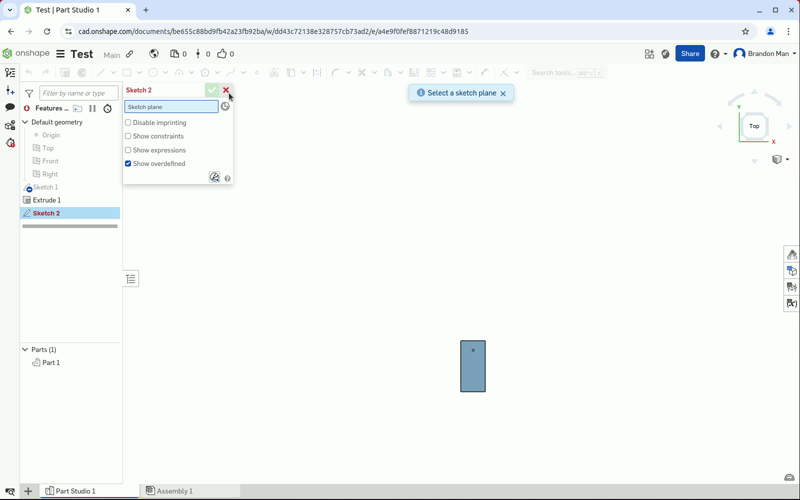
mouse_move(73, 150)
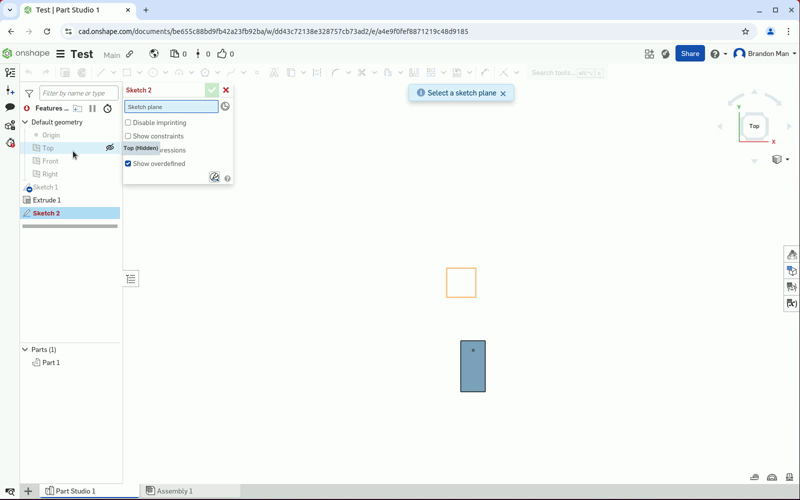
click(73, 150)
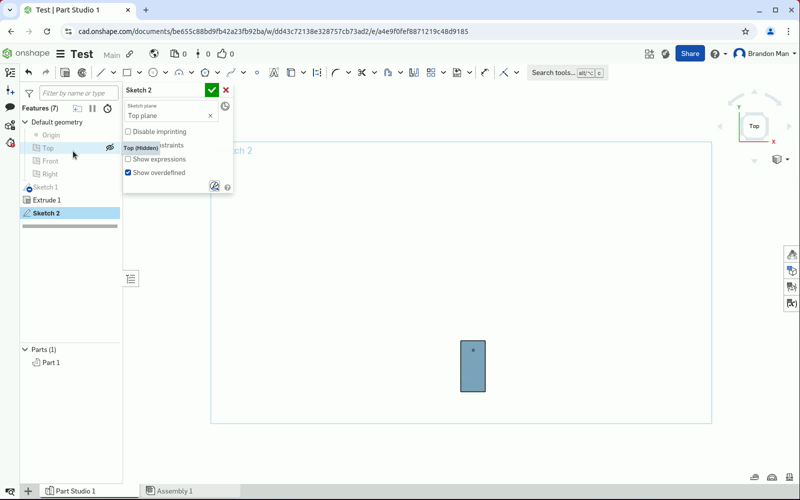
mouse_move(73, 352)
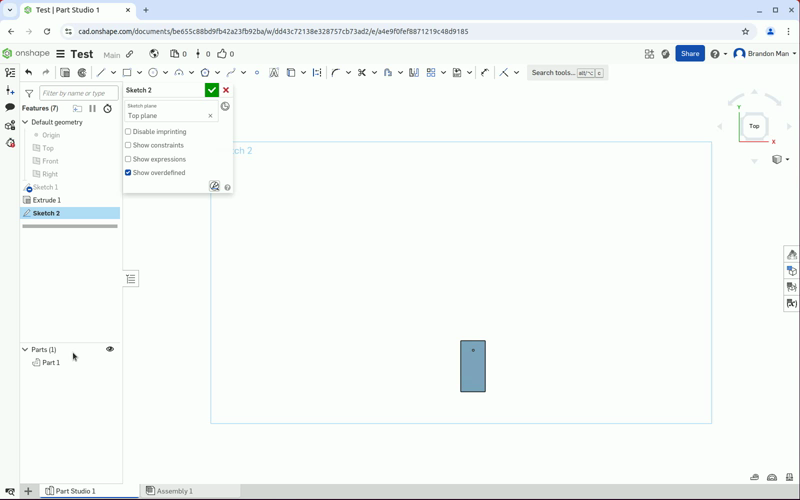
key(y)
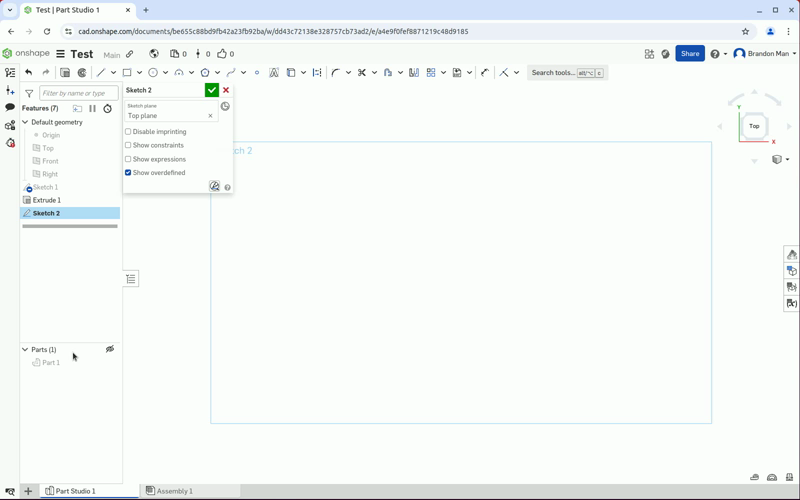
key(l)
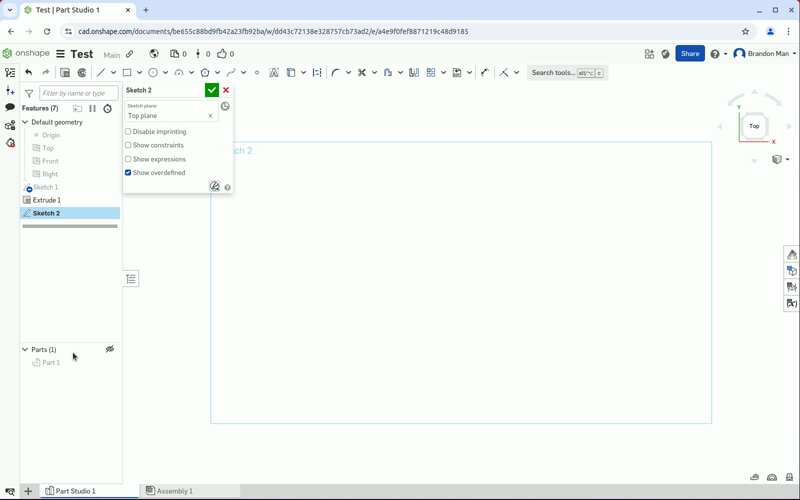
key_down(shift)
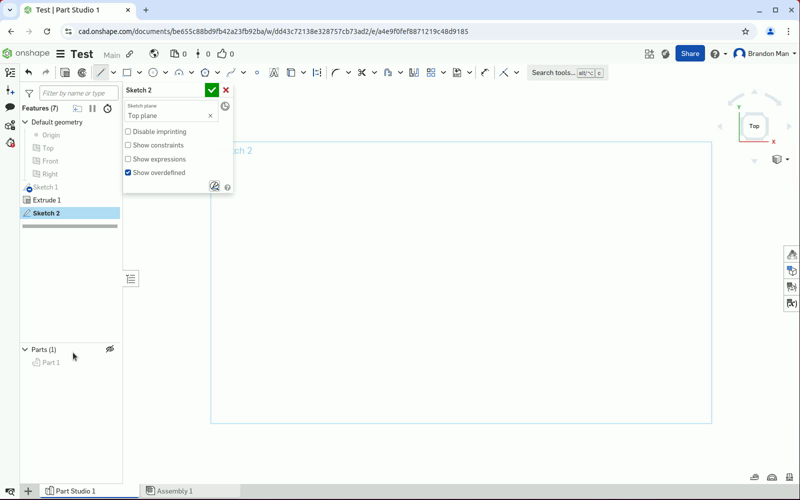
mouse_move(460, 282)
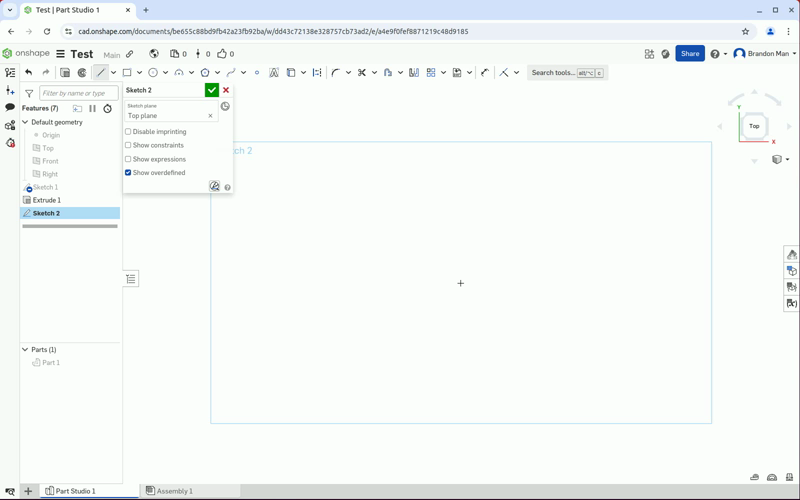
click(460, 282)
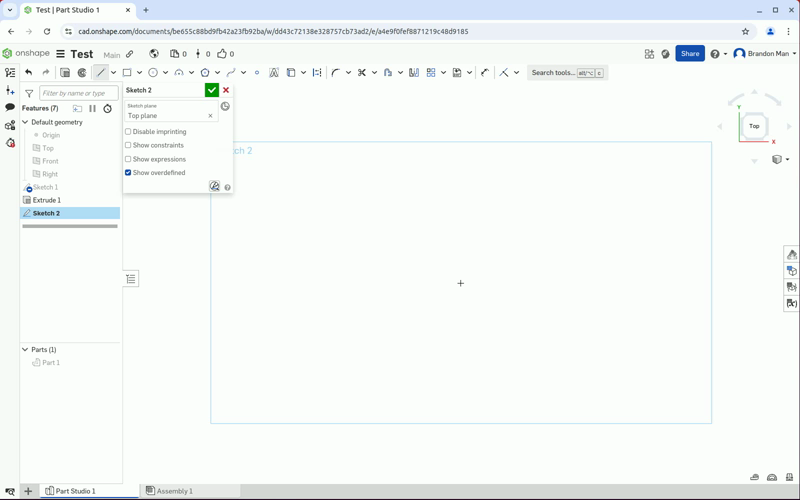
key_up(shift)
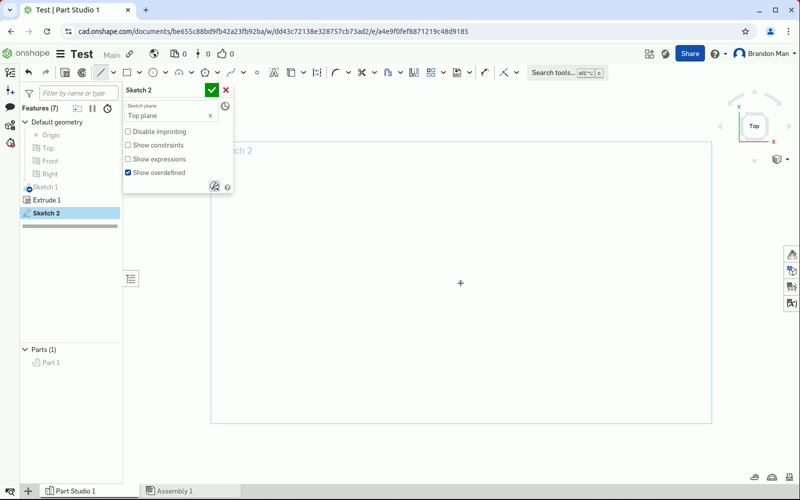
key_down(shift)
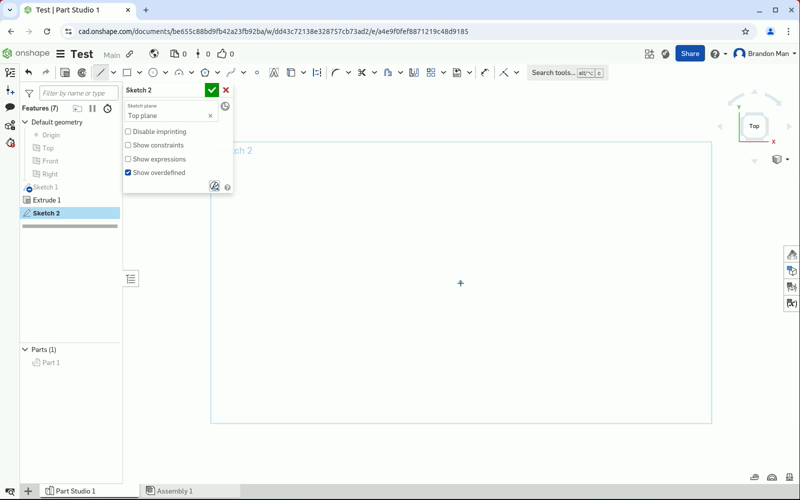
mouse_move(490, 282)
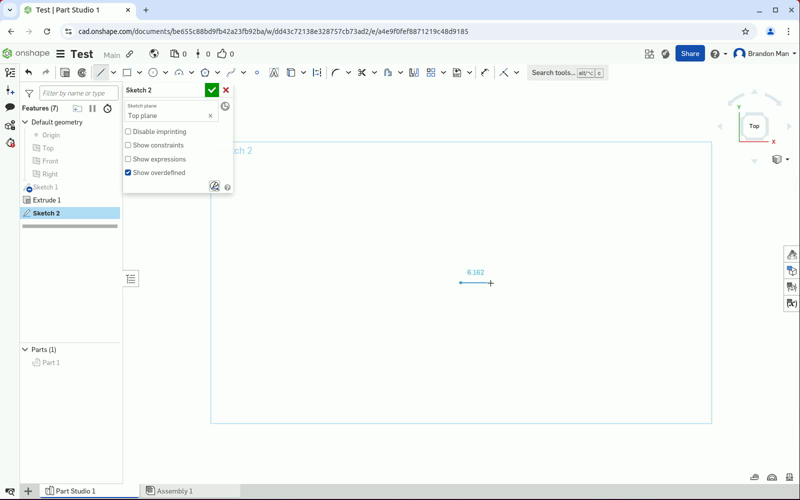
mouse_move(485, 282)
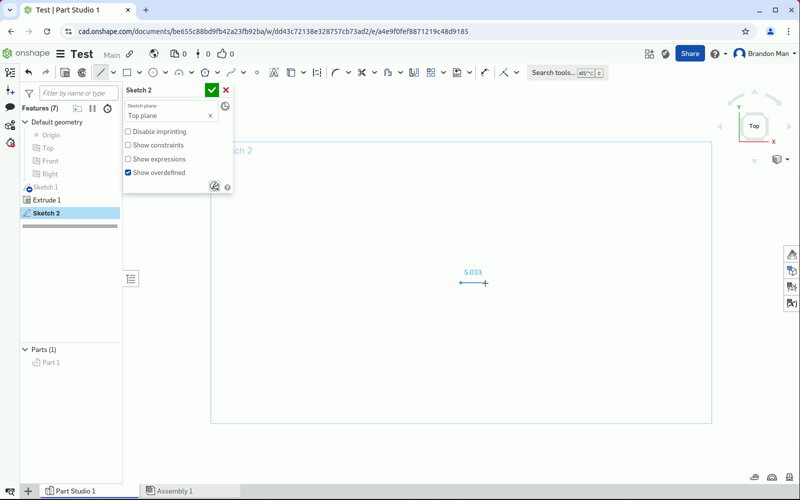
click(485, 282)
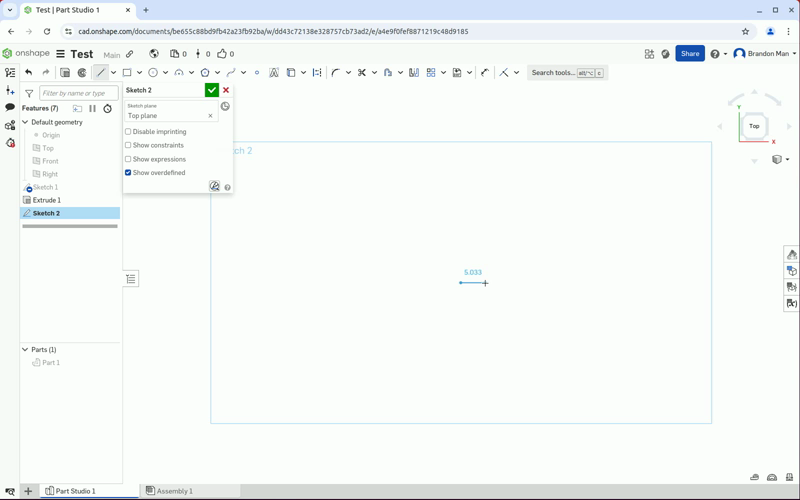
key_up(shift)
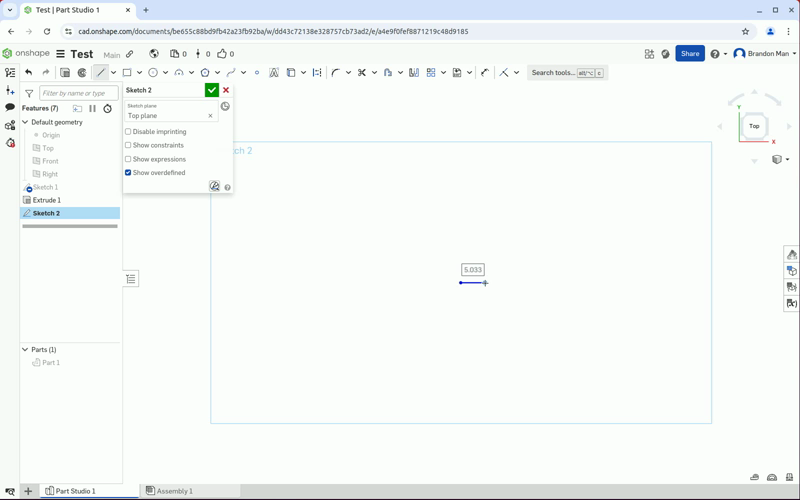
key_down(shift)
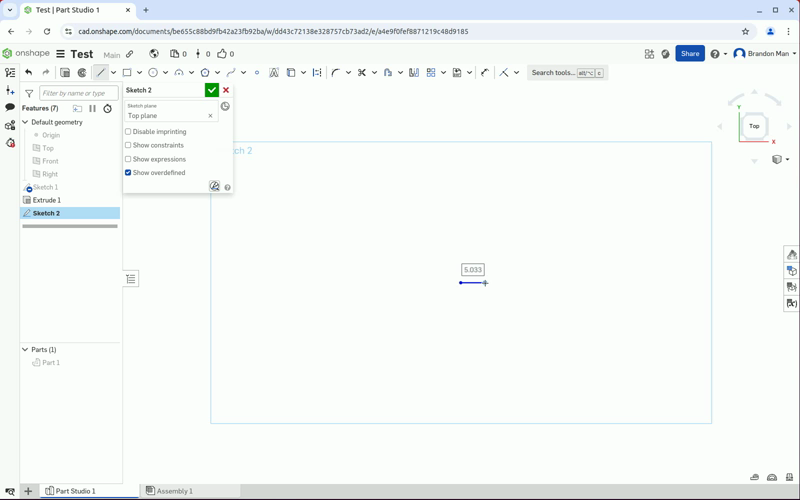
mouse_move(515, 282)
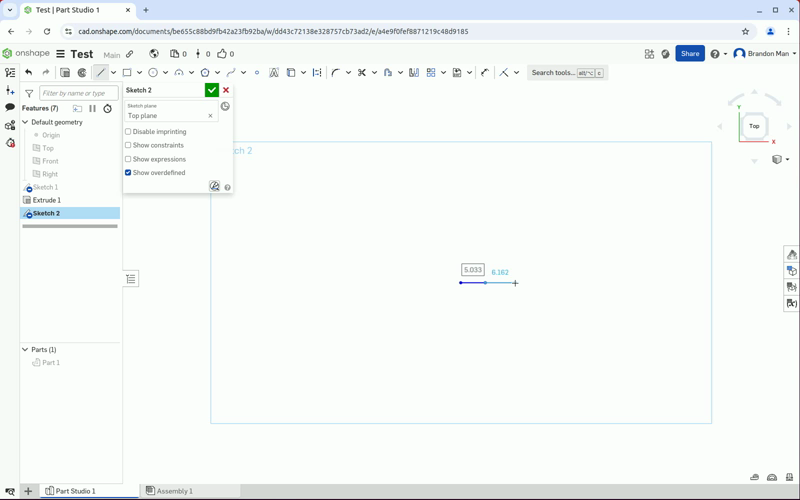
mouse_move(485, 231)
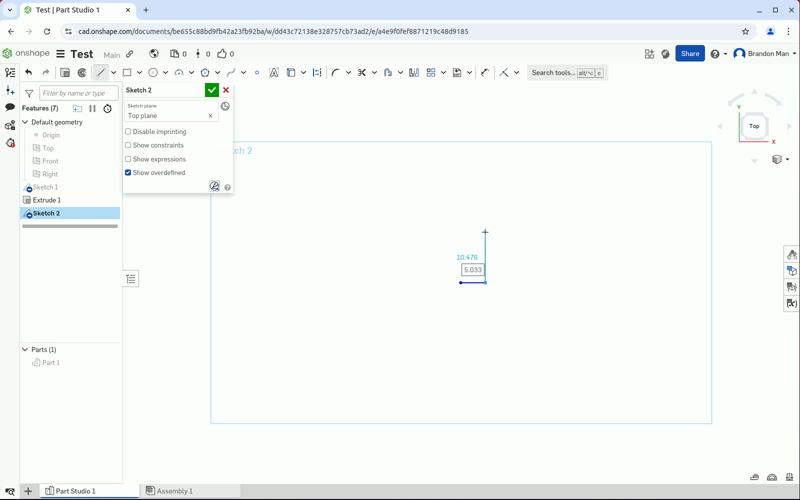
click(485, 231)
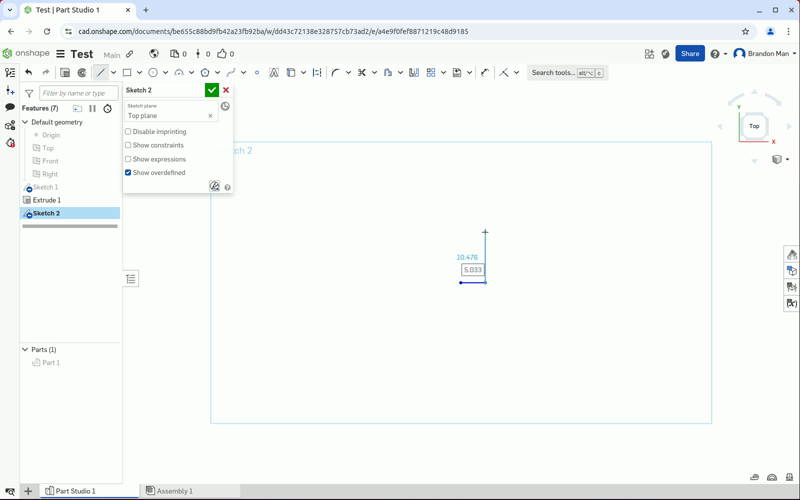
key_up(shift)
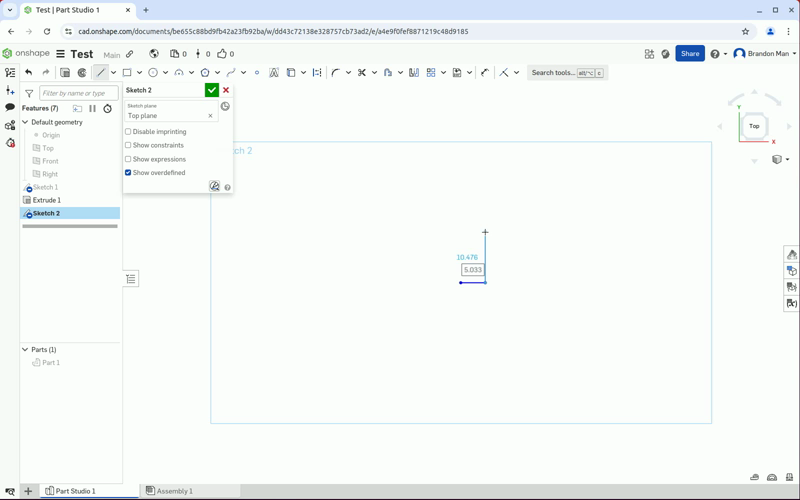
key_down(shift)
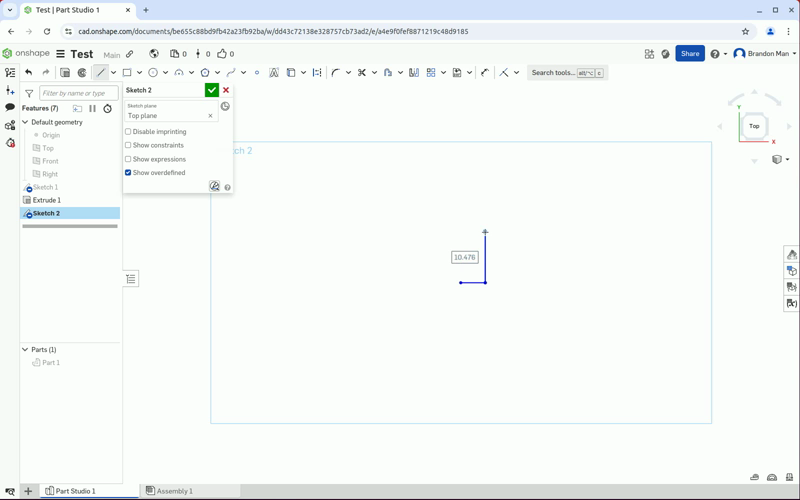
mouse_move(515, 231)
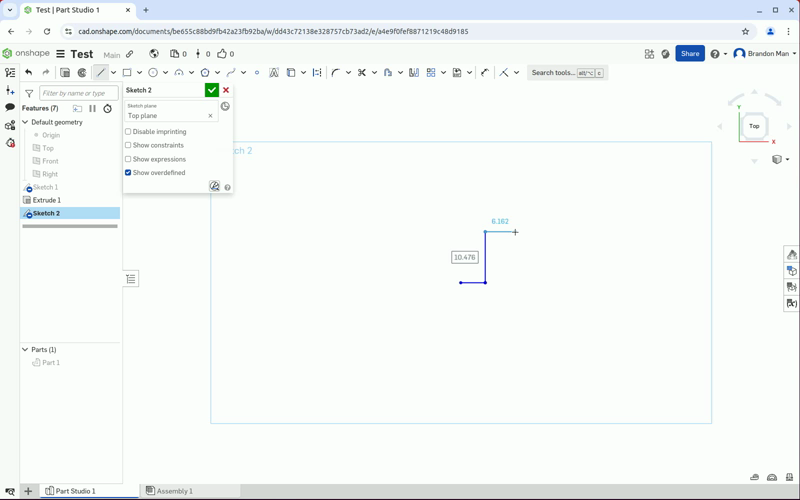
mouse_move(460, 231)
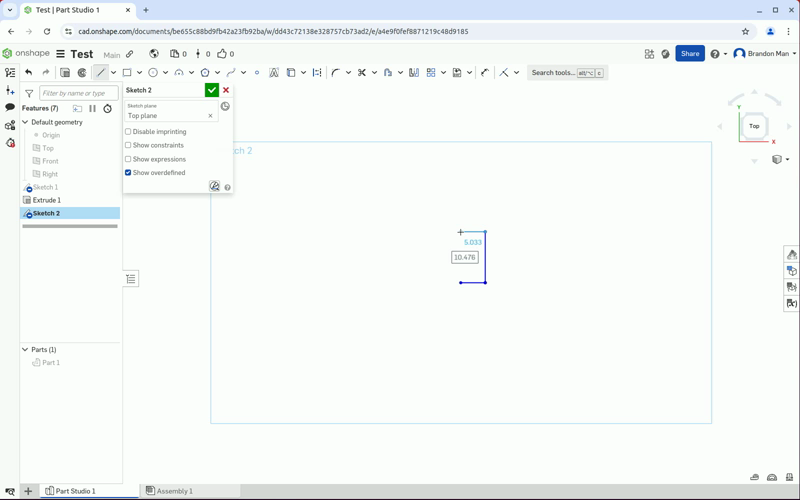
click(460, 231)
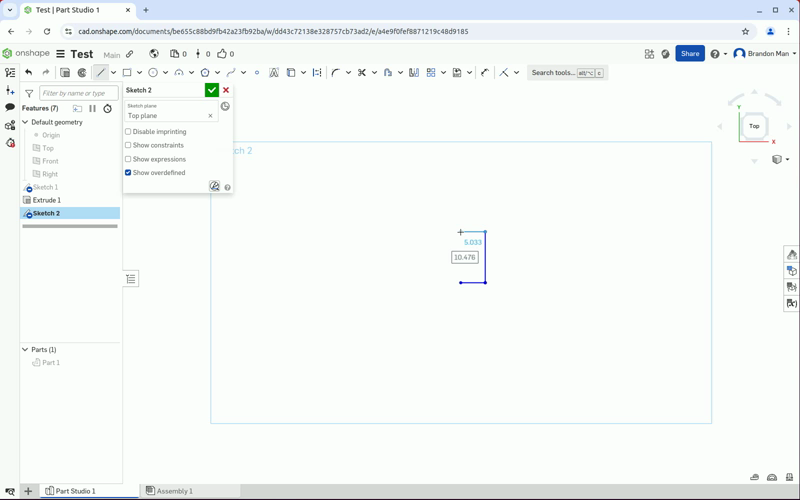
key_up(shift)
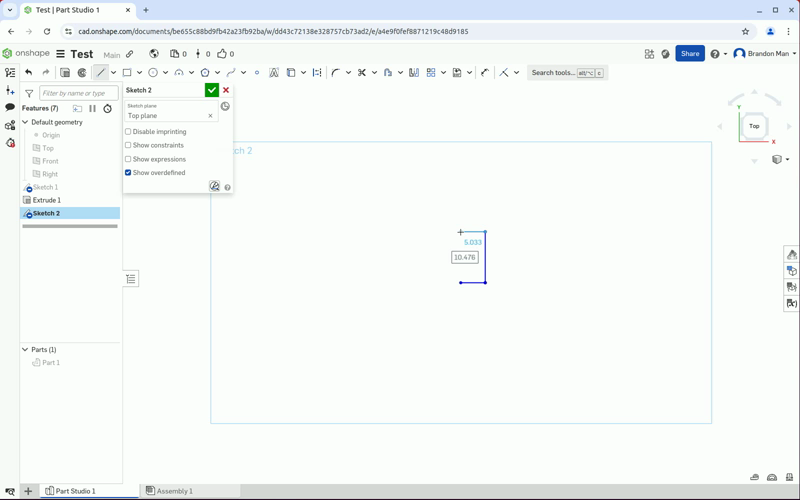
mouse_move(490, 231)
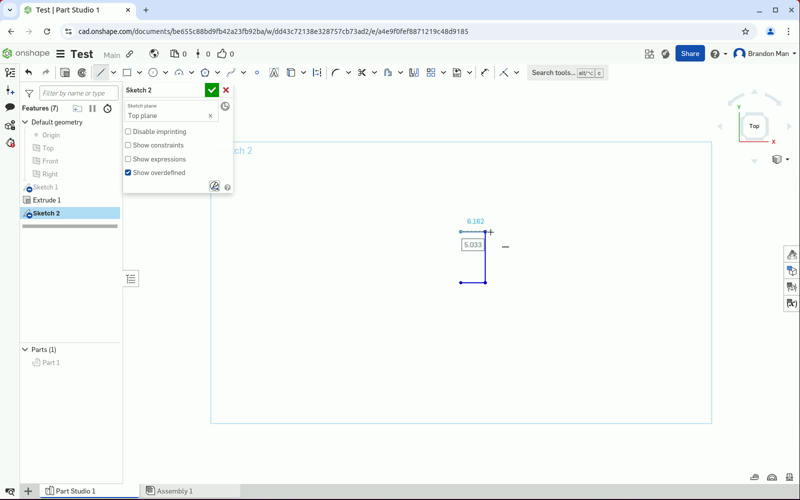
key_down(shift)
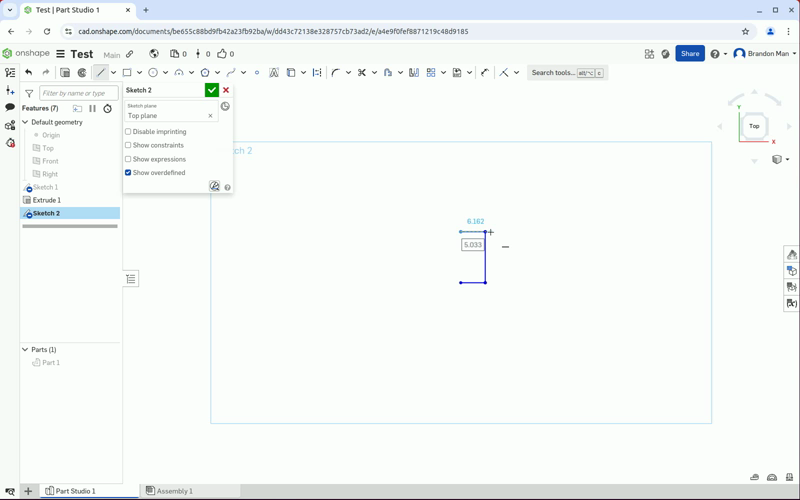
mouse_move(460, 282)
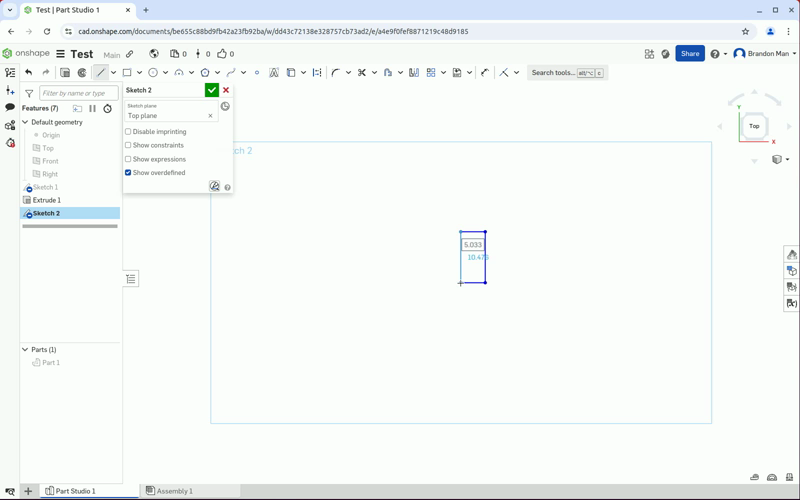
key_up(shift)
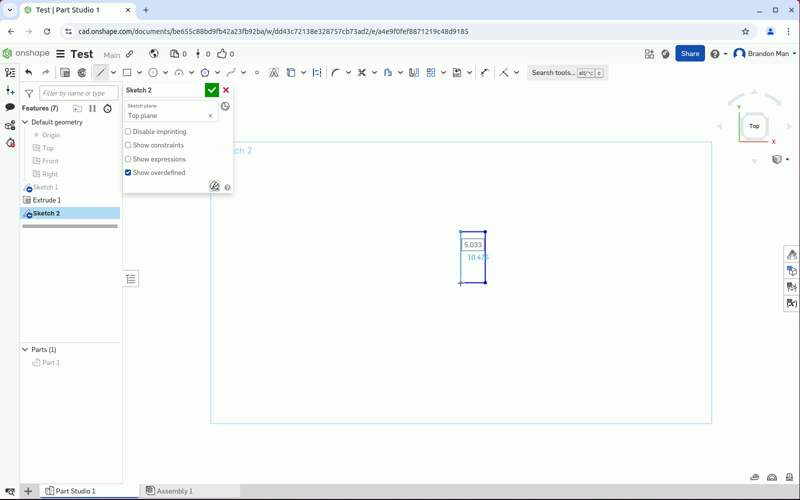
click(460, 282)
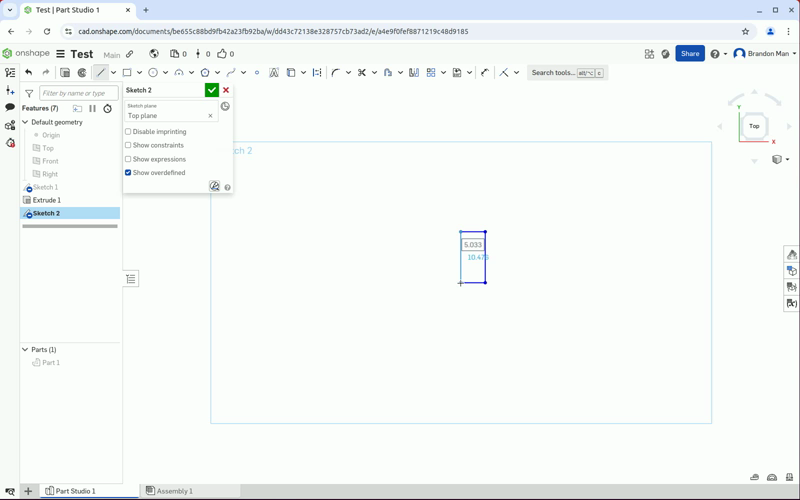
key(esc)
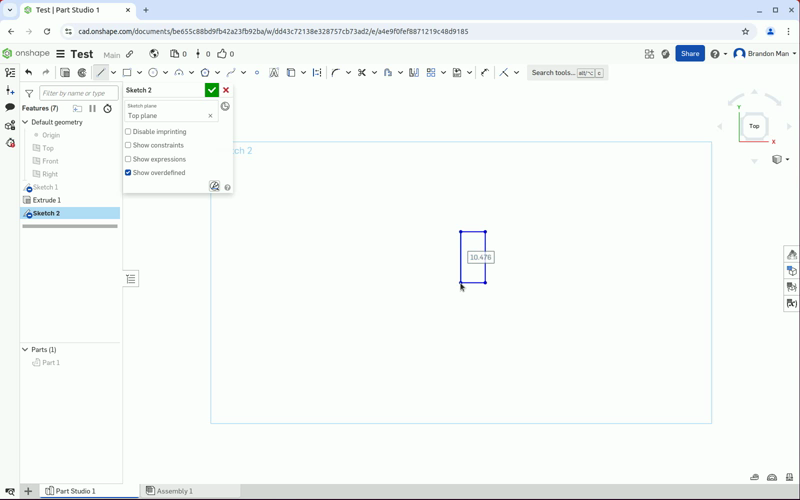
key(c)
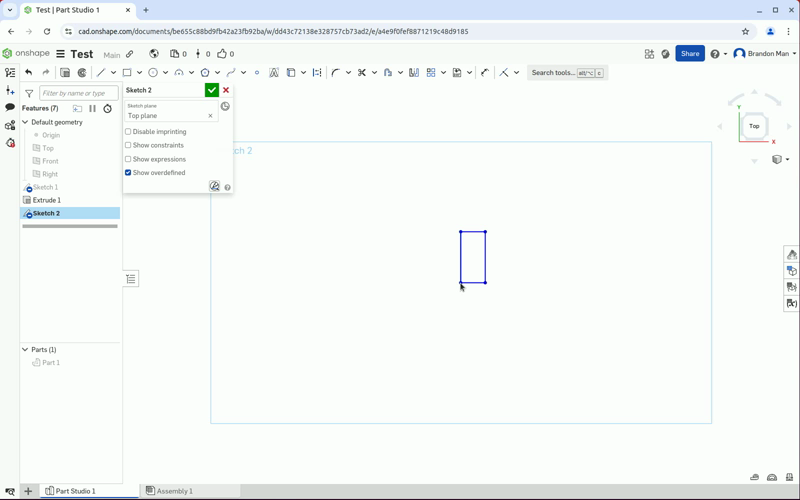
key_down(shift)
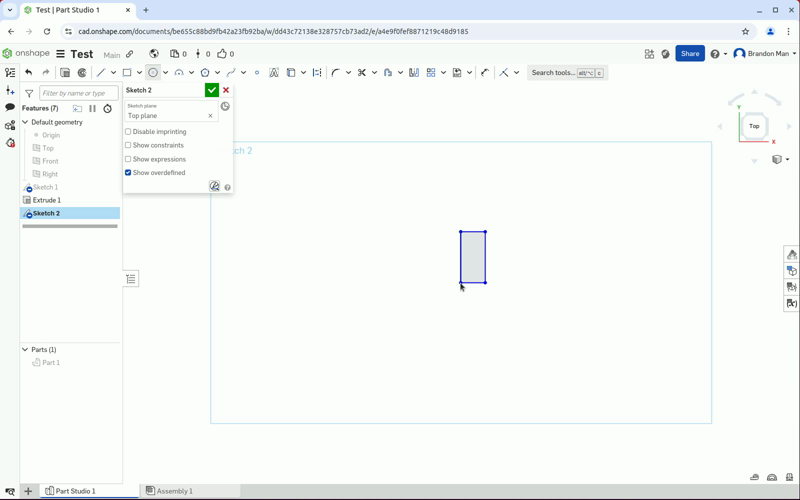
mouse_move(473, 273)
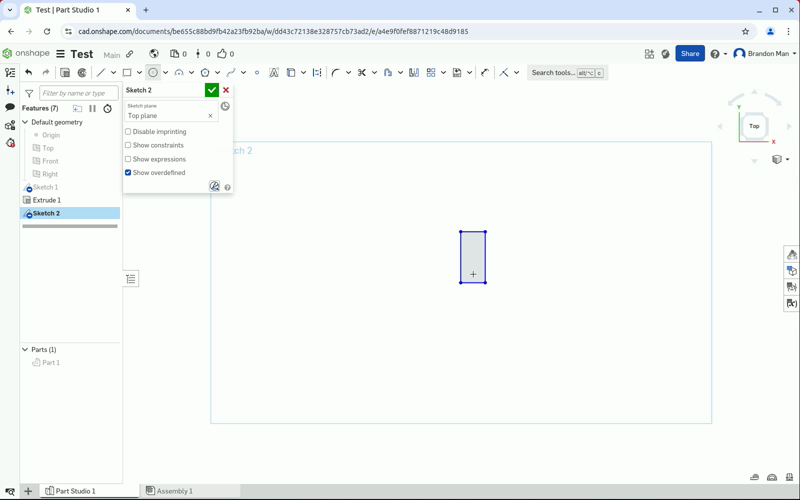
click(473, 273)
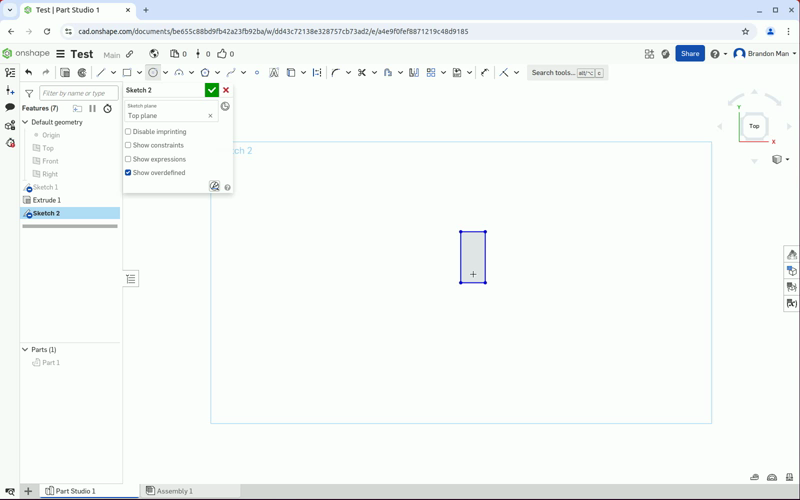
key_up(shift)
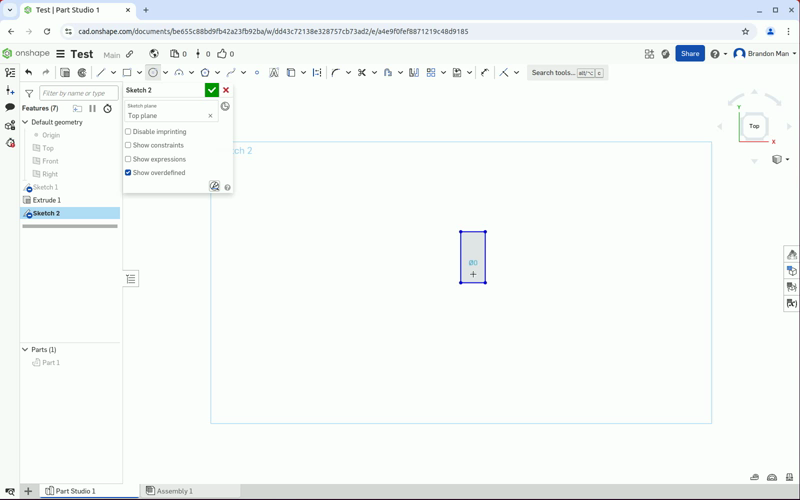
mouse_move(474, 273)
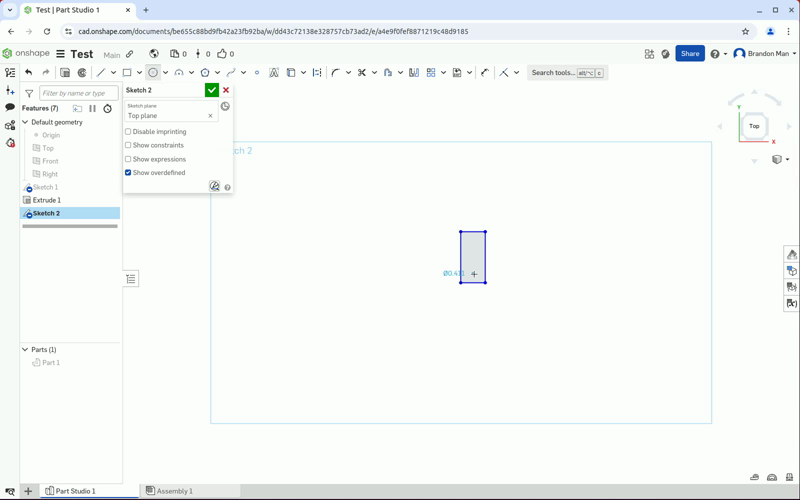
scroll(6)
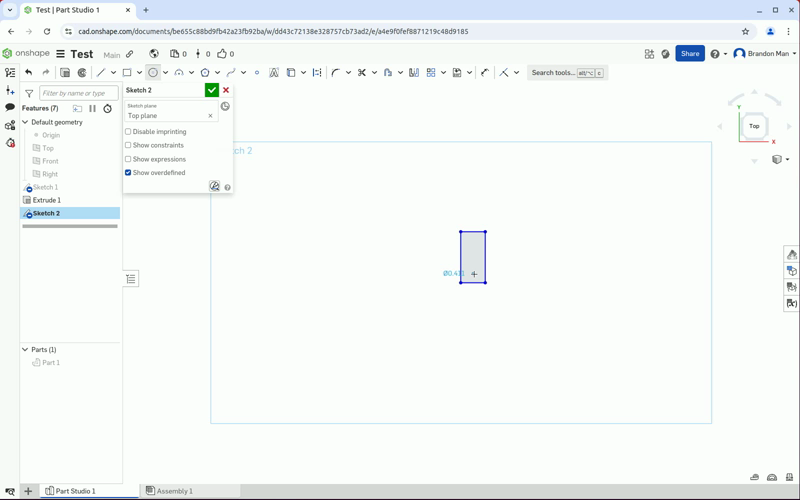
scroll(6)
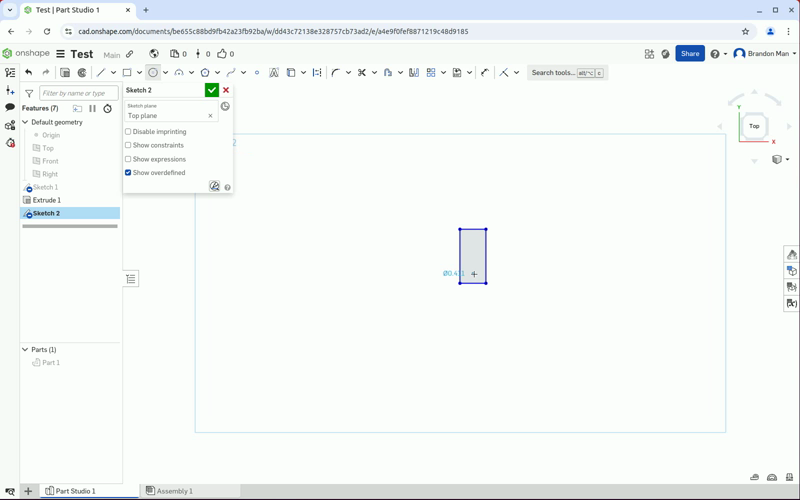
scroll(6)
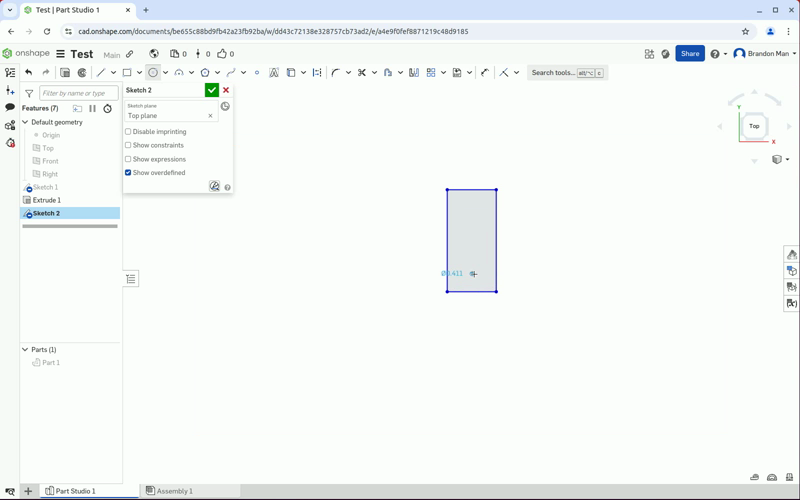
scroll(6)
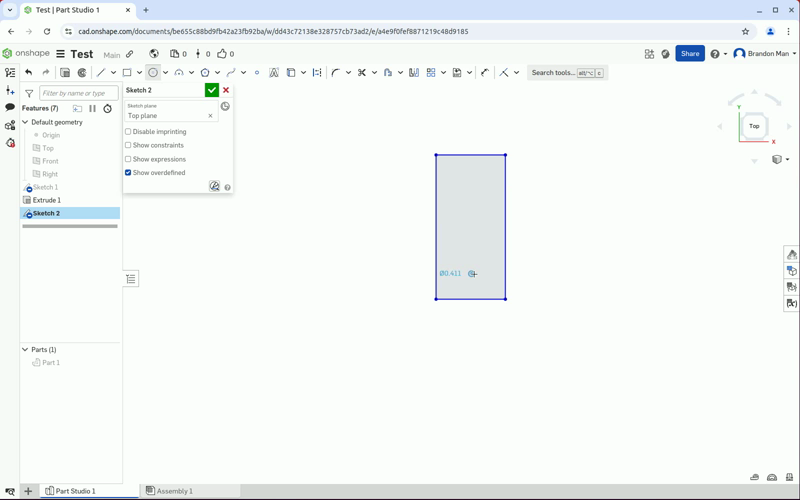
scroll(6)
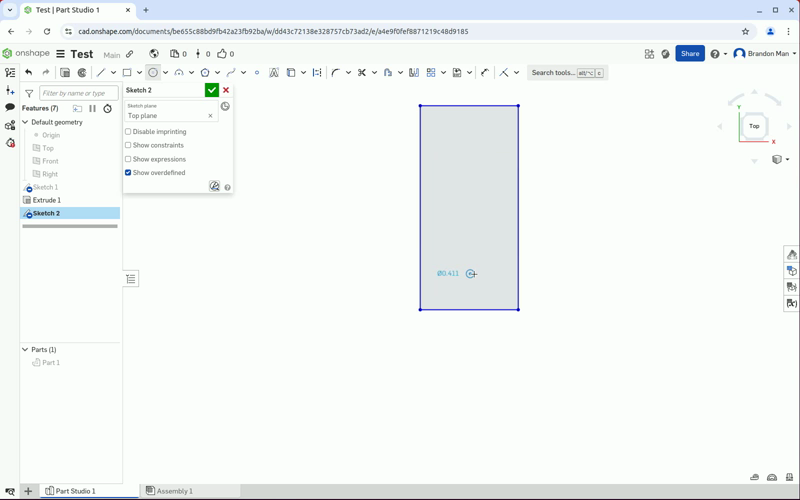
scroll(6)
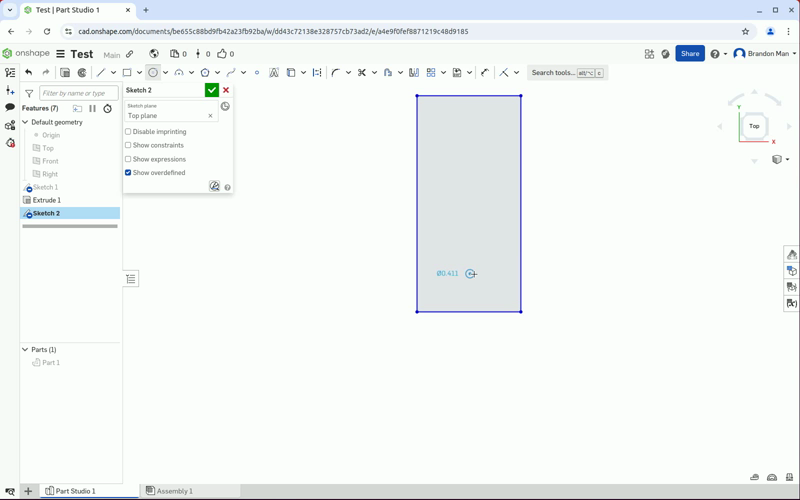
scroll(6)
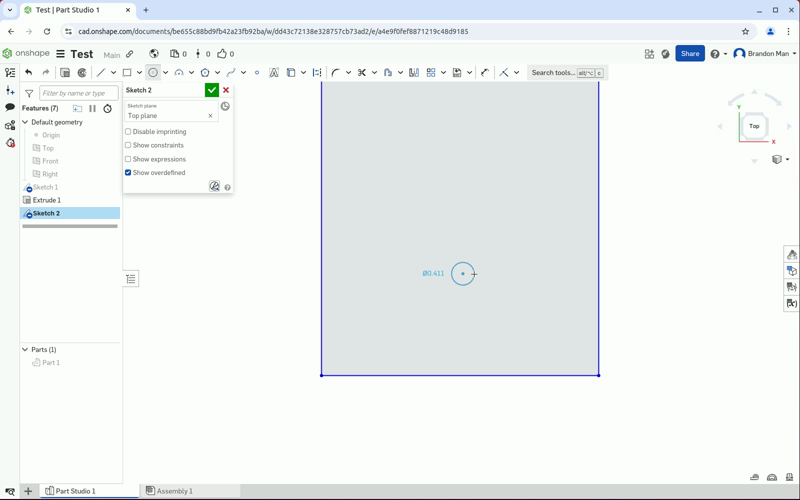
click(474, 273)
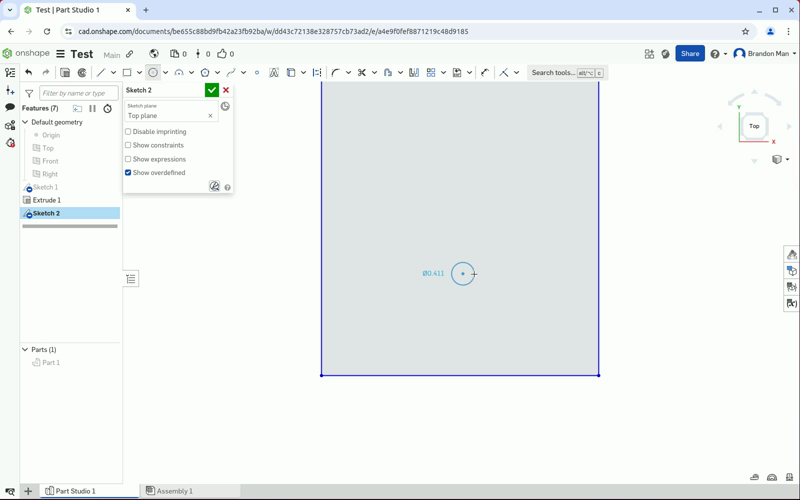
scroll(-6)
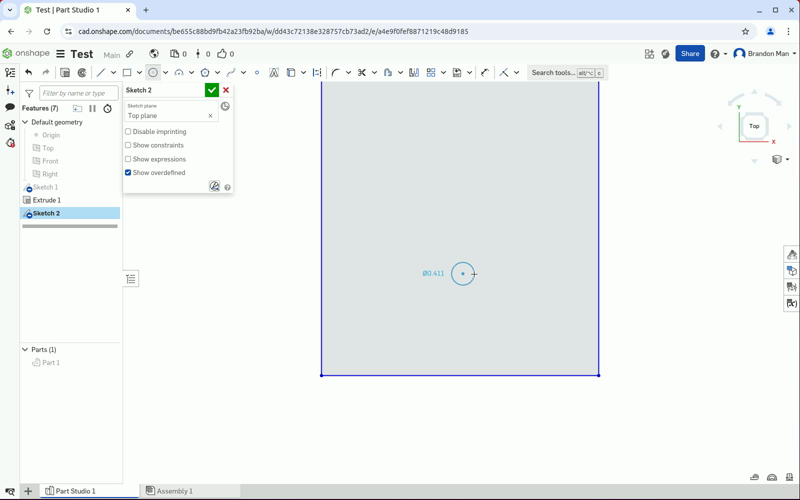
scroll(-6)
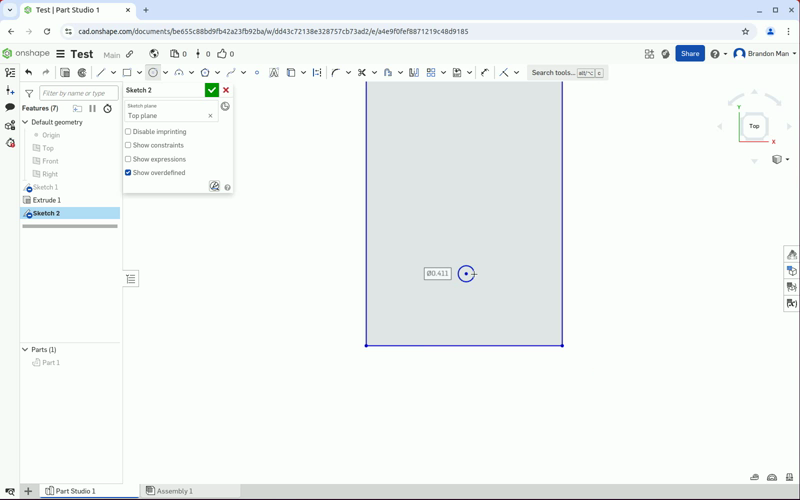
scroll(-6)
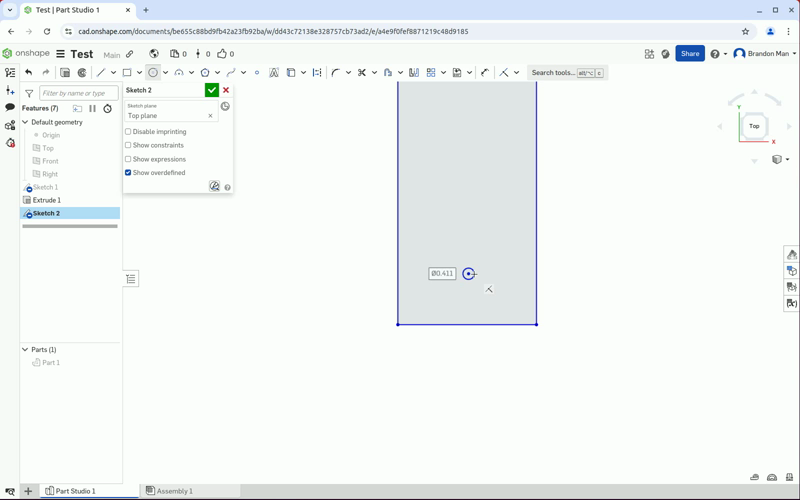
scroll(-6)
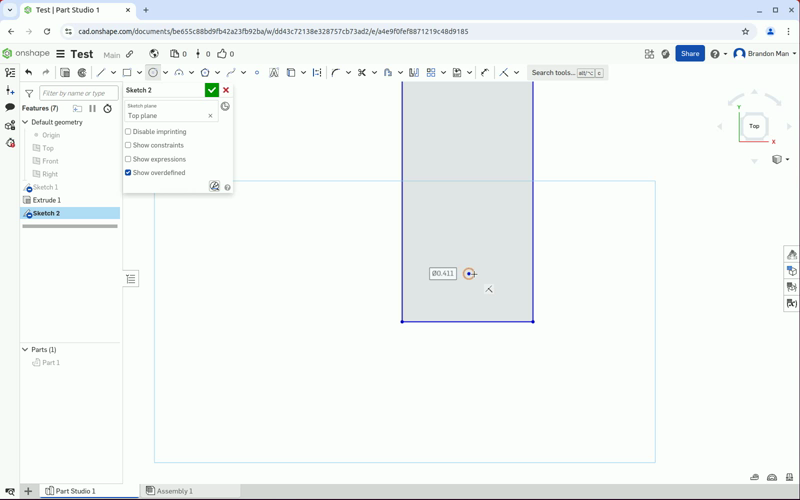
scroll(-6)
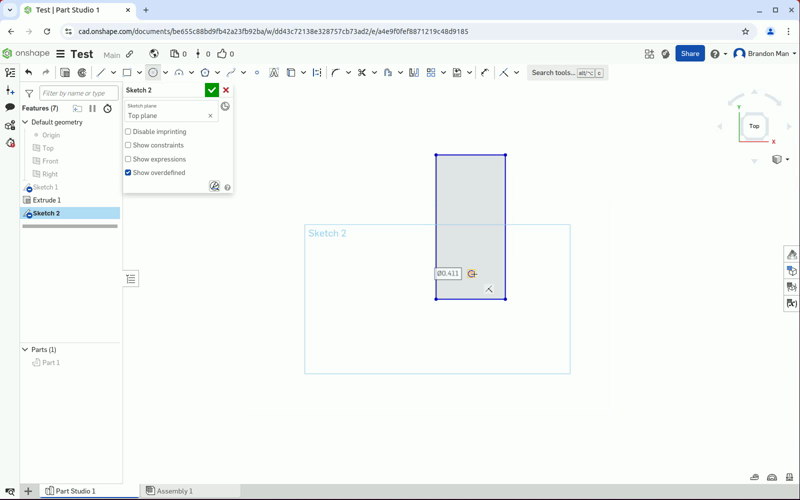
scroll(-6)
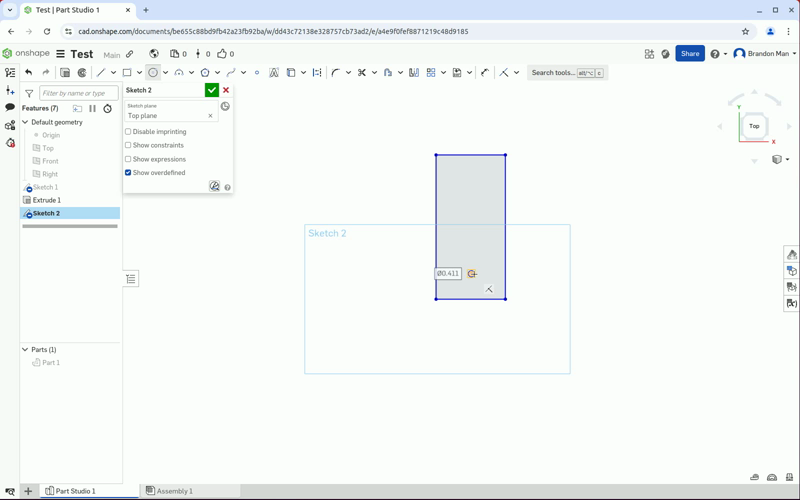
scroll(-6)
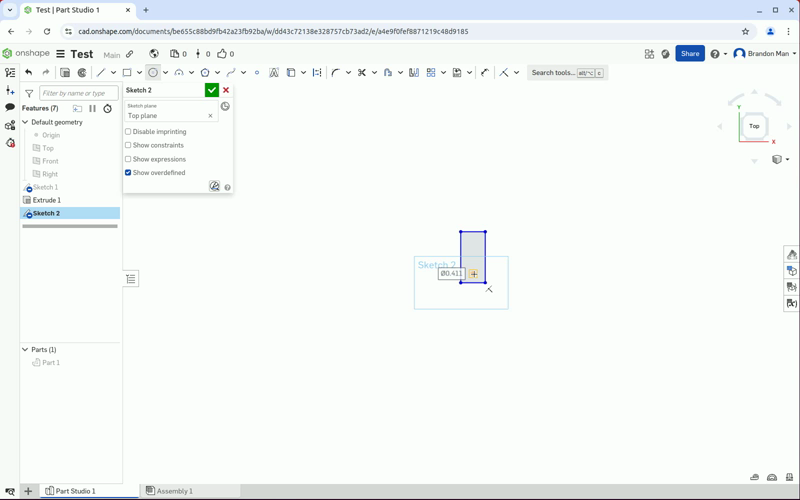
key(esc)
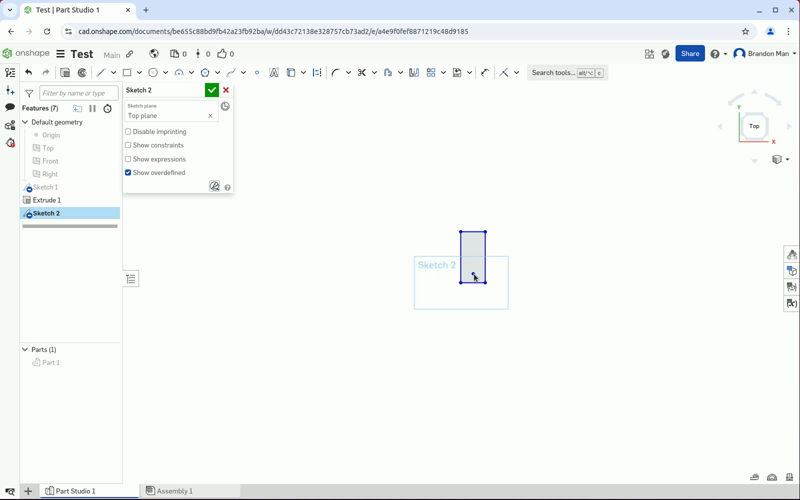
mouse_move(480, 234)
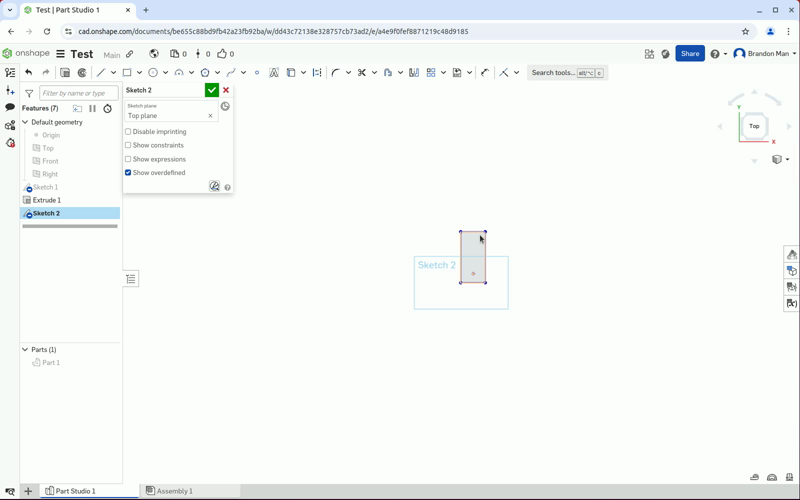
scroll(6)
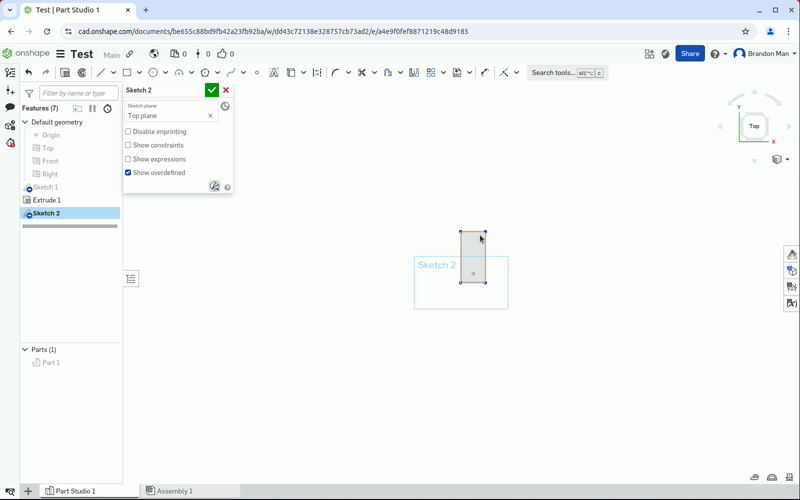
scroll(6)
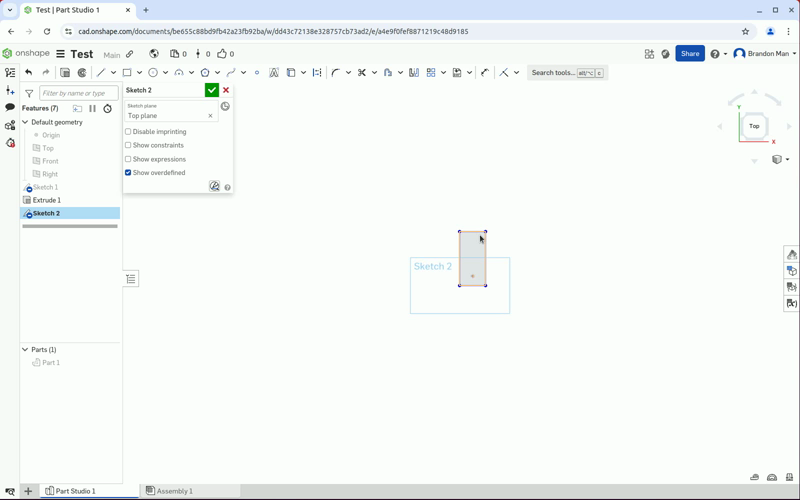
scroll(6)
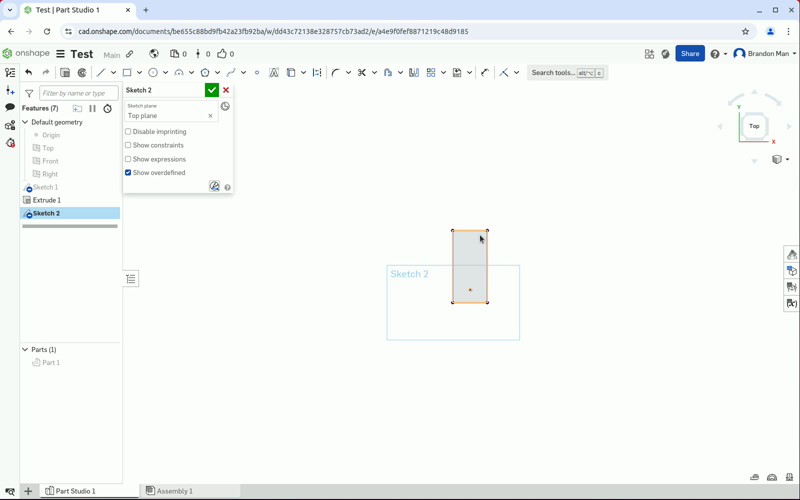
scroll(6)
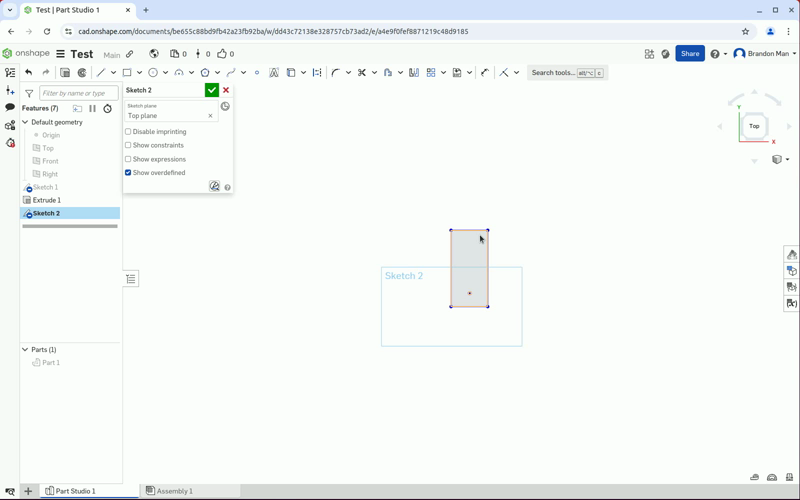
scroll(6)
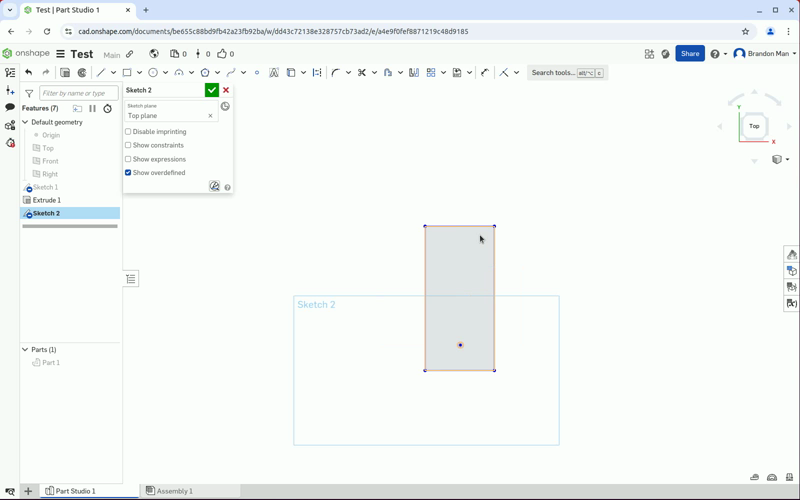
scroll(6)
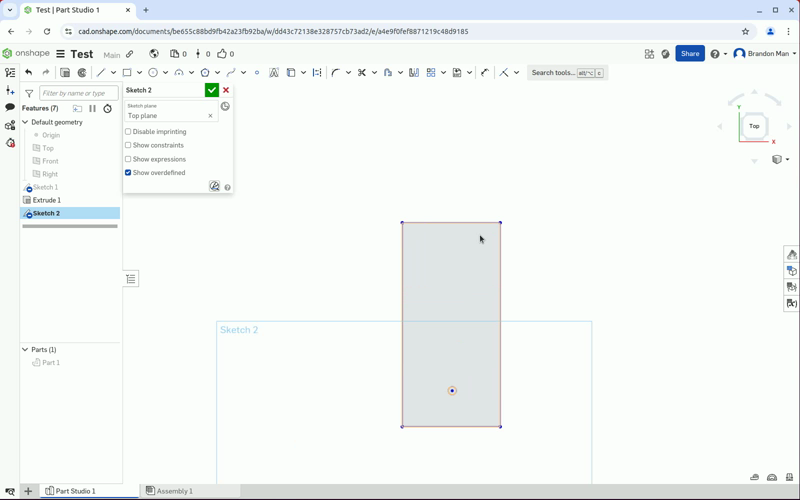
scroll(6)
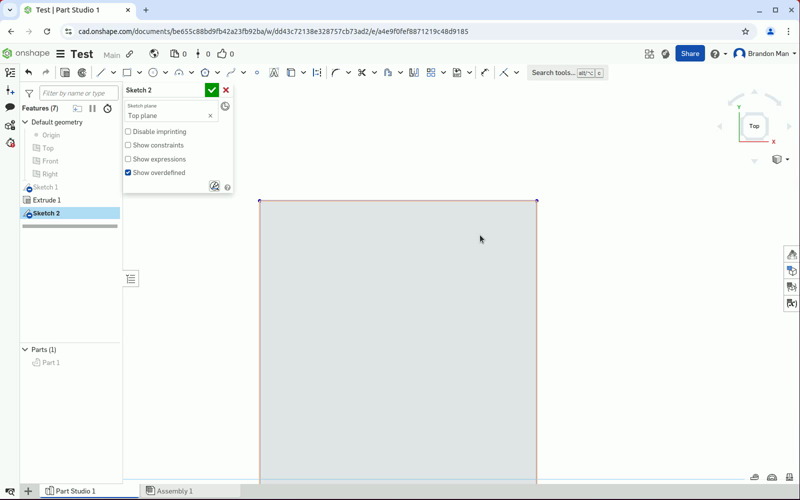
click(480, 234)
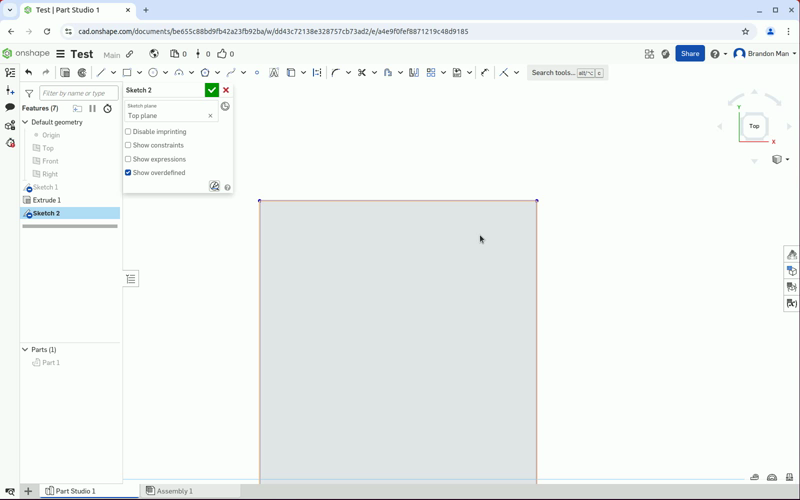
scroll(-6)
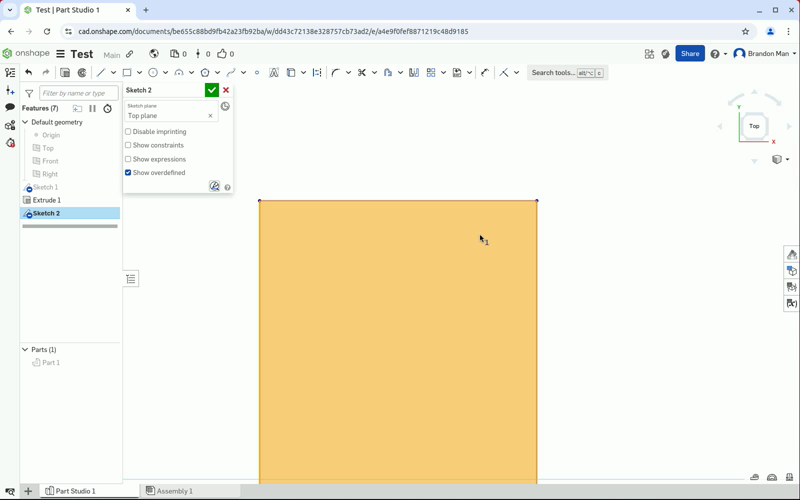
scroll(-6)
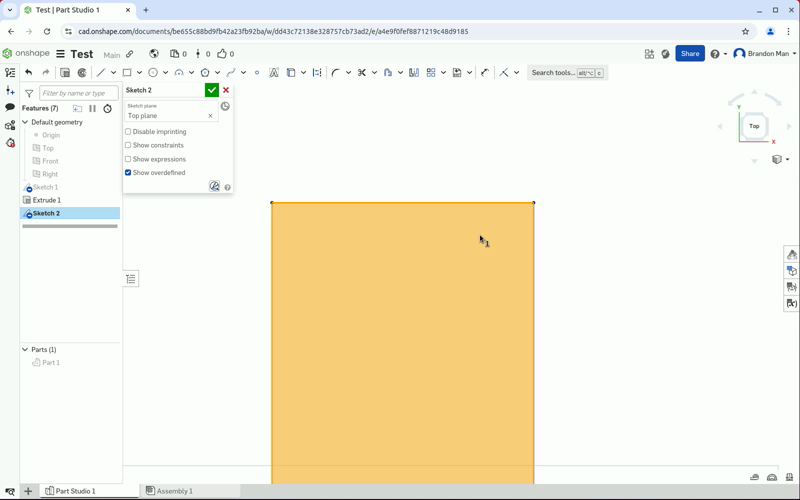
scroll(-6)
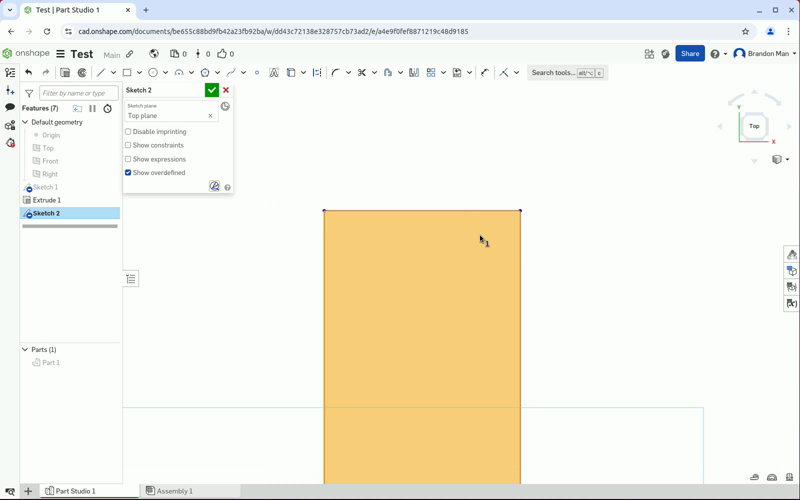
scroll(-6)
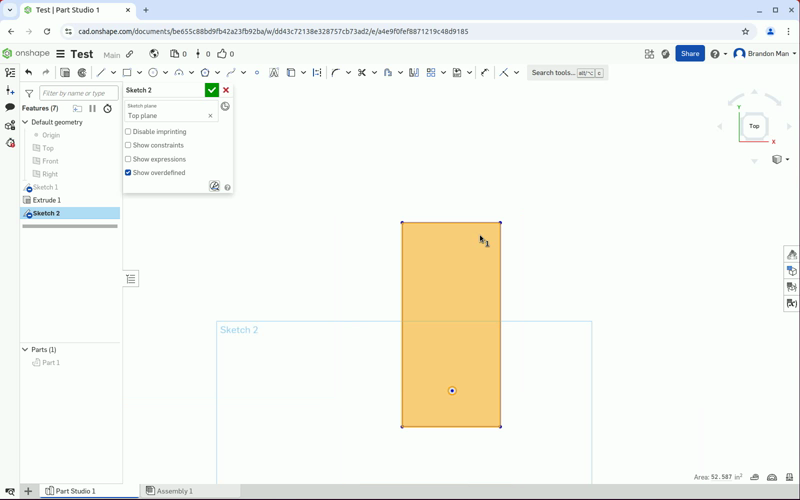
scroll(-6)
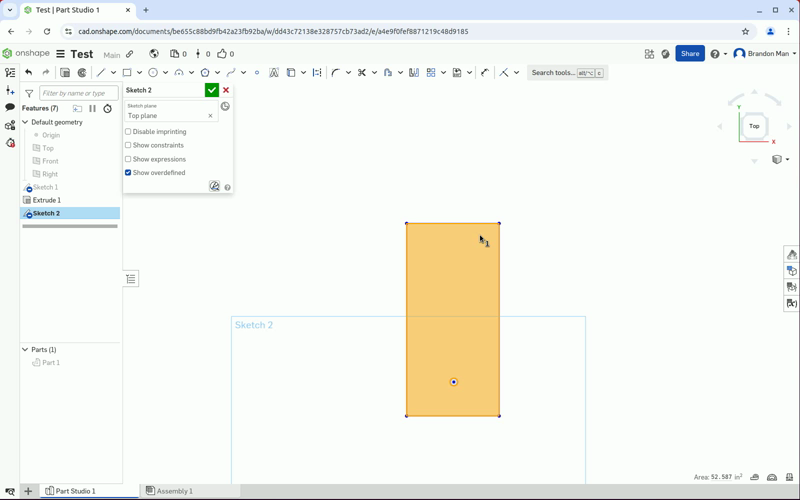
scroll(-6)
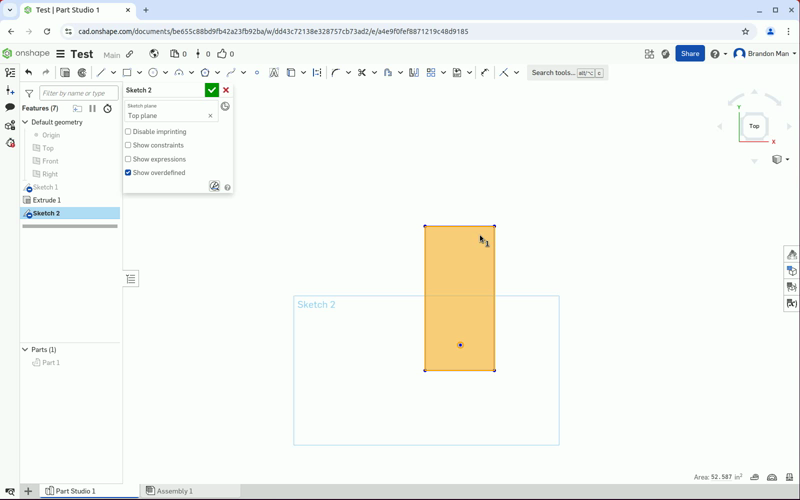
scroll(-6)
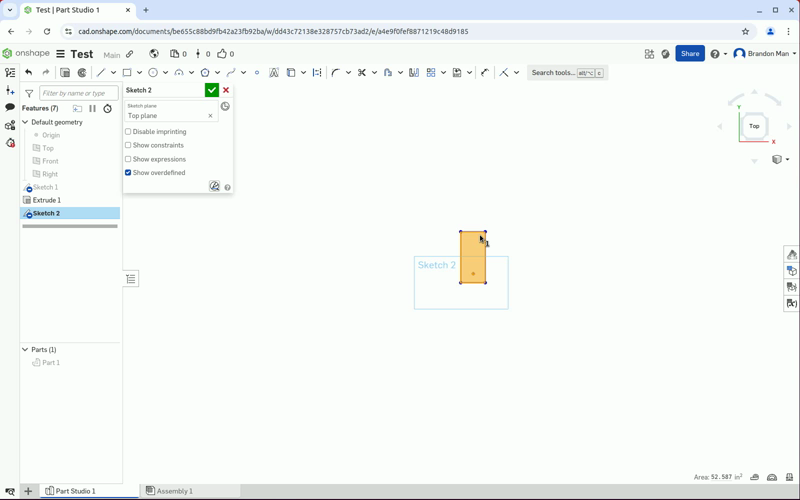
mouse_move(73, 352)
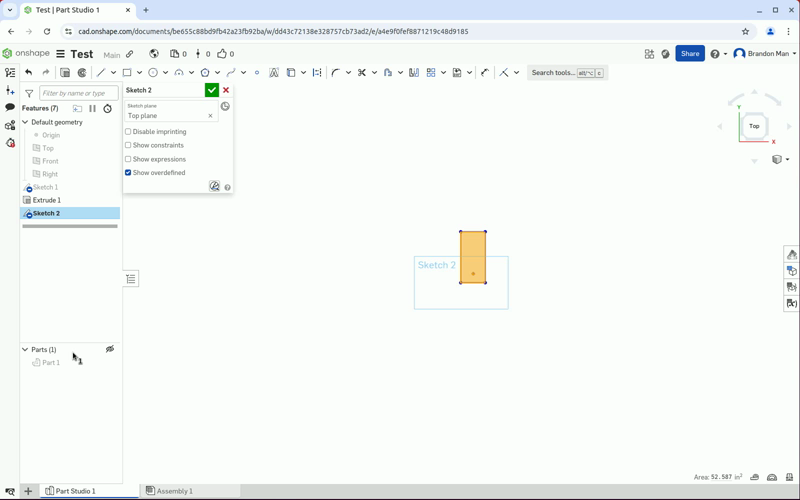
key(shift+y)
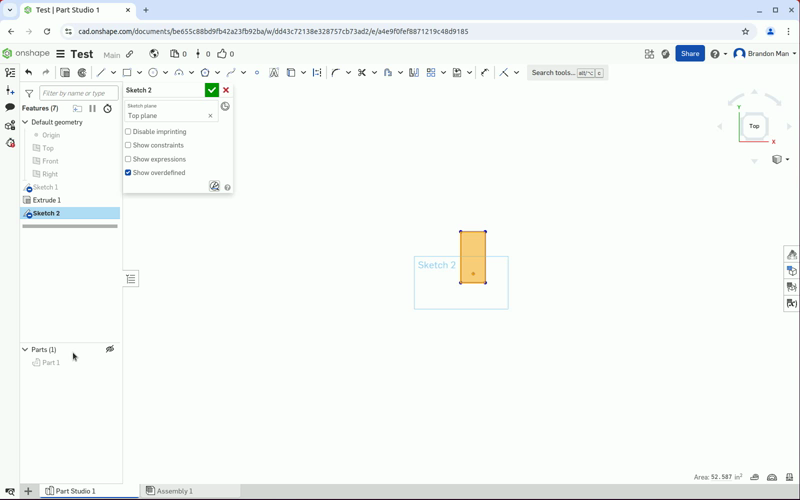
key(shift+e)
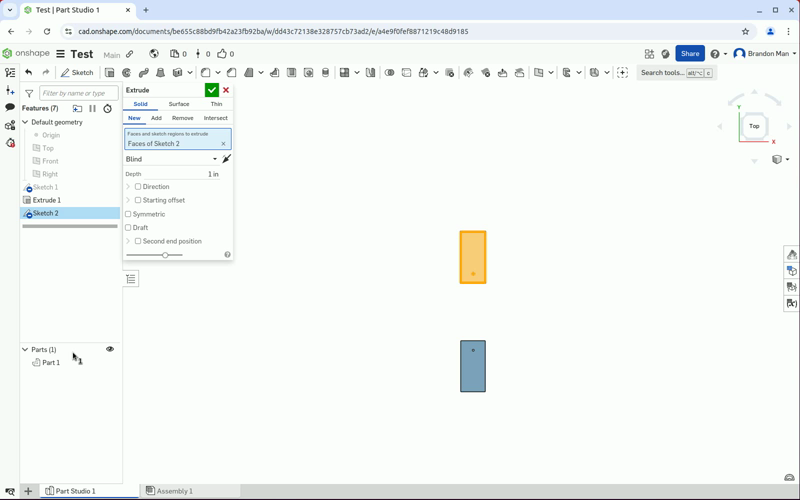
mouse_move(143, 106)
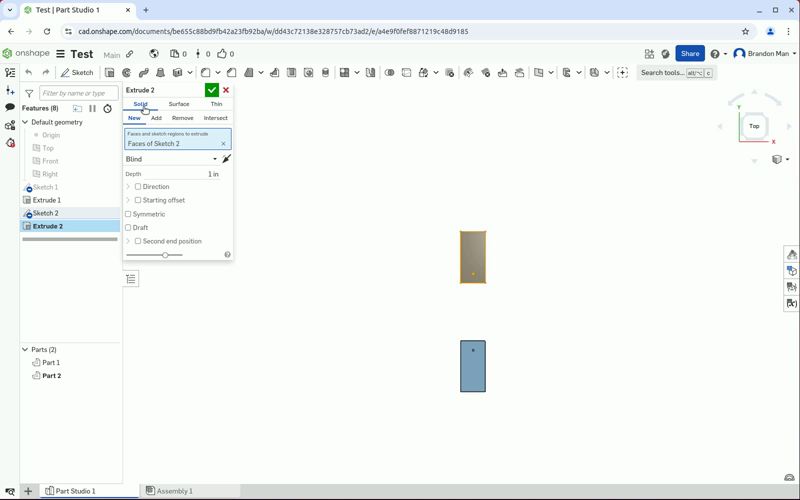
click(143, 106)
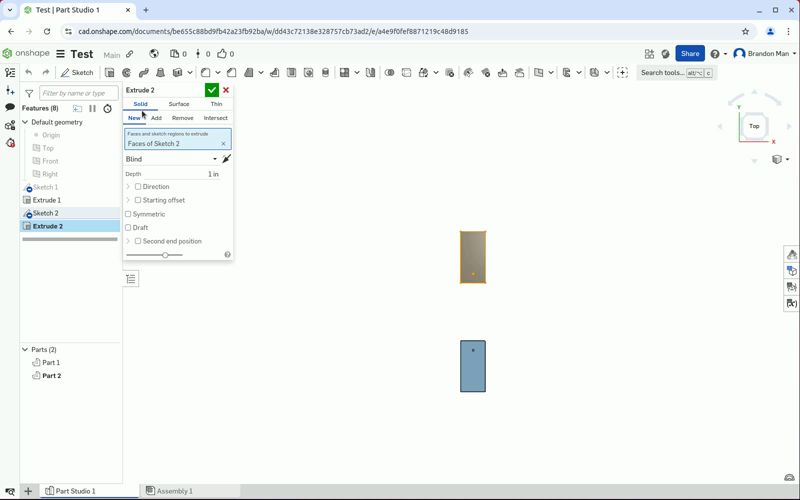
mouse_move(137, 120)
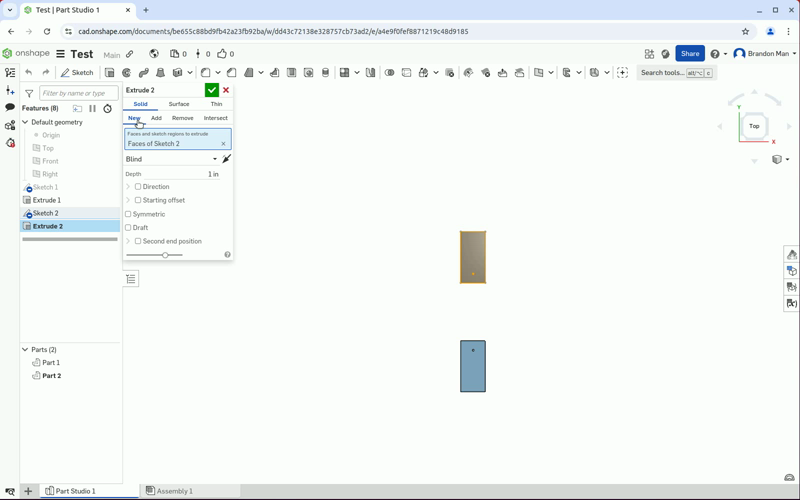
click(137, 120)
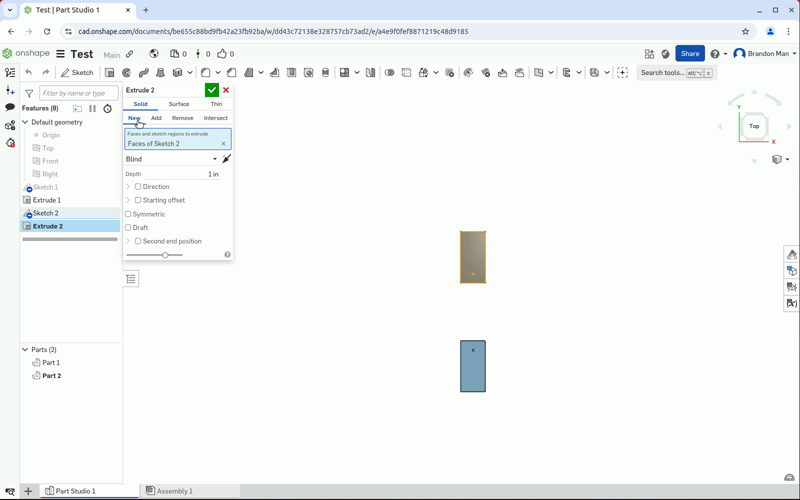
key(tab, 4)
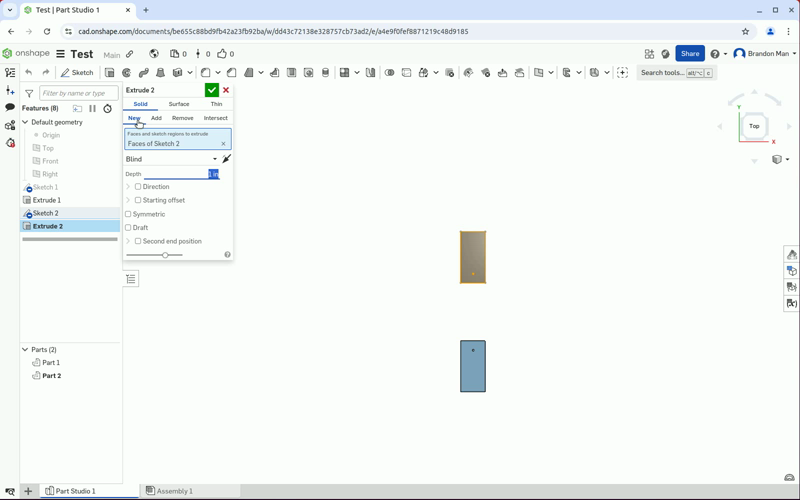
text(0.481)
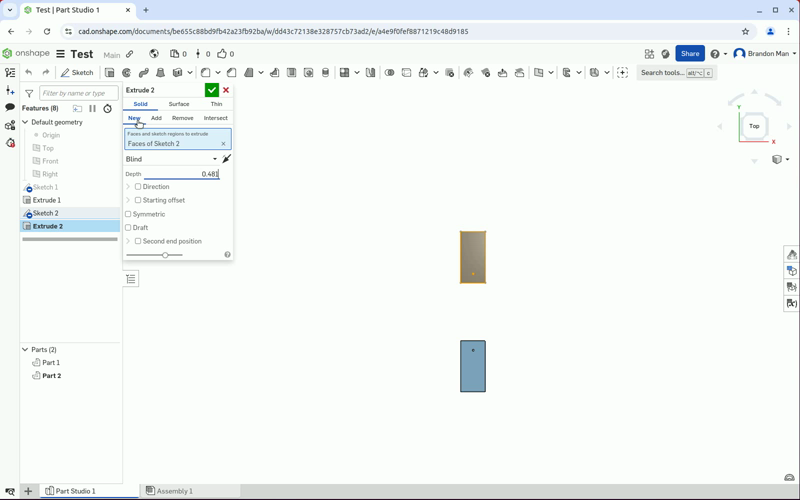
key(enter)
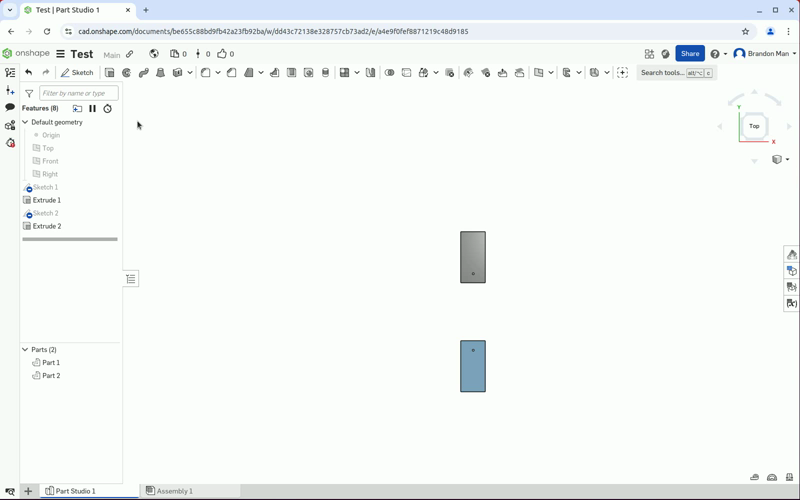
key(shift+h)
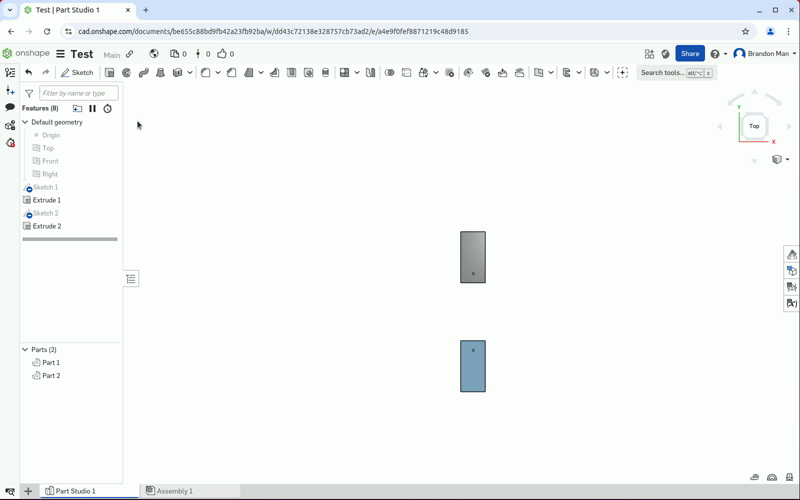
key(shift+h)
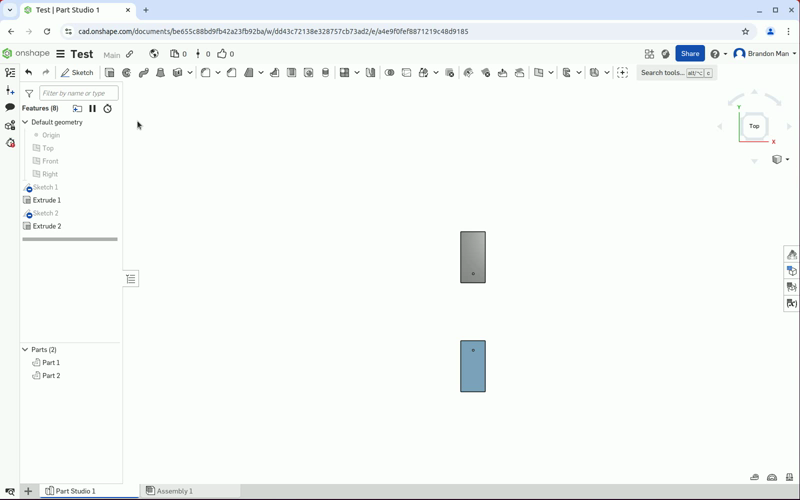
mouse_move(73, 189)
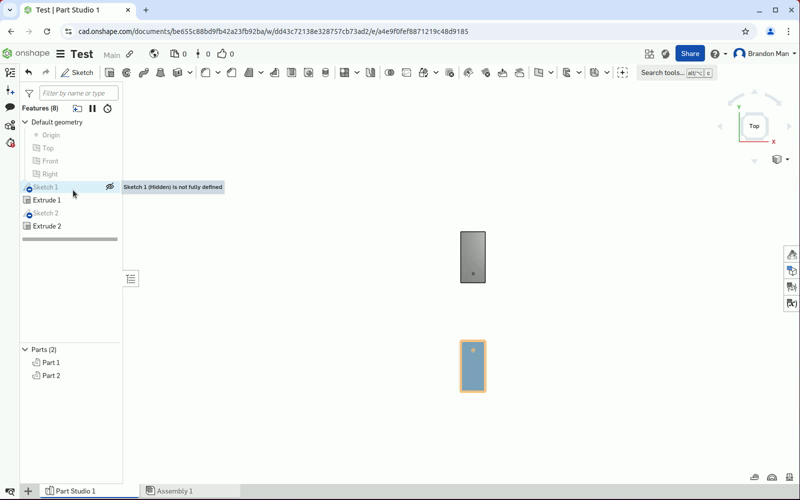
click(73, 189)
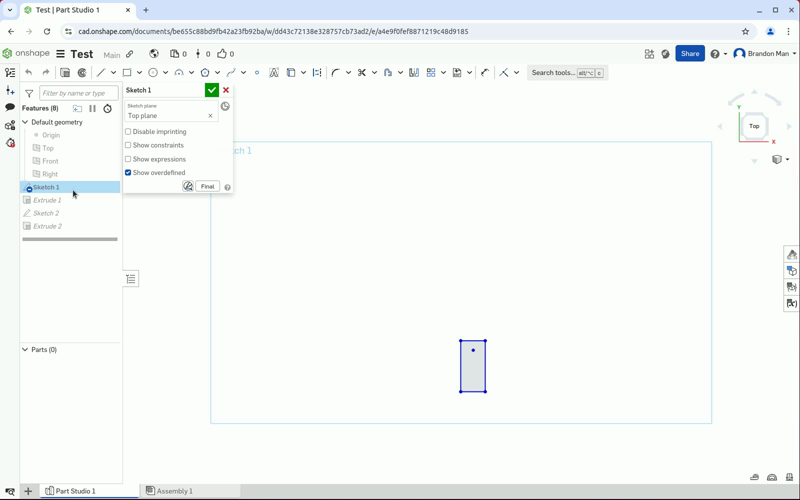
mouse_move(229, 92)
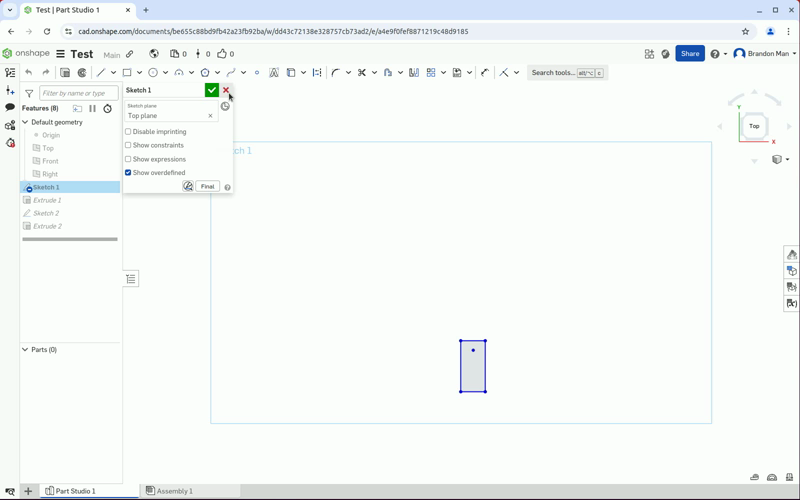
click(229, 92)
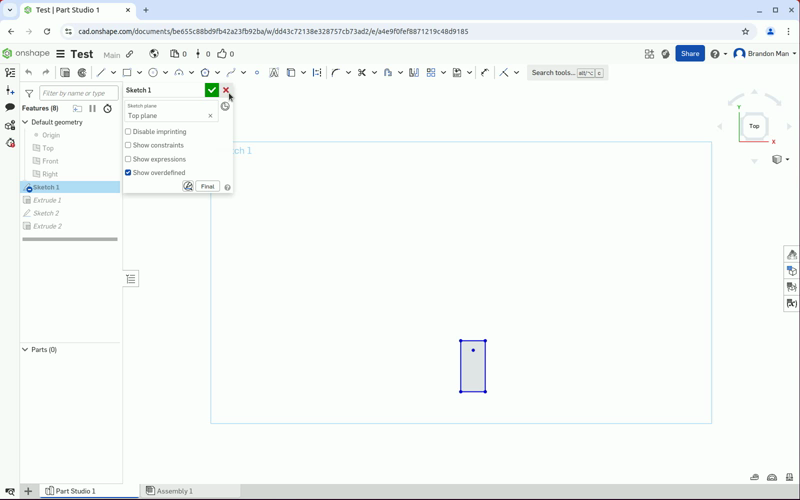
key(shift+s)
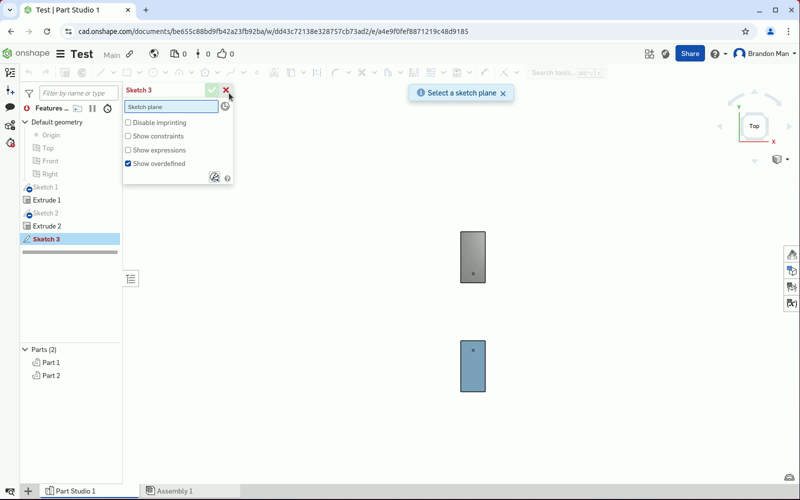
mouse_move(73, 150)
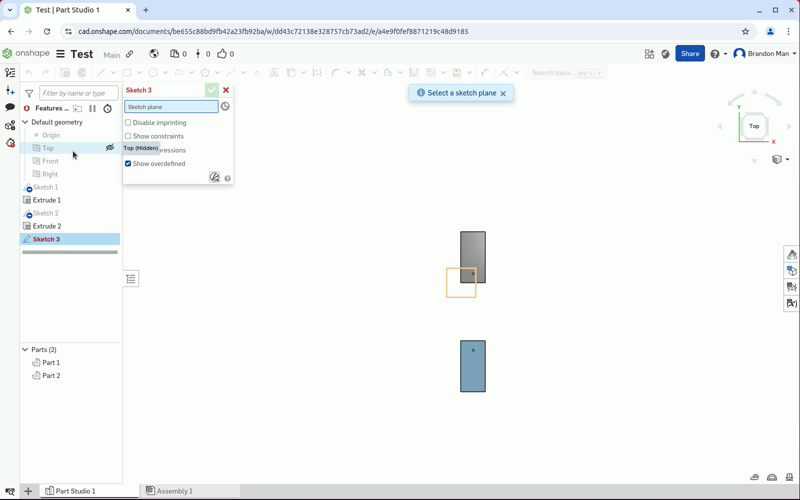
click(73, 150)
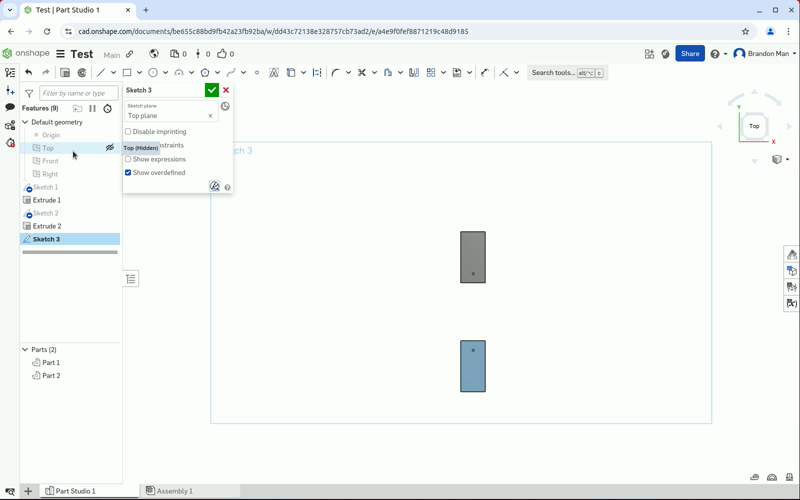
mouse_move(73, 352)
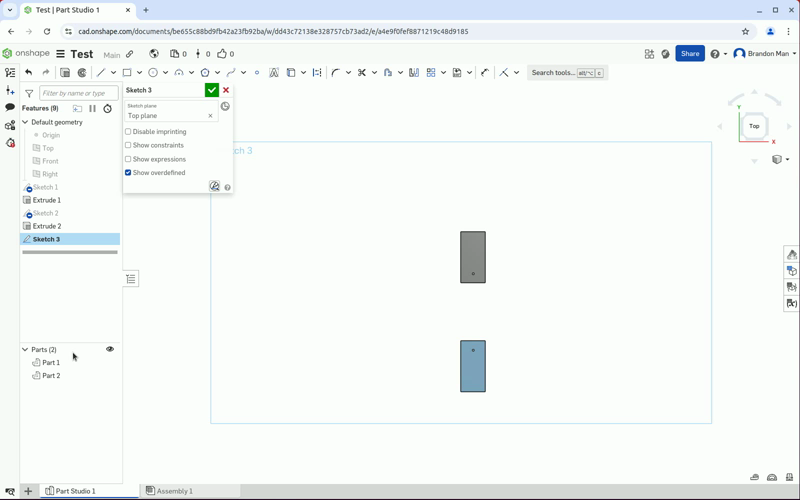
key(y)
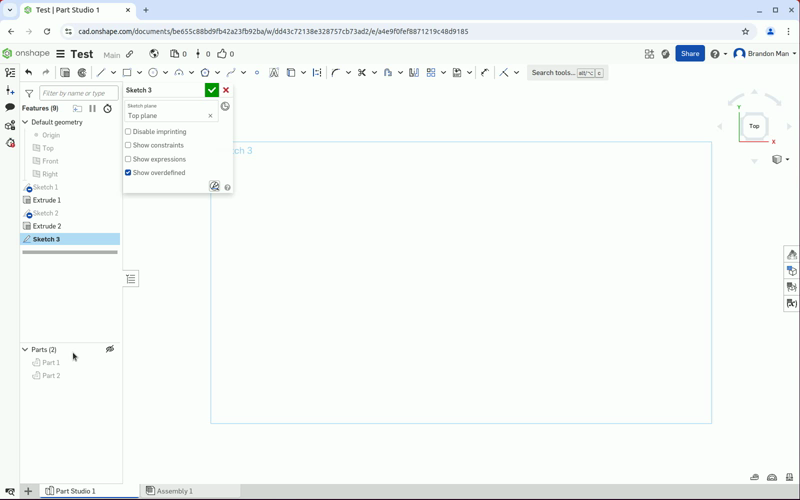
key(l)
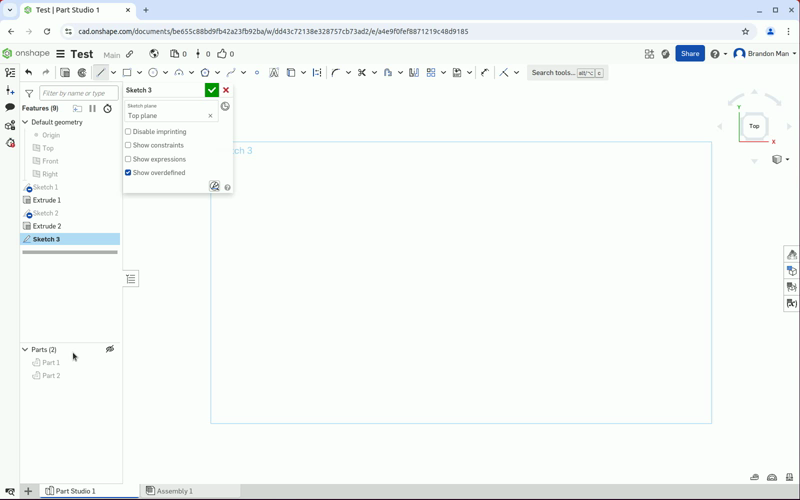
key_down(shift)
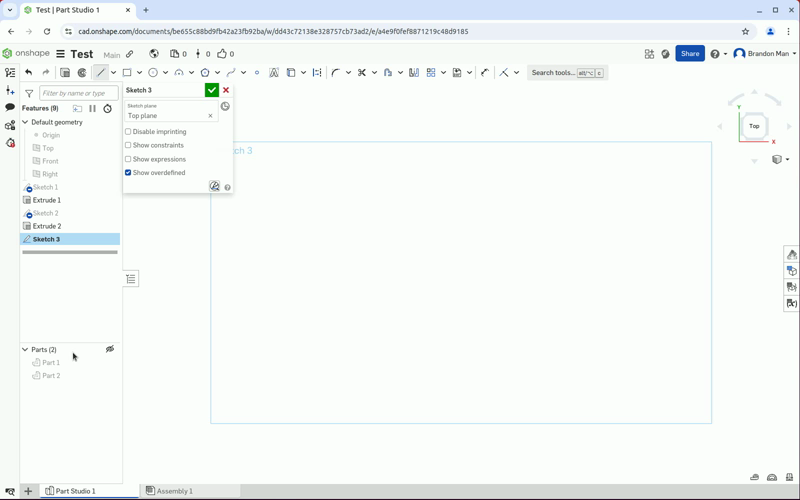
mouse_move(447, 395)
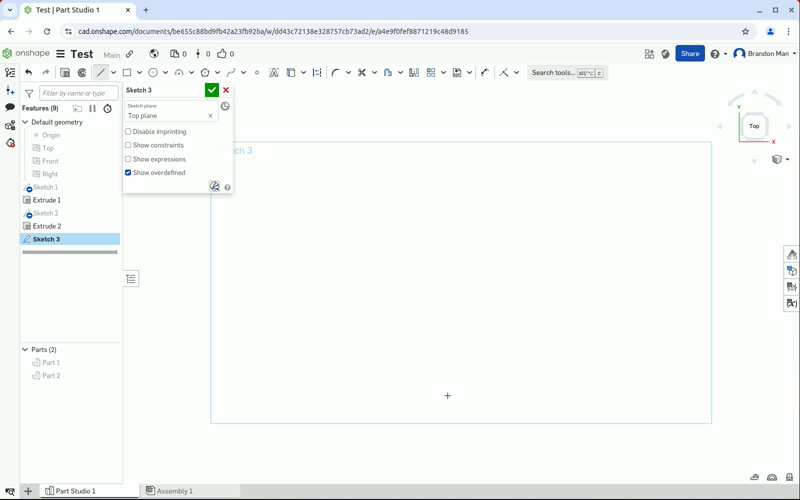
click(447, 395)
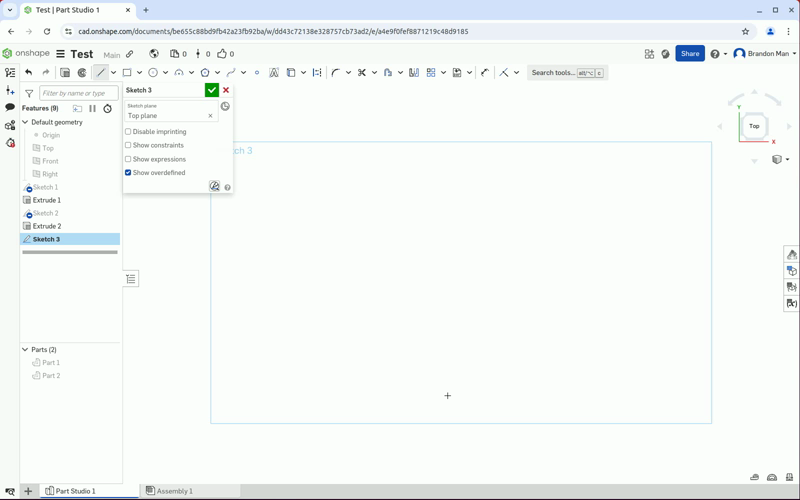
key_up(shift)
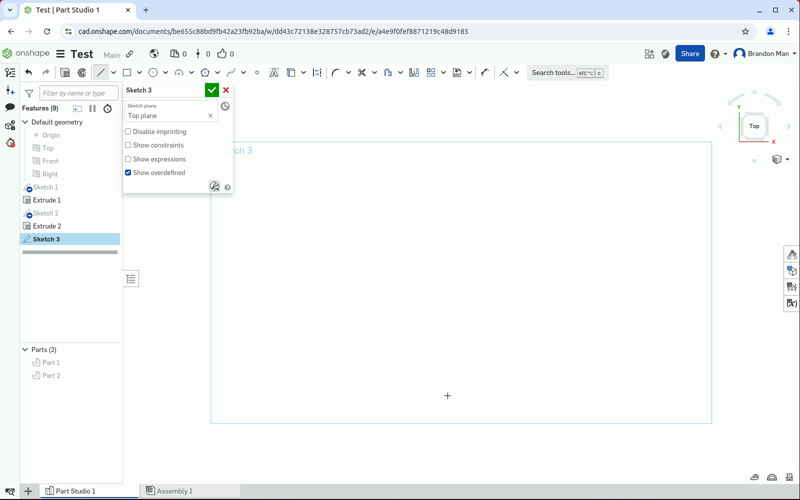
key_down(shift)
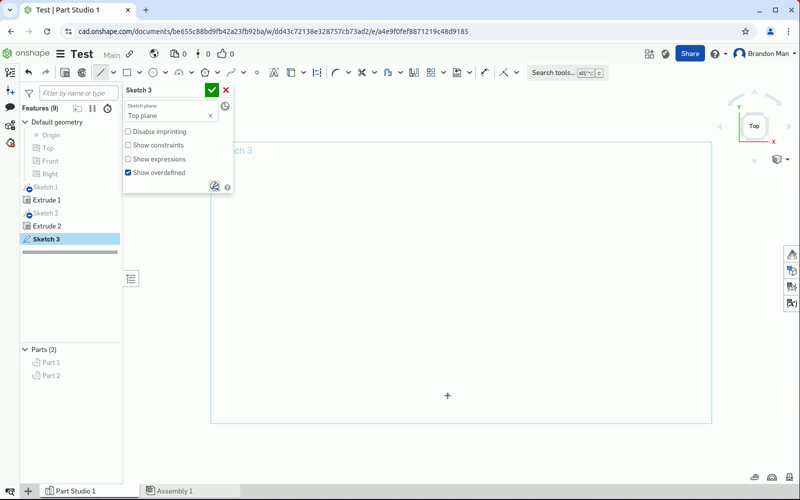
mouse_move(477, 395)
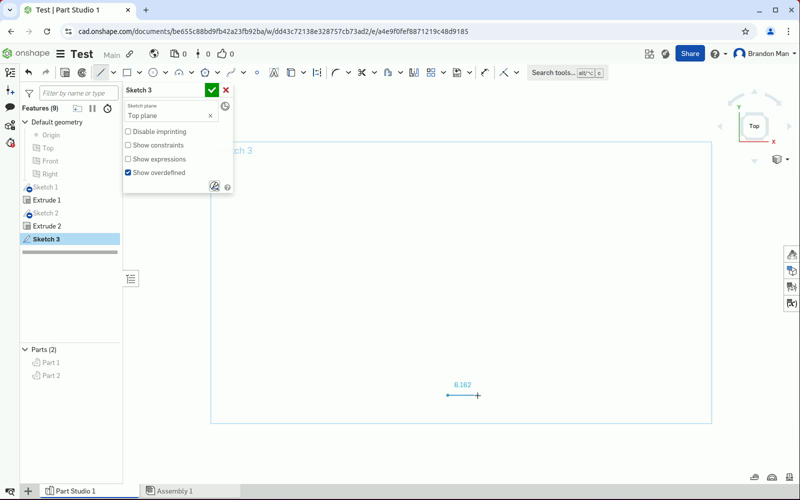
mouse_move(496, 395)
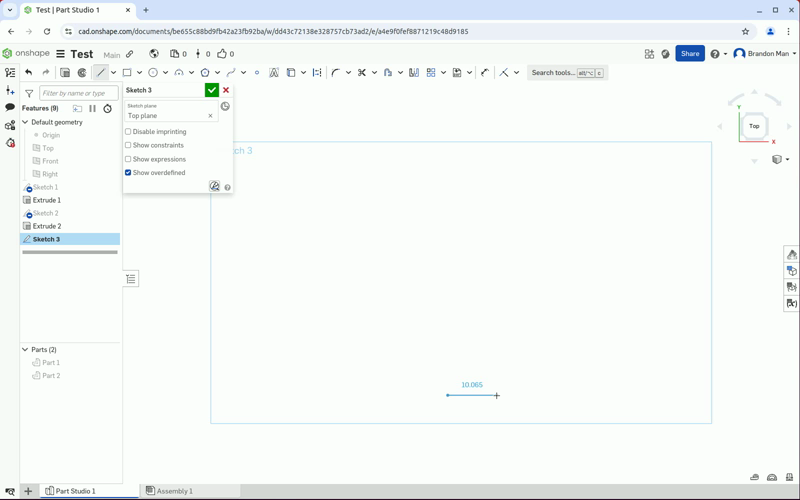
click(496, 395)
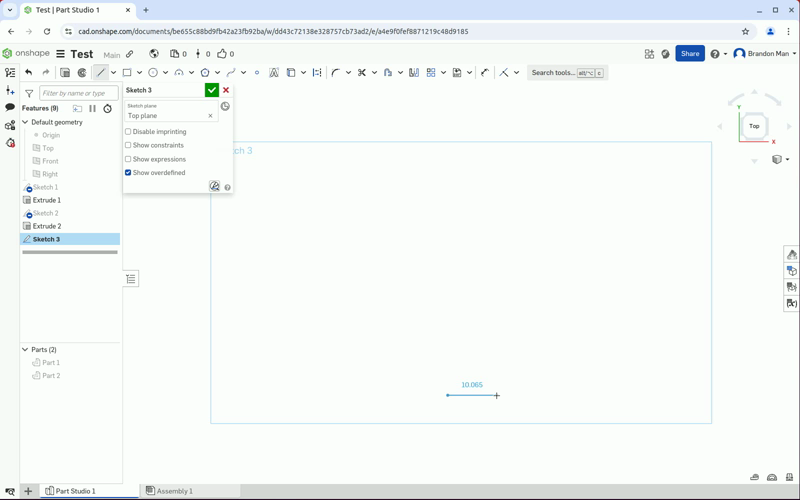
key_up(shift)
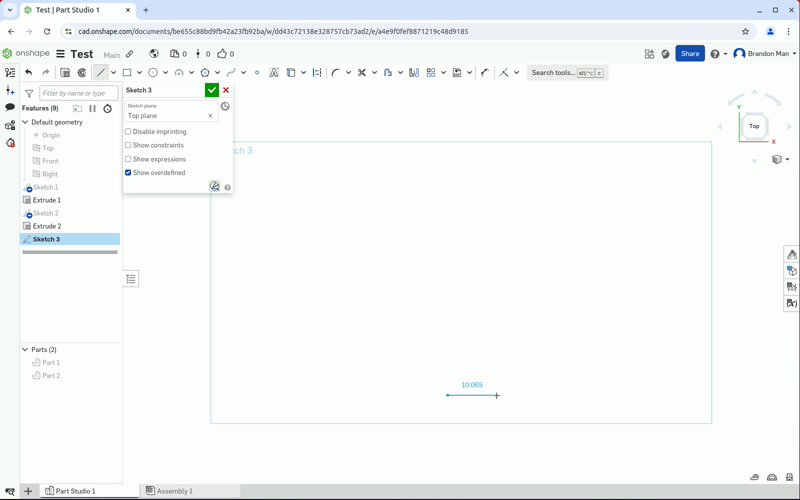
key_down(shift)
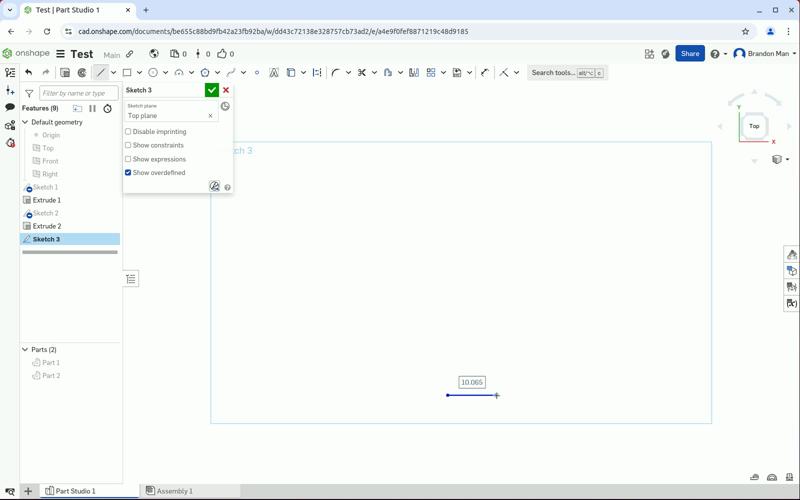
mouse_move(496, 229)
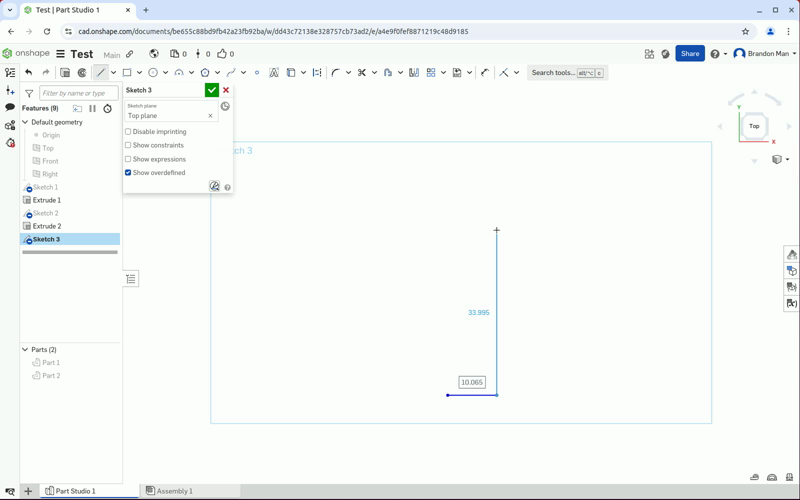
click(496, 229)
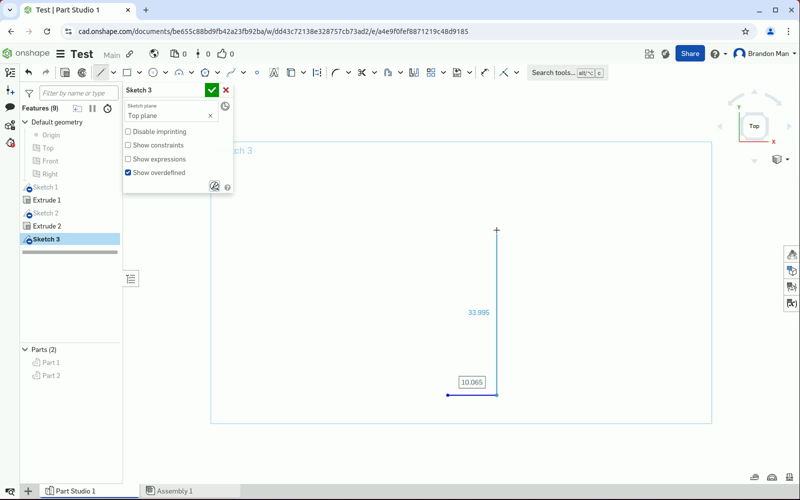
key_up(shift)
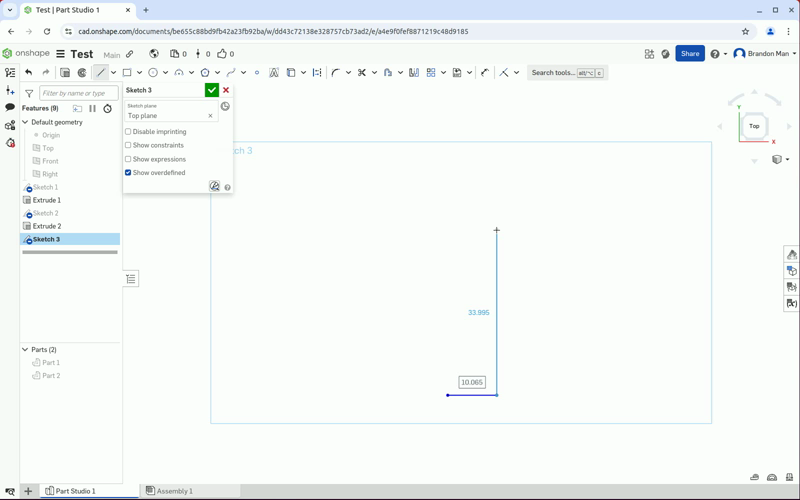
key_down(shift)
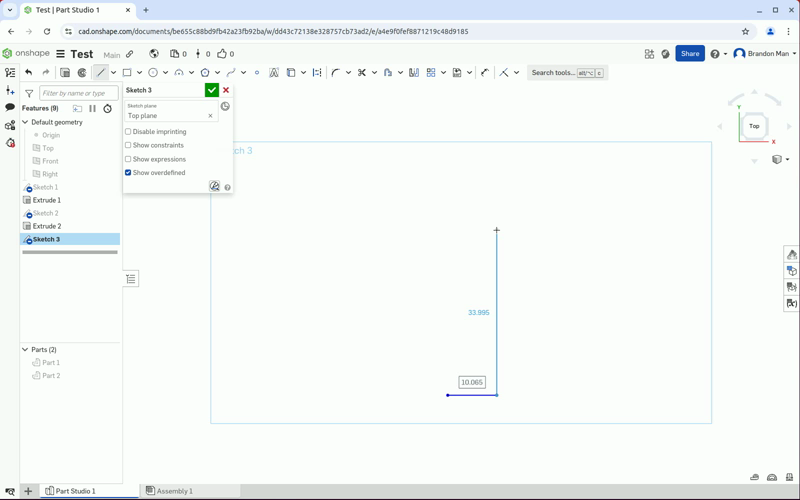
mouse_move(526, 229)
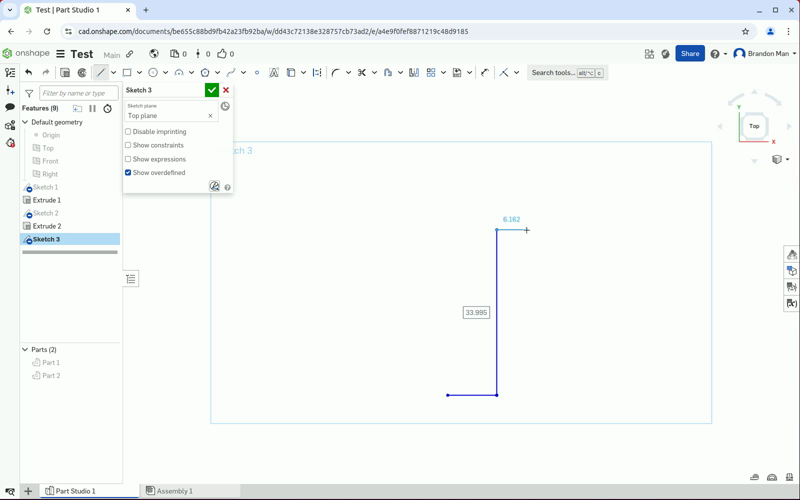
mouse_move(447, 229)
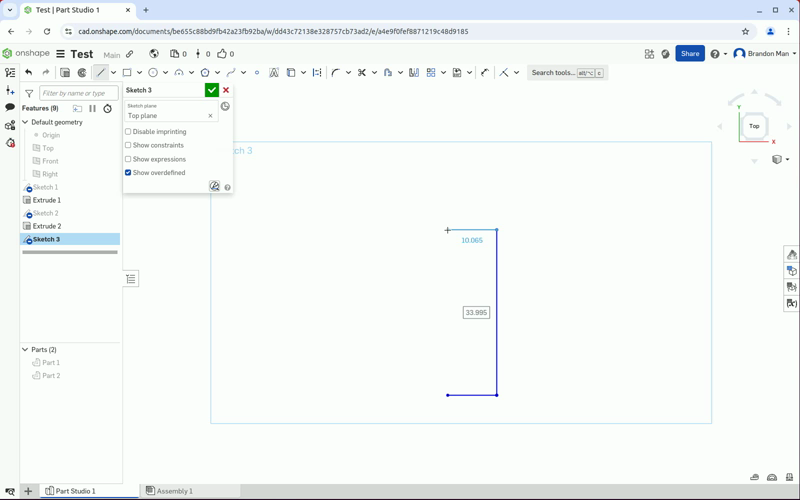
click(447, 229)
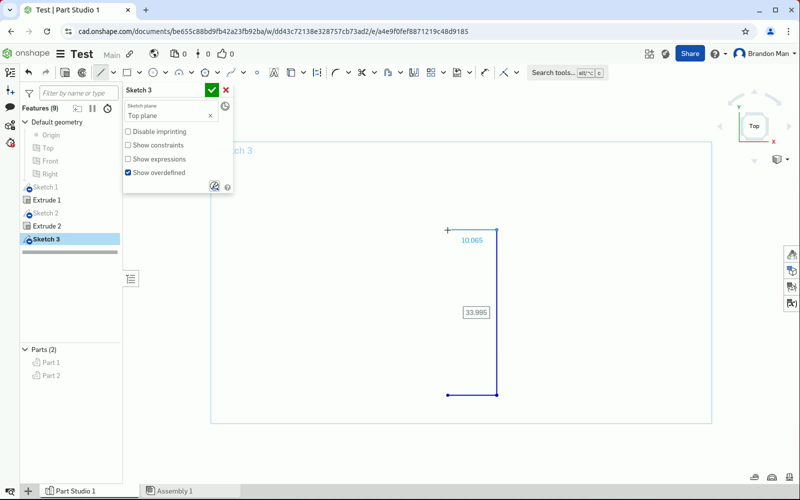
key_up(shift)
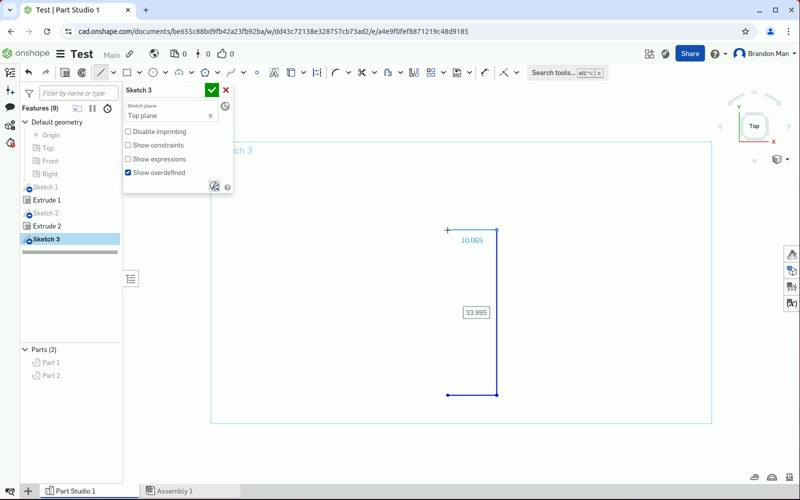
key_down(shift)
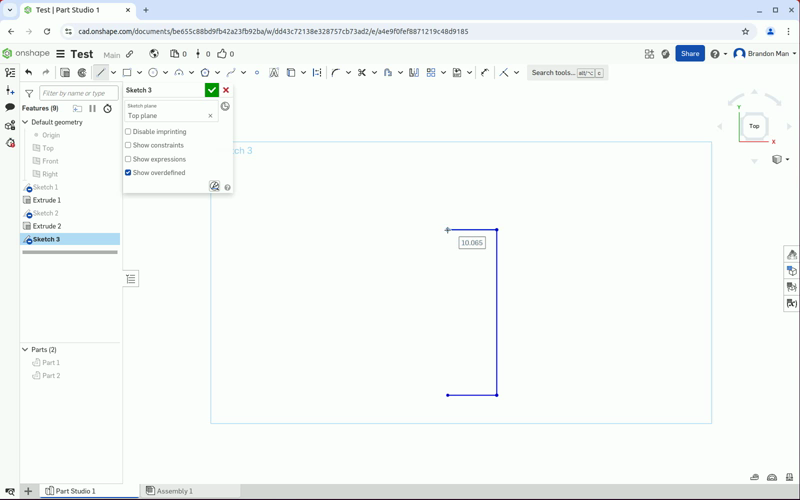
mouse_move(447, 395)
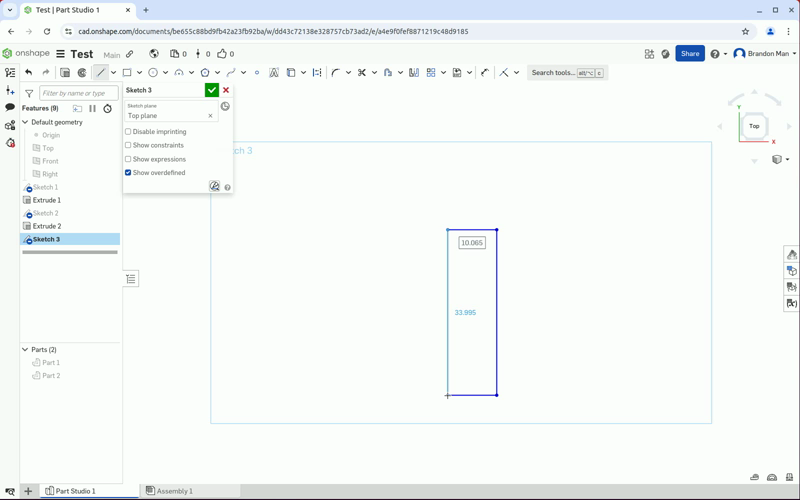
key_up(shift)
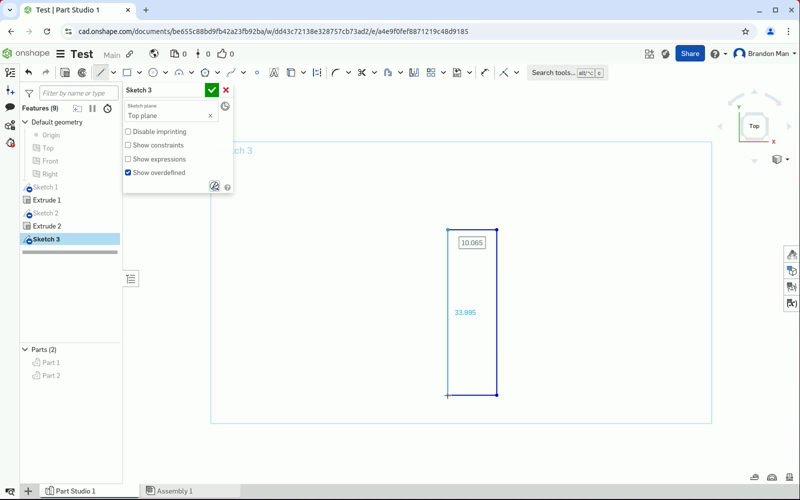
click(447, 395)
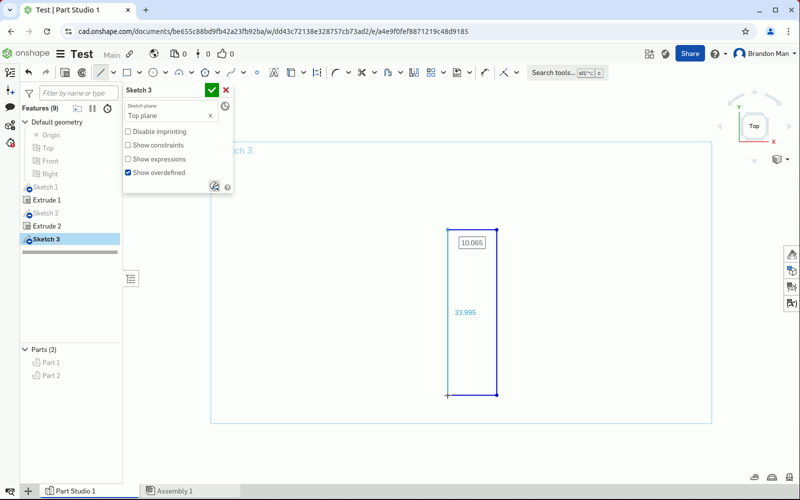
key(esc)
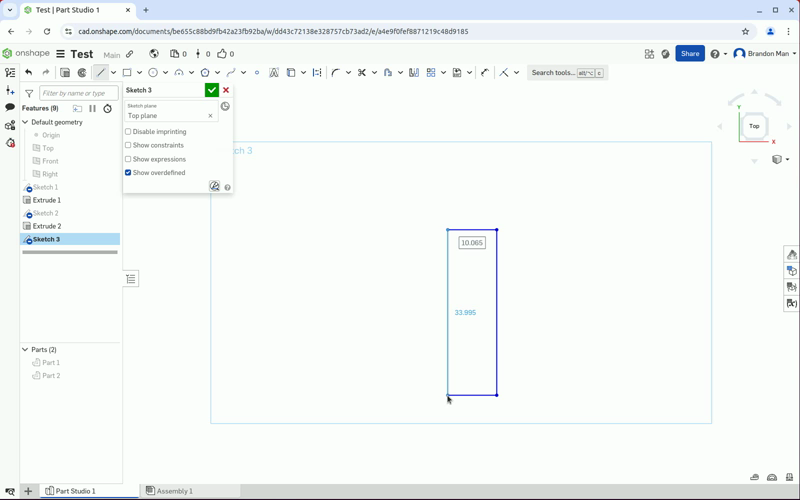
key(l)
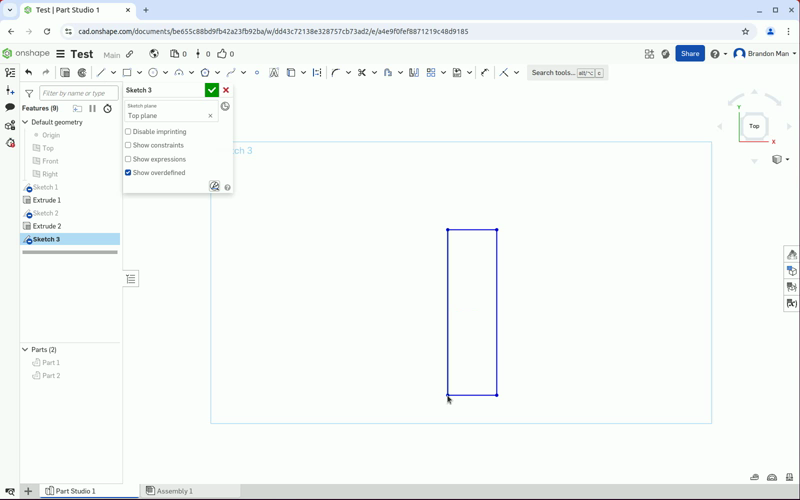
key_down(shift)
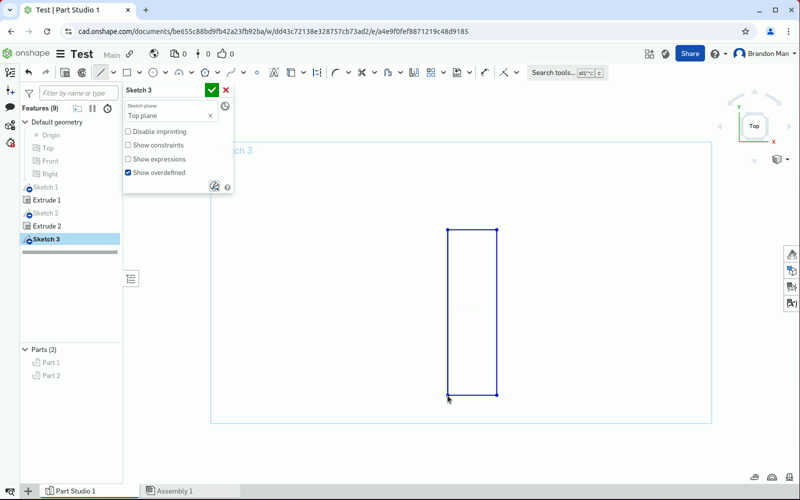
mouse_move(460, 391)
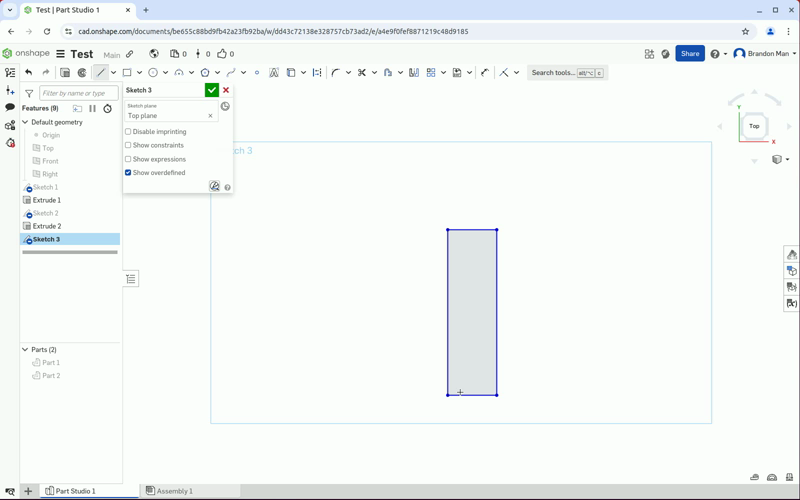
click(460, 391)
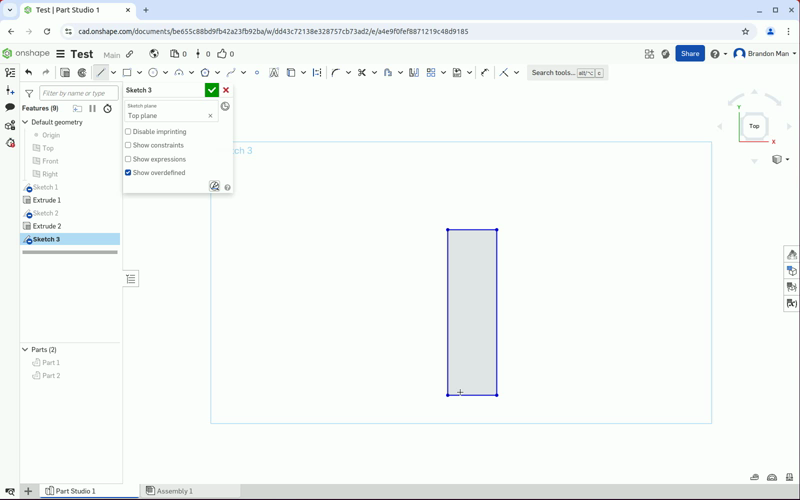
key_up(shift)
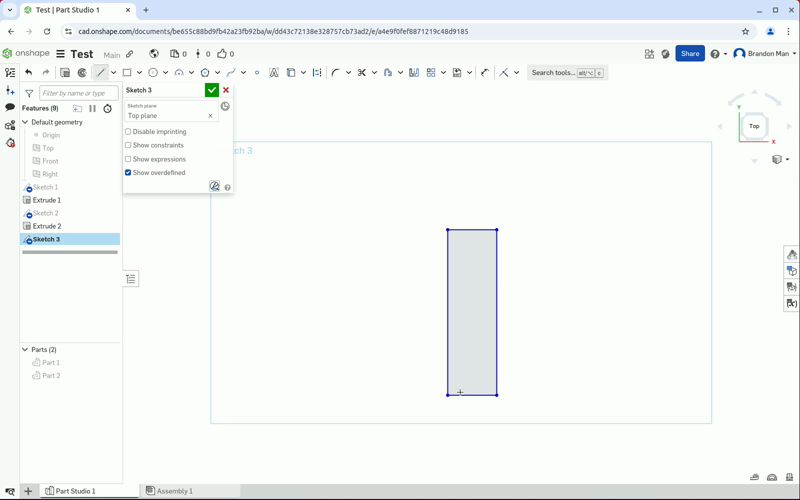
key_down(shift)
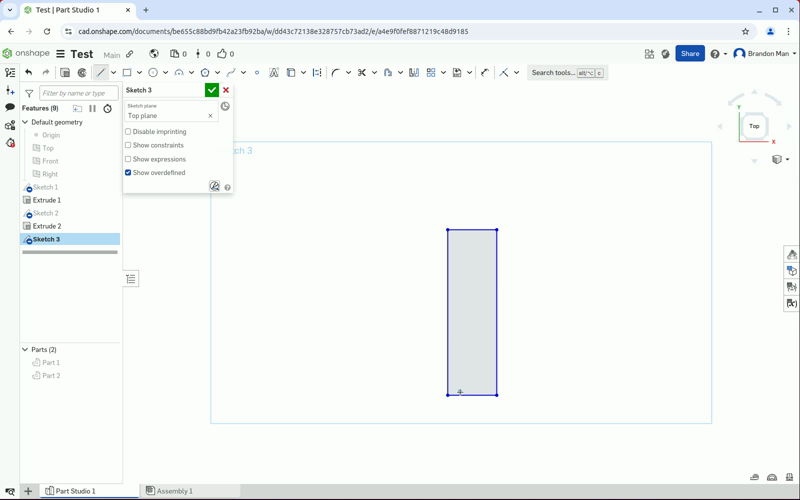
mouse_move(490, 391)
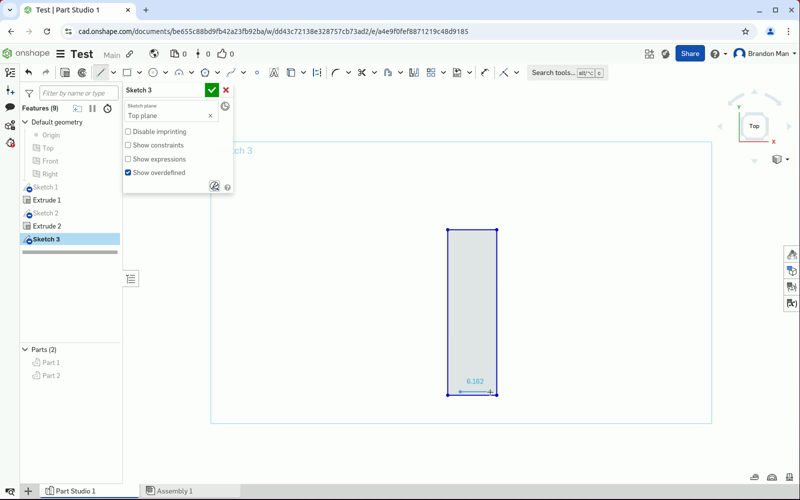
mouse_move(484, 391)
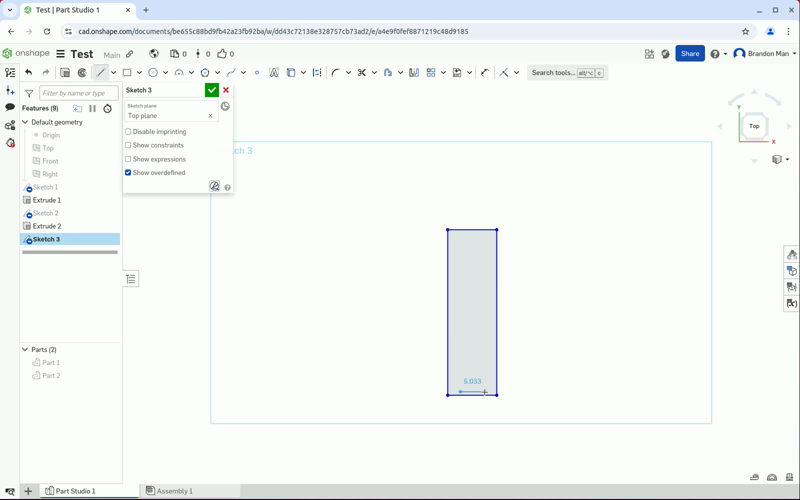
click(484, 391)
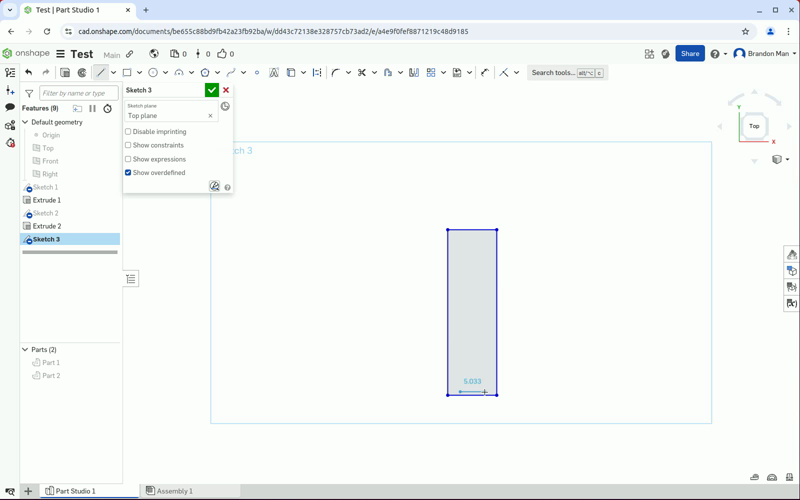
key_up(shift)
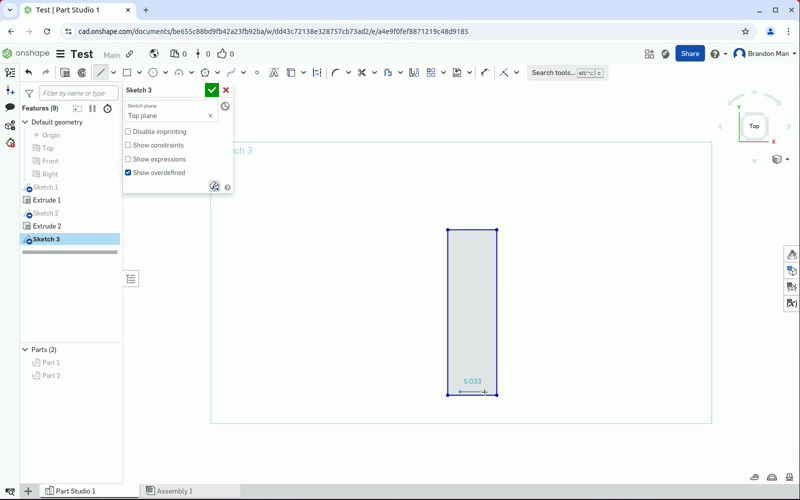
key_down(shift)
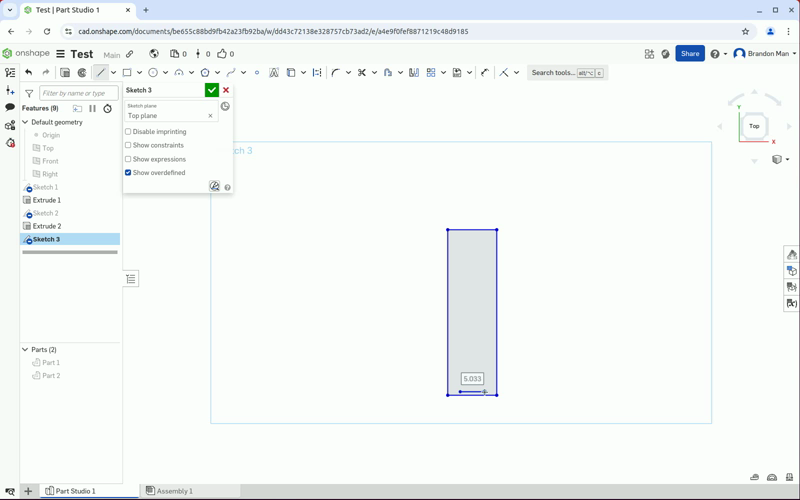
mouse_move(514, 391)
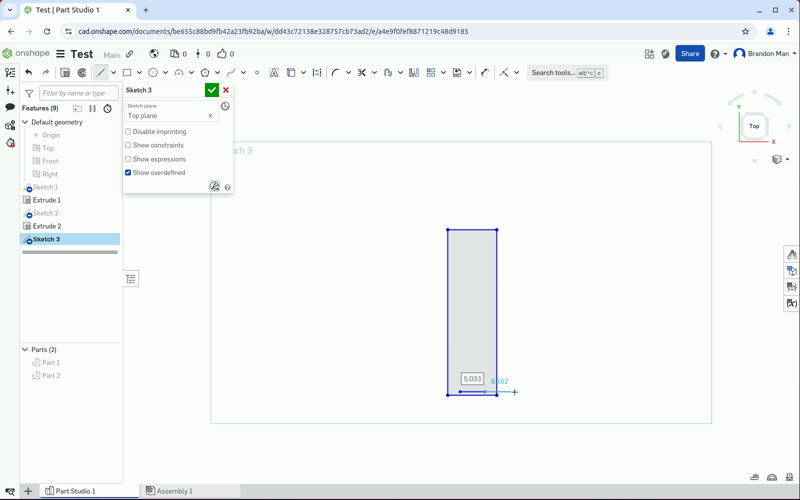
mouse_move(484, 341)
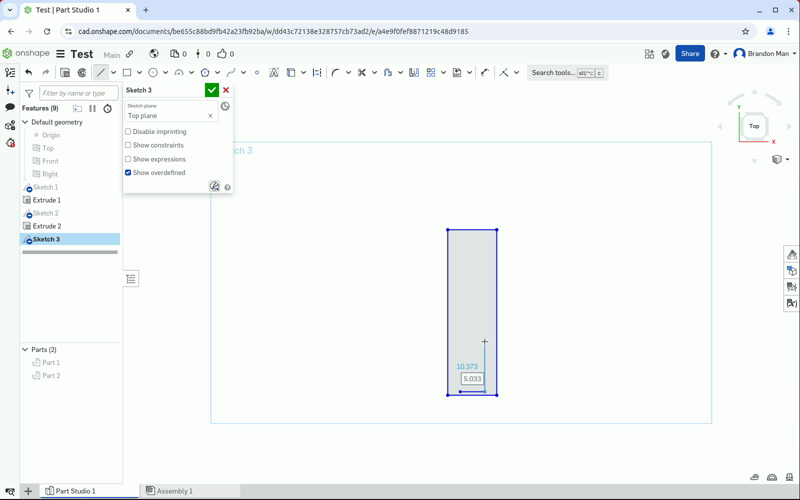
click(484, 341)
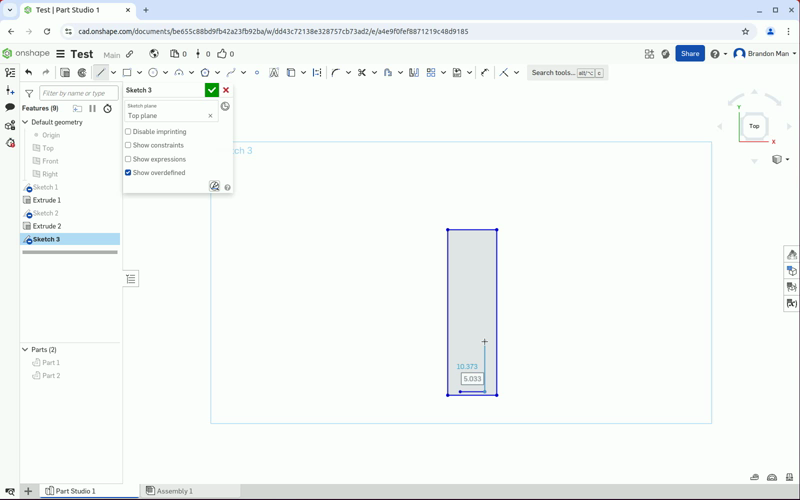
key_up(shift)
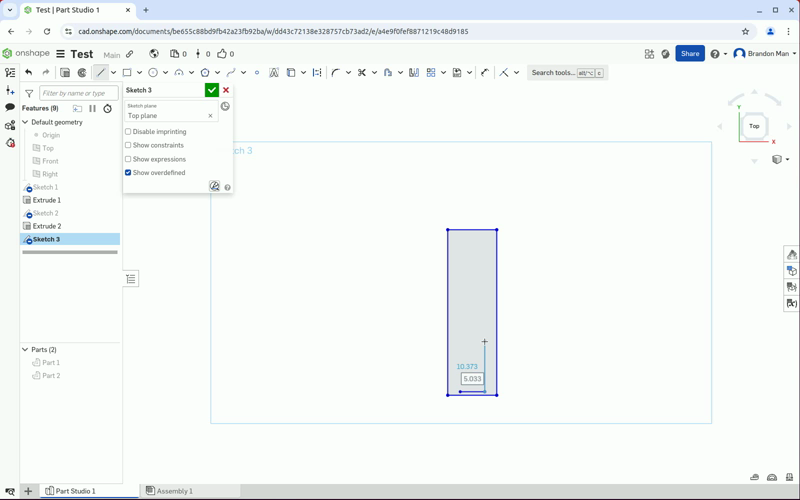
key_down(shift)
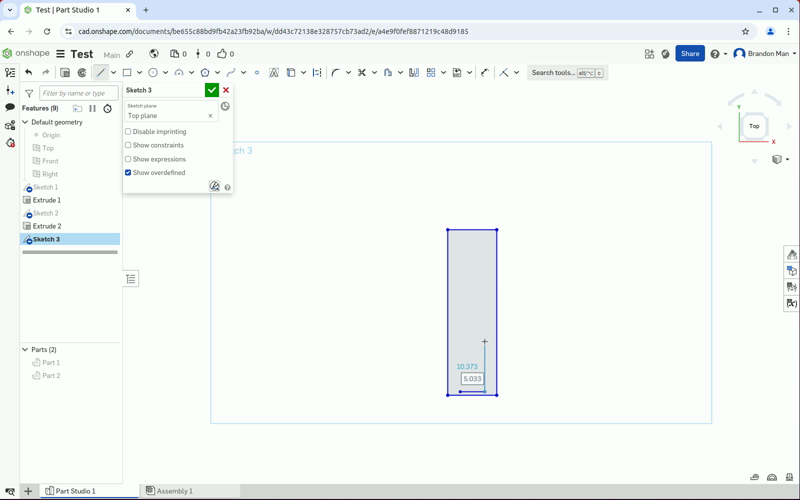
mouse_move(514, 341)
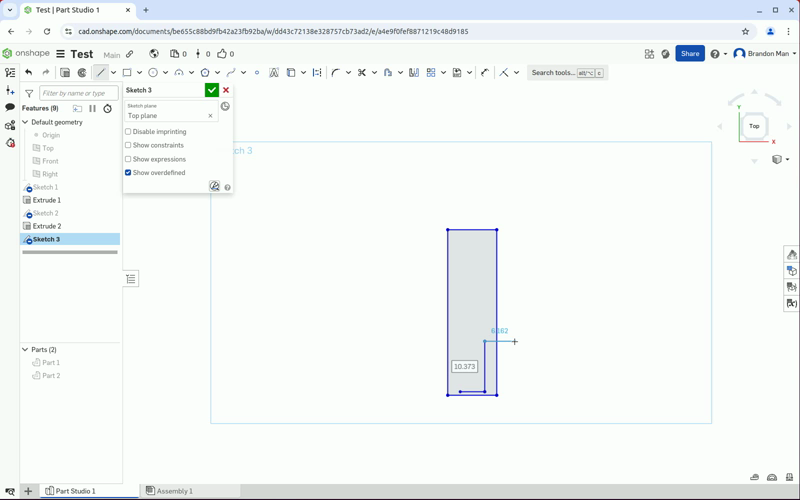
mouse_move(460, 341)
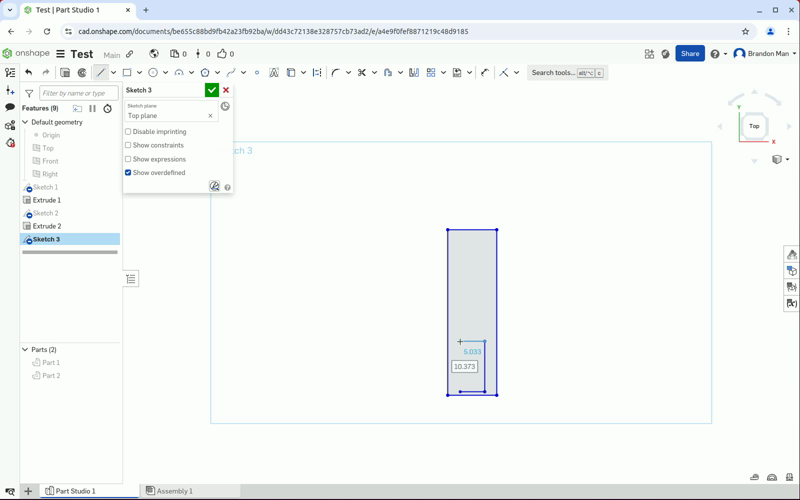
click(460, 341)
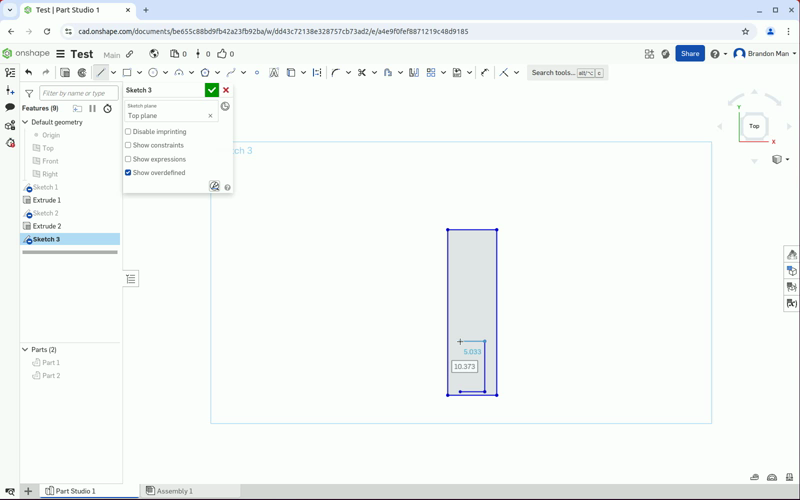
key_up(shift)
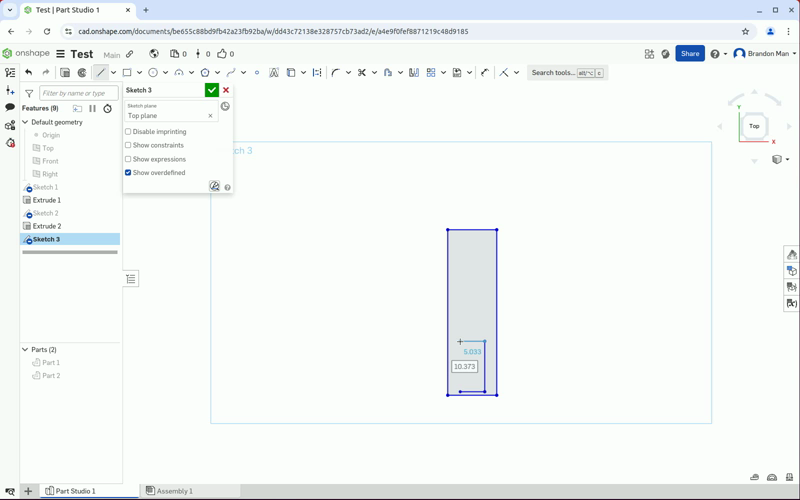
mouse_move(490, 341)
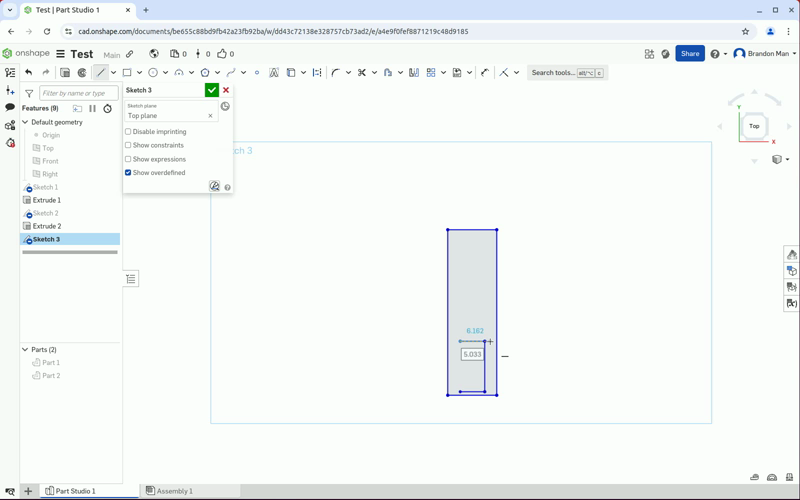
key_down(shift)
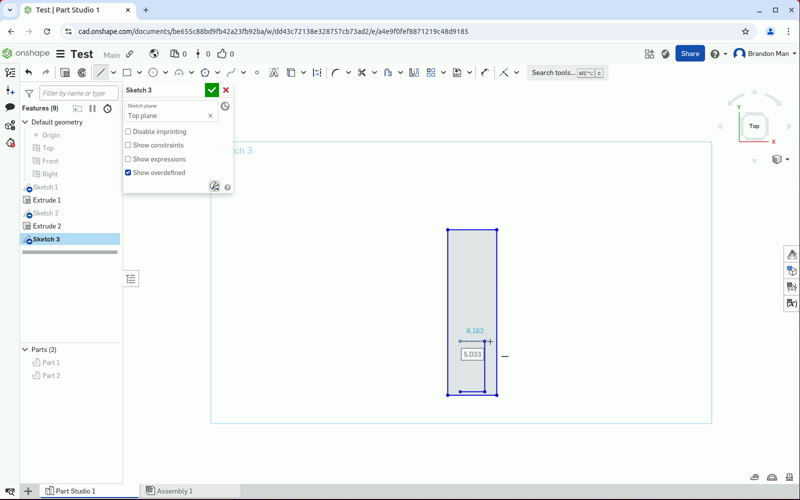
mouse_move(460, 391)
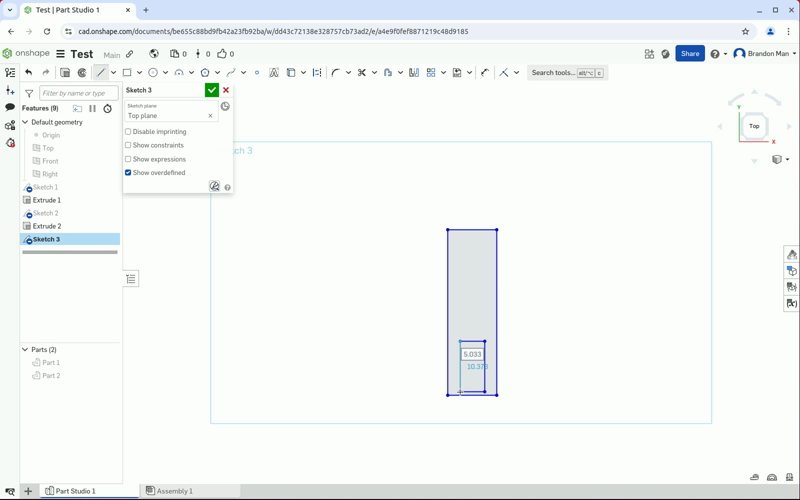
key_up(shift)
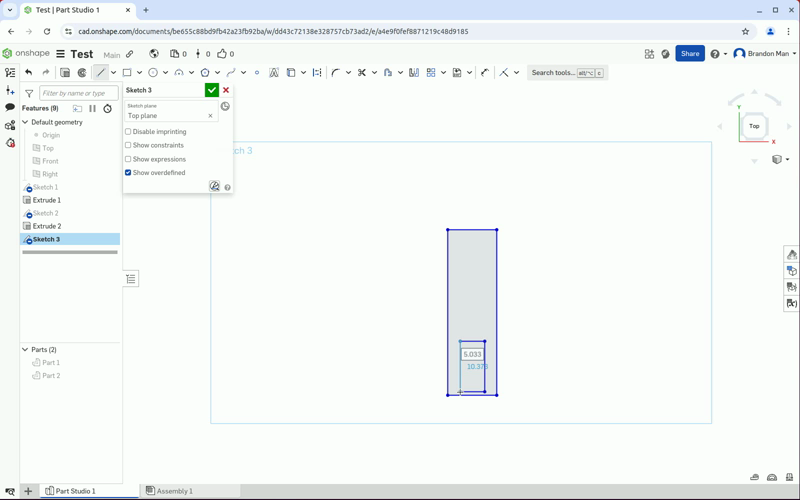
click(460, 391)
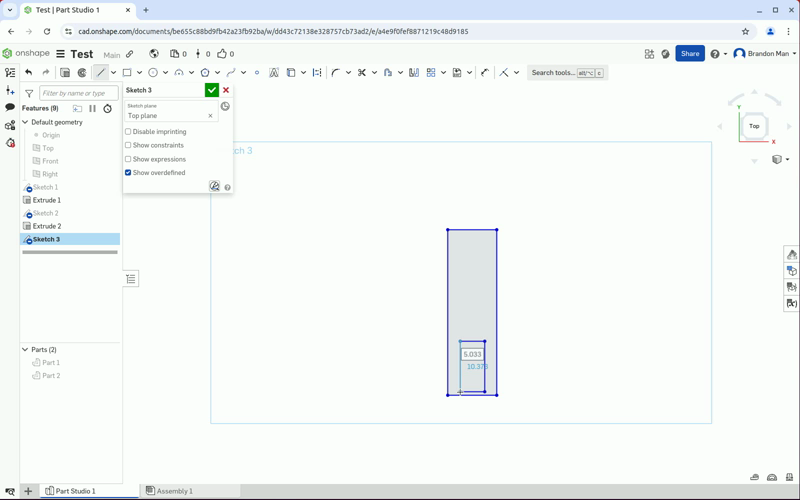
key(esc)
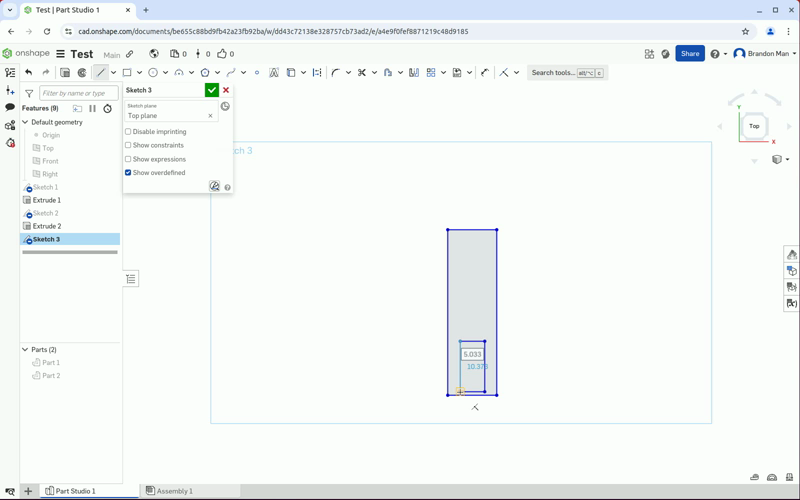
key(l)
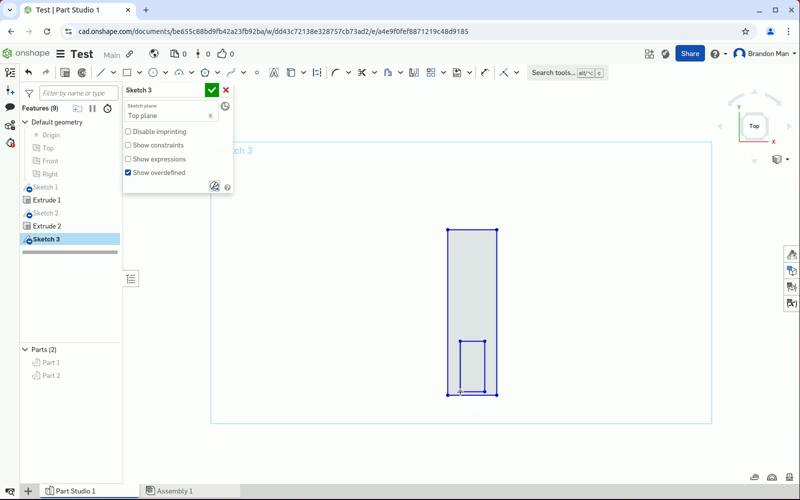
key_down(shift)
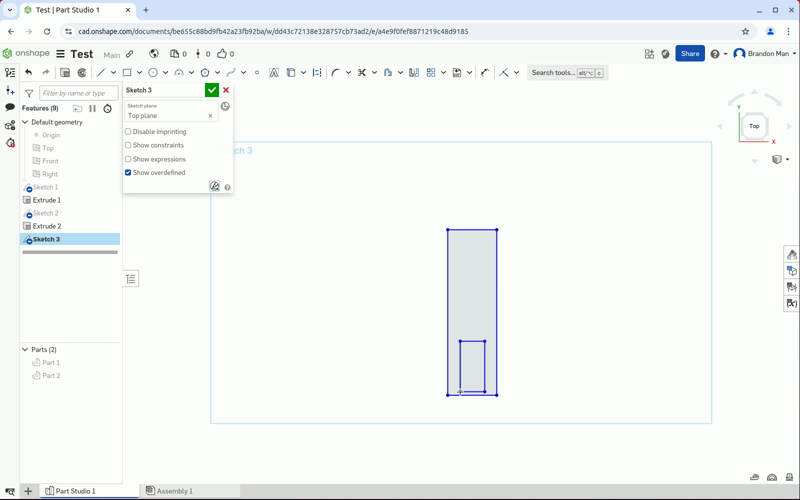
mouse_move(460, 283)
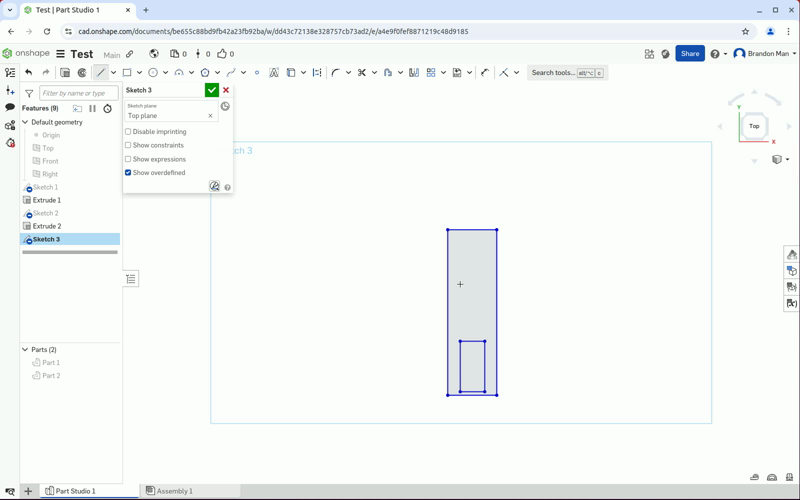
click(460, 283)
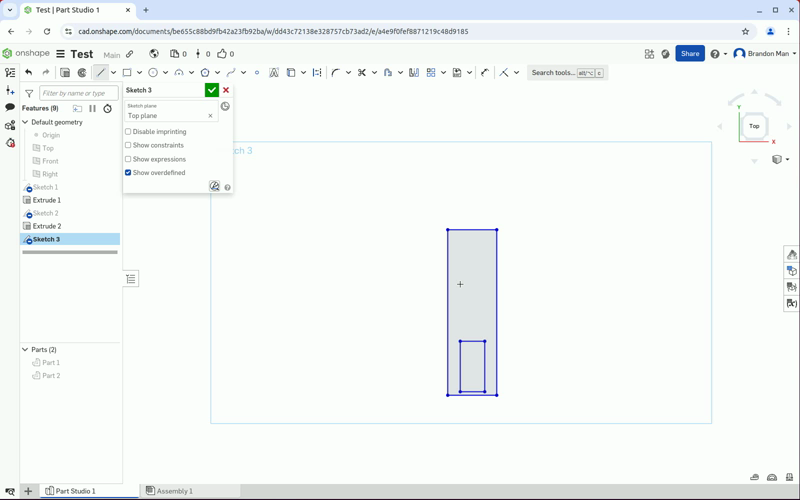
key_up(shift)
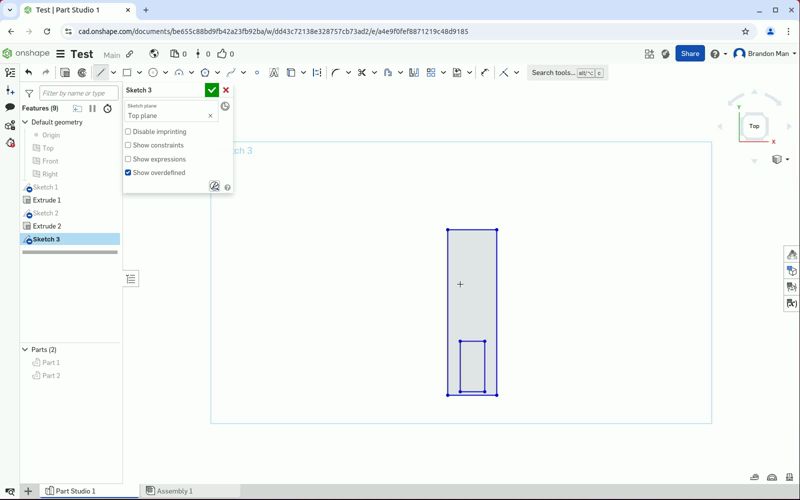
key_down(shift)
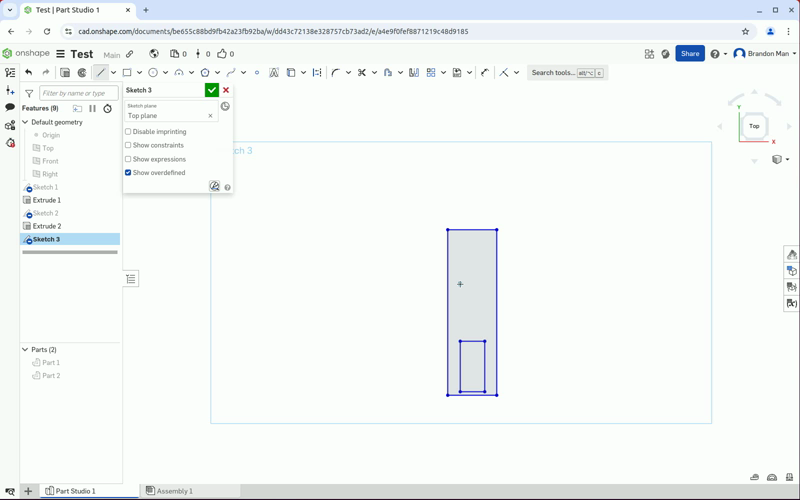
mouse_move(490, 283)
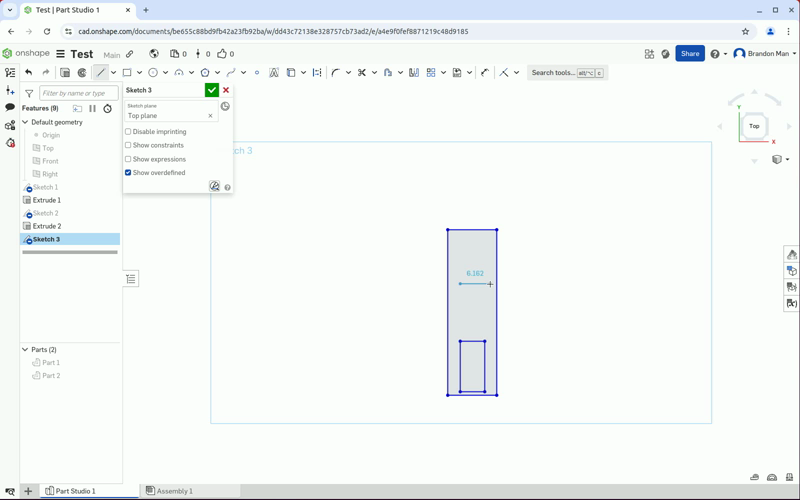
mouse_move(484, 283)
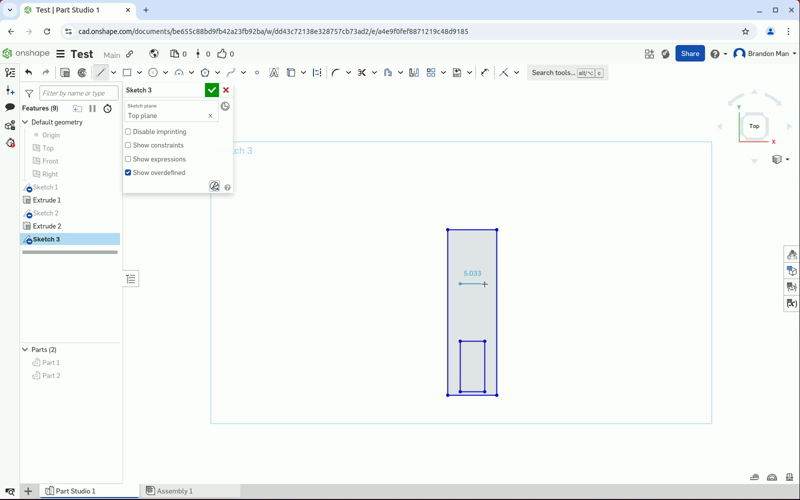
click(484, 283)
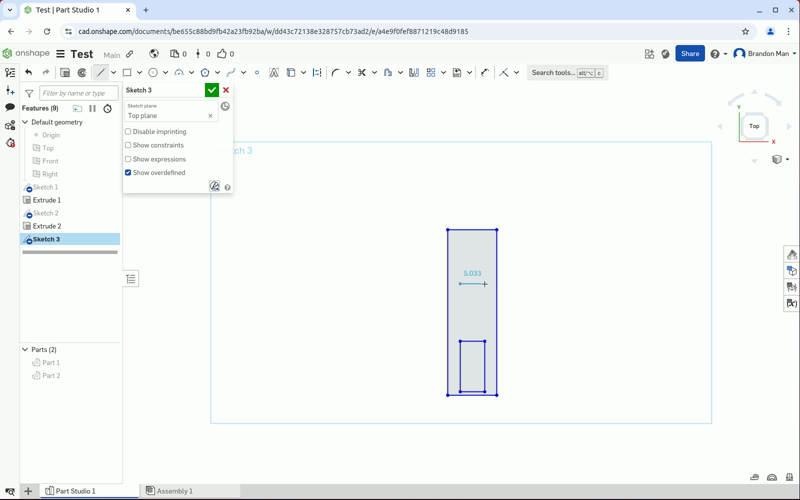
key_up(shift)
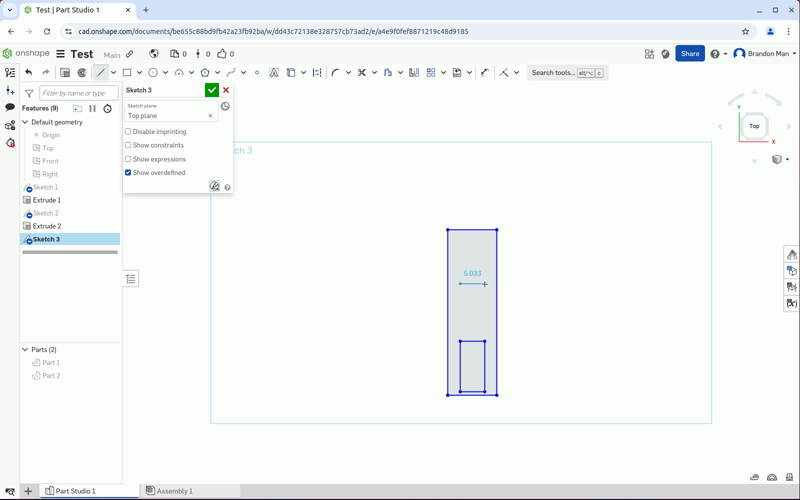
key_down(shift)
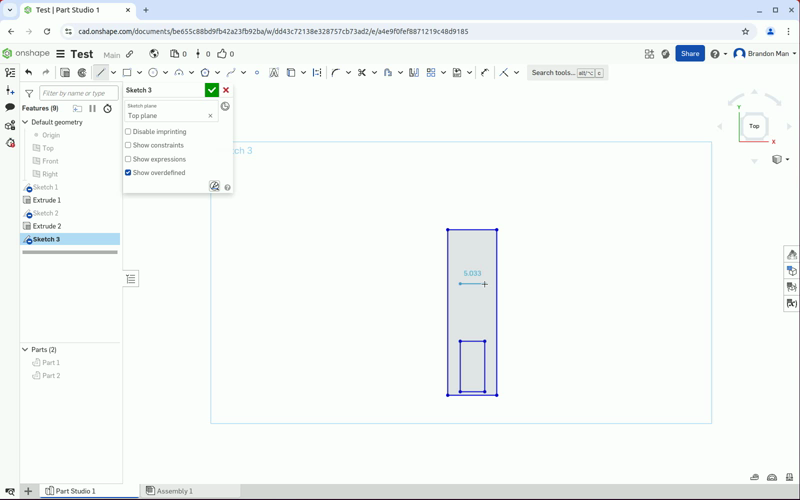
mouse_move(514, 283)
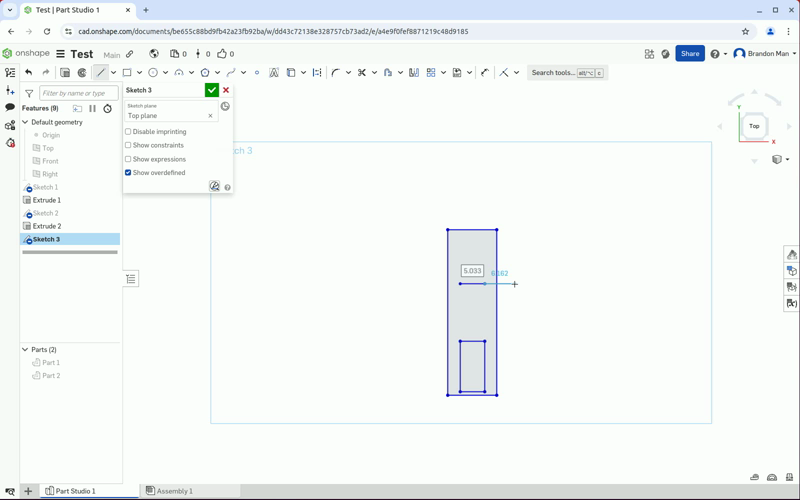
mouse_move(484, 233)
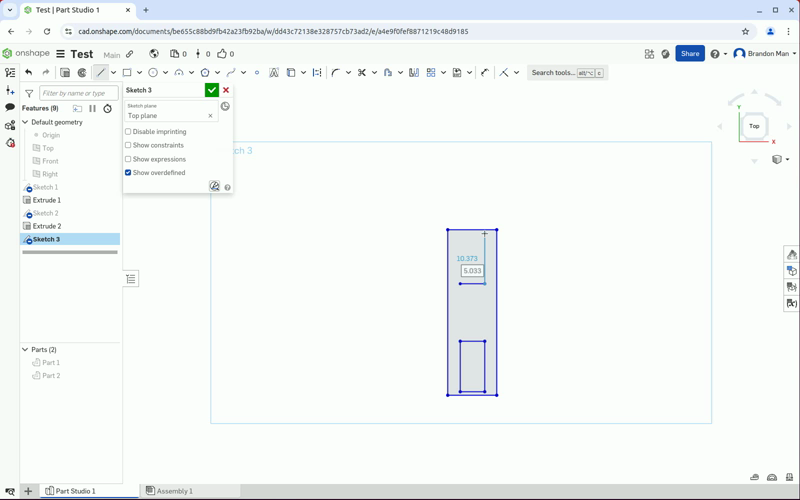
click(484, 233)
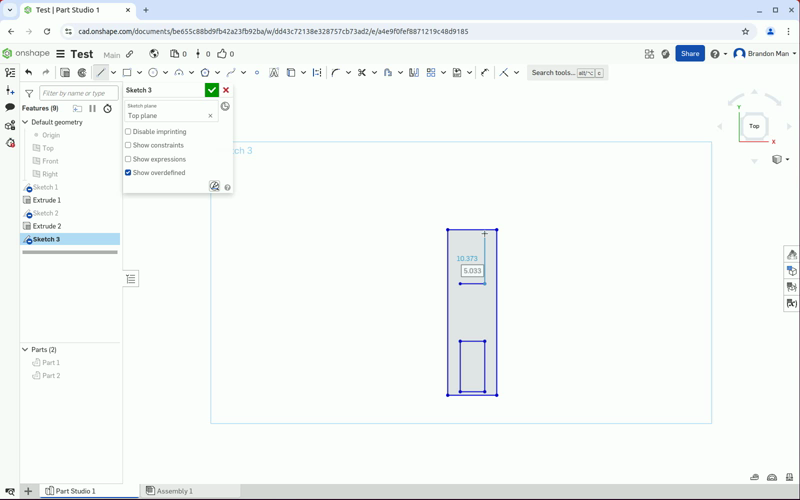
key_up(shift)
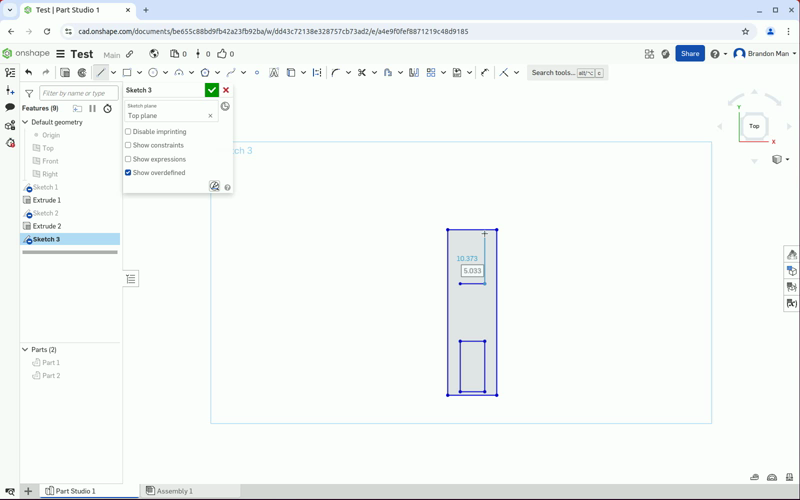
key_down(shift)
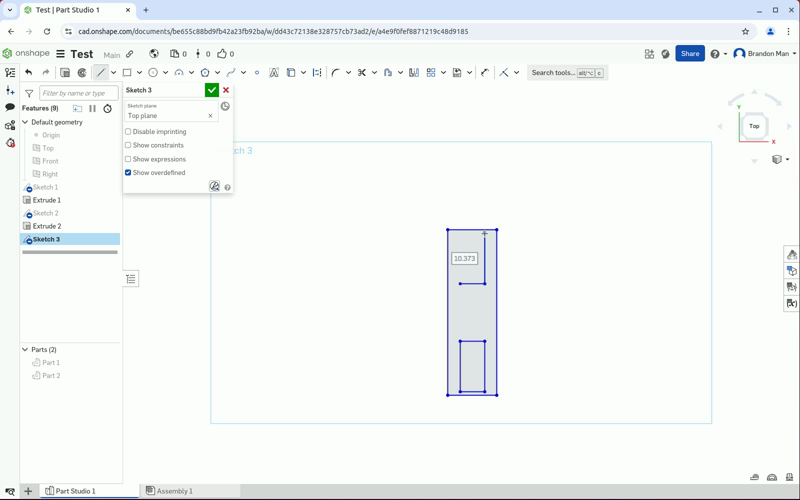
mouse_move(514, 233)
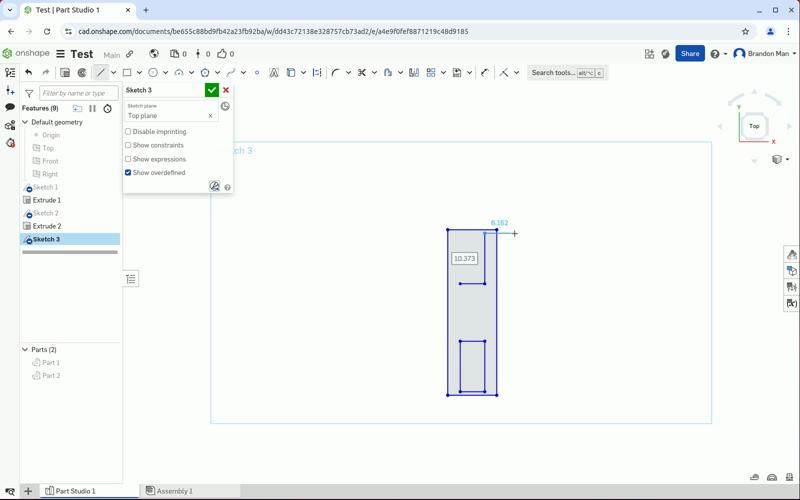
mouse_move(460, 233)
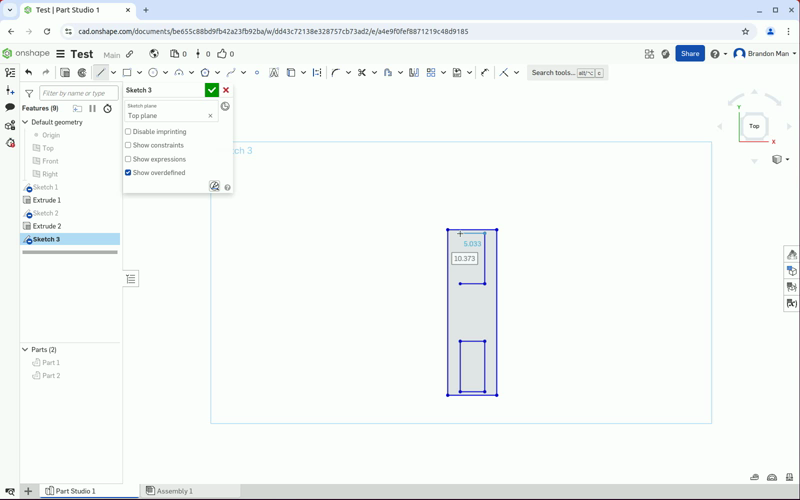
click(460, 233)
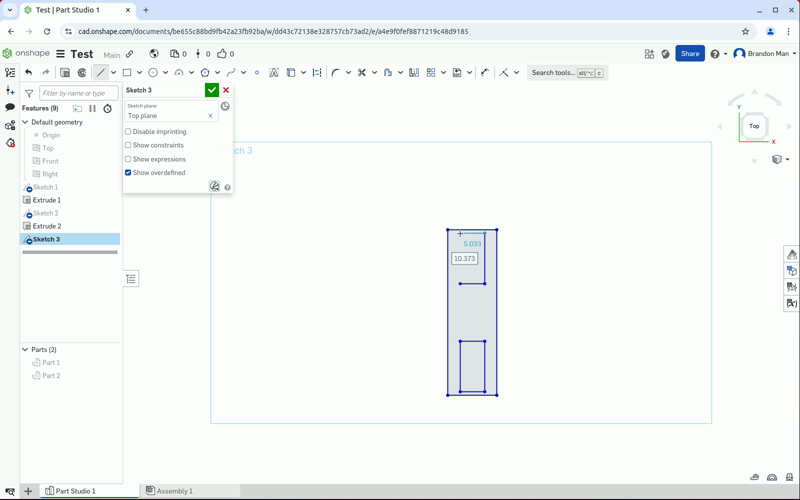
key_up(shift)
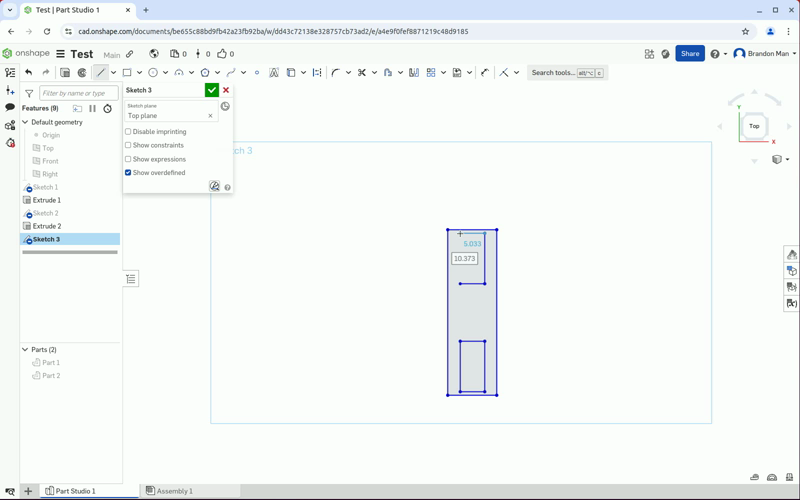
mouse_move(490, 233)
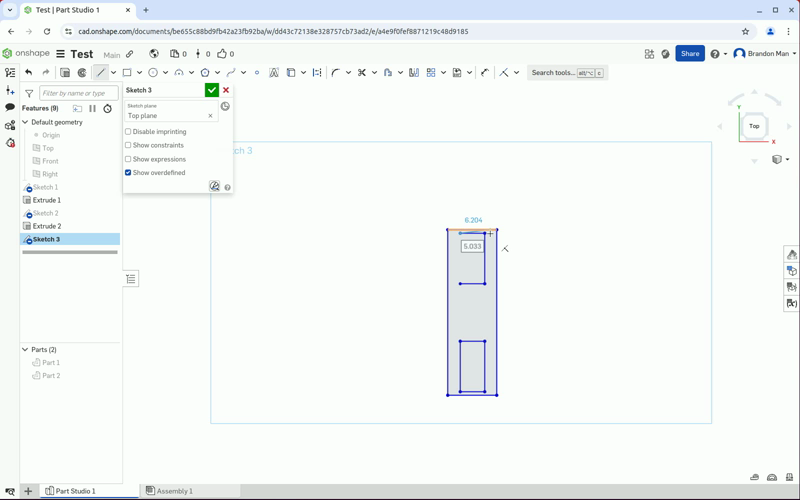
key_down(shift)
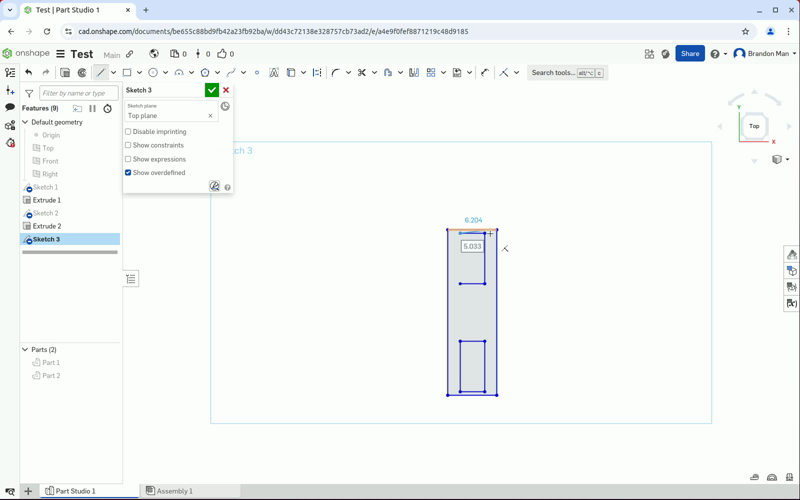
mouse_move(460, 283)
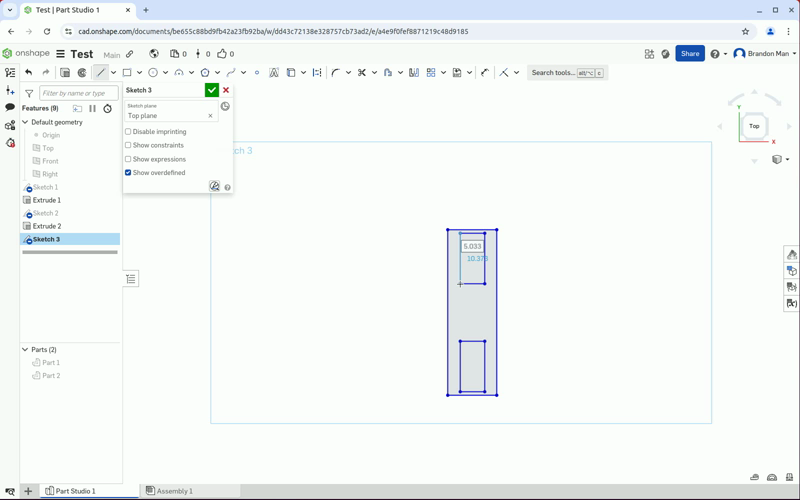
key_up(shift)
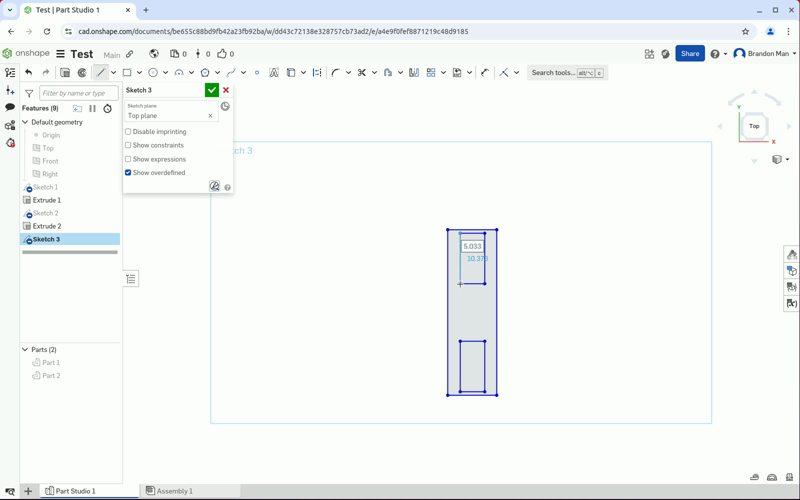
click(460, 283)
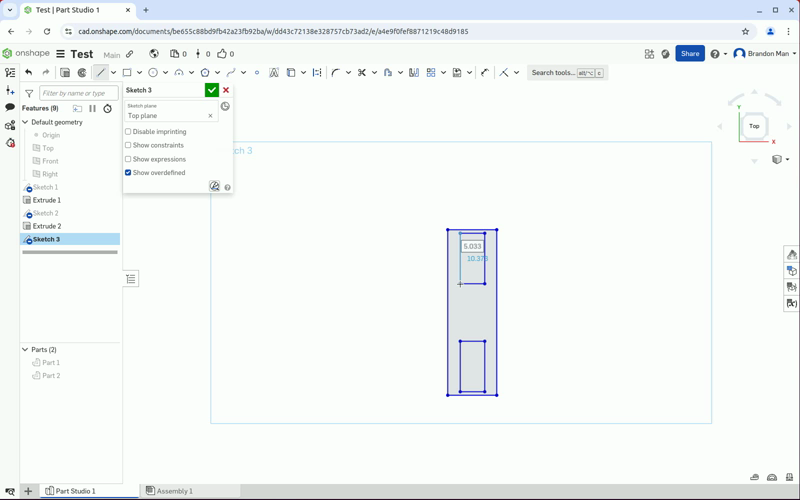
key(esc)
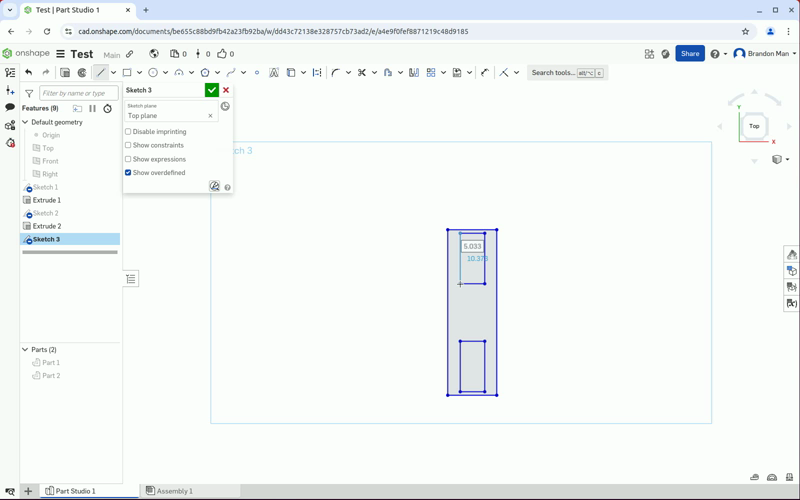
key(c)
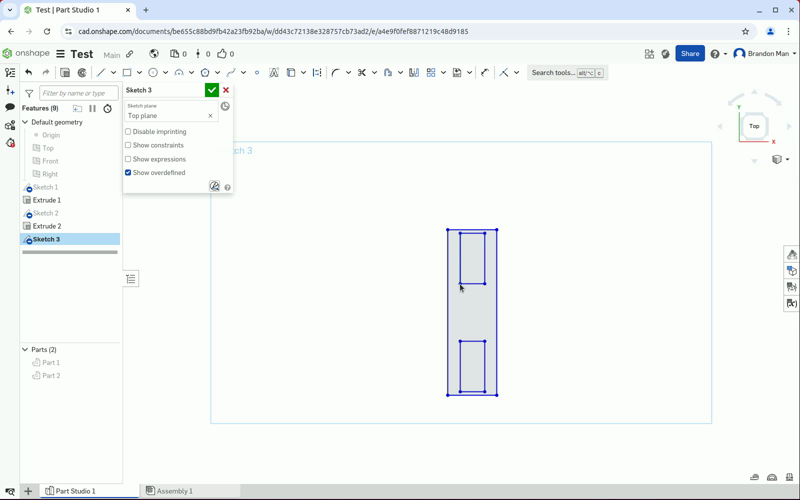
key_down(shift)
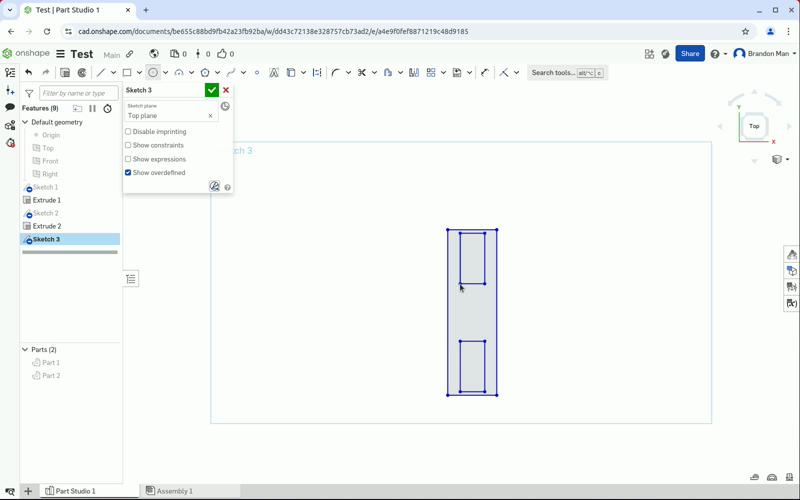
mouse_move(472, 337)
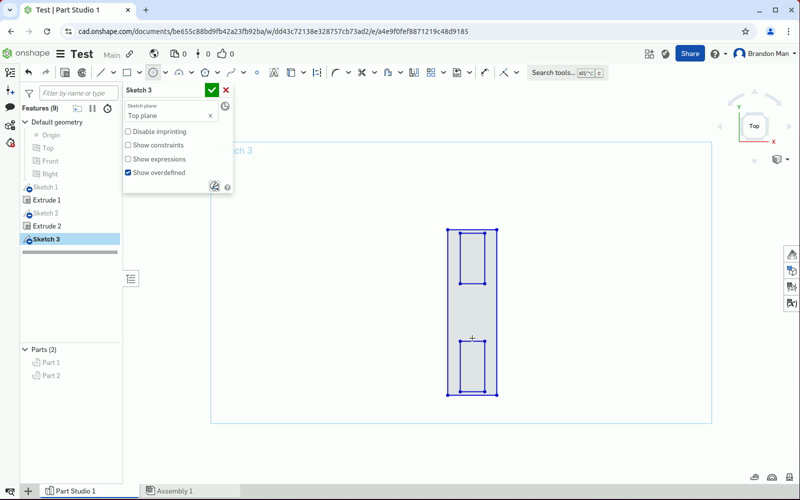
click(472, 337)
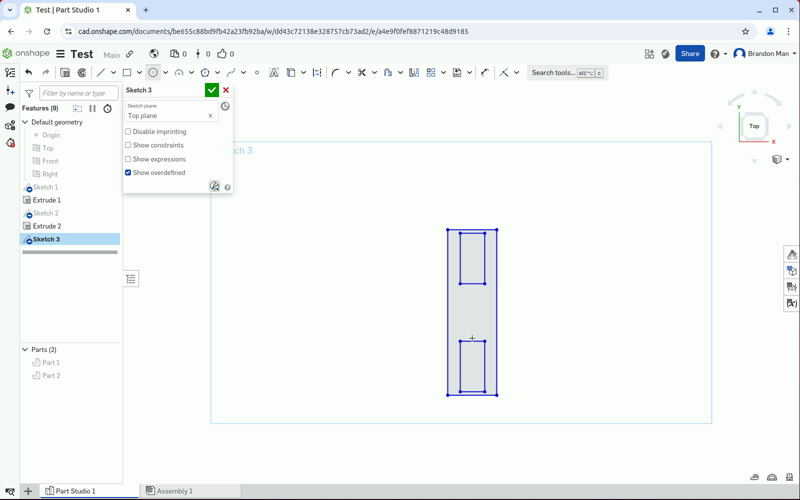
key_up(shift)
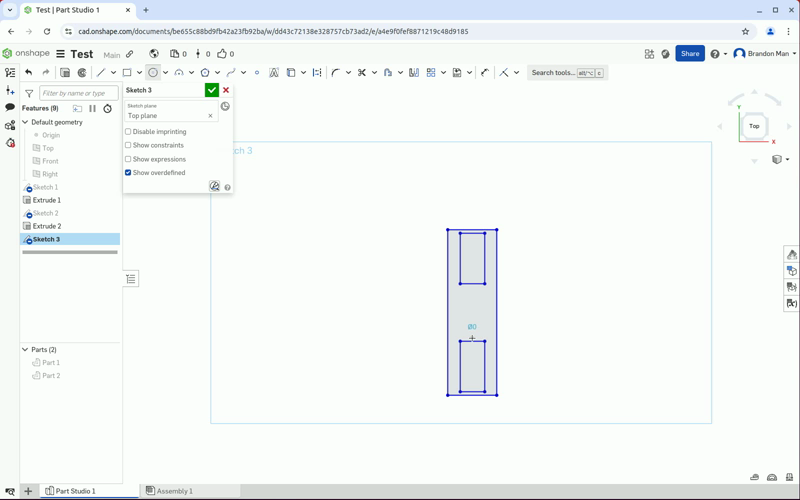
mouse_move(474, 337)
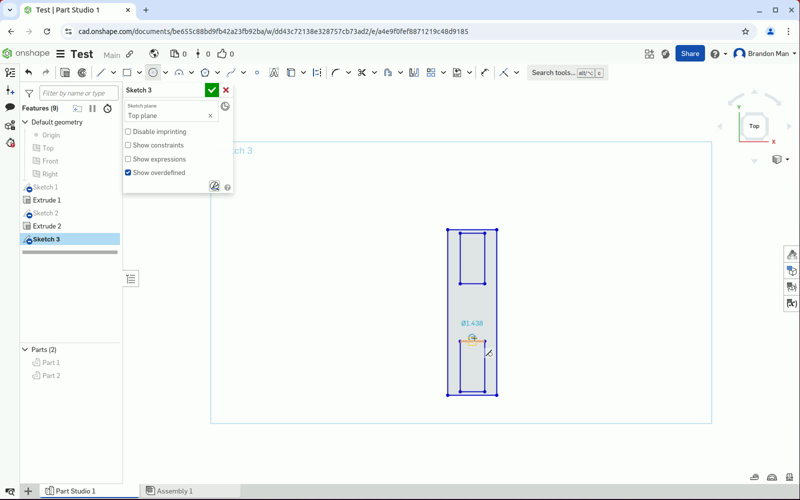
scroll(6)
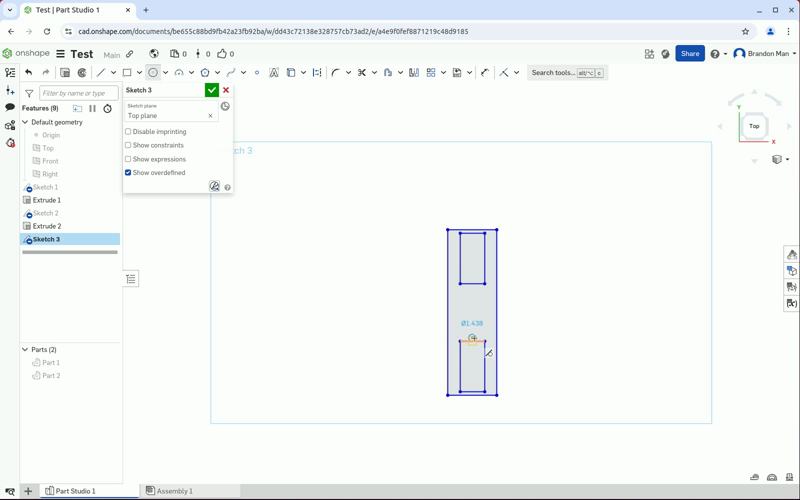
scroll(6)
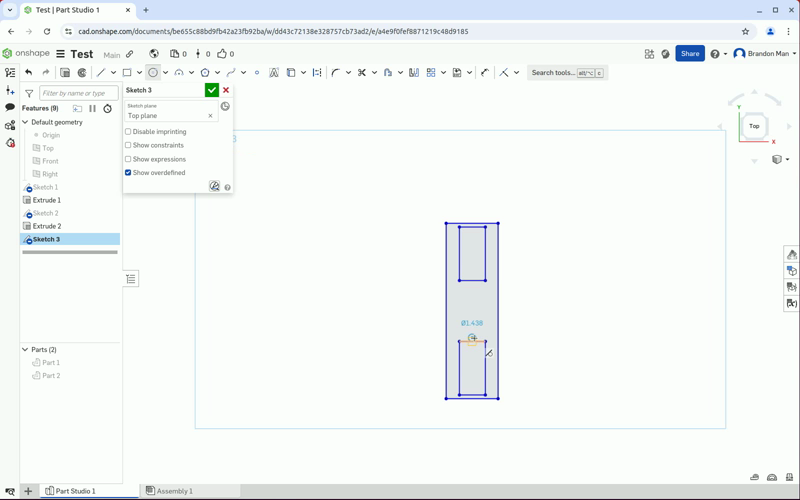
scroll(6)
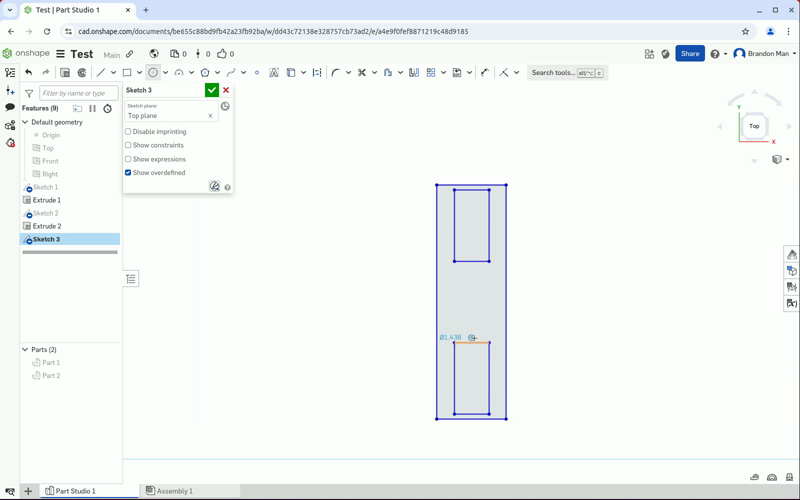
scroll(6)
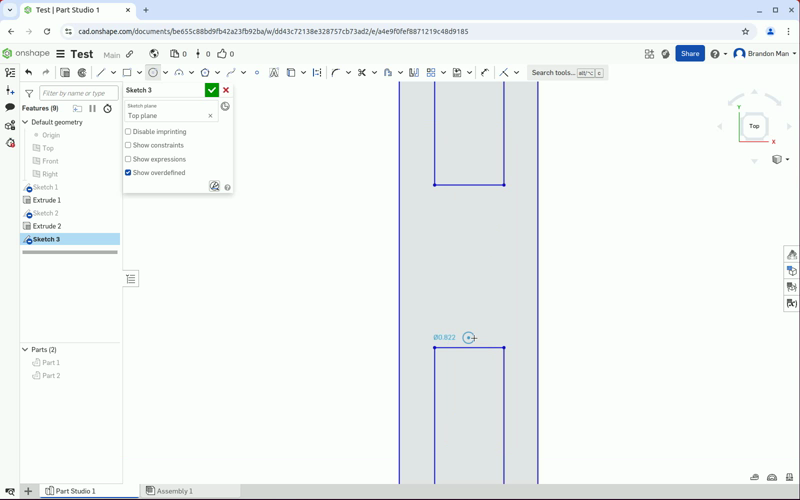
scroll(6)
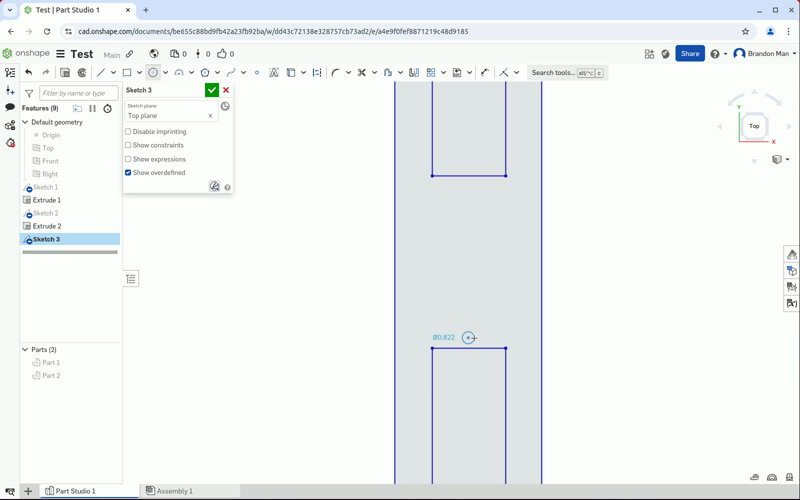
scroll(6)
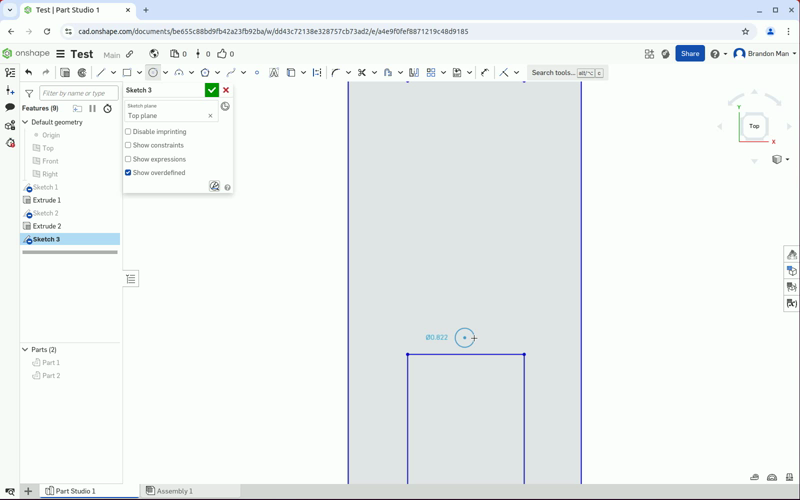
scroll(6)
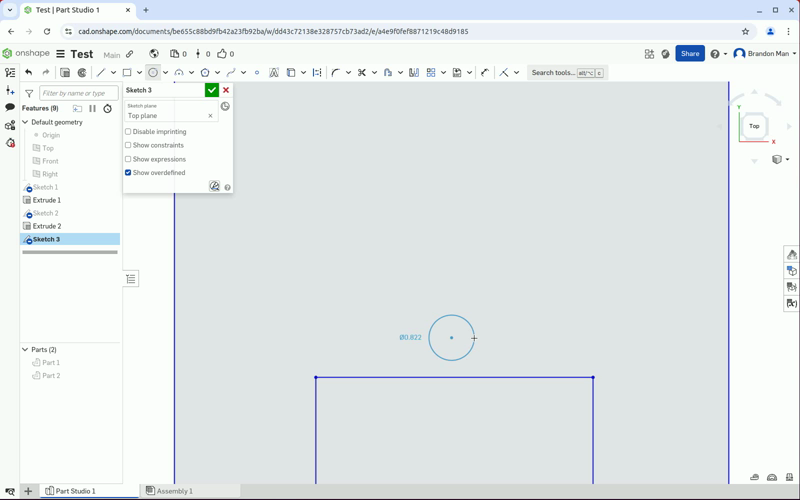
click(474, 337)
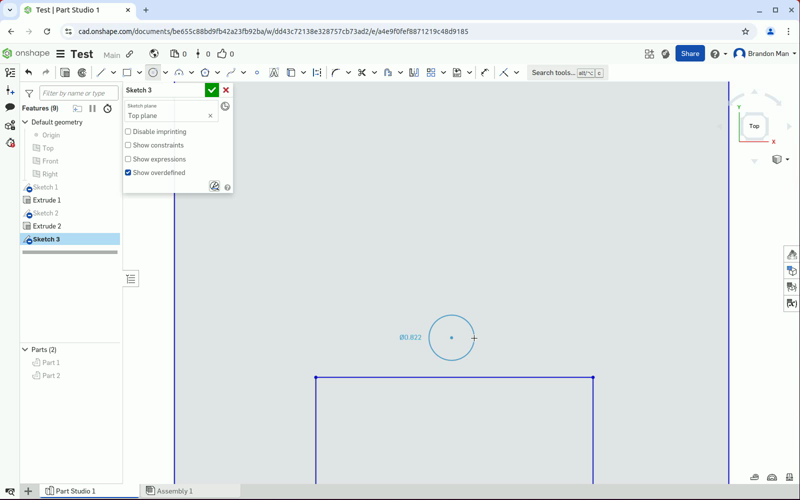
scroll(-6)
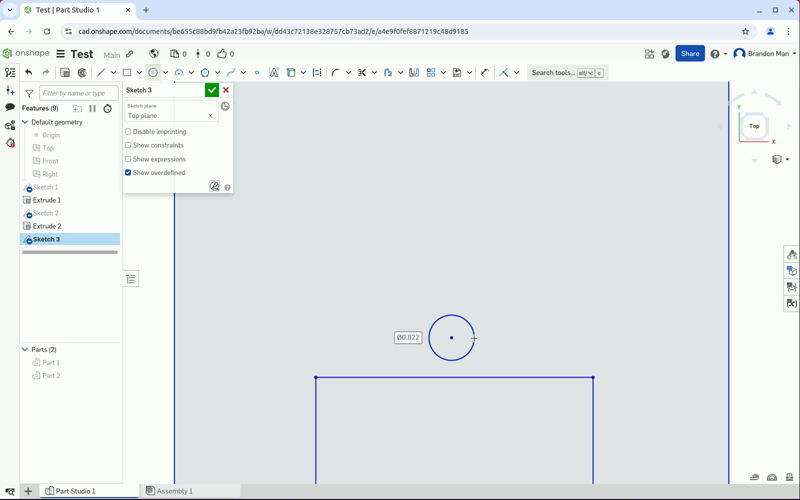
scroll(-6)
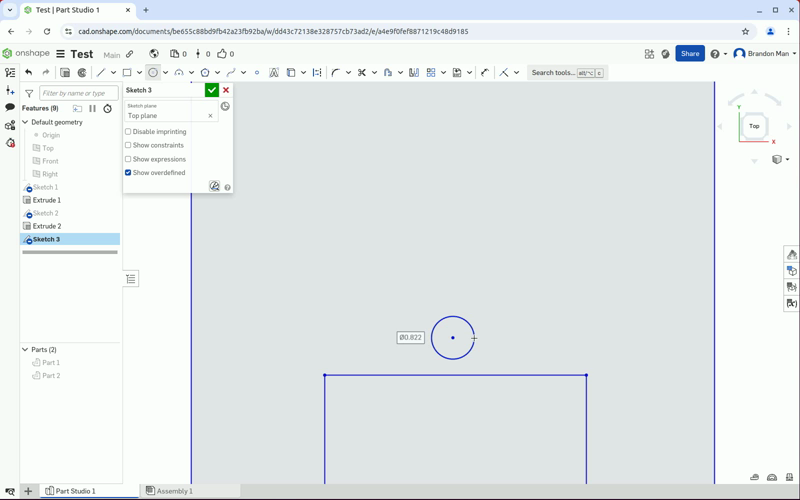
scroll(-6)
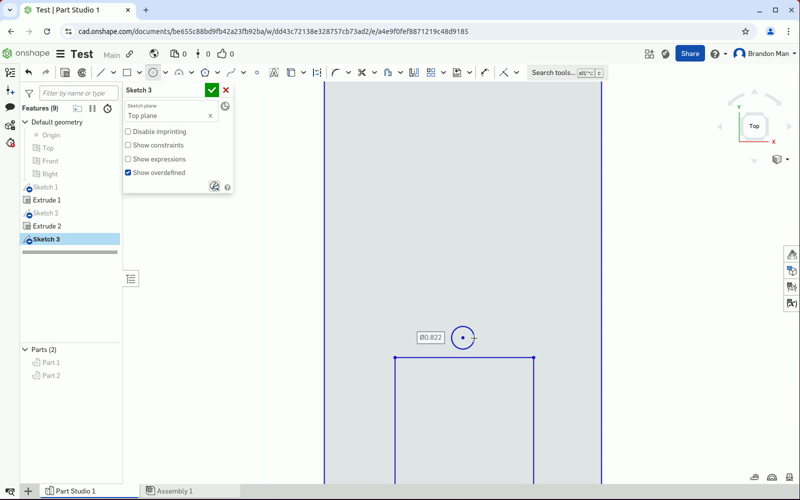
scroll(-6)
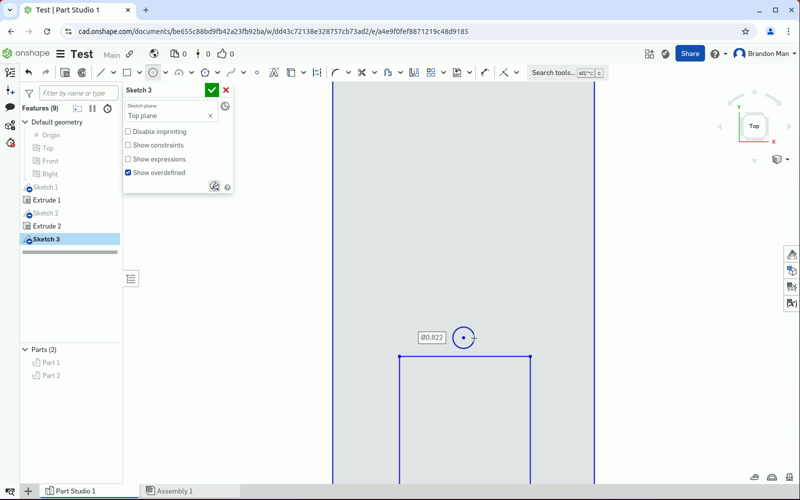
scroll(-6)
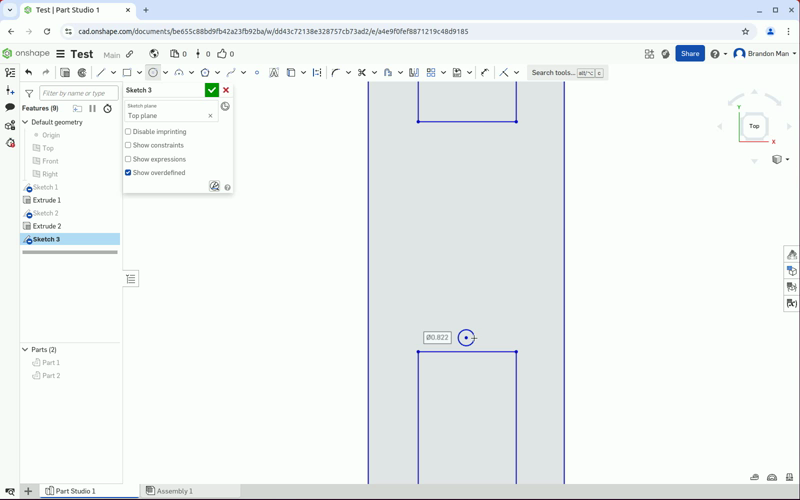
scroll(-6)
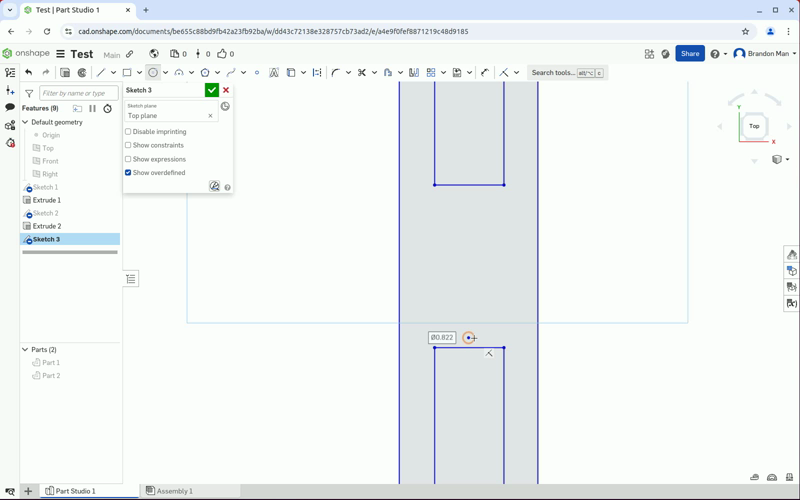
scroll(-6)
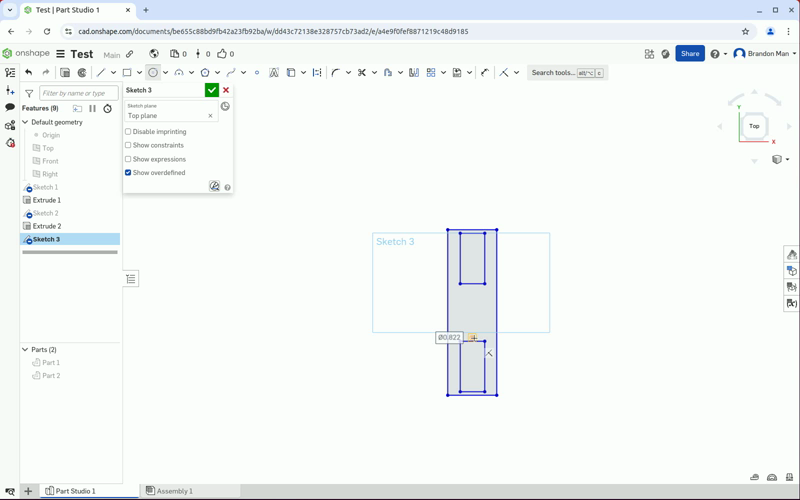
key(esc)
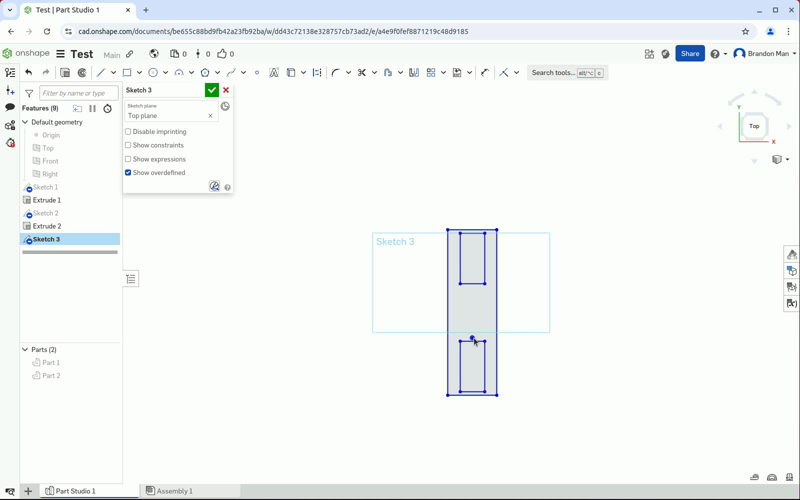
key(c)
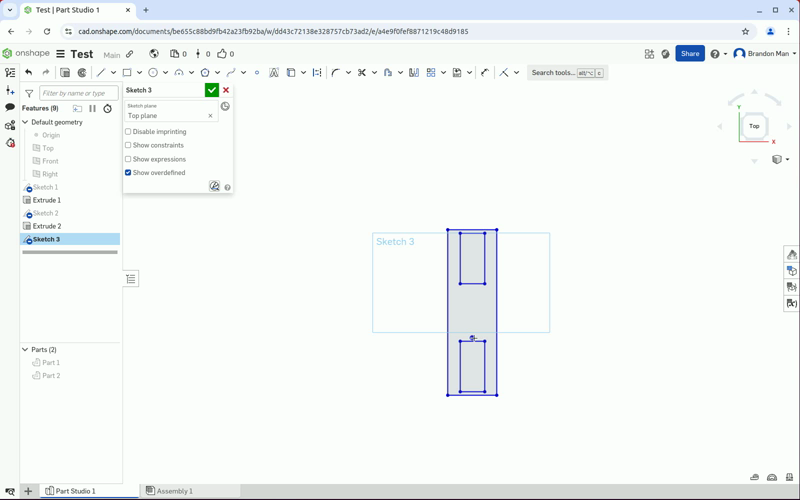
key_down(shift)
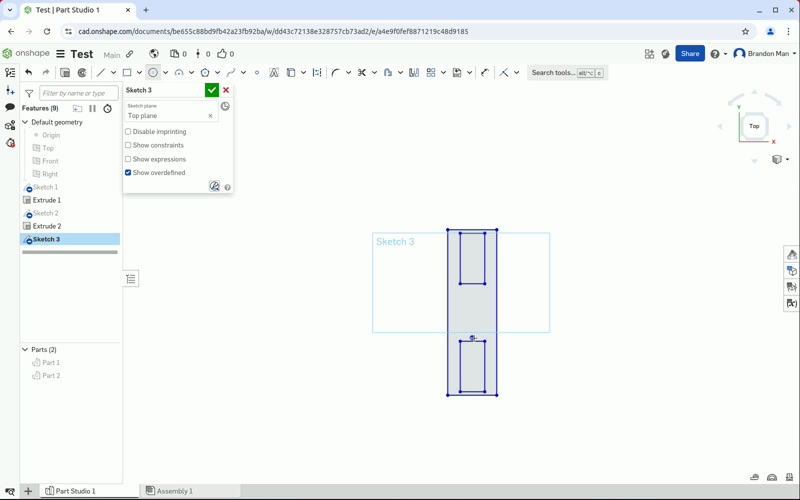
mouse_move(472, 313)
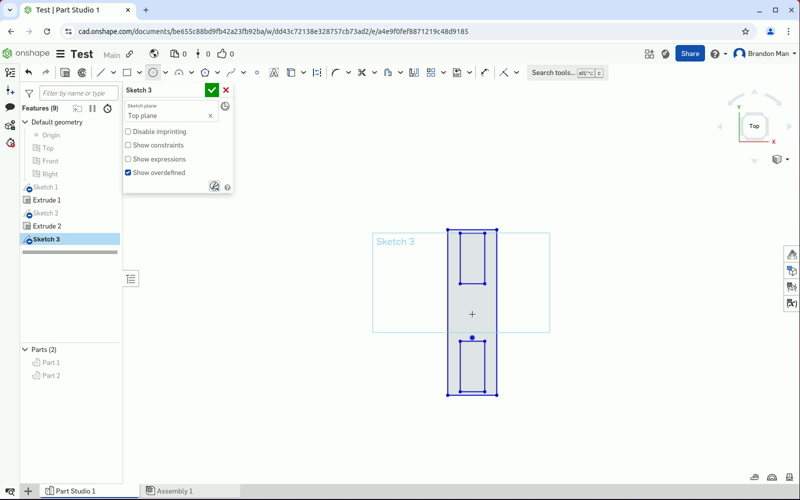
click(472, 313)
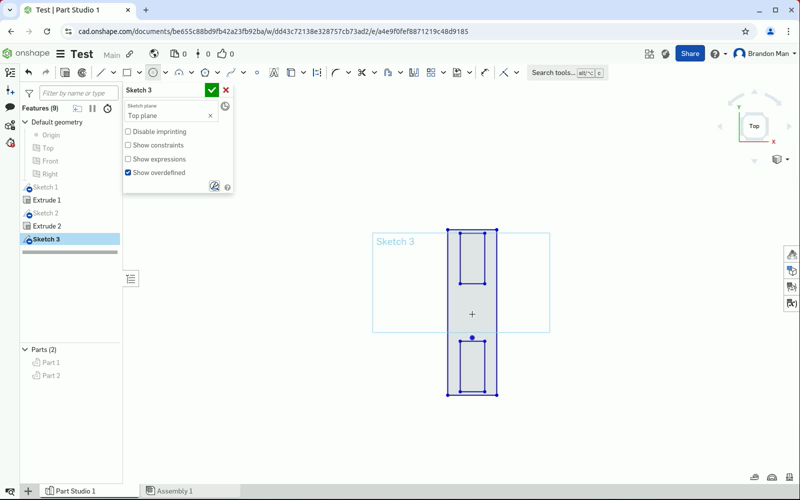
key_up(shift)
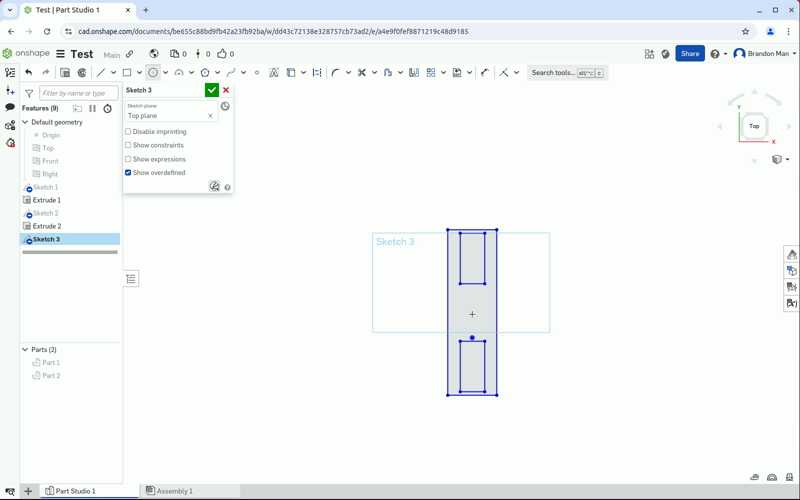
mouse_move(474, 313)
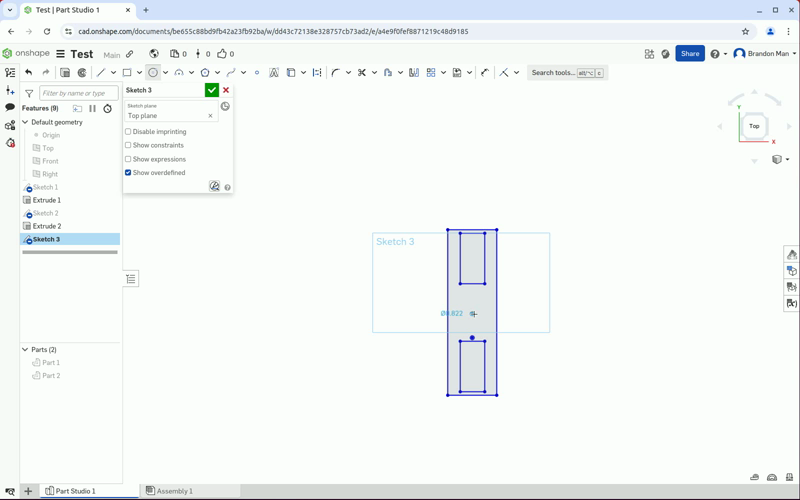
scroll(6)
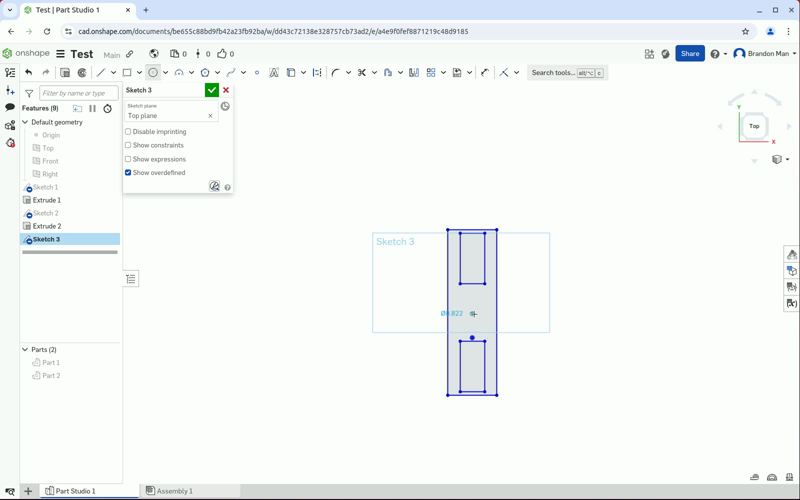
scroll(6)
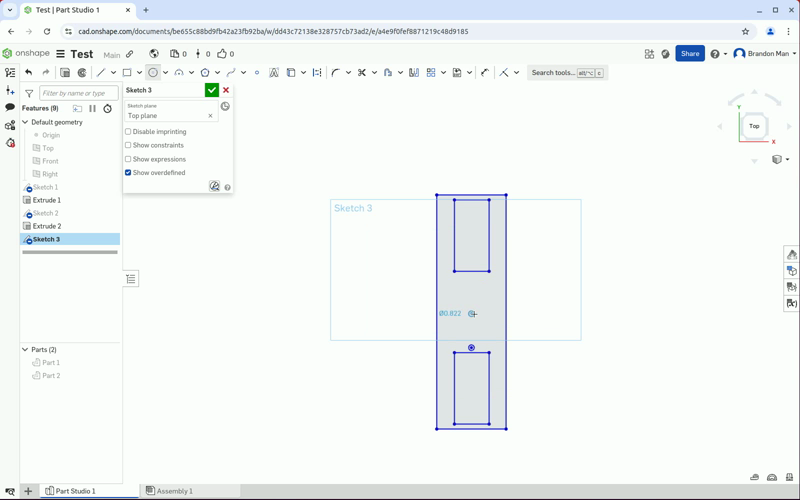
scroll(6)
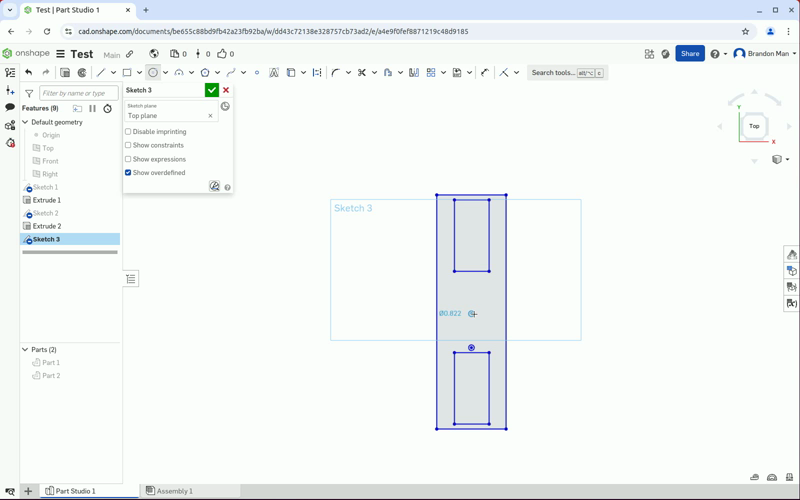
scroll(6)
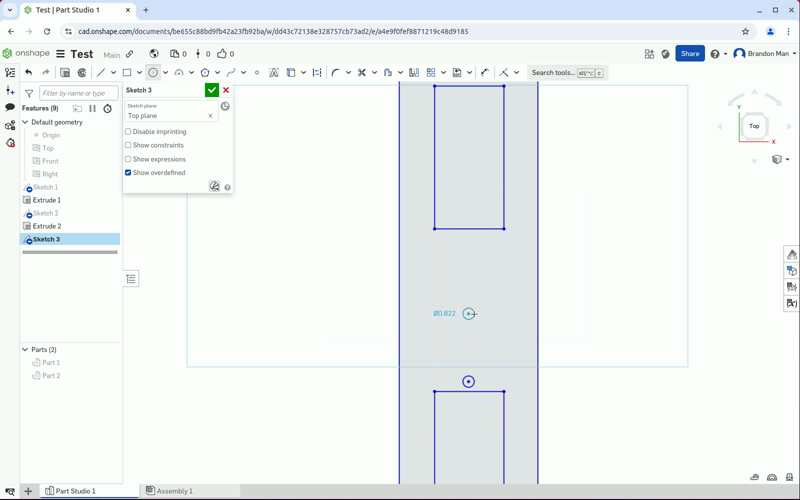
scroll(6)
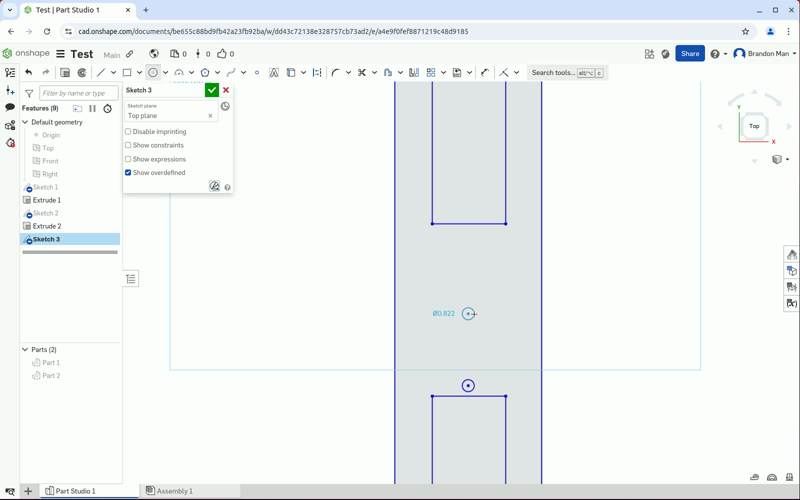
scroll(6)
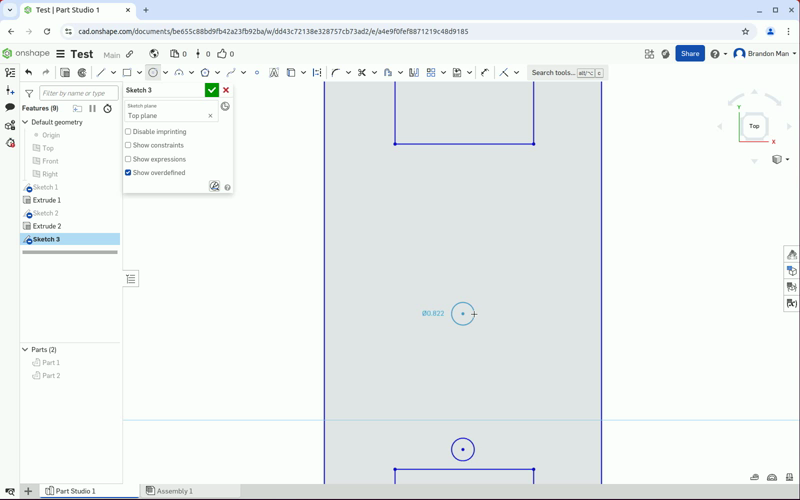
scroll(6)
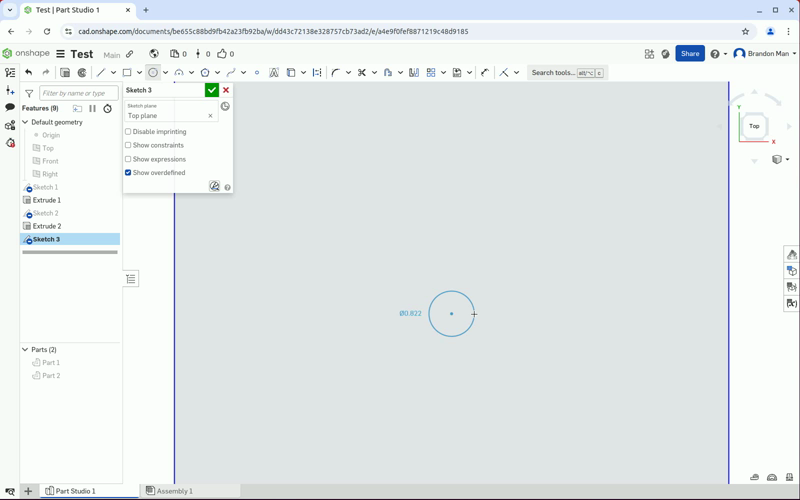
click(474, 313)
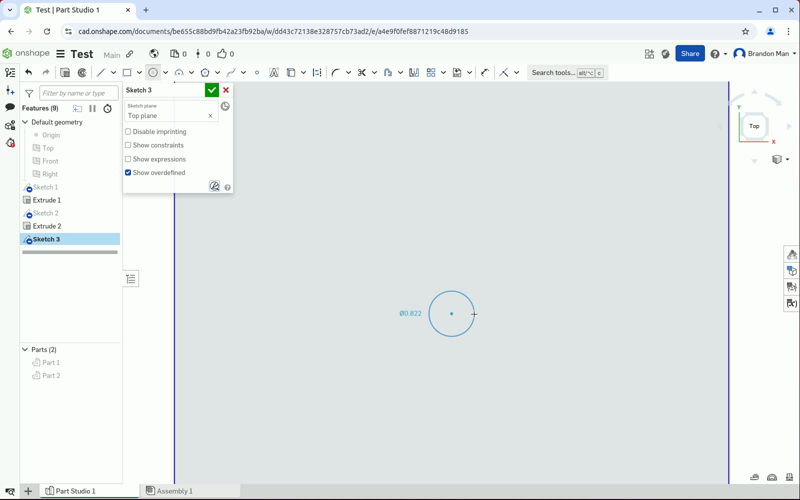
scroll(-6)
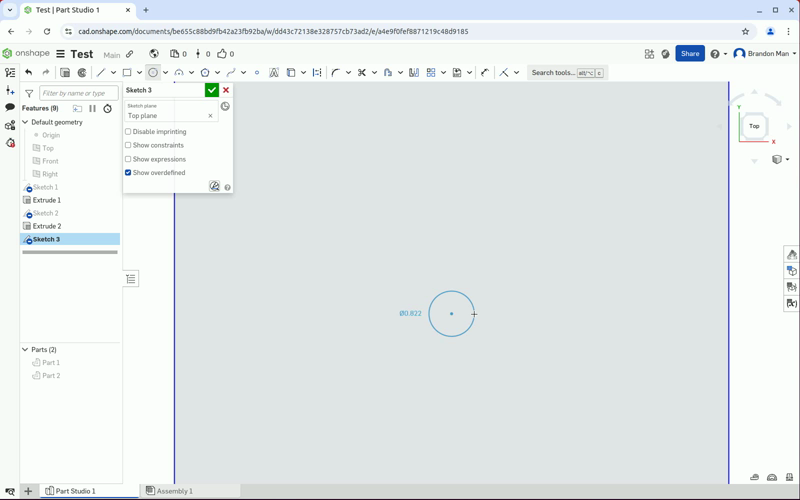
scroll(-6)
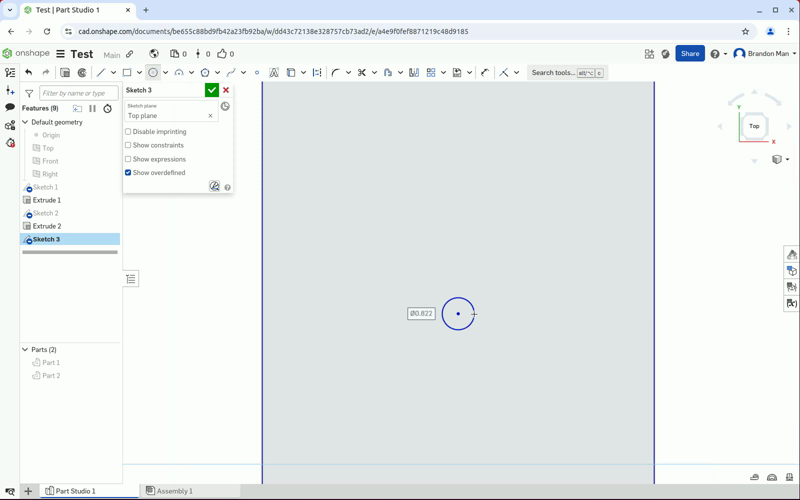
scroll(-6)
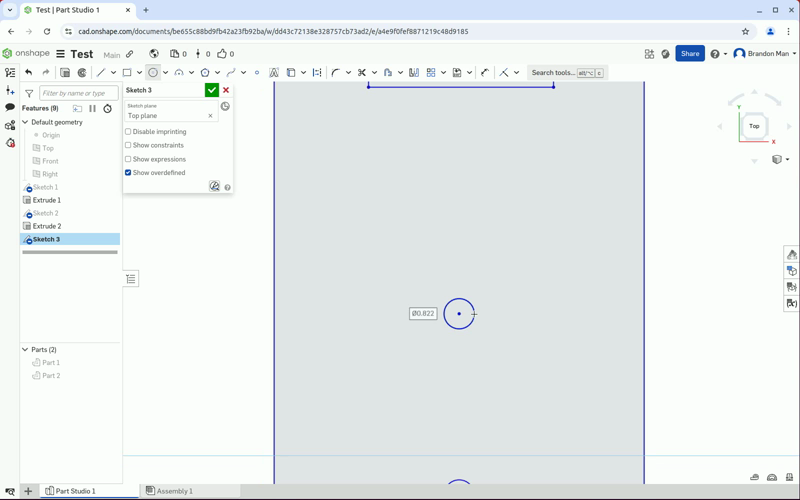
scroll(-6)
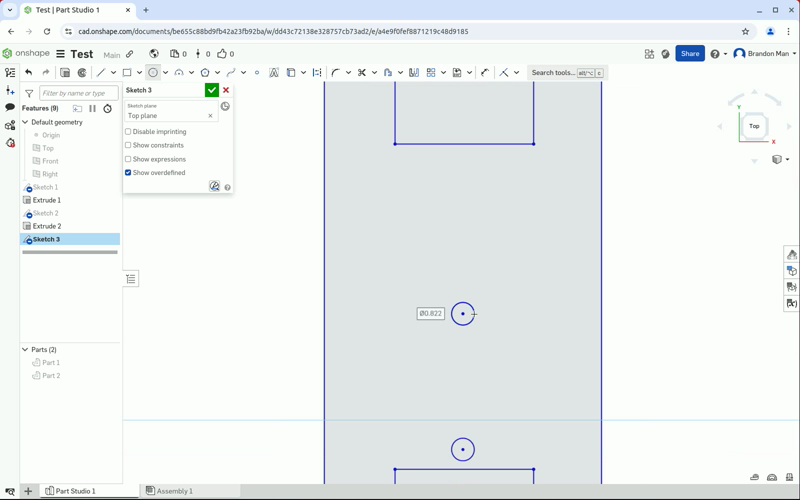
scroll(-6)
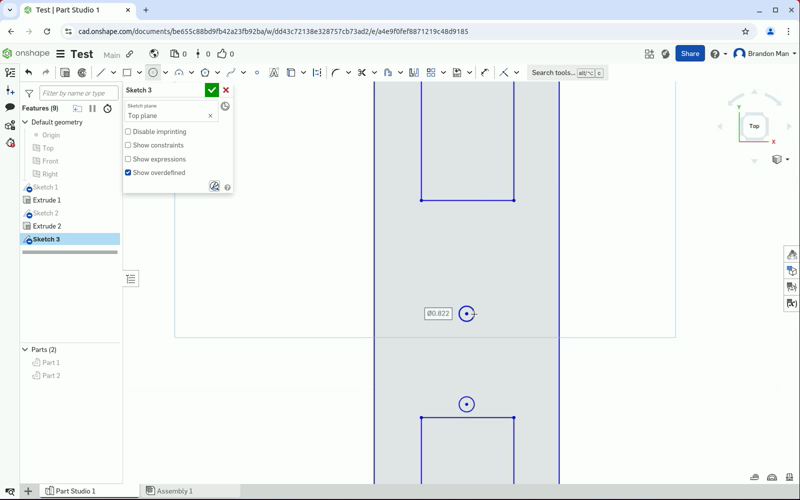
scroll(-6)
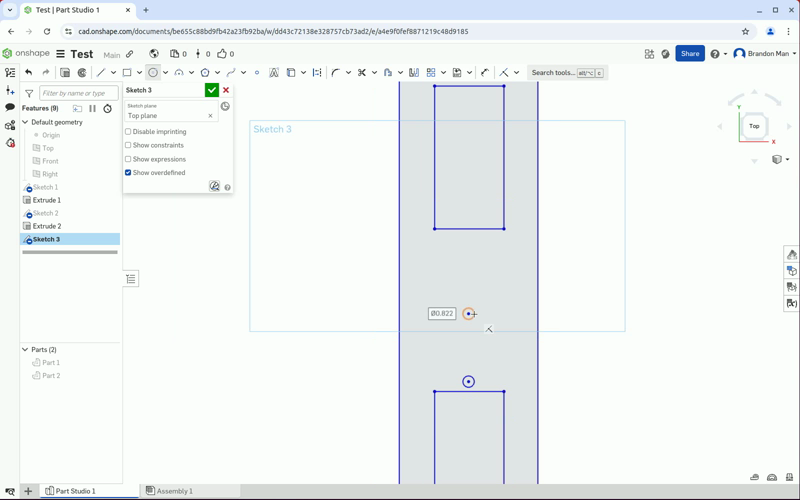
scroll(-6)
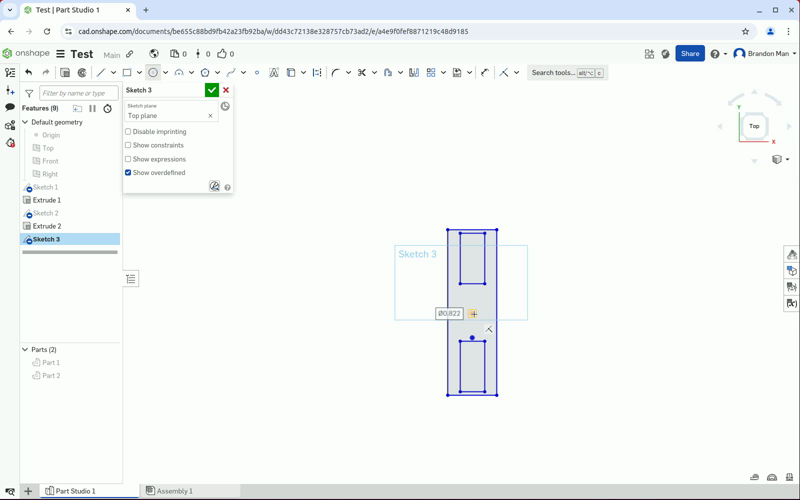
key(esc)
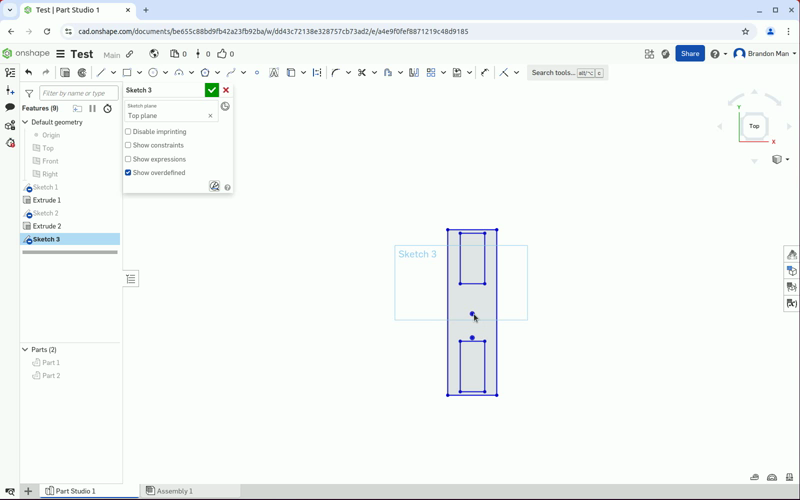
key(c)
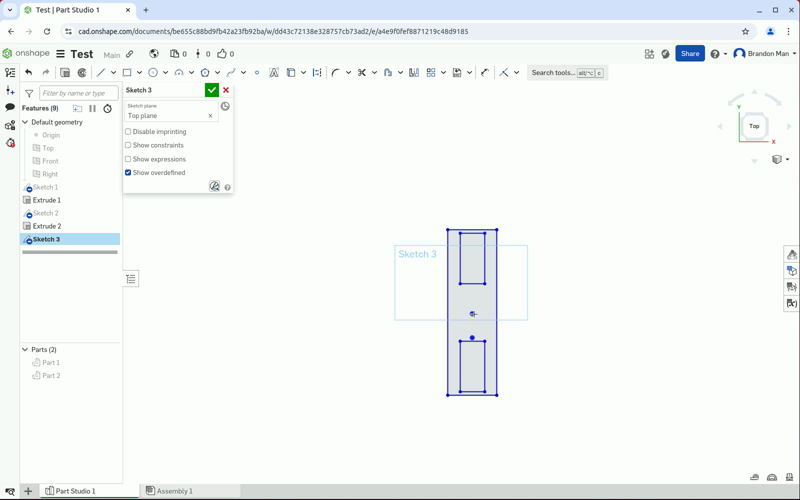
key_down(shift)
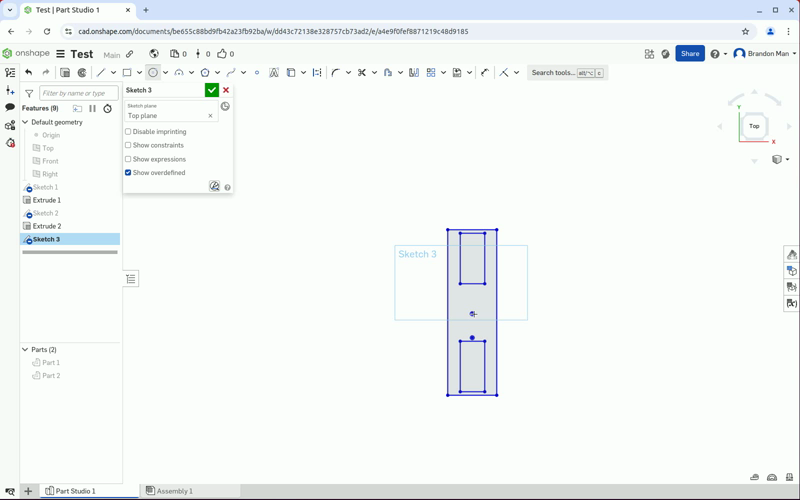
mouse_move(472, 287)
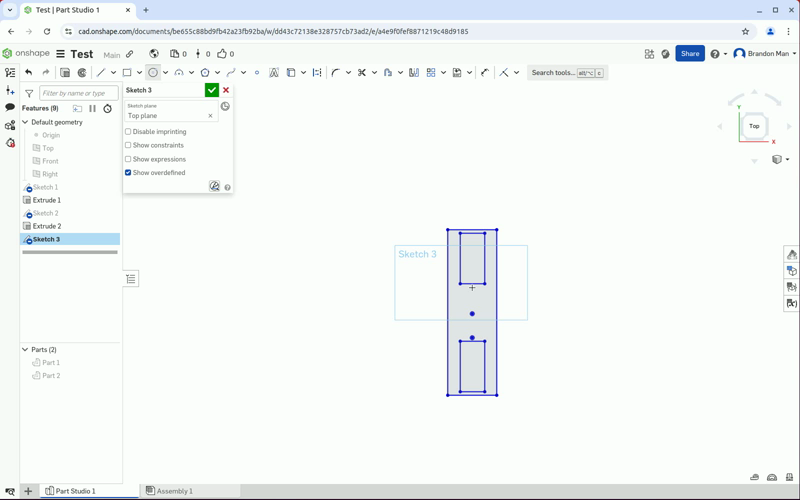
click(472, 287)
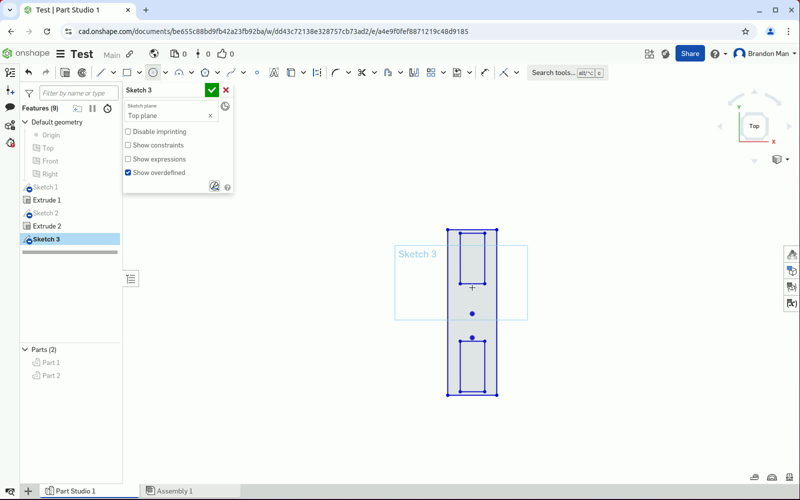
key_up(shift)
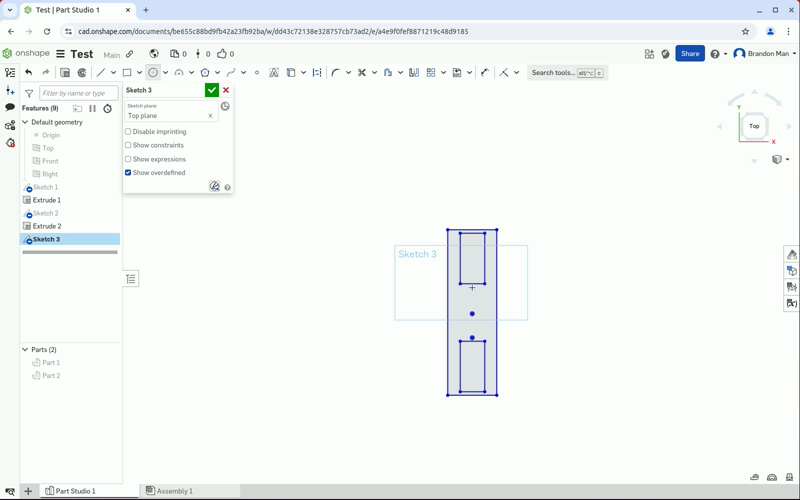
mouse_move(474, 287)
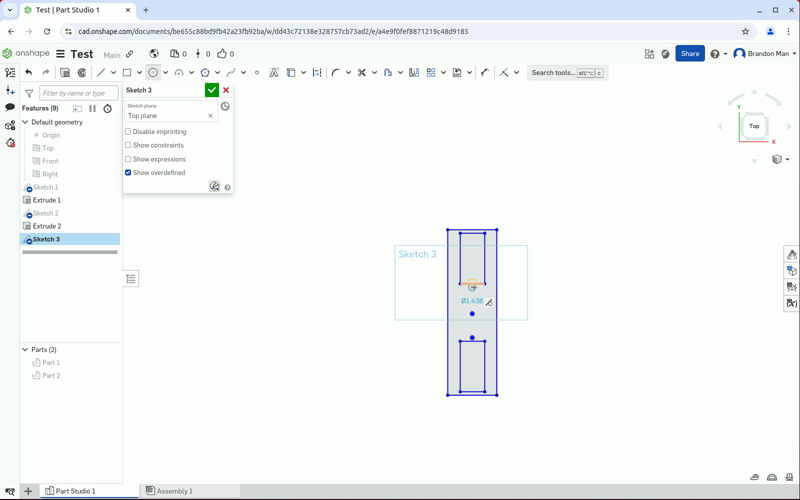
scroll(6)
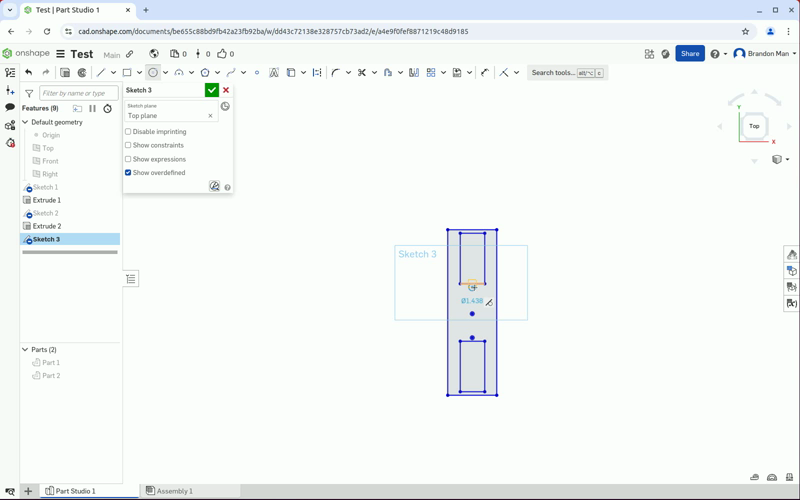
scroll(6)
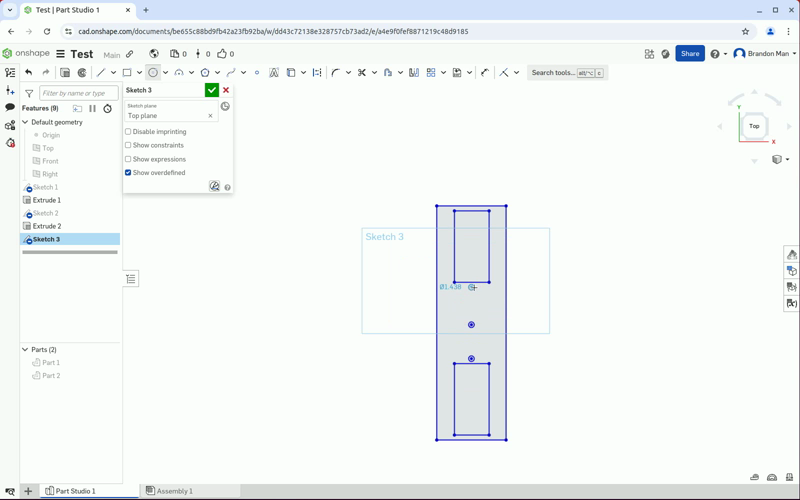
scroll(6)
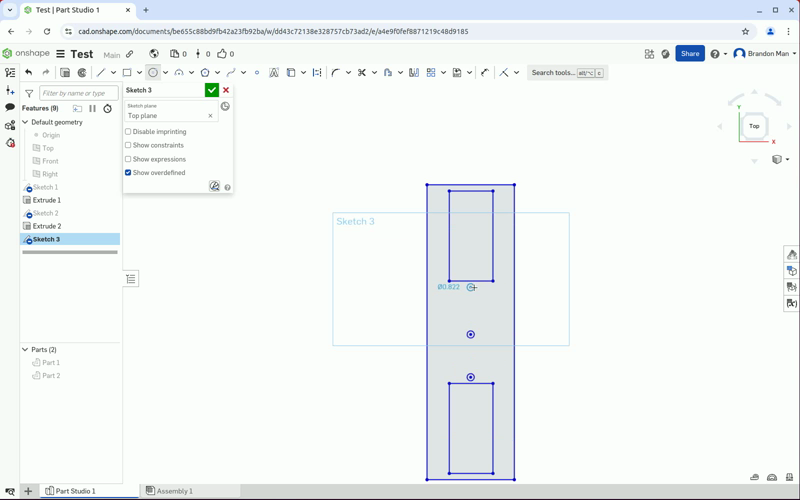
scroll(6)
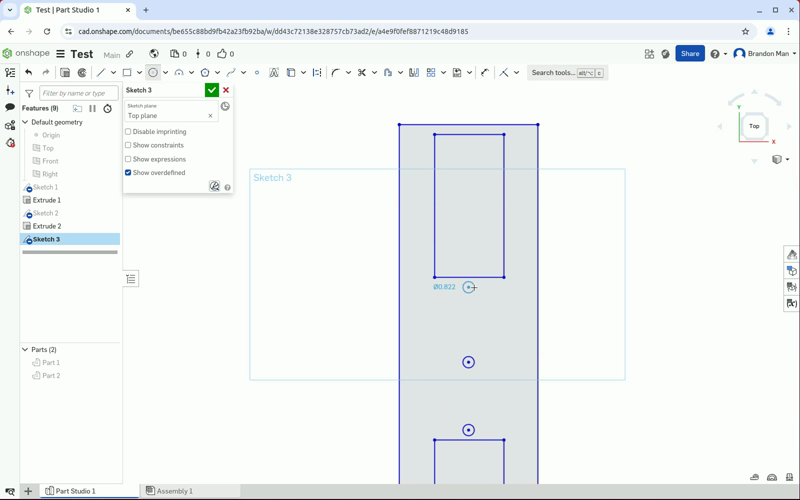
scroll(6)
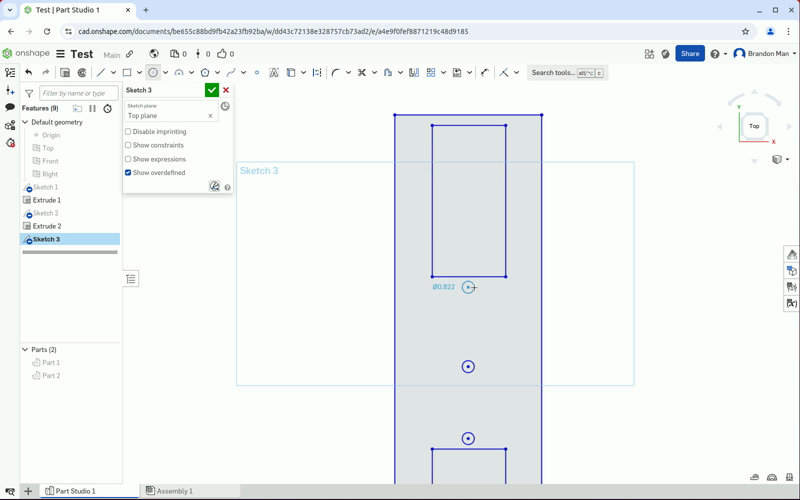
scroll(6)
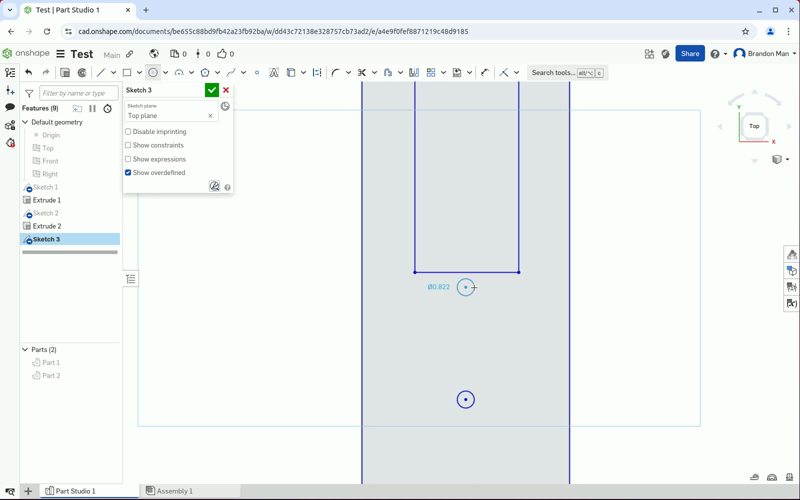
scroll(6)
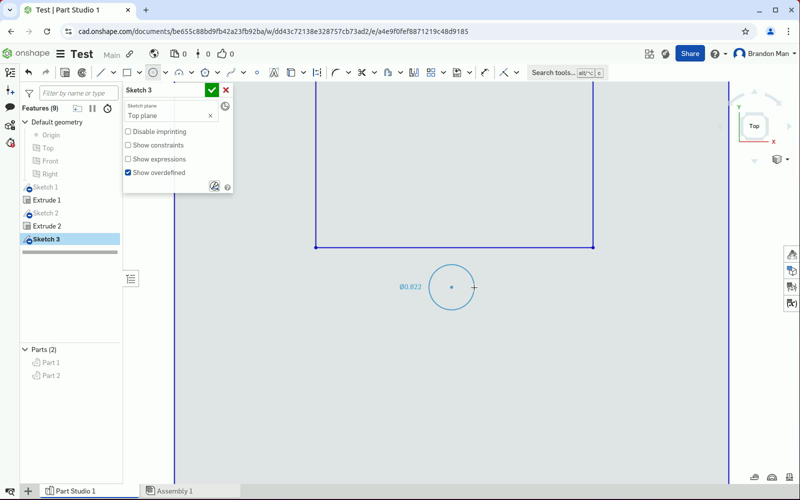
click(474, 287)
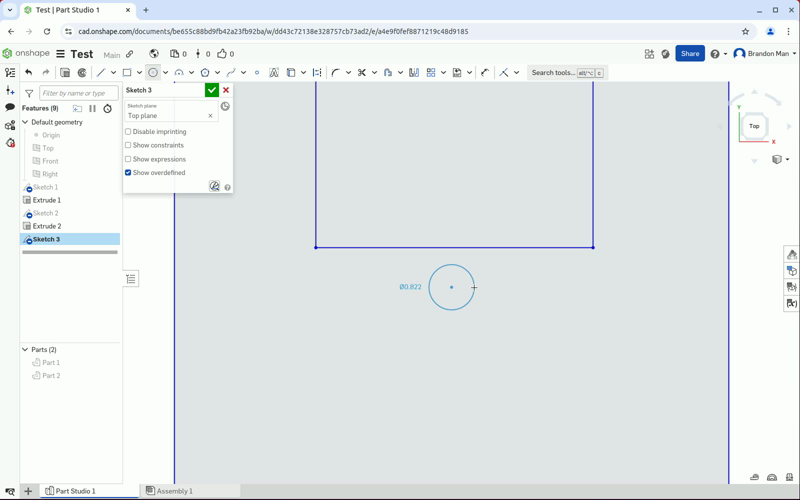
scroll(-6)
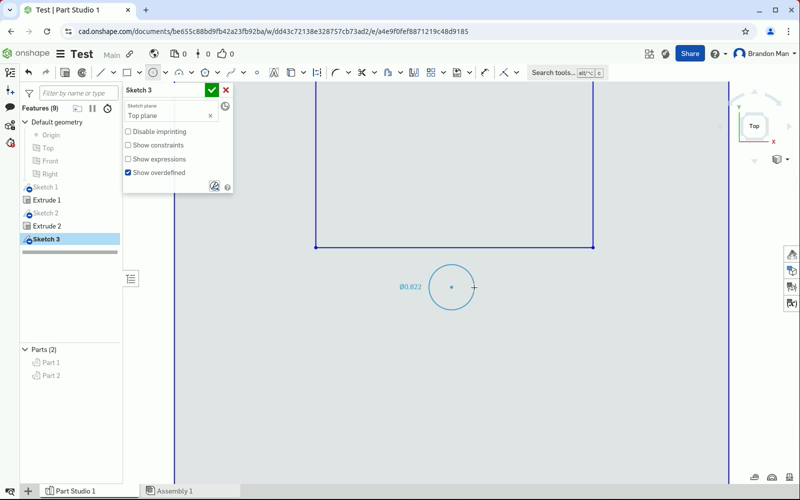
scroll(-6)
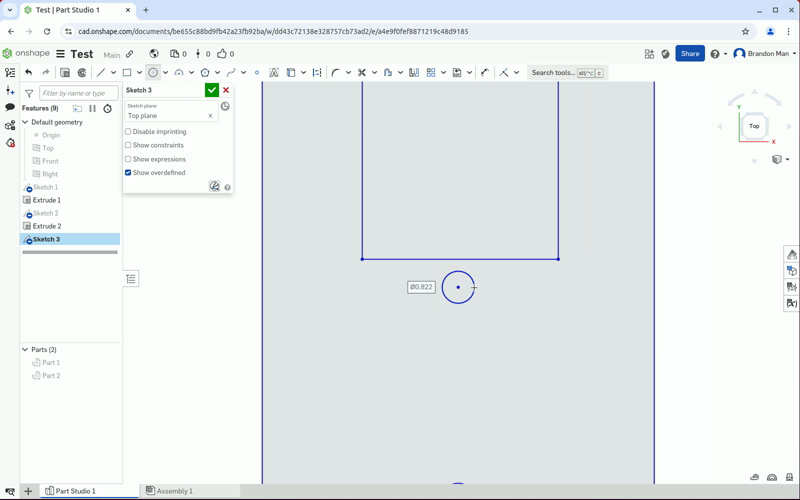
scroll(-6)
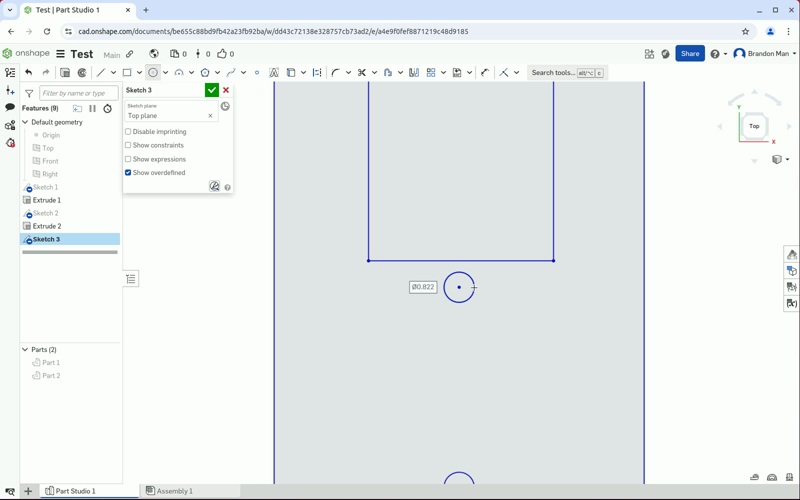
scroll(-6)
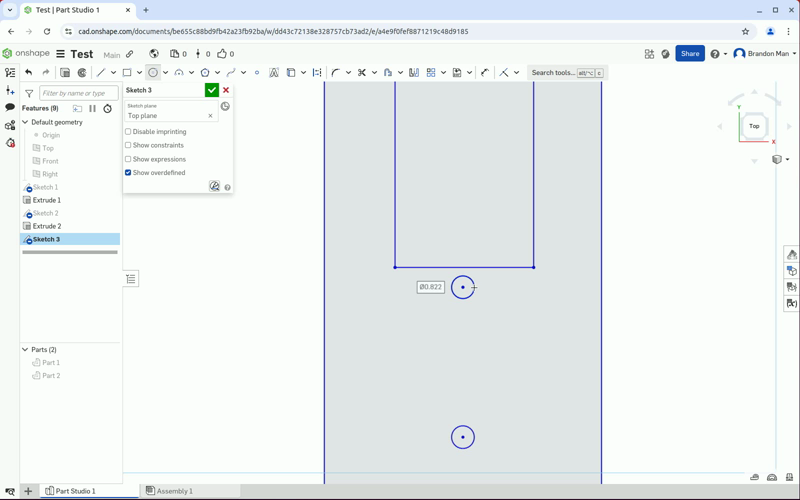
scroll(-6)
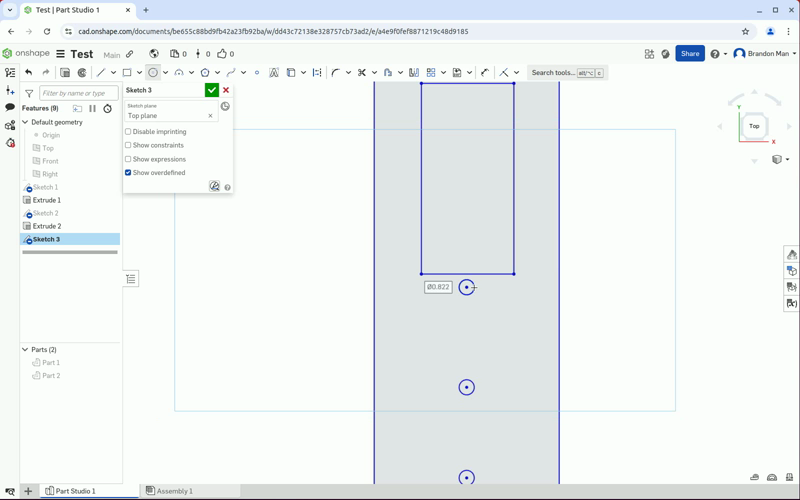
scroll(-6)
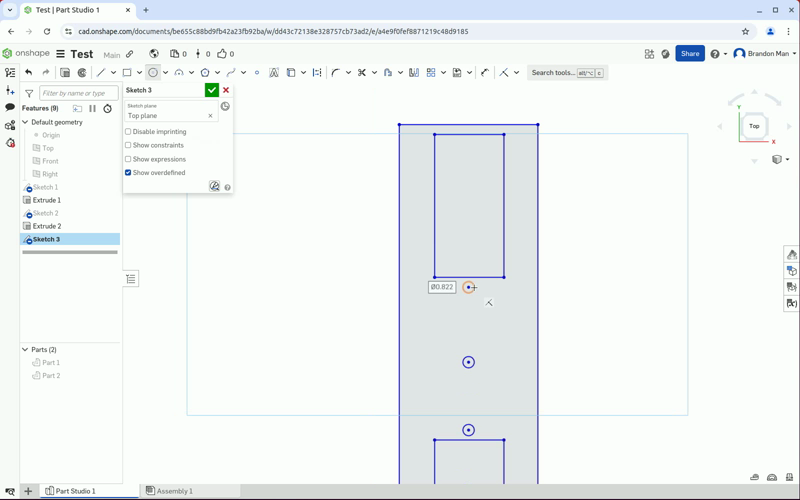
scroll(-6)
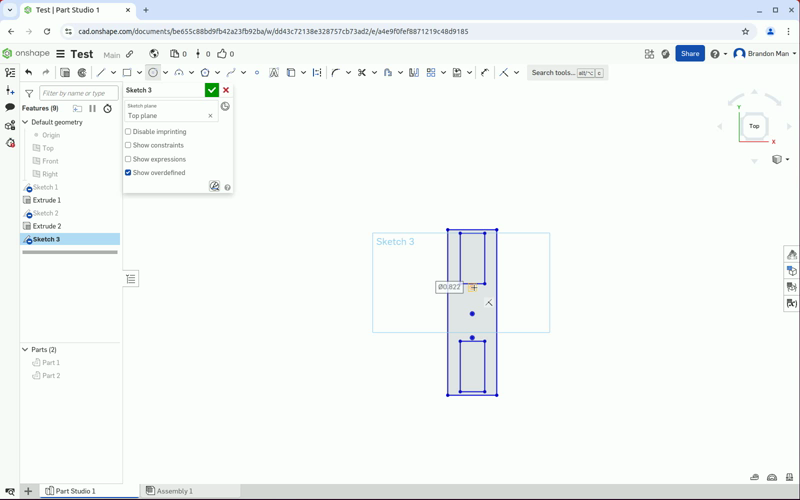
key(esc)
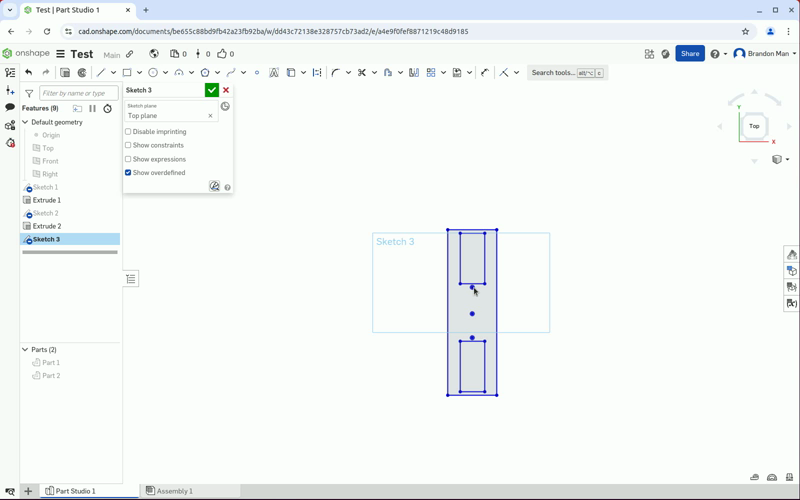
mouse_move(467, 328)
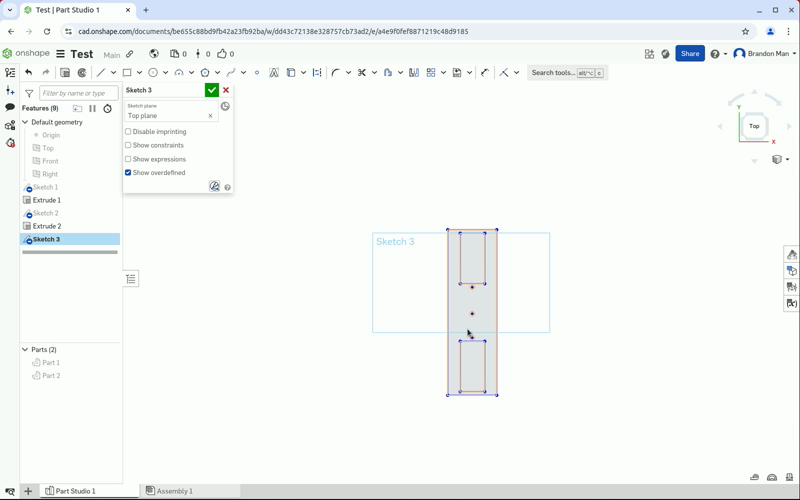
click(467, 328)
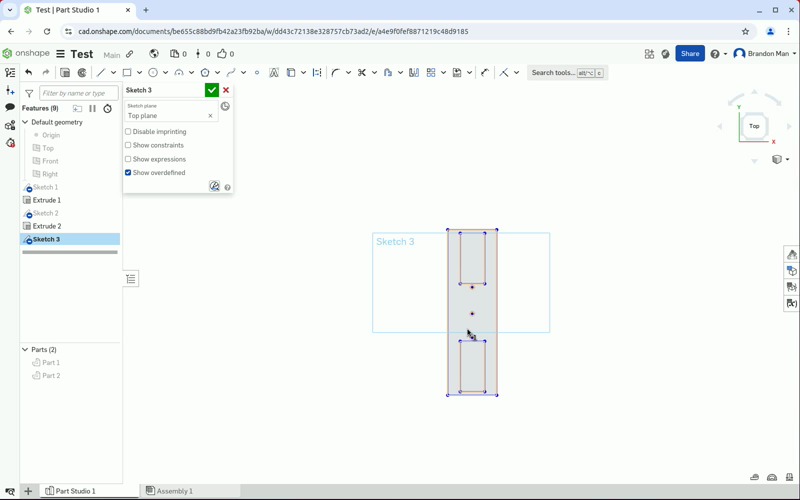
mouse_move(73, 352)
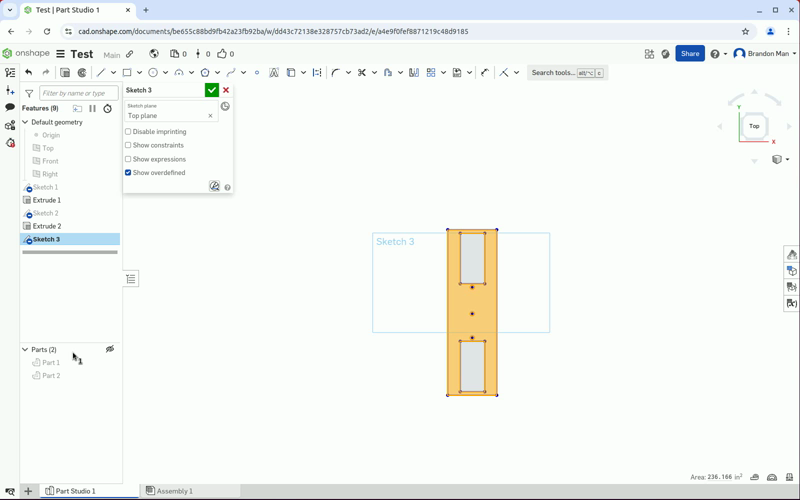
key(shift+y)
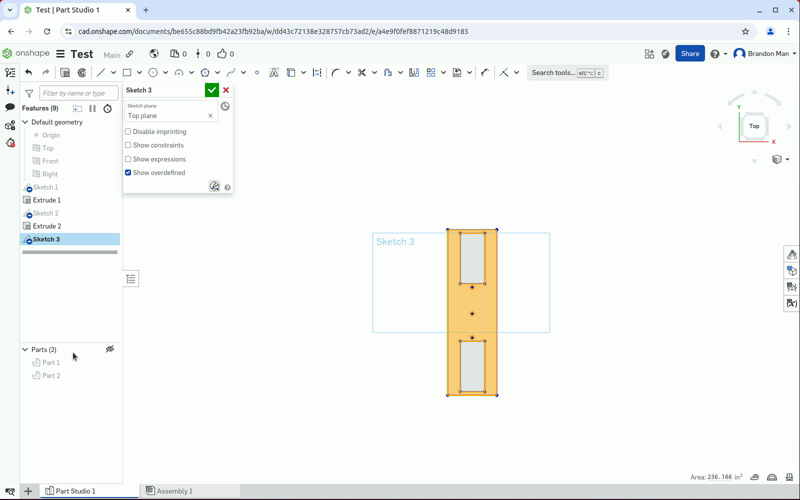
key(shift+e)
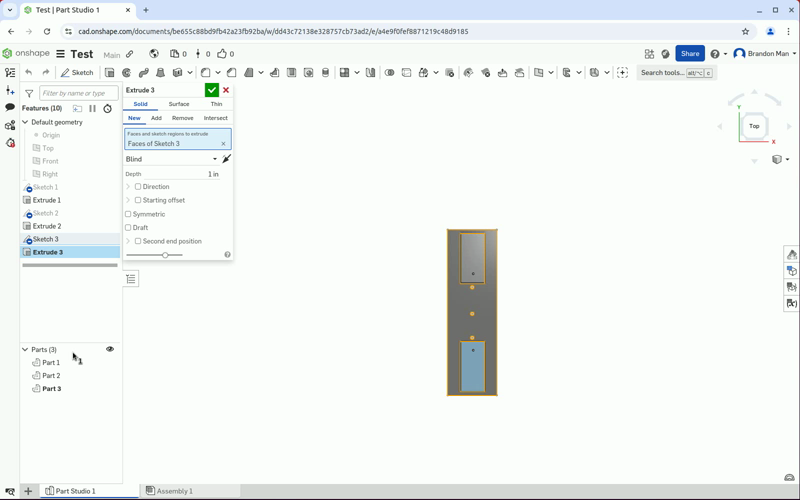
mouse_move(143, 106)
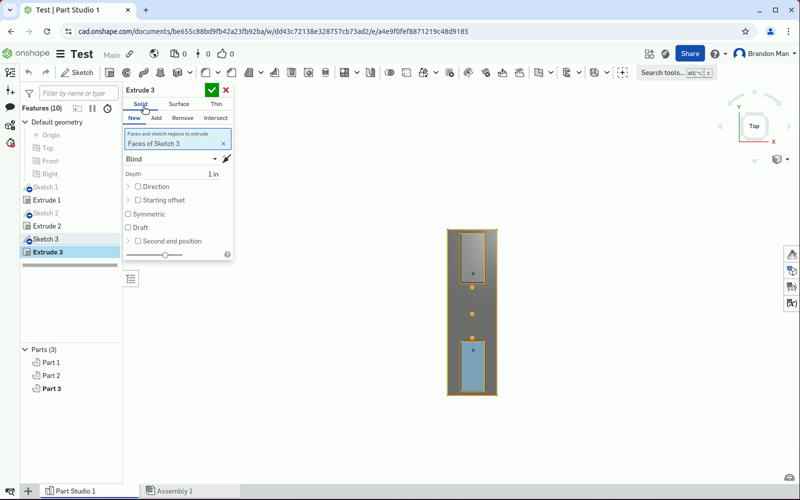
click(143, 106)
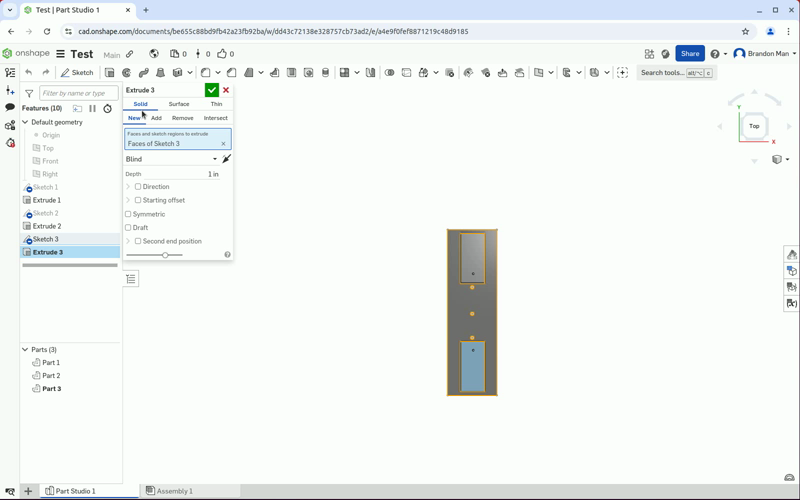
mouse_move(137, 120)
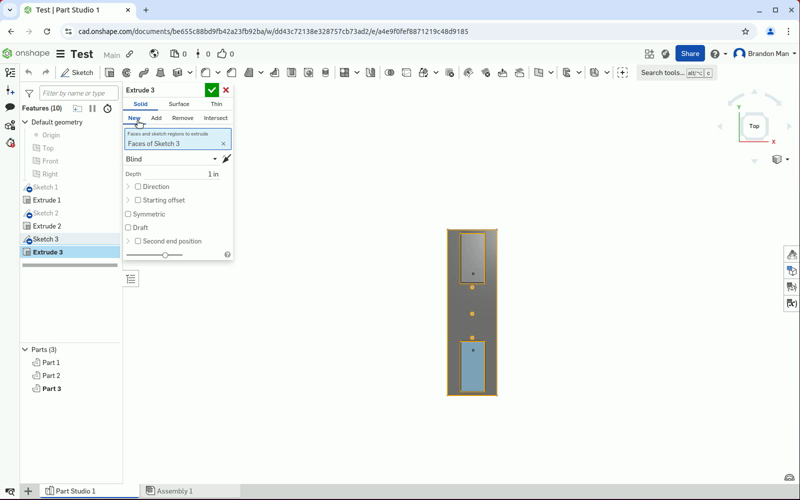
click(137, 120)
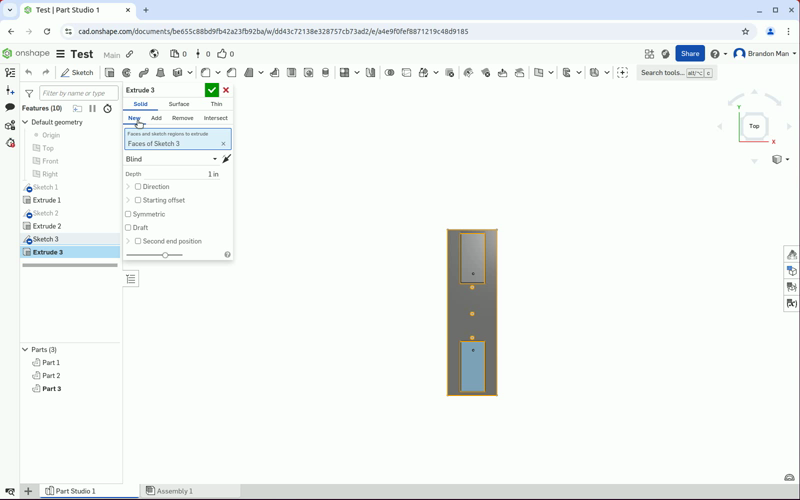
key(tab, 4)
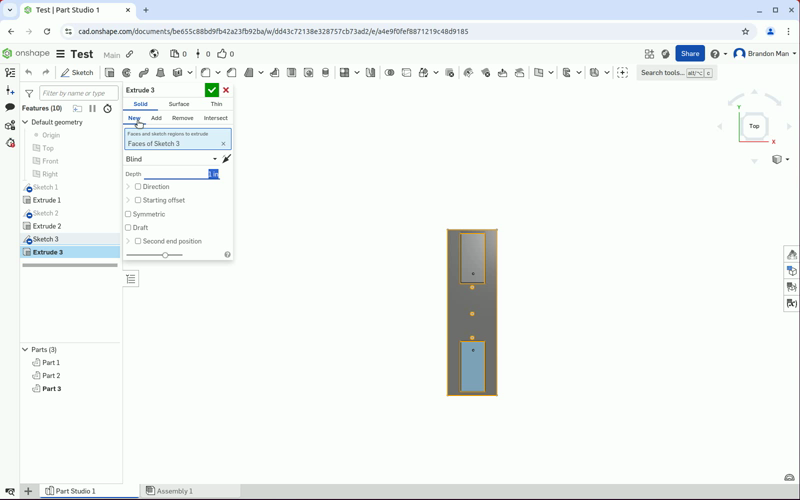
text(-0.722)
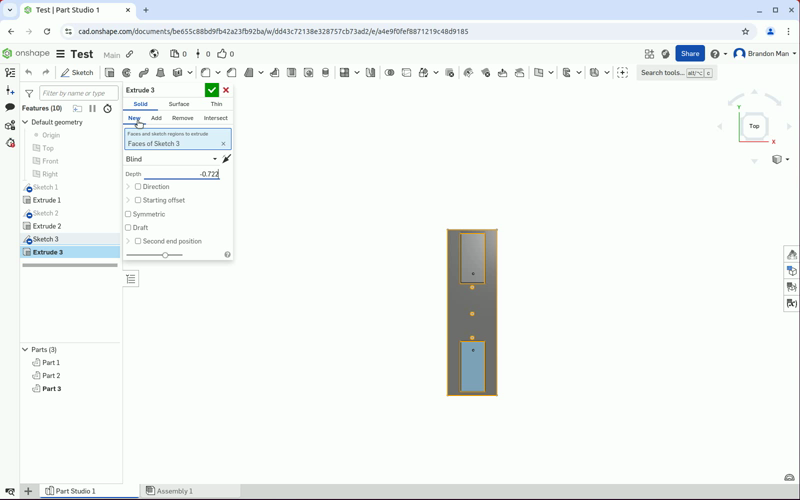
key(enter)
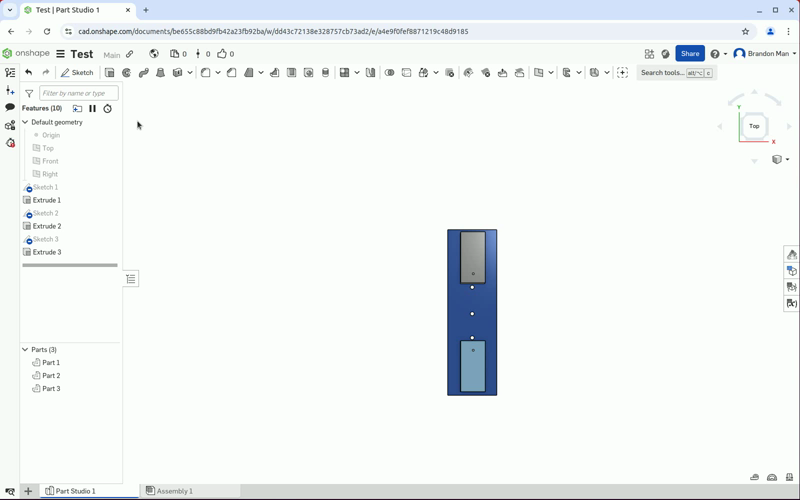
key(shift+h)
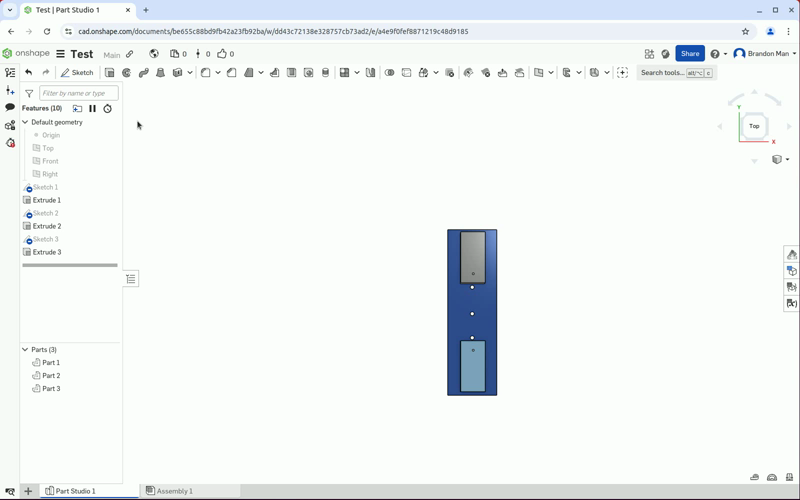
key(shift+h)
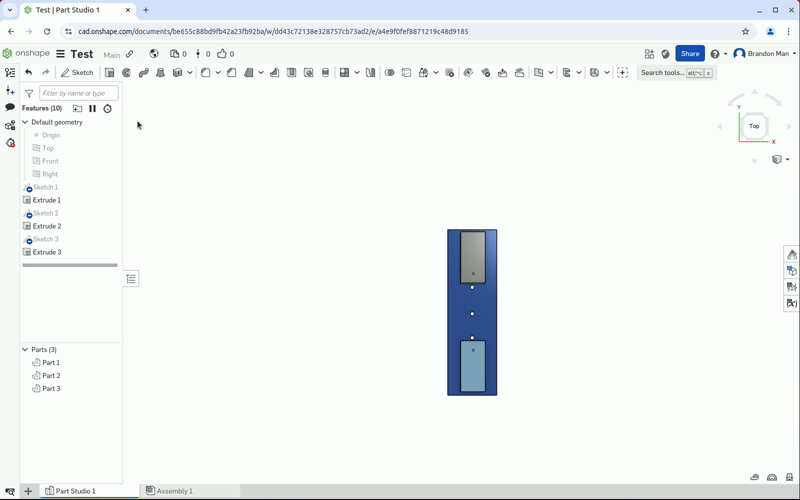
mouse_move(73, 189)
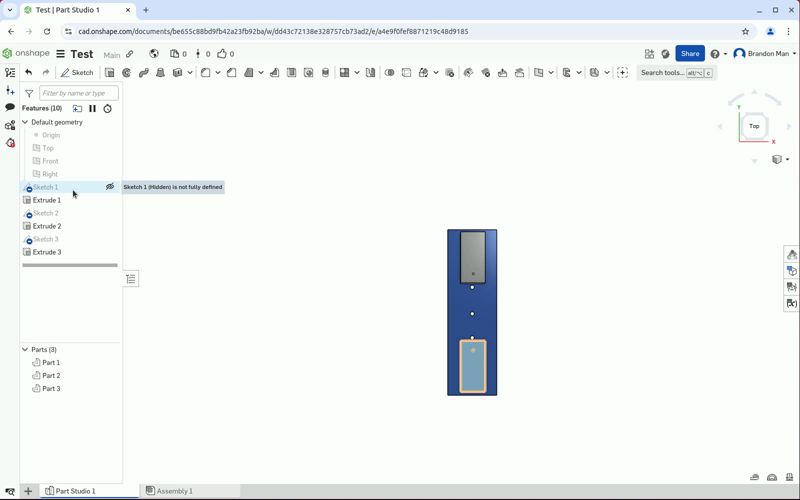
click(73, 189)
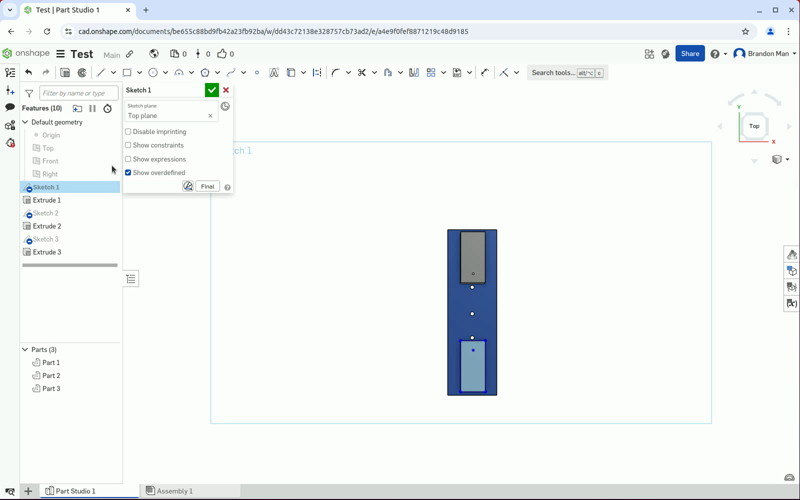
mouse_move(229, 92)
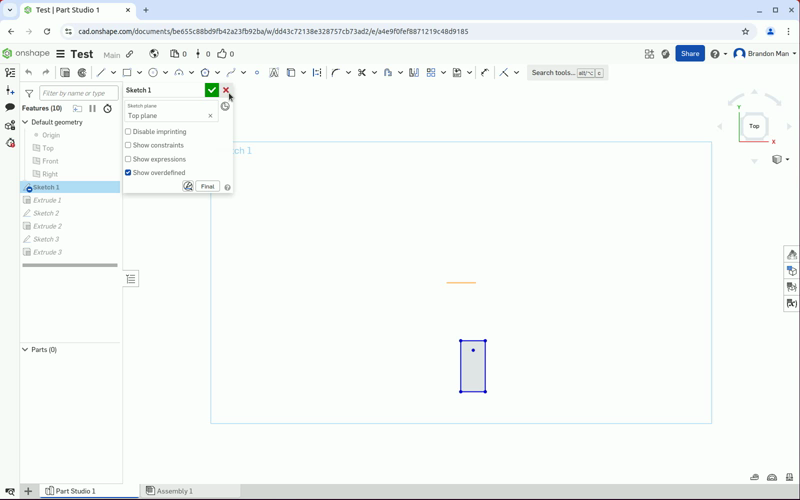
click(229, 92)
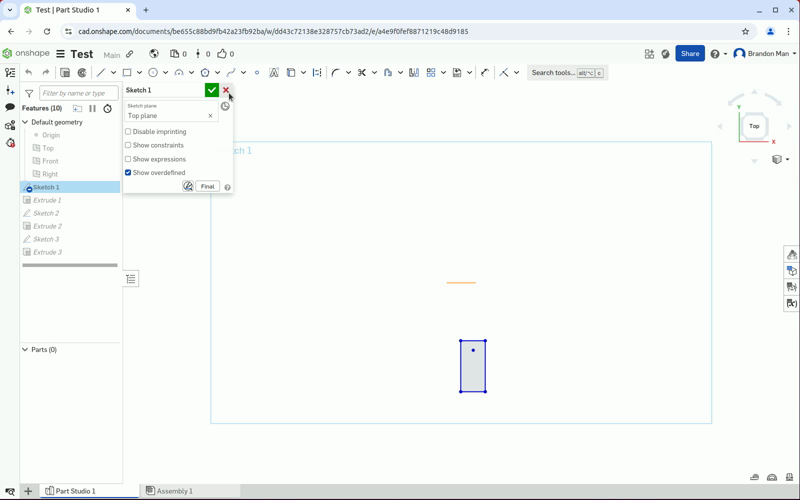
key(shift+s)
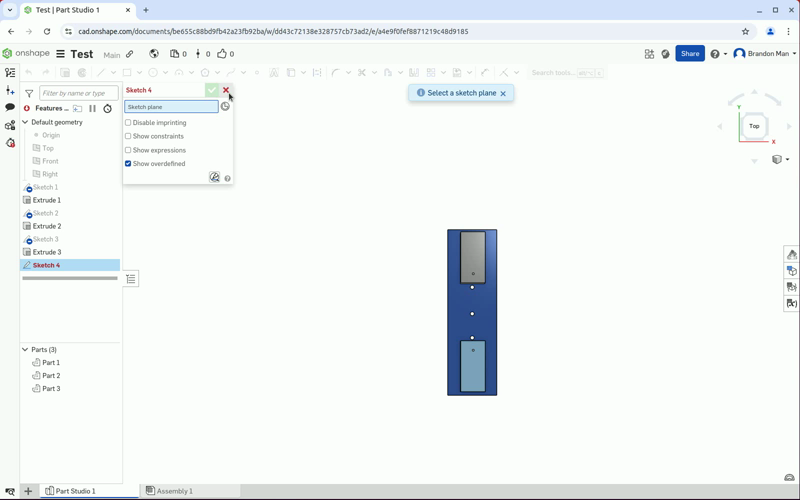
mouse_move(73, 150)
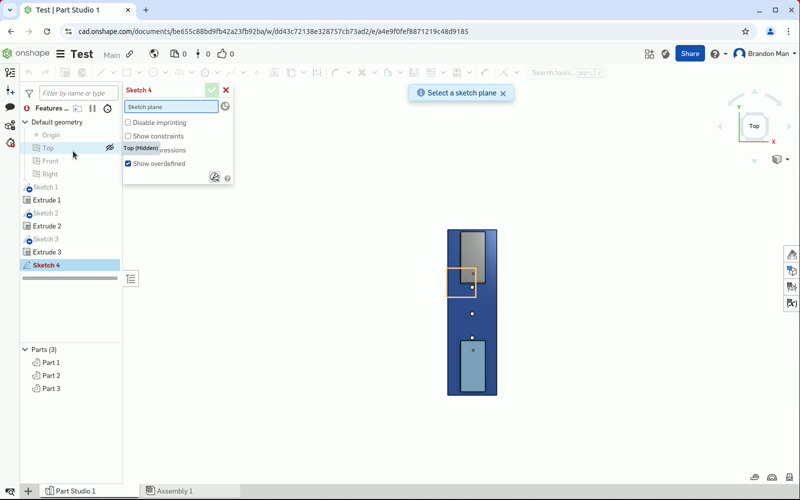
click(73, 150)
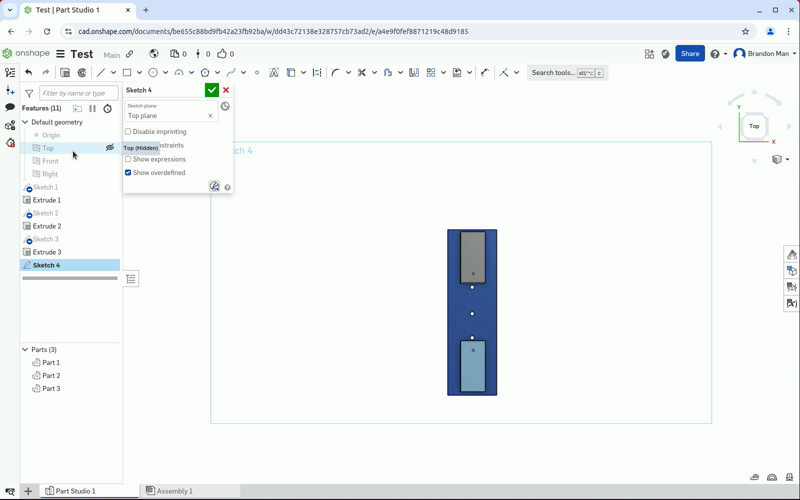
mouse_move(73, 352)
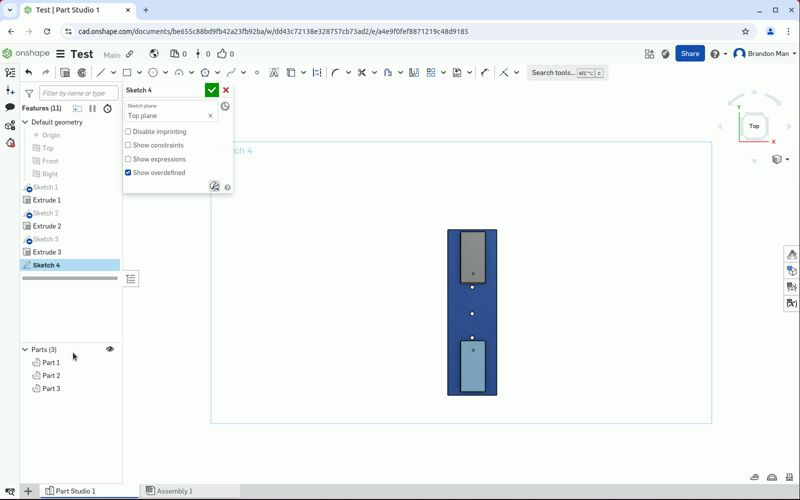
key(y)
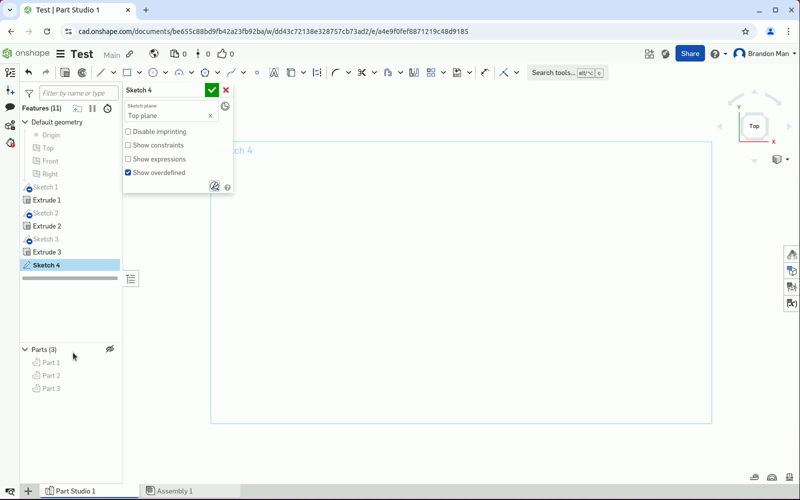
key(l)
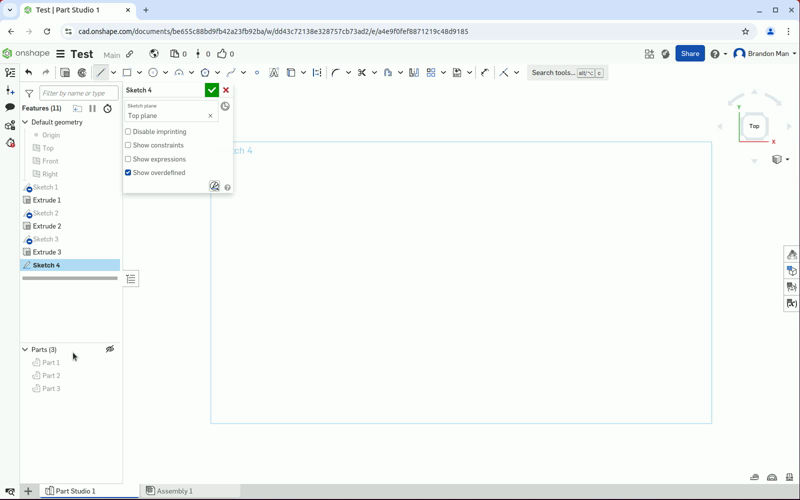
key_down(shift)
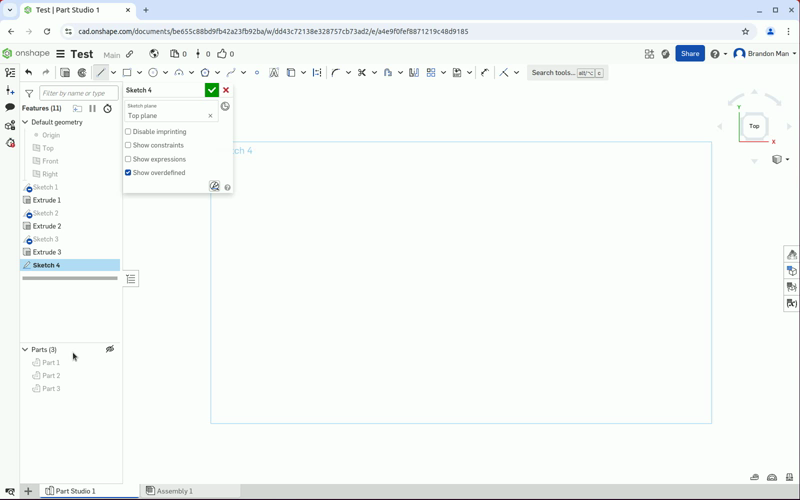
mouse_move(460, 391)
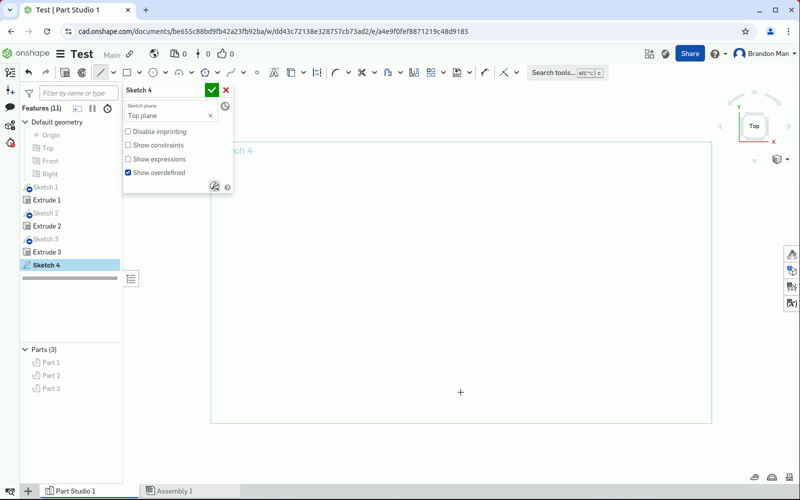
click(460, 391)
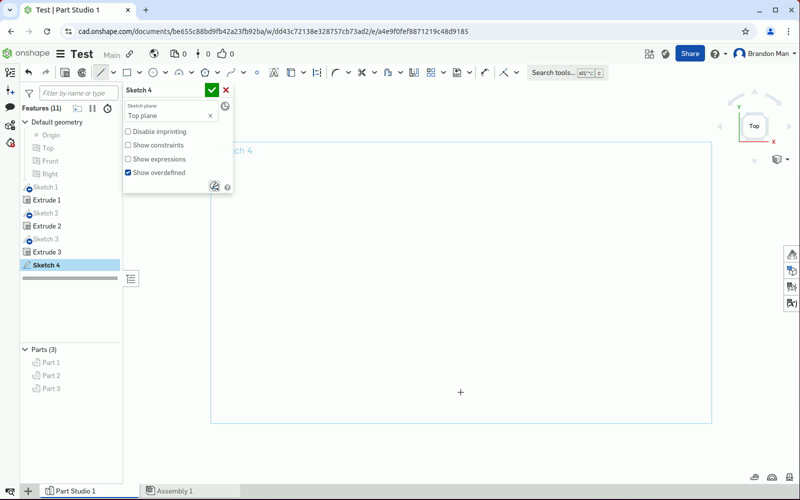
key_up(shift)
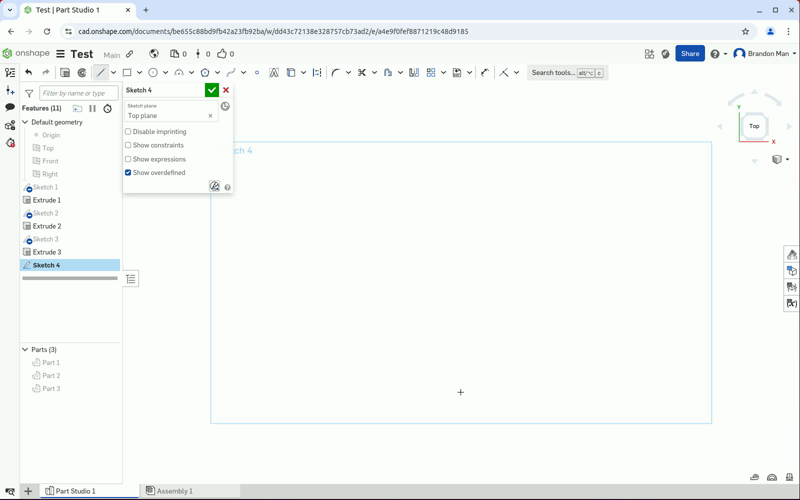
key_down(shift)
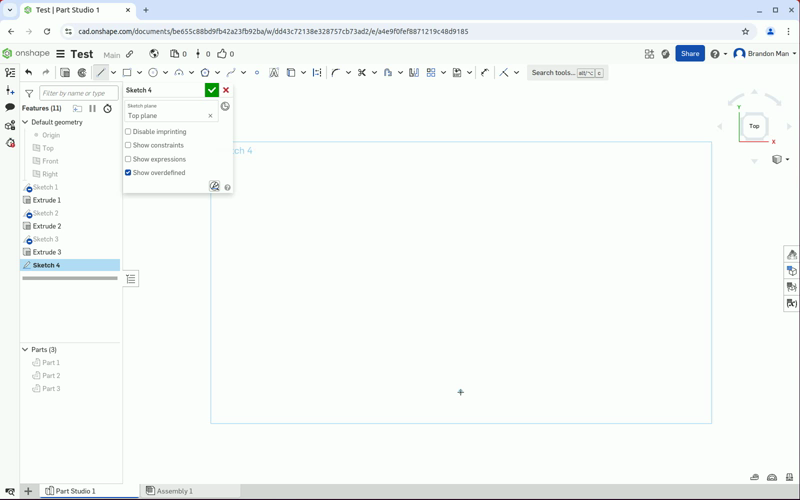
mouse_move(490, 391)
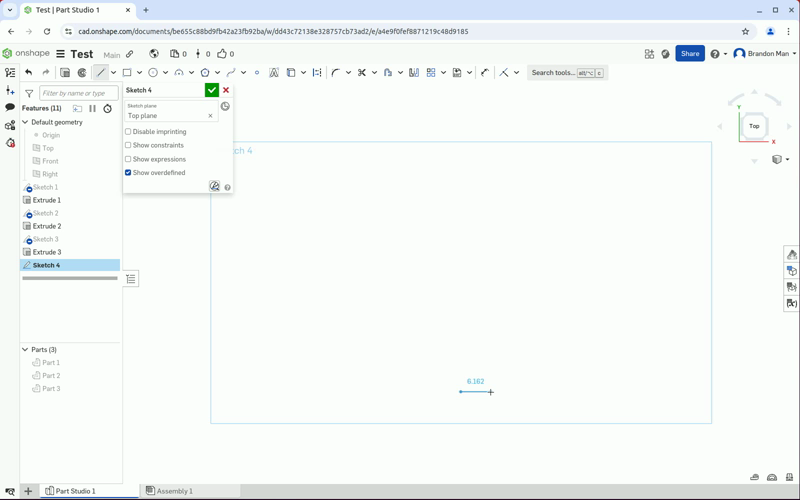
mouse_move(485, 391)
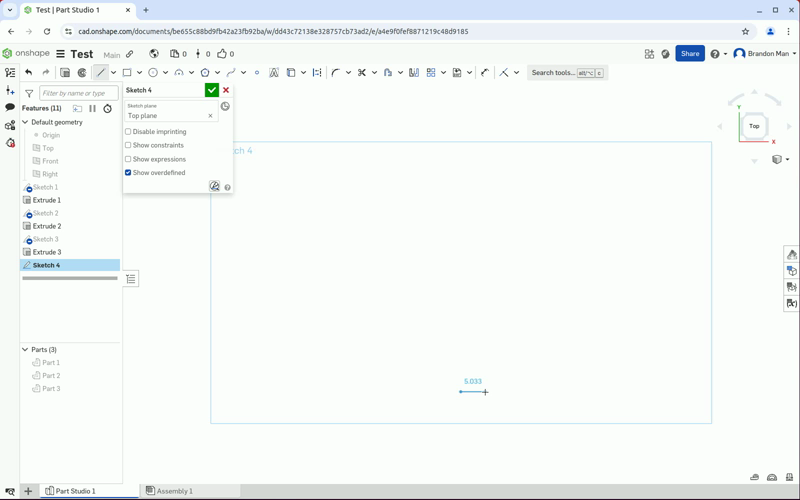
click(485, 391)
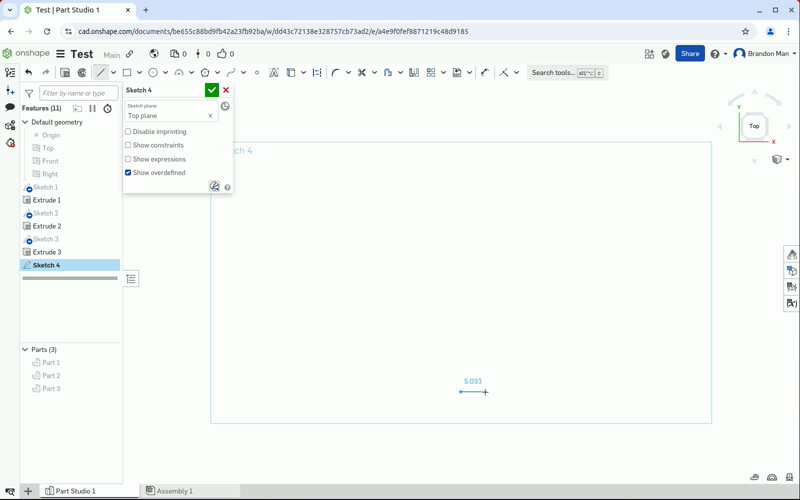
key_up(shift)
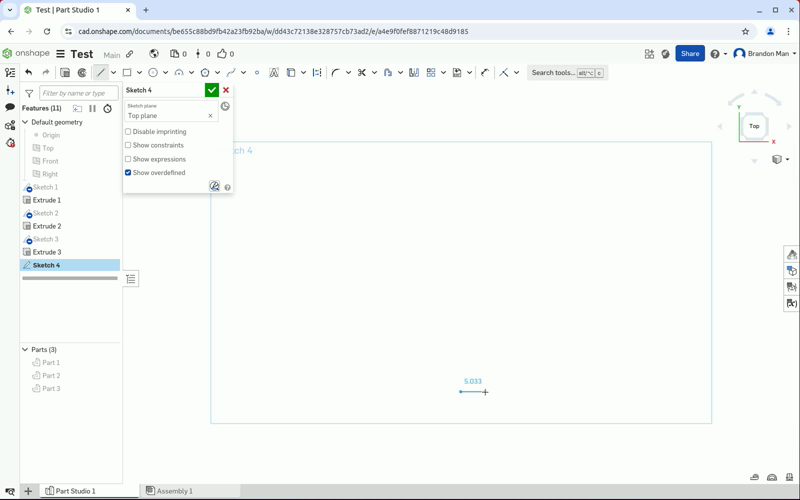
key_down(shift)
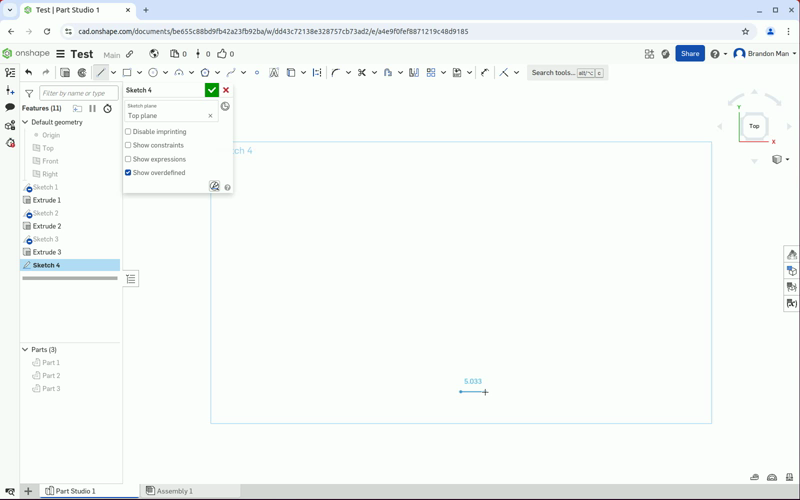
mouse_move(515, 391)
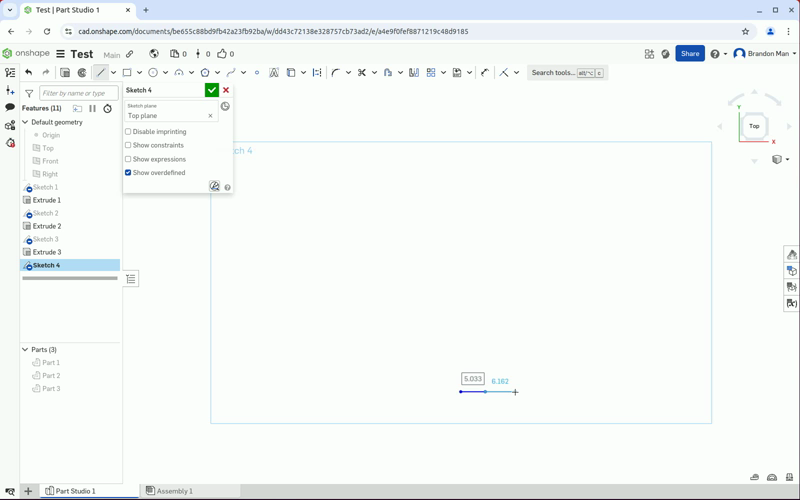
mouse_move(485, 340)
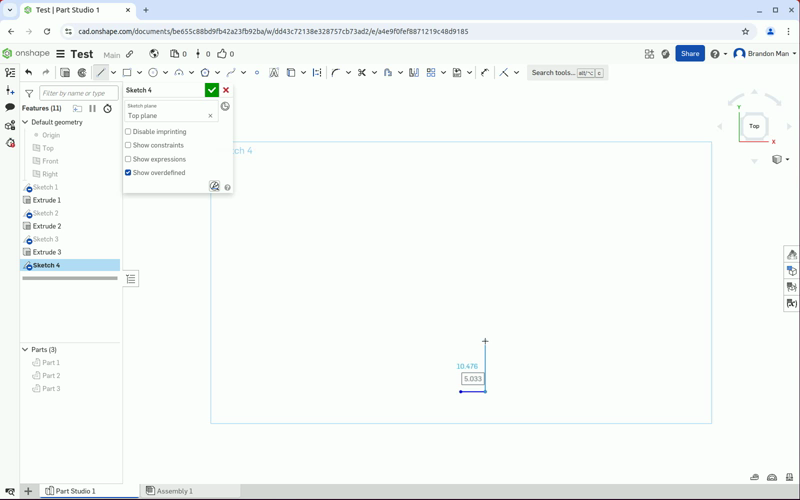
click(485, 340)
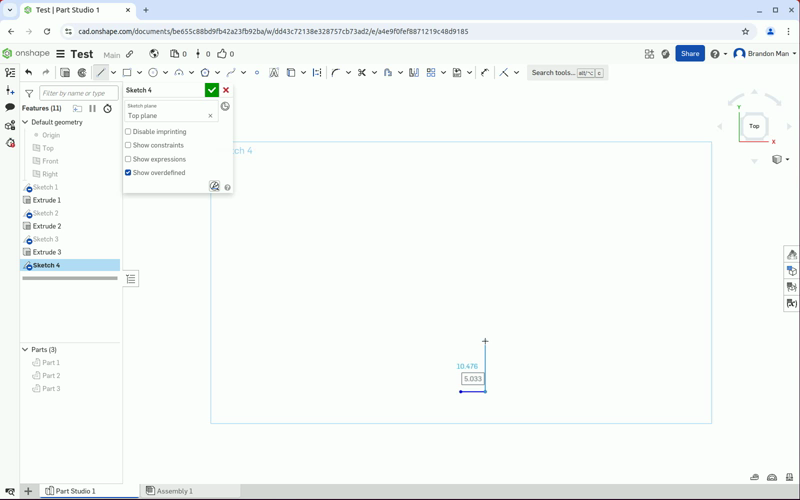
key_up(shift)
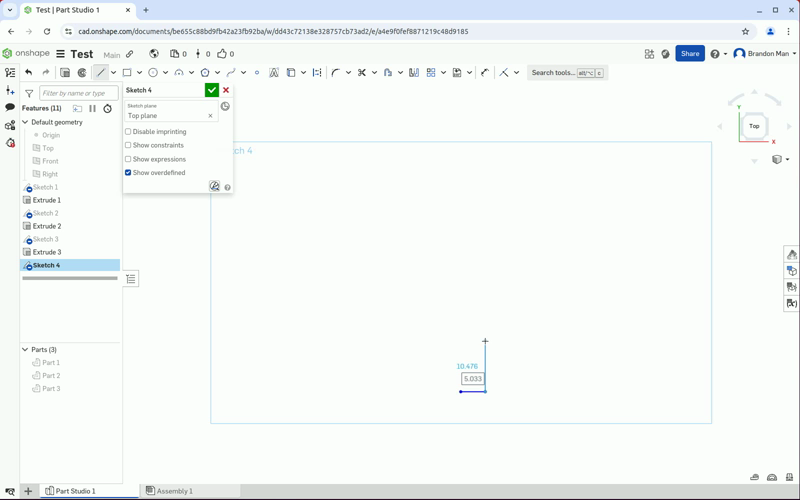
key_down(shift)
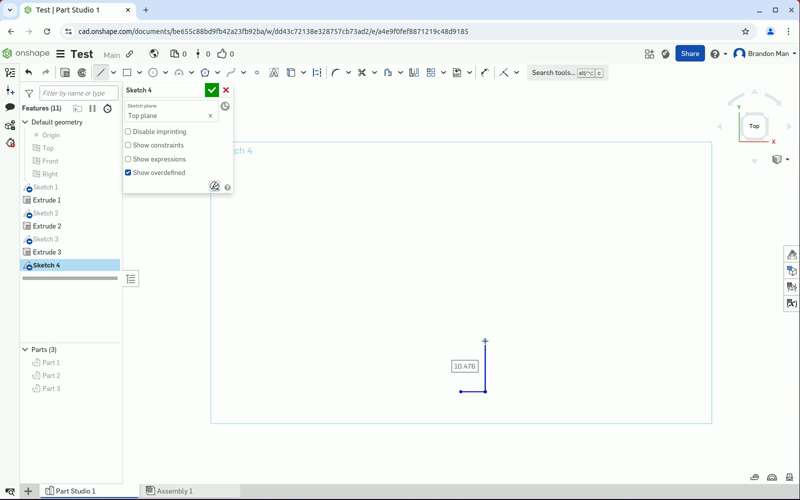
mouse_move(515, 340)
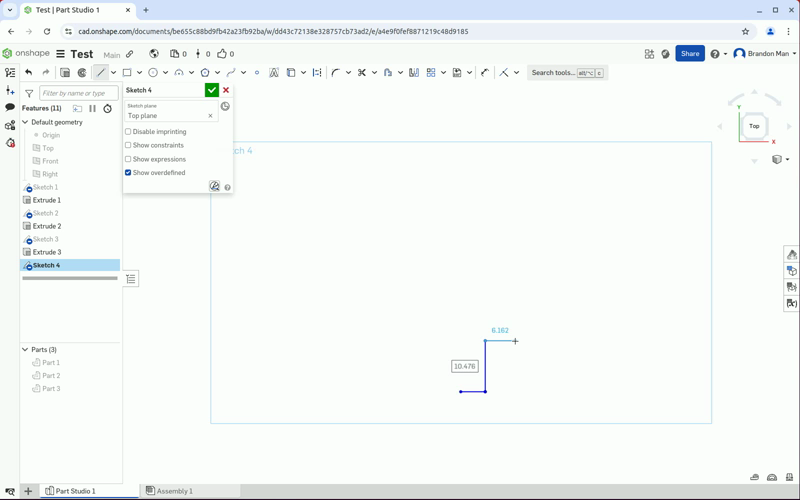
mouse_move(460, 340)
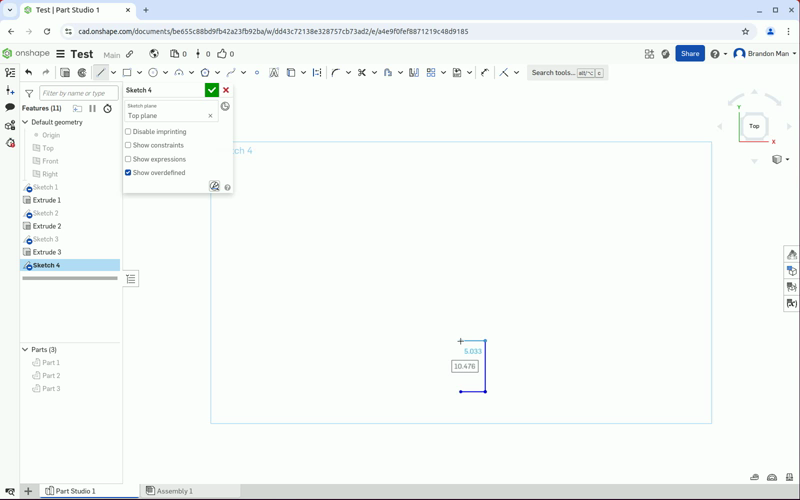
click(460, 340)
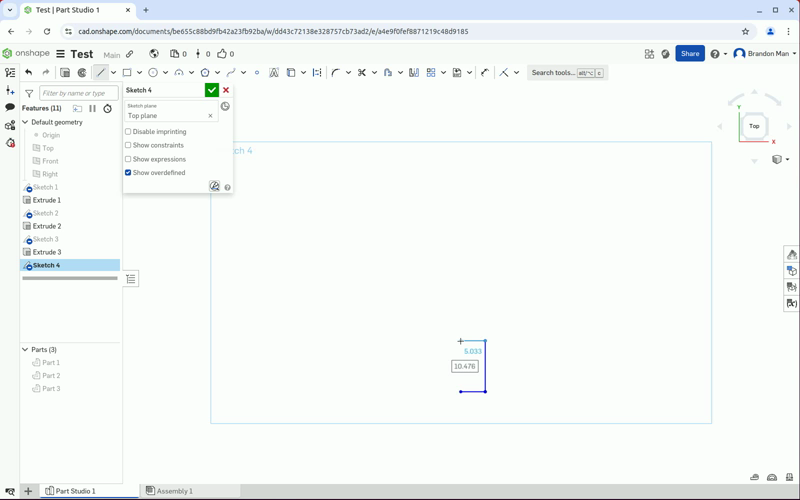
key_up(shift)
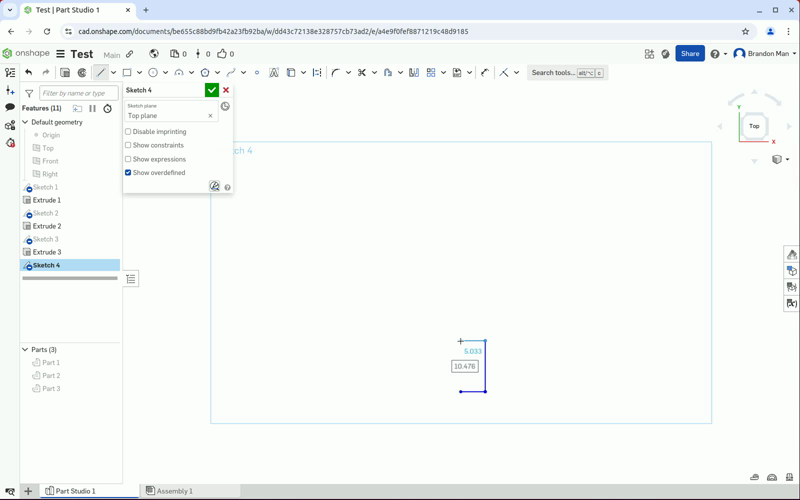
mouse_move(490, 340)
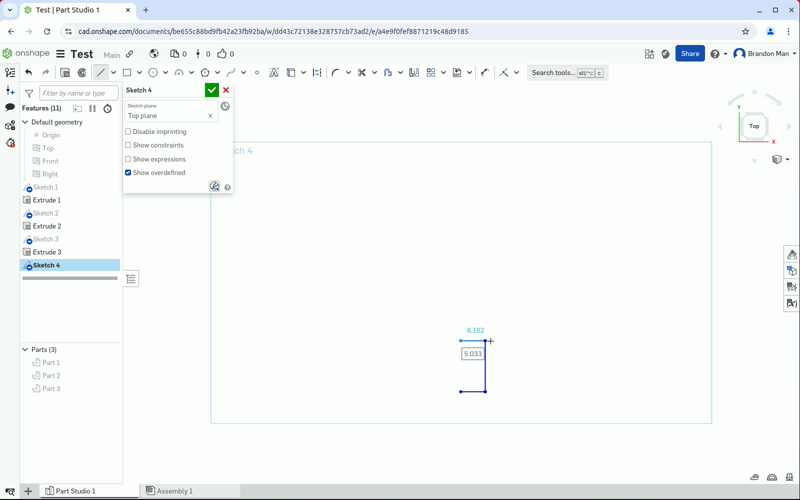
key_down(shift)
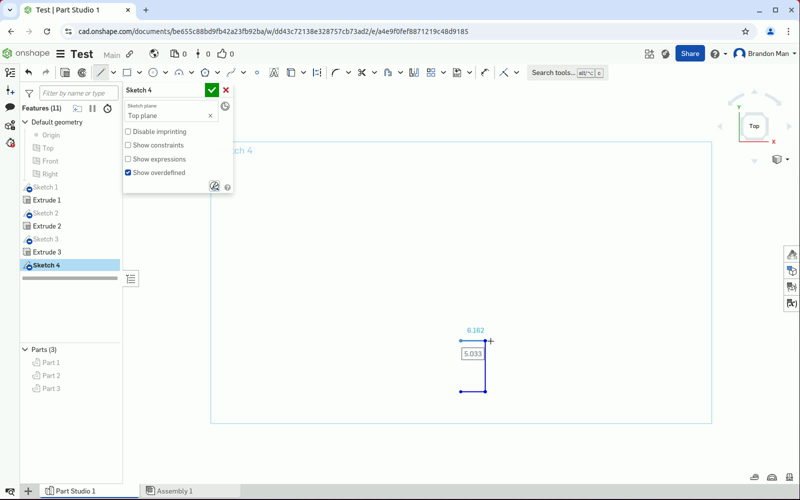
mouse_move(460, 391)
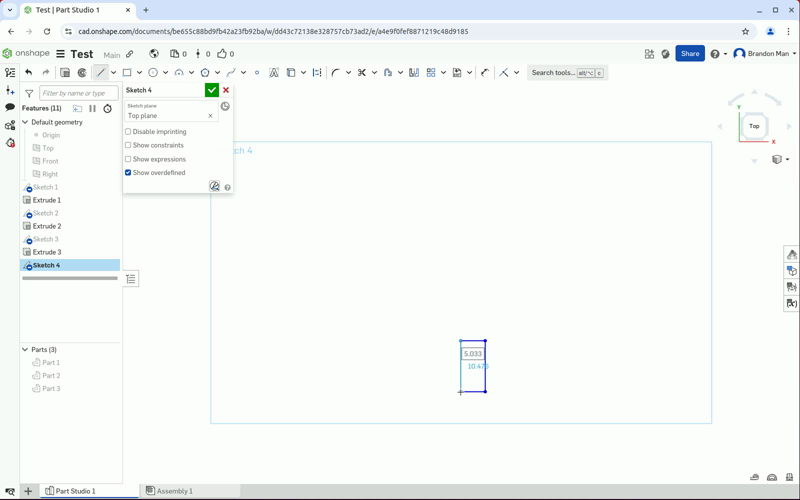
key_up(shift)
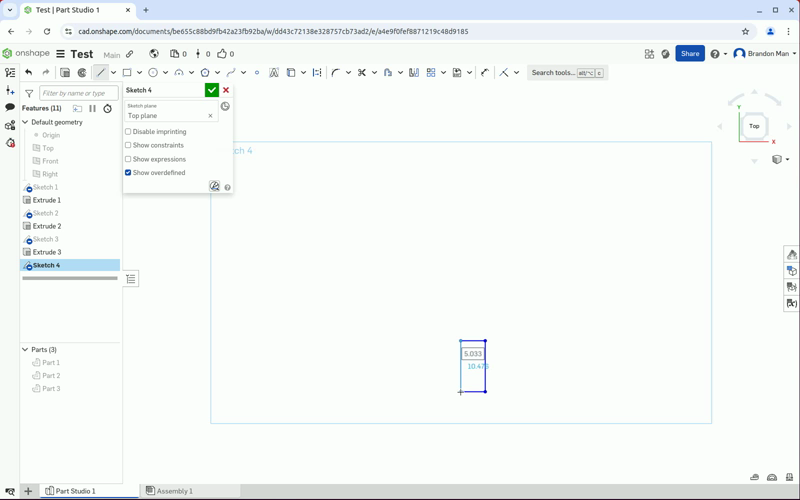
click(460, 391)
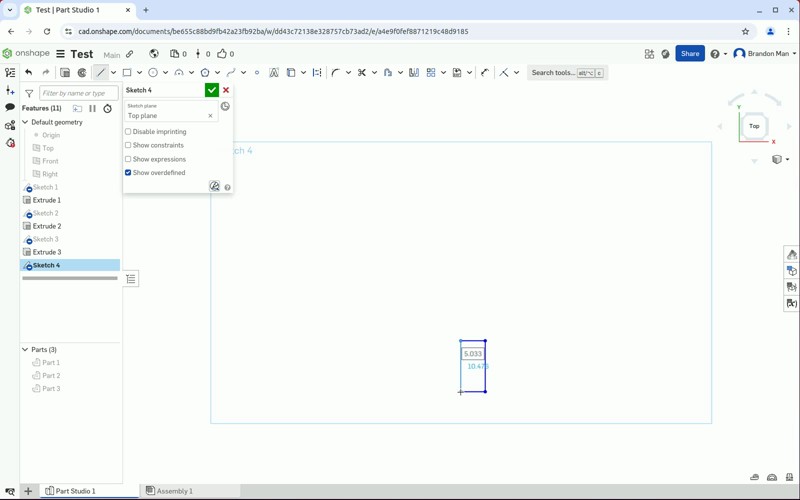
key(esc)
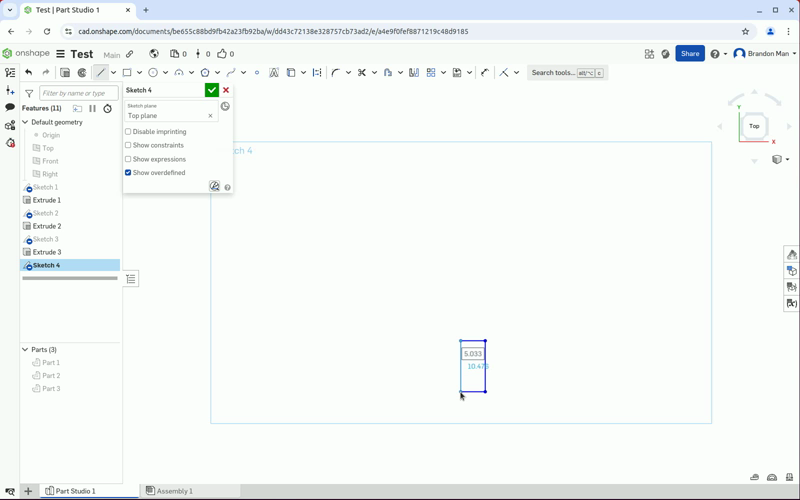
key(c)
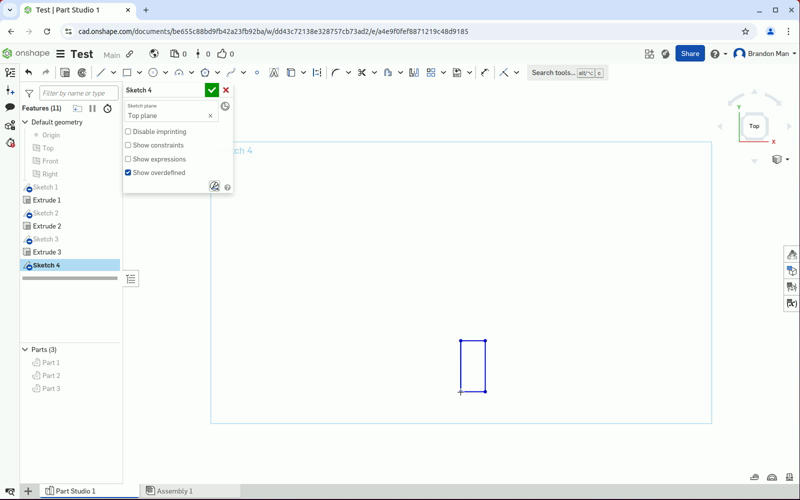
key_down(shift)
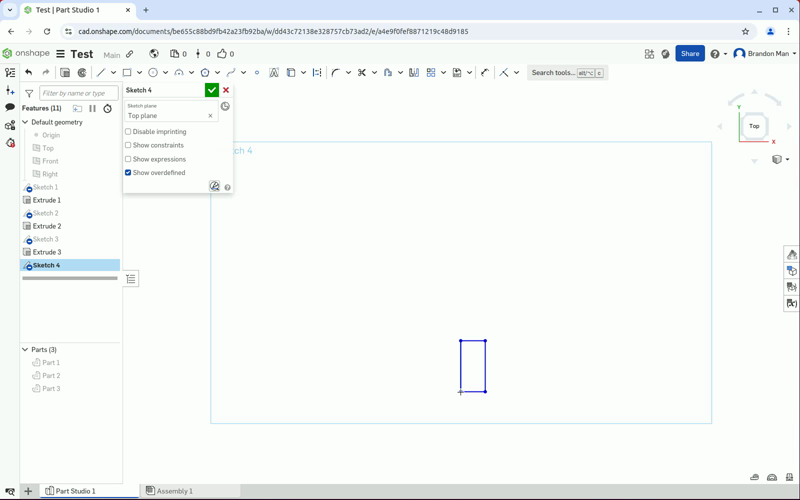
mouse_move(473, 350)
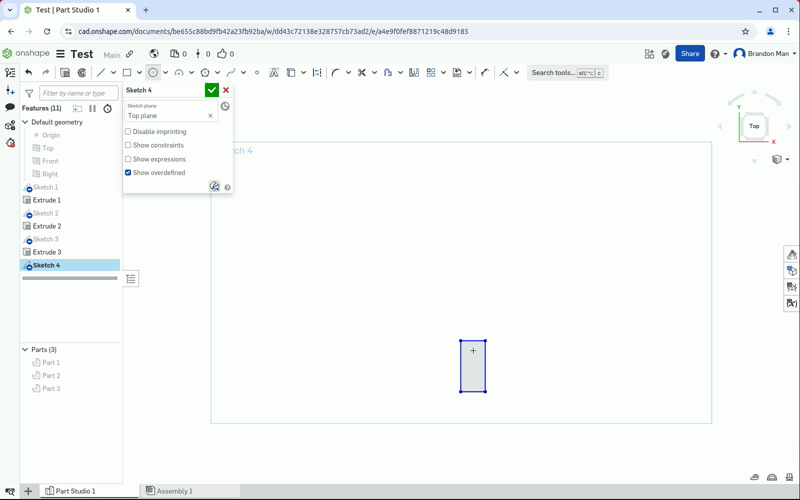
click(473, 350)
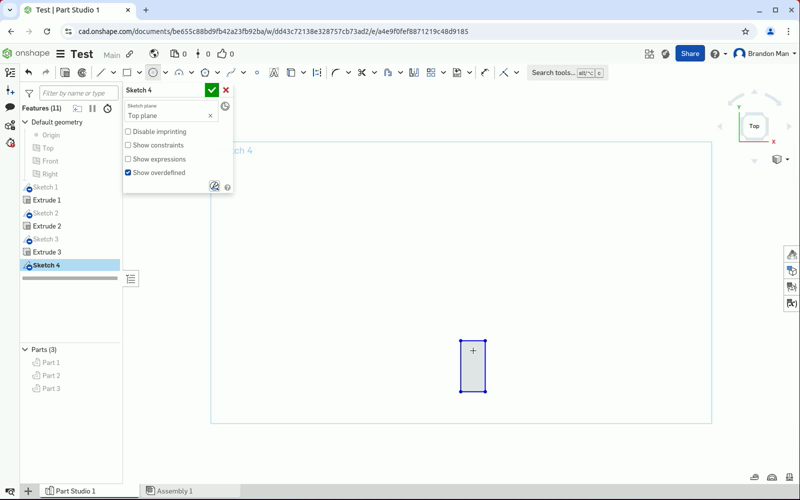
key_up(shift)
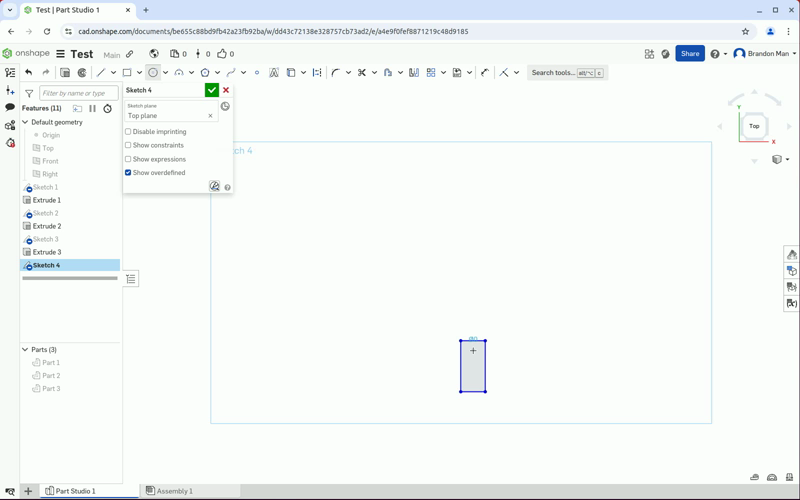
mouse_move(474, 350)
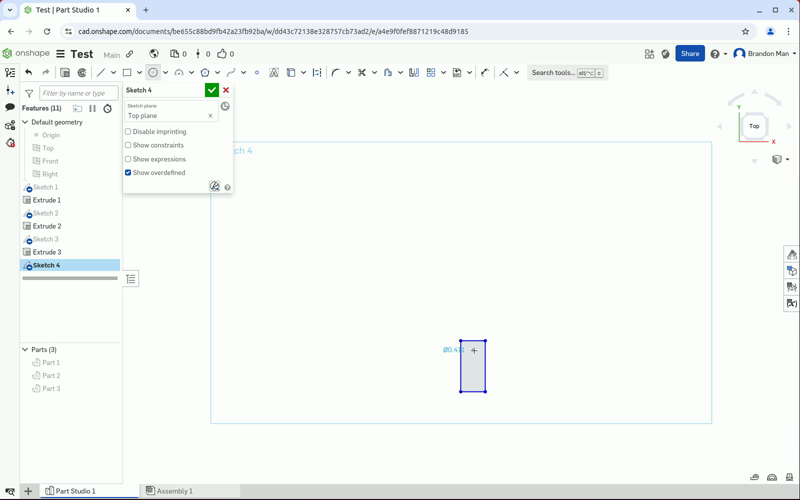
scroll(6)
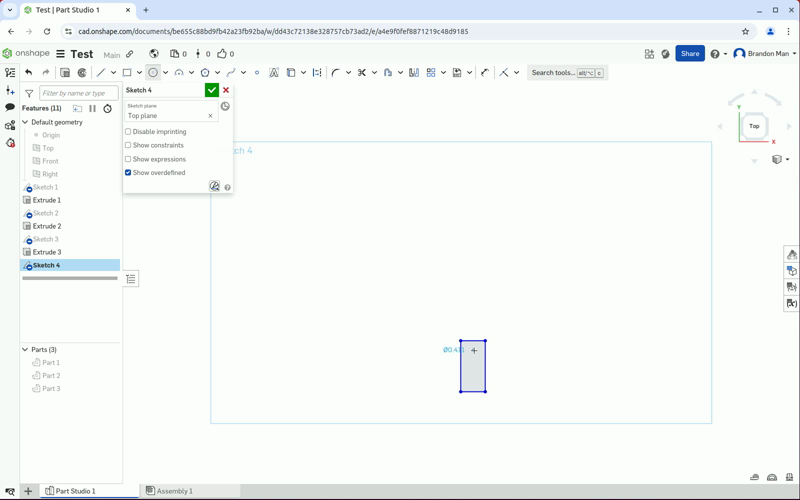
scroll(6)
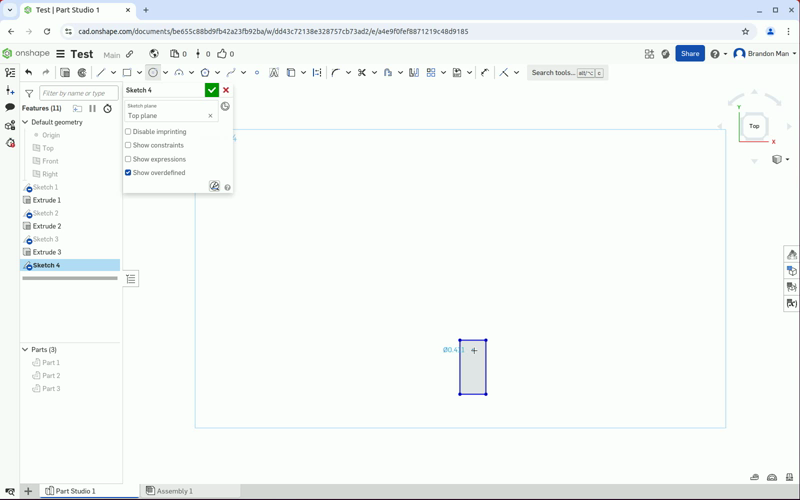
scroll(6)
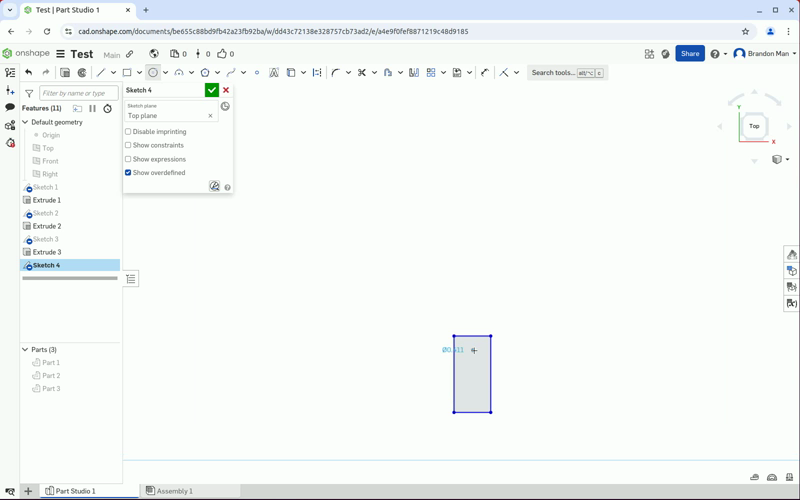
scroll(6)
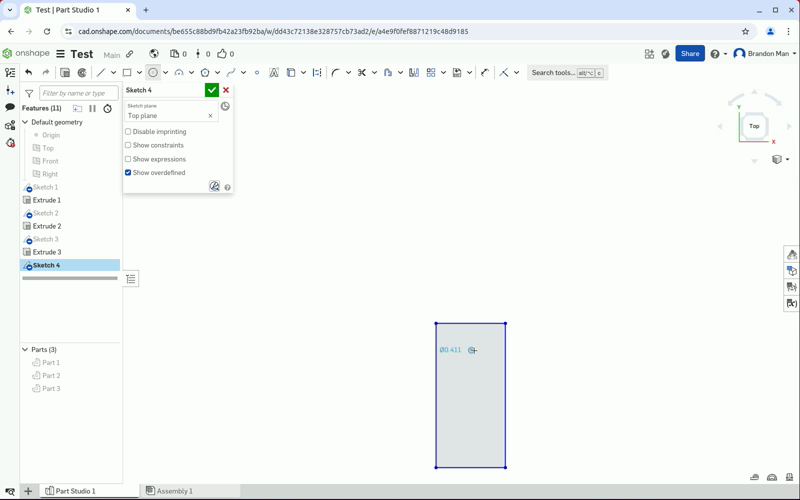
scroll(6)
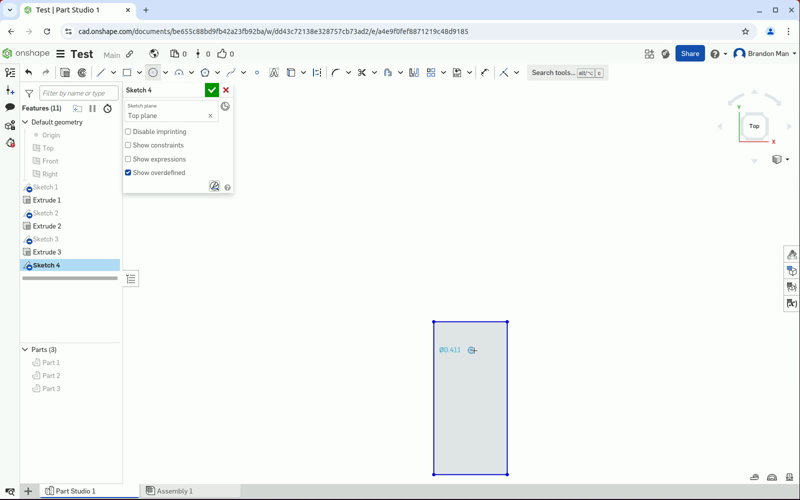
scroll(6)
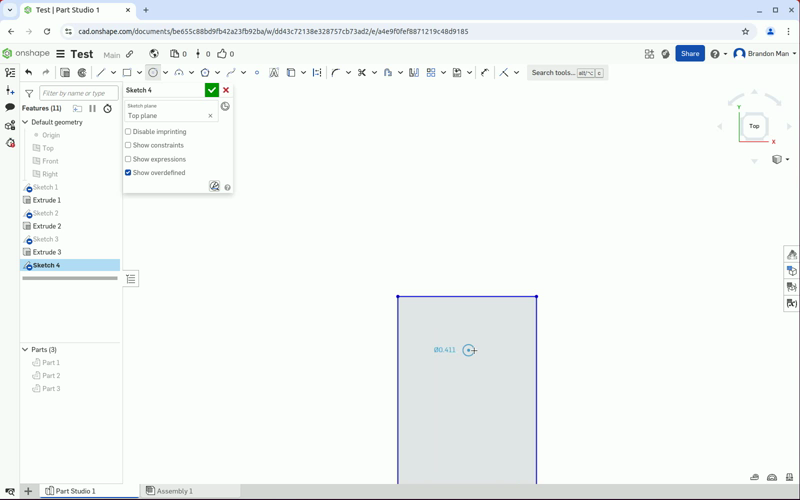
scroll(6)
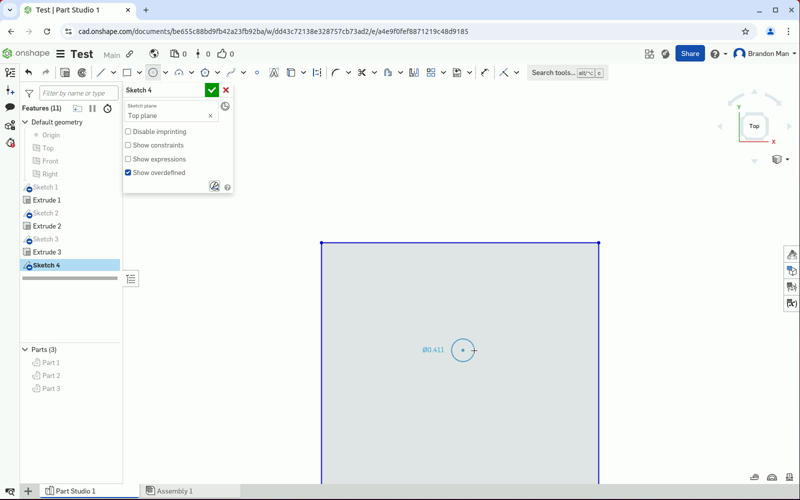
click(474, 350)
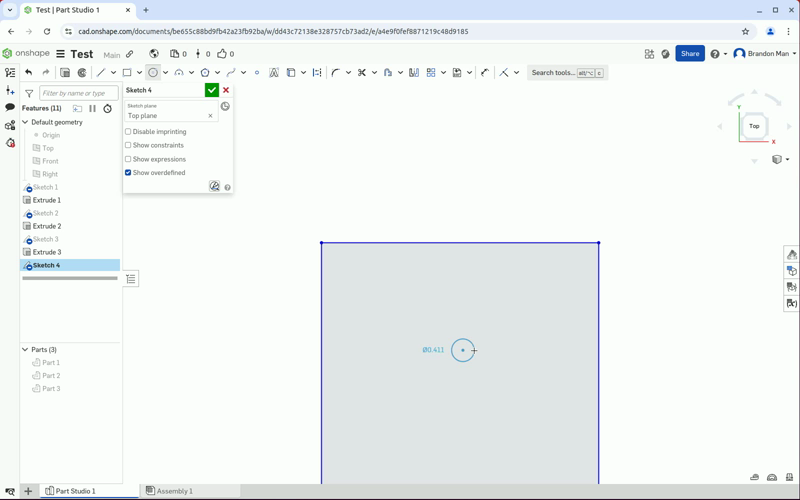
scroll(-6)
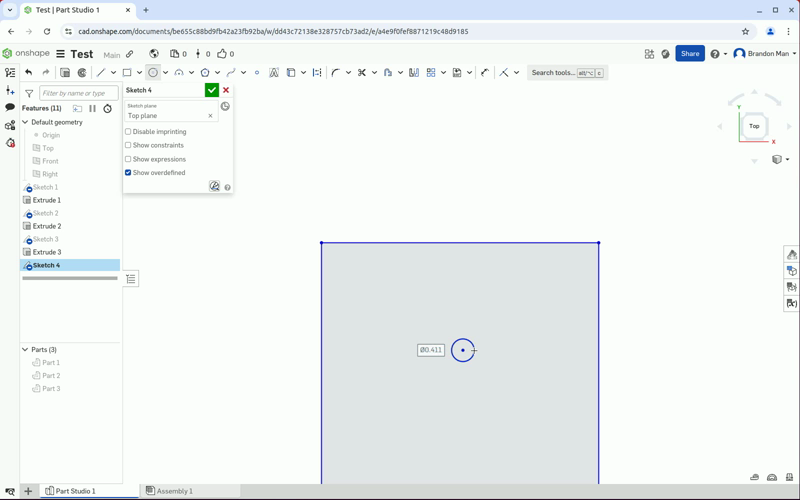
scroll(-6)
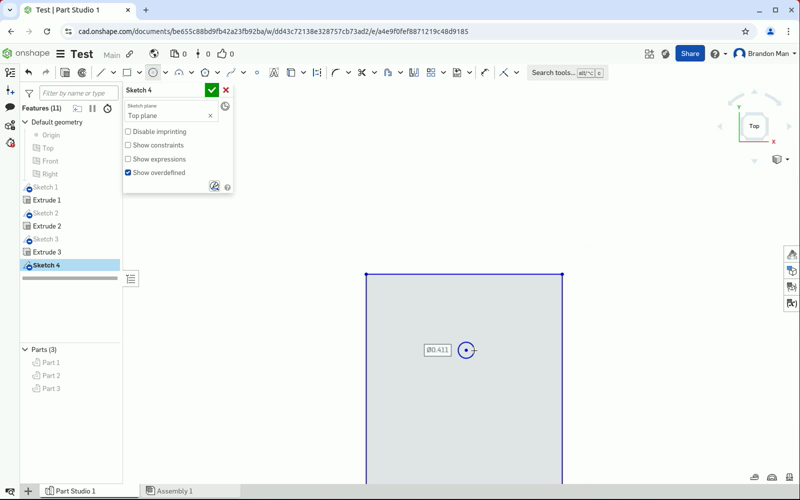
scroll(-6)
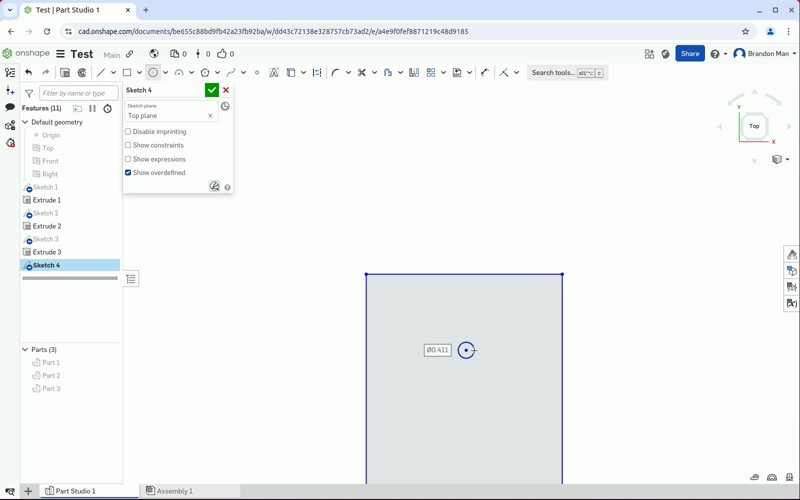
scroll(-6)
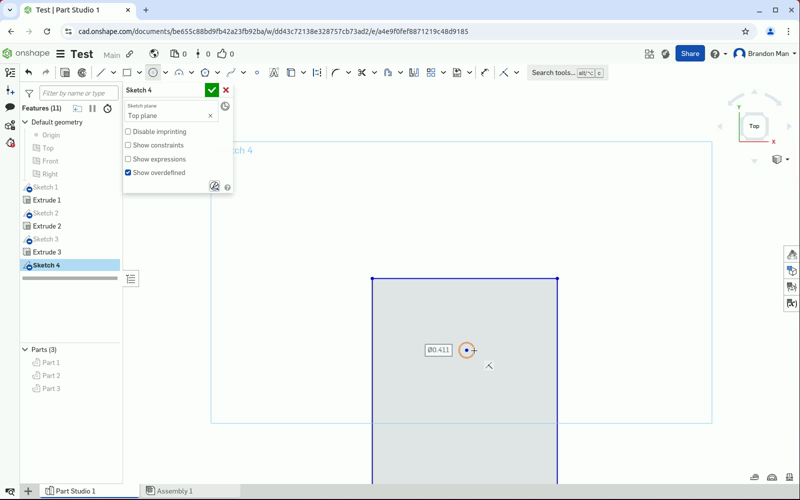
scroll(-6)
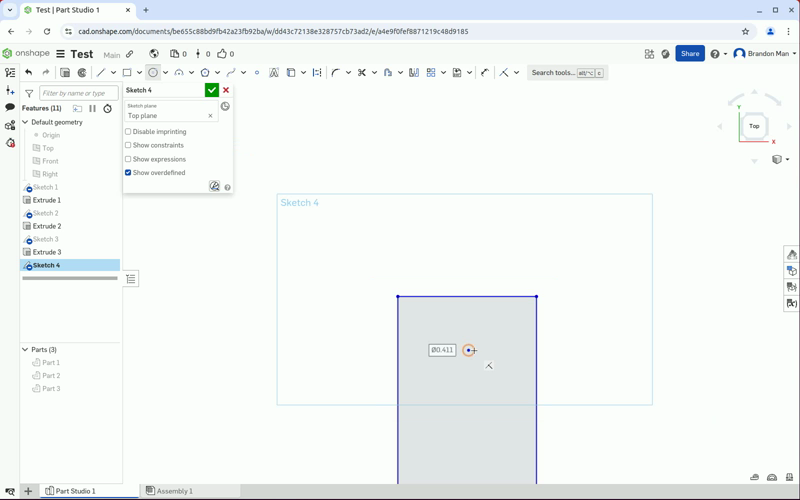
scroll(-6)
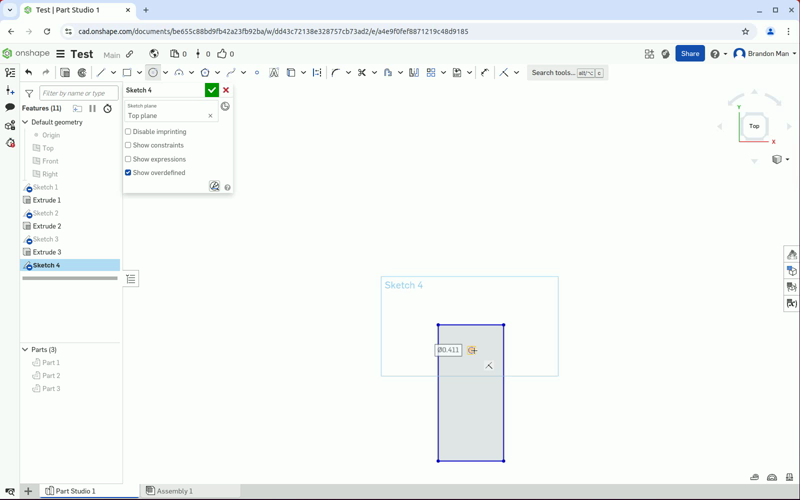
scroll(-6)
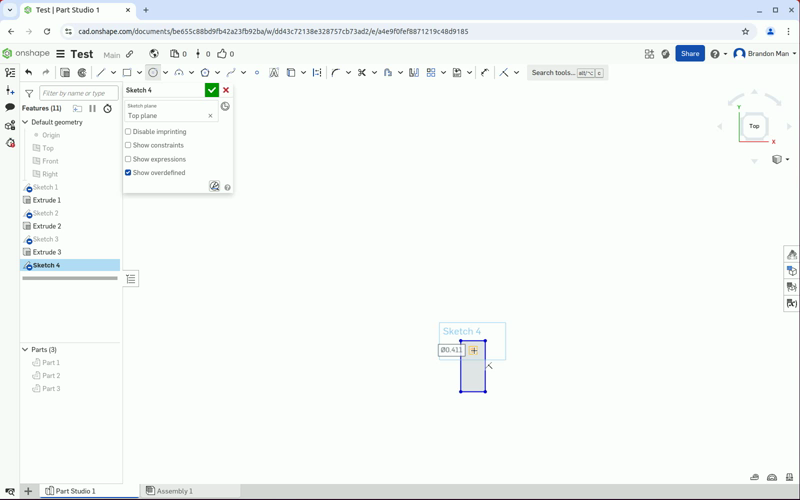
key(esc)
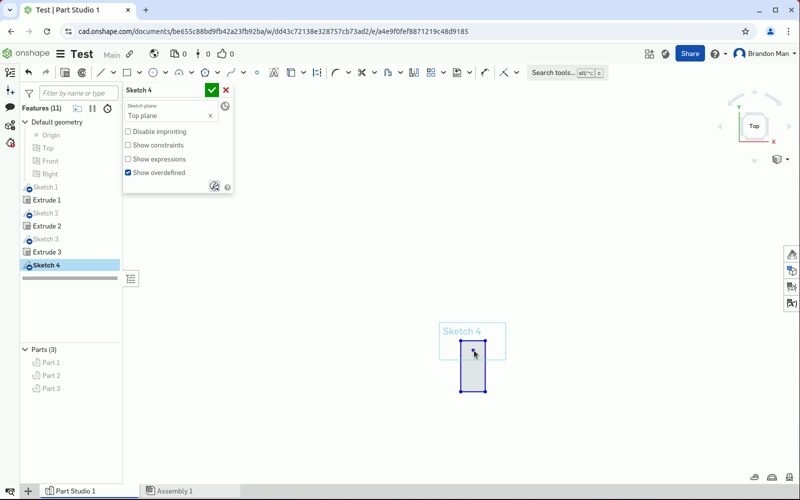
mouse_move(462, 365)
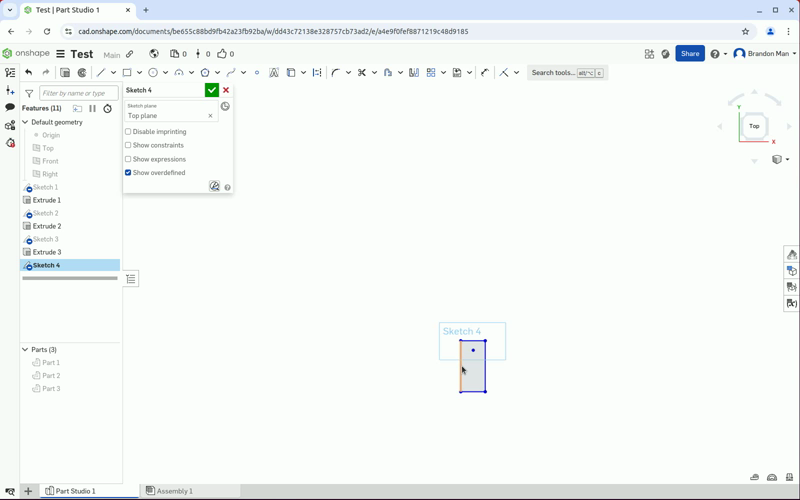
scroll(6)
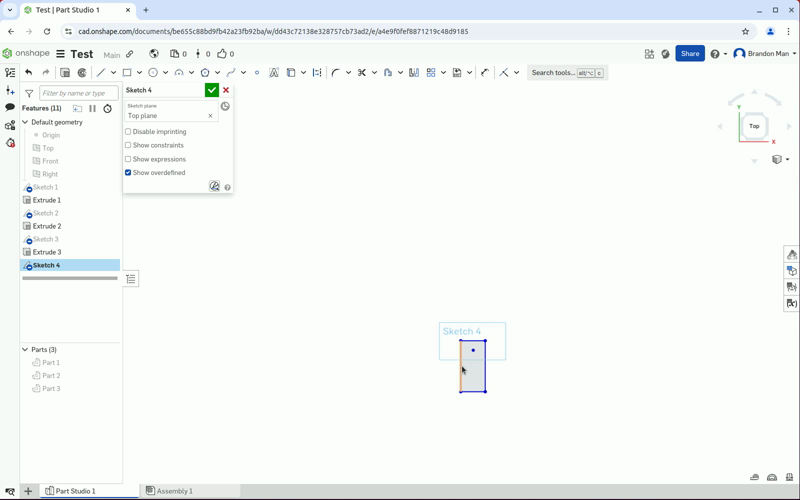
scroll(6)
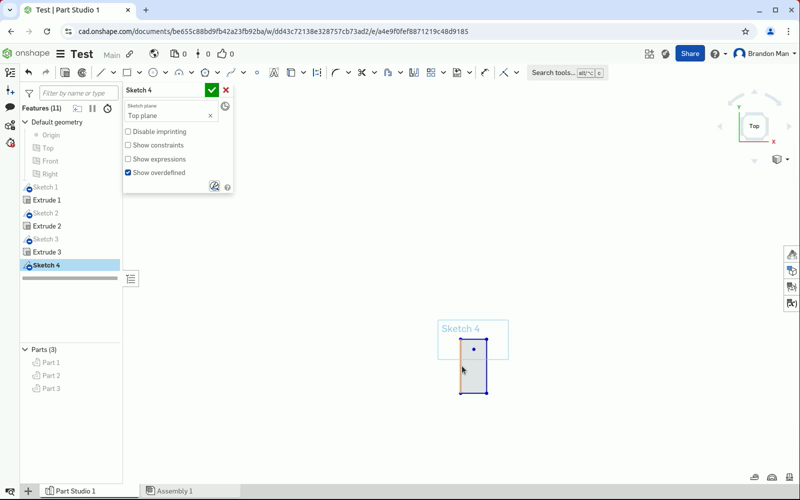
scroll(6)
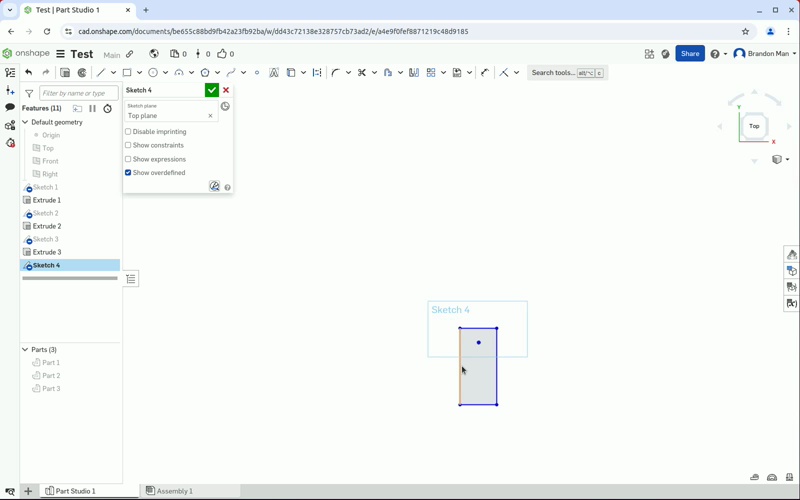
scroll(6)
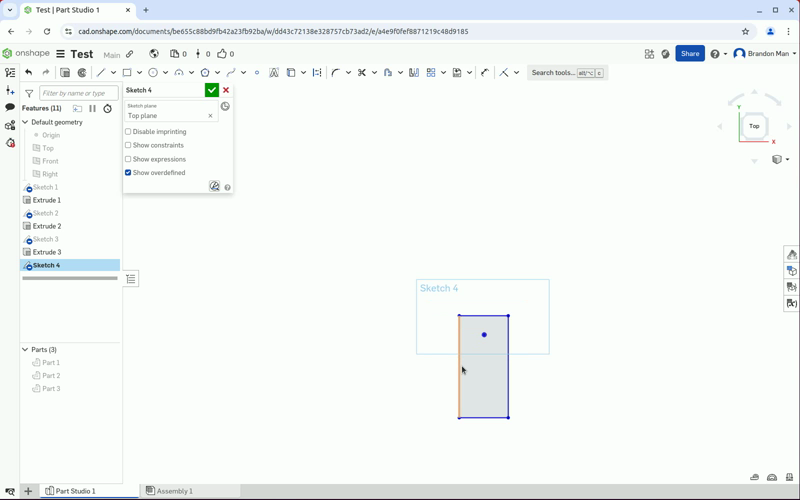
scroll(6)
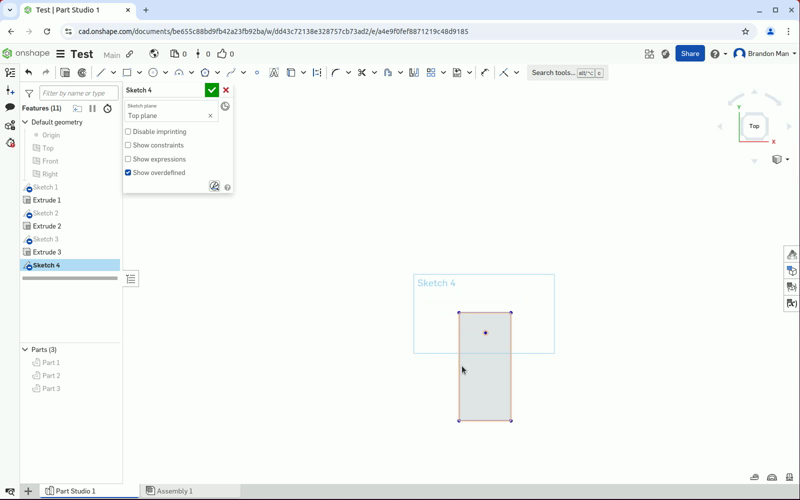
scroll(6)
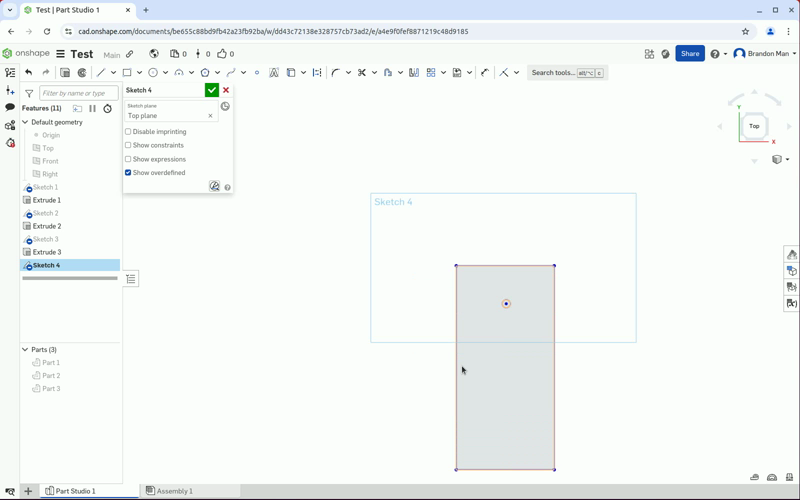
scroll(6)
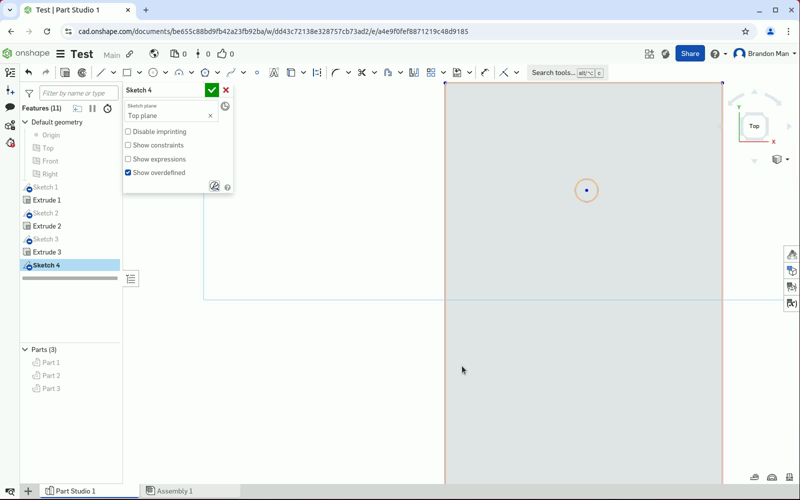
click(462, 365)
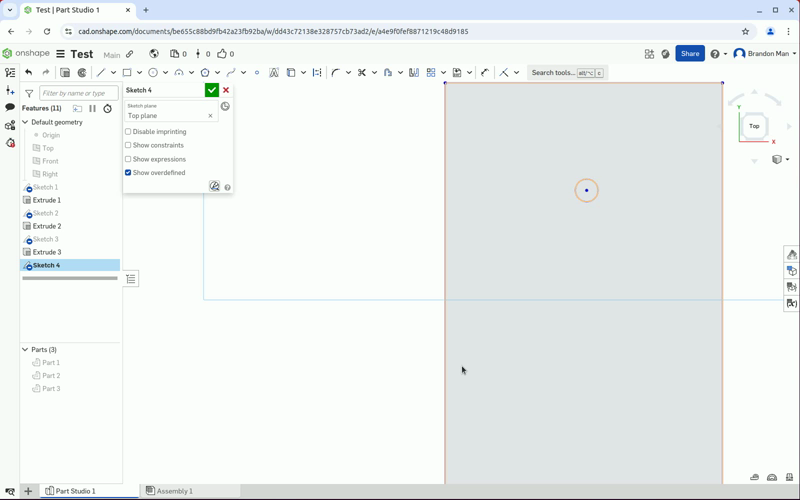
scroll(-6)
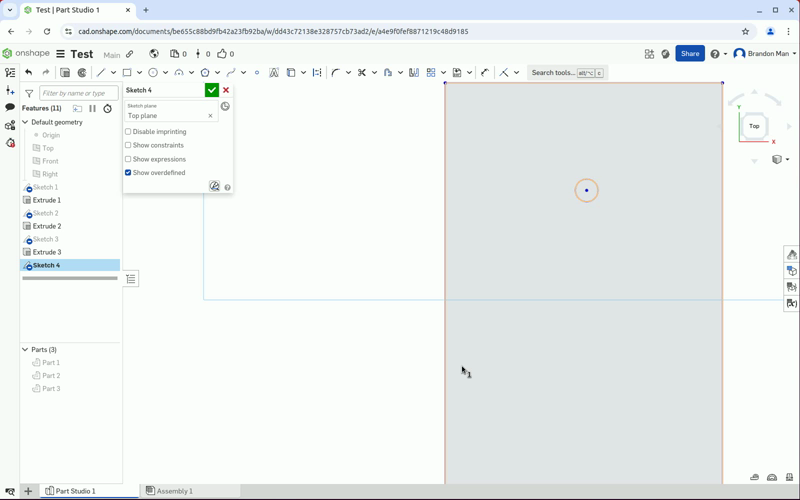
scroll(-6)
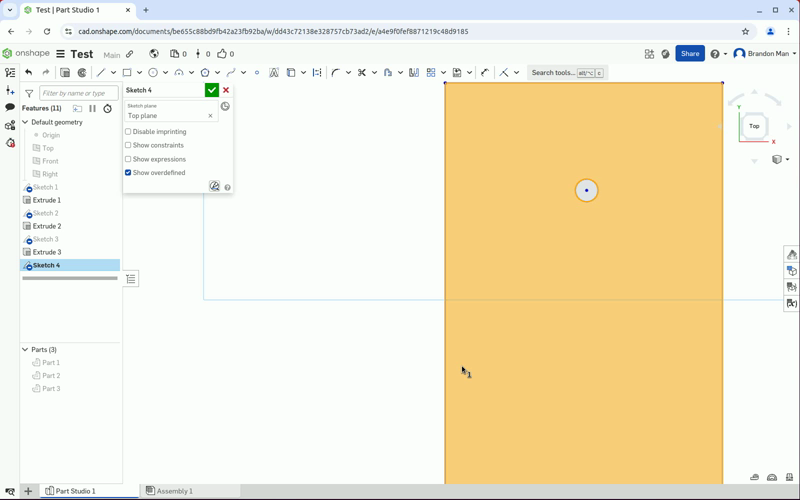
scroll(-6)
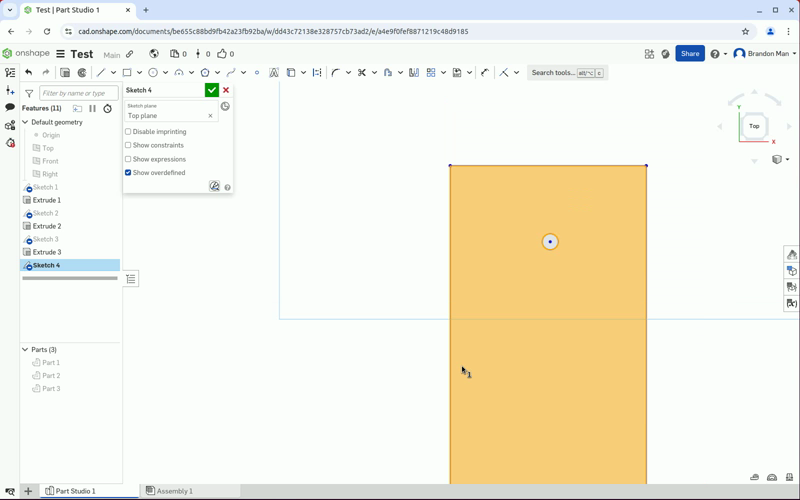
scroll(-6)
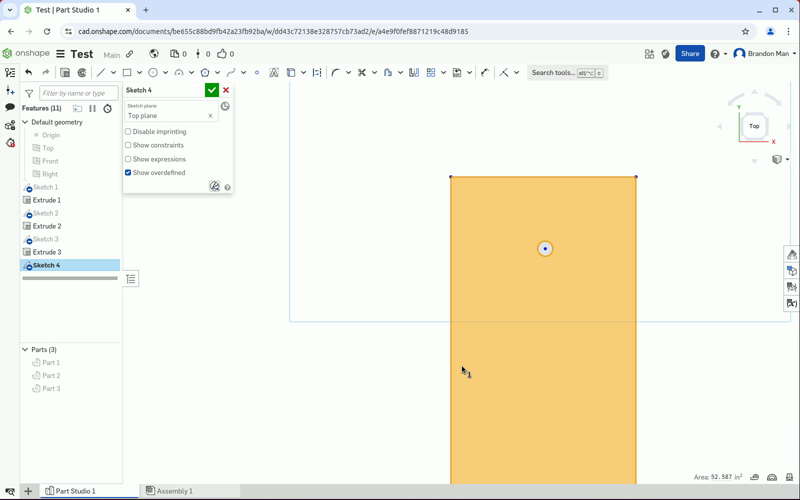
scroll(-6)
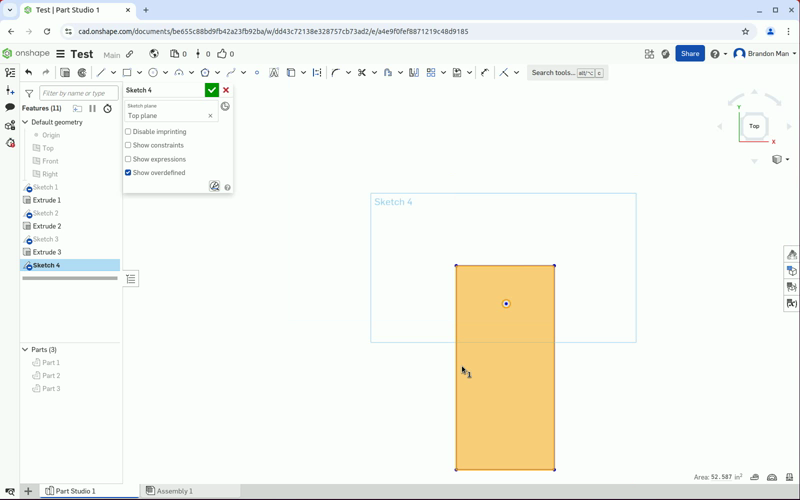
scroll(-6)
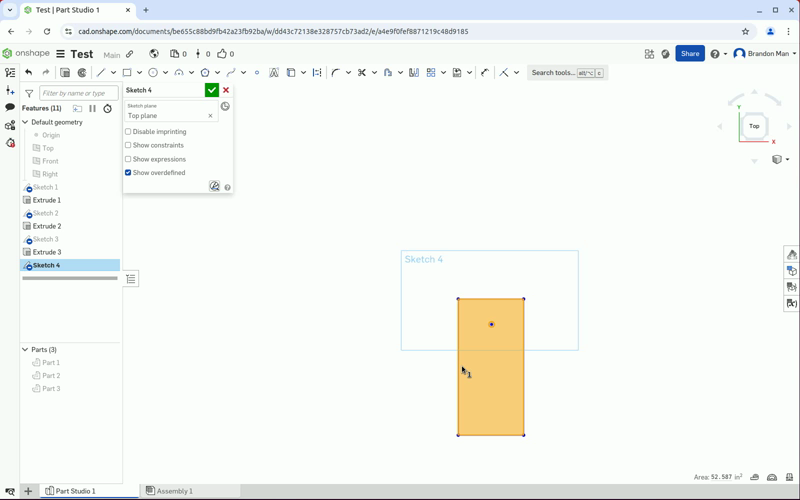
scroll(-6)
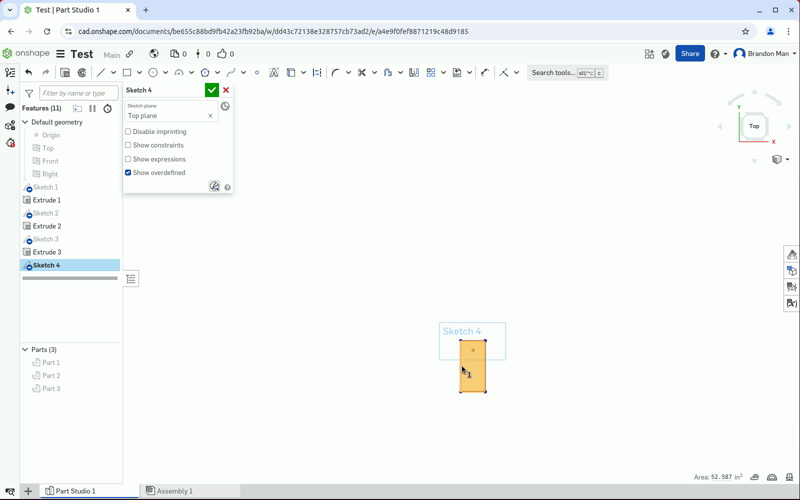
mouse_move(73, 352)
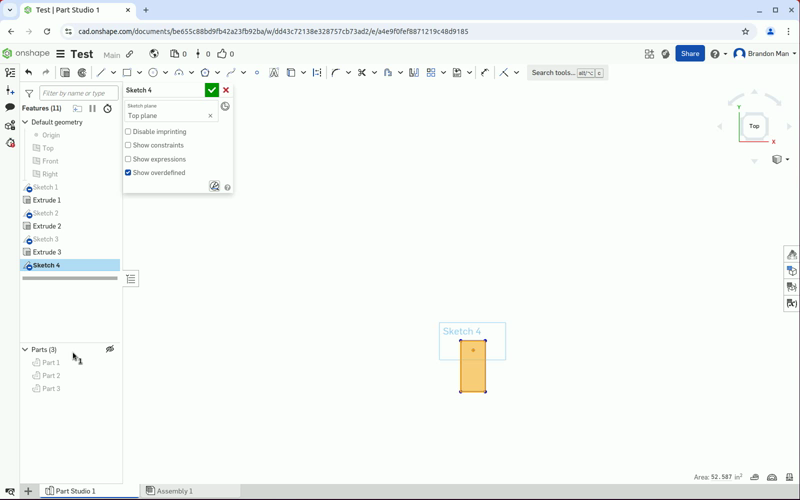
key(shift+y)
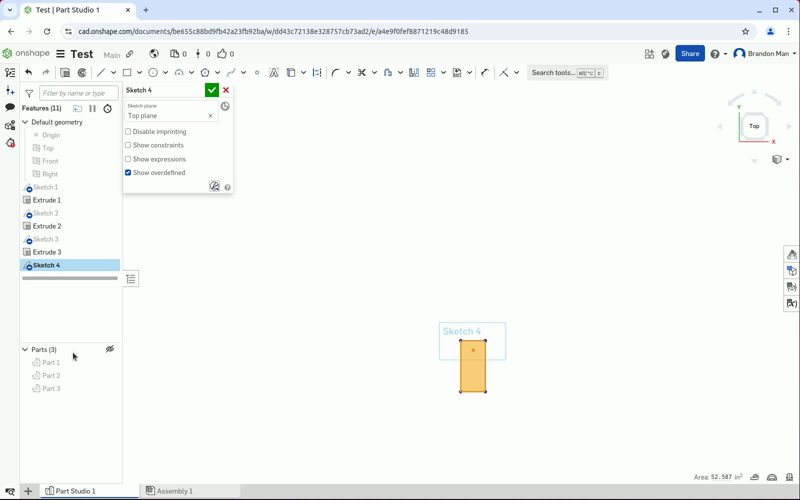
key(shift+e)
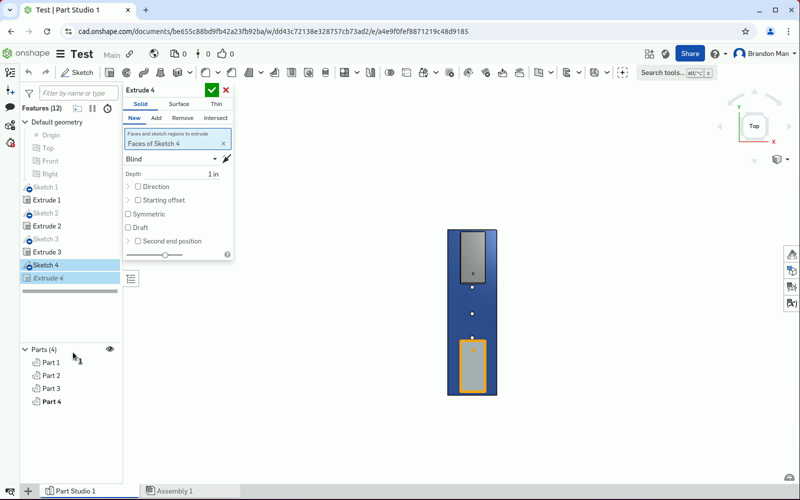
mouse_move(143, 106)
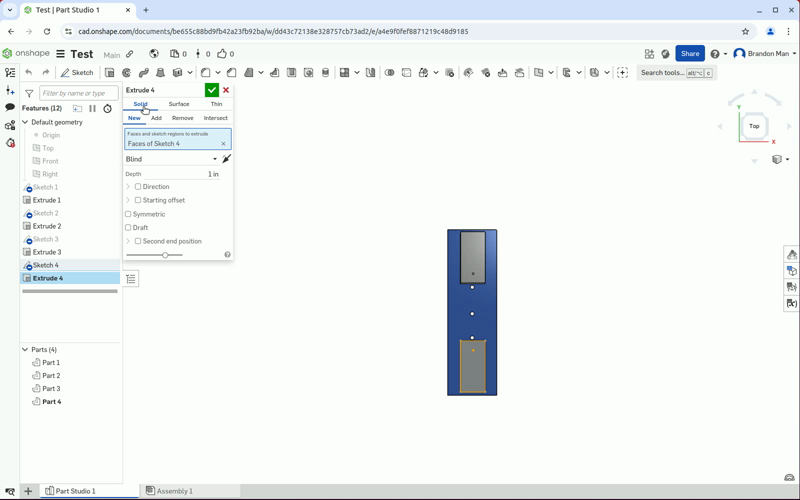
click(143, 106)
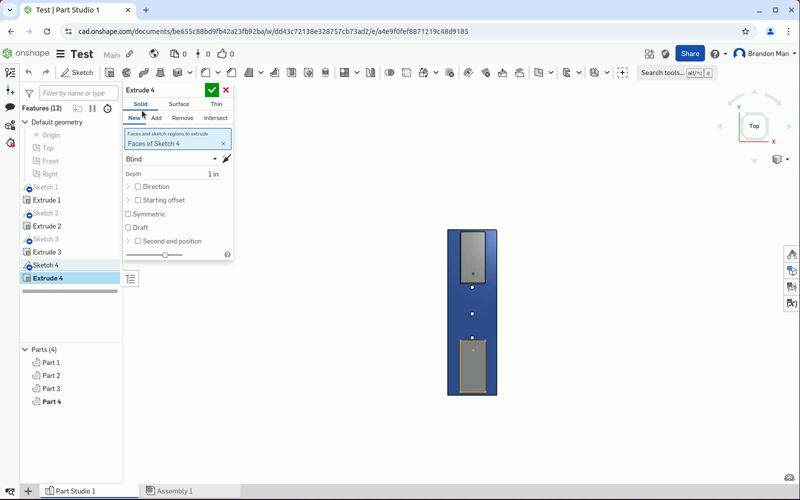
mouse_move(137, 120)
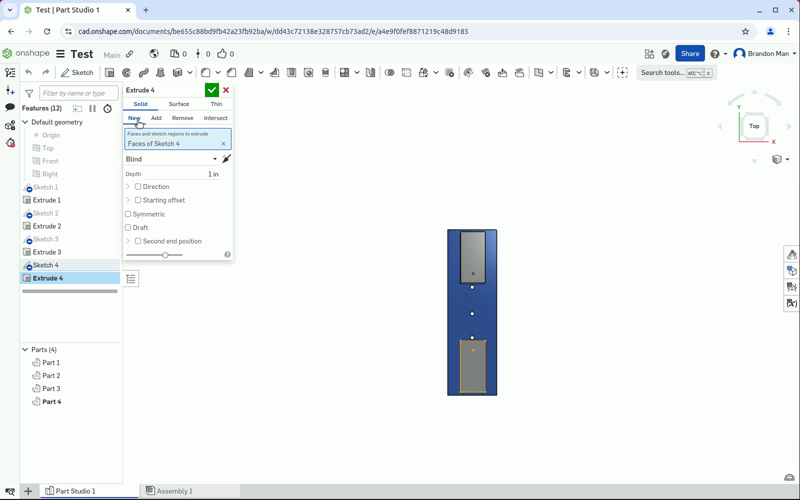
click(137, 120)
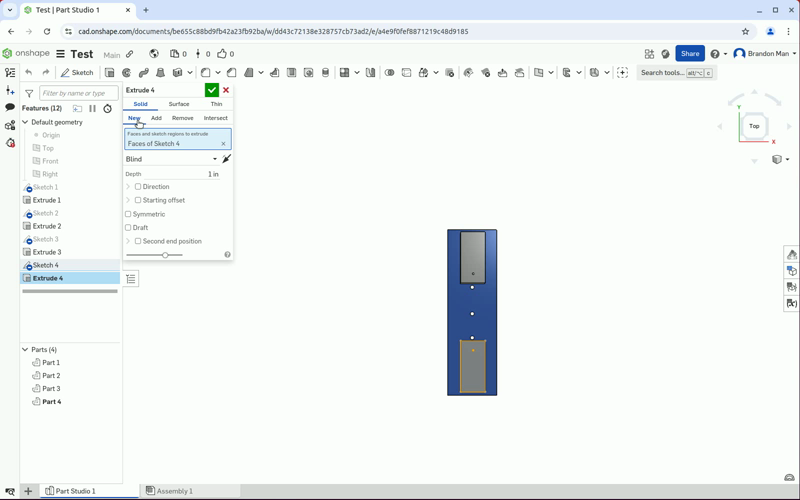
key(tab, 4)
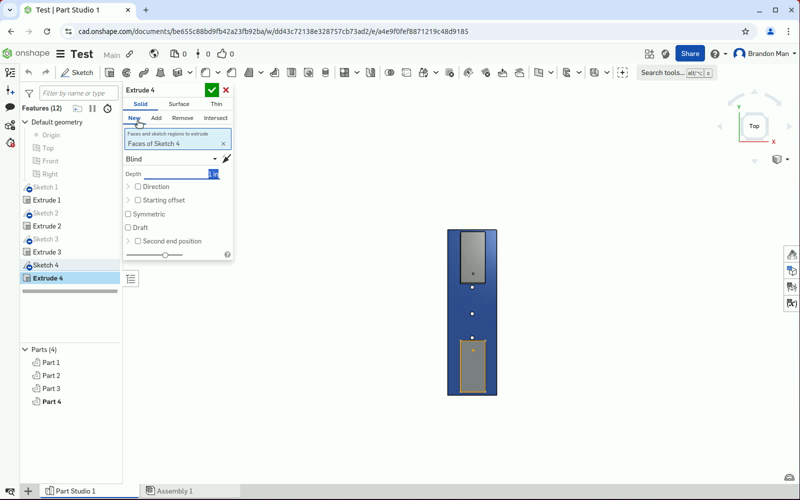
text(-0.722)
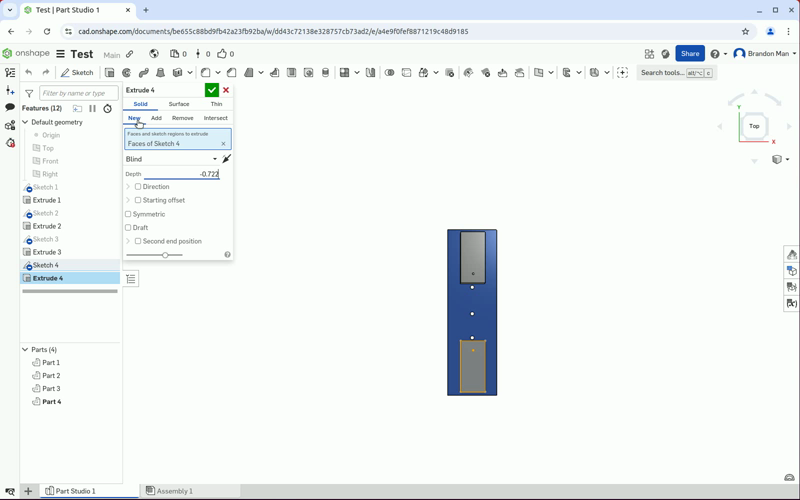
key(enter)
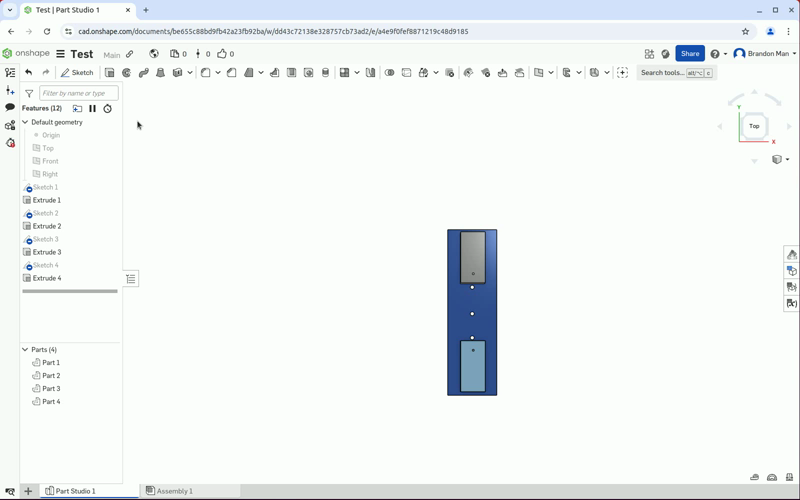
key(shift+h)
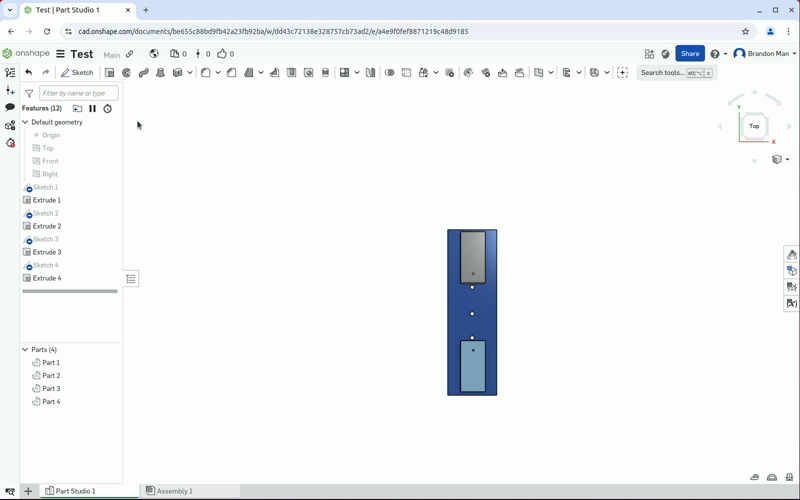
key(shift+h)
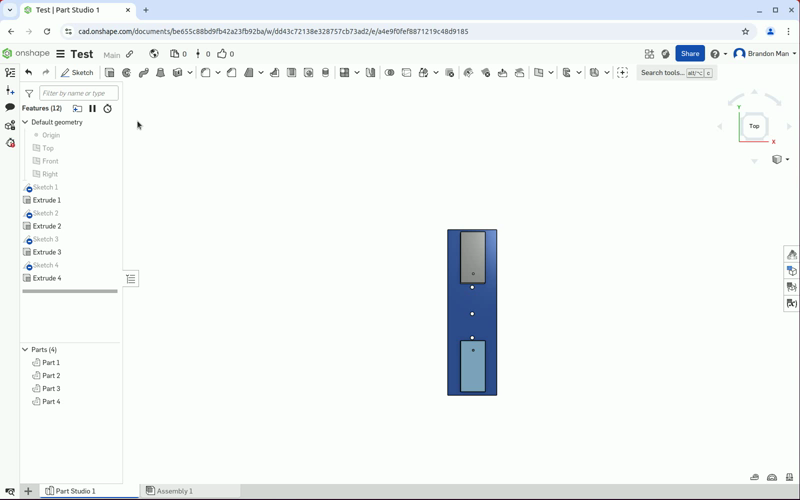
mouse_move(73, 189)
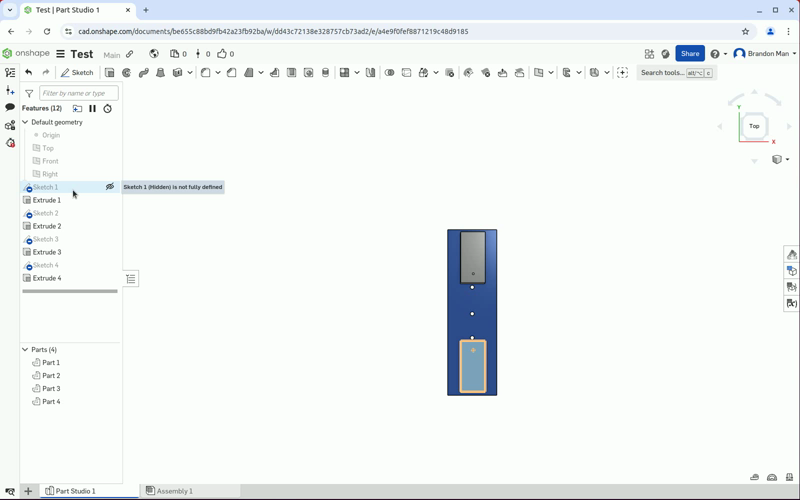
click(73, 189)
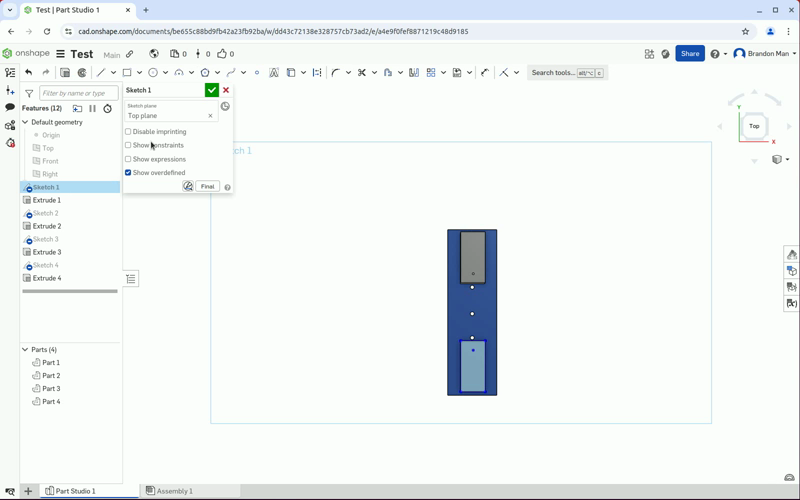
mouse_move(229, 92)
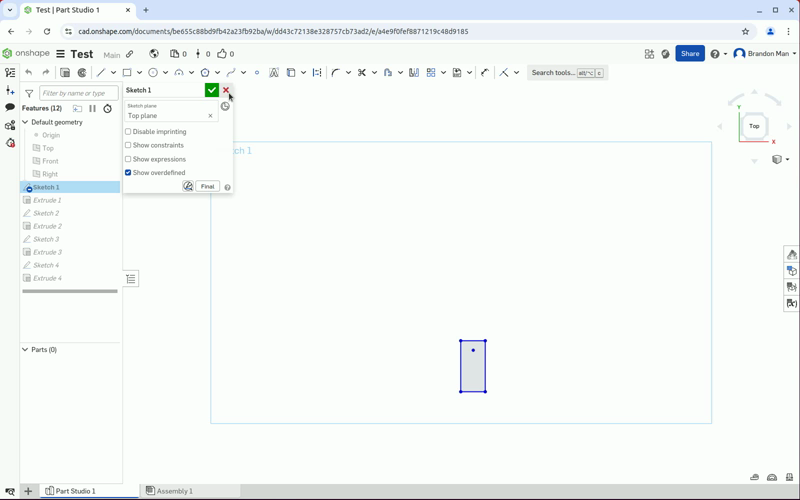
click(229, 92)
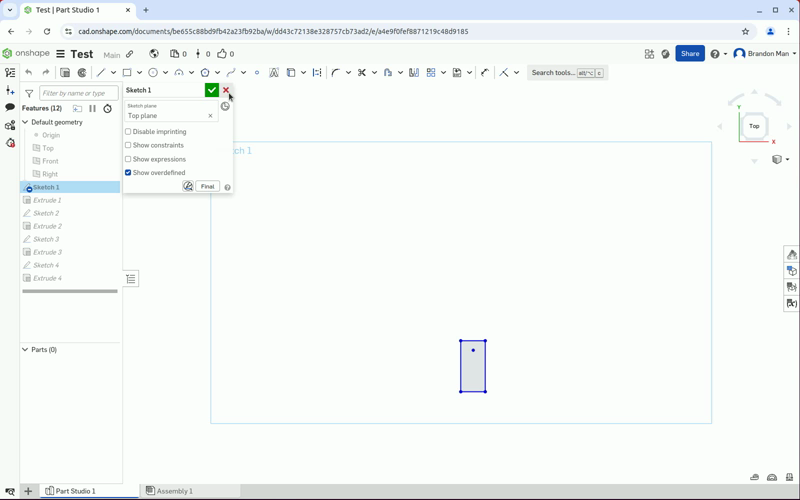
key(shift+s)
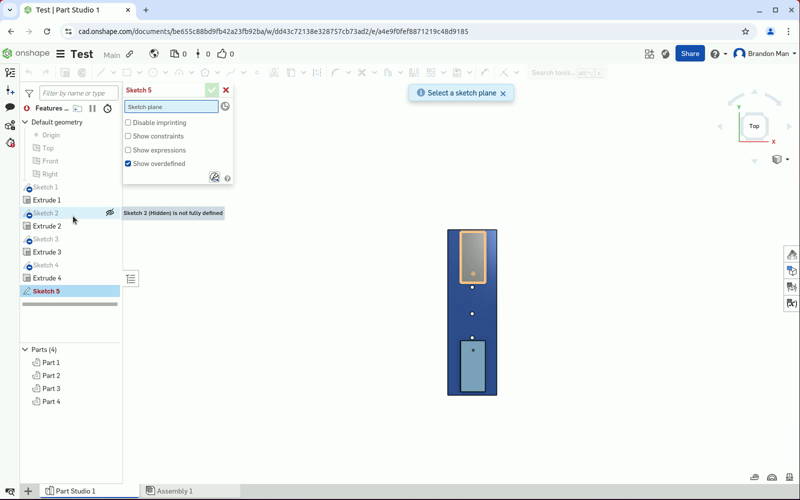
scroll(3)
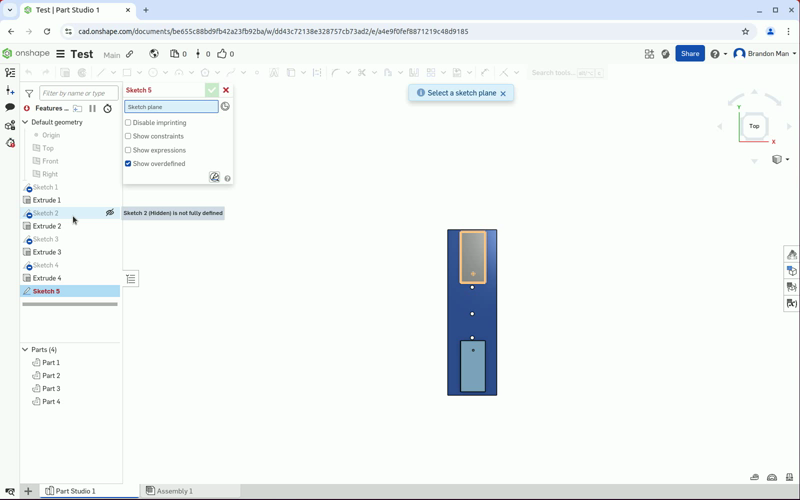
mouse_move(73, 150)
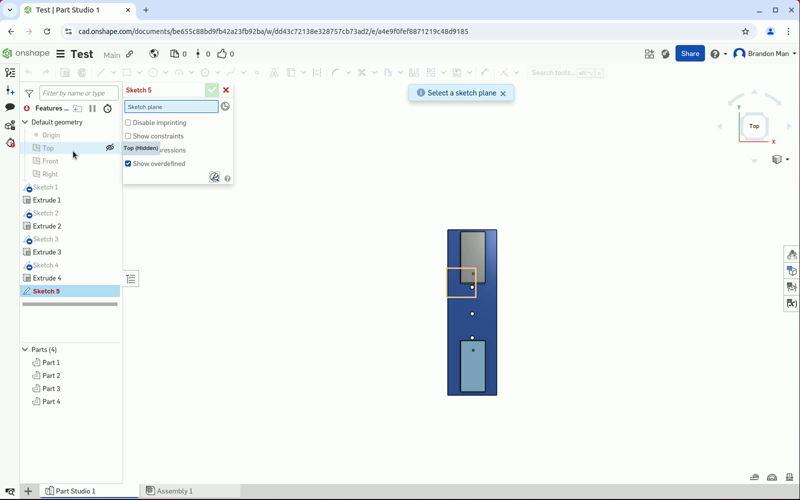
click(73, 150)
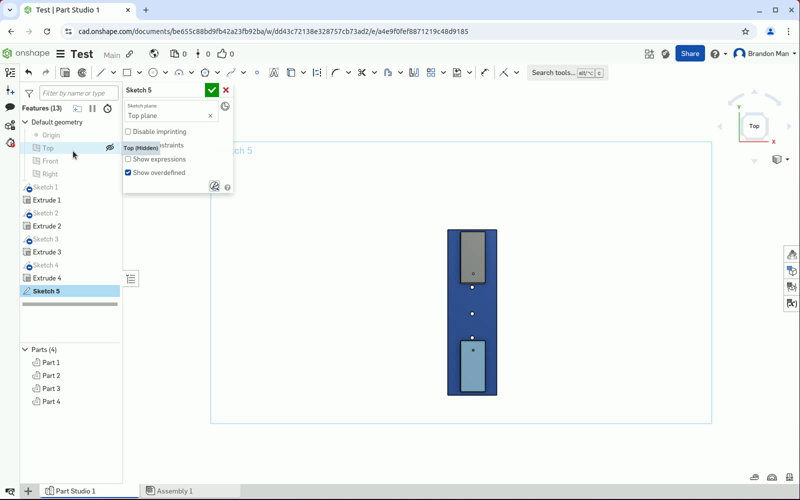
mouse_move(73, 352)
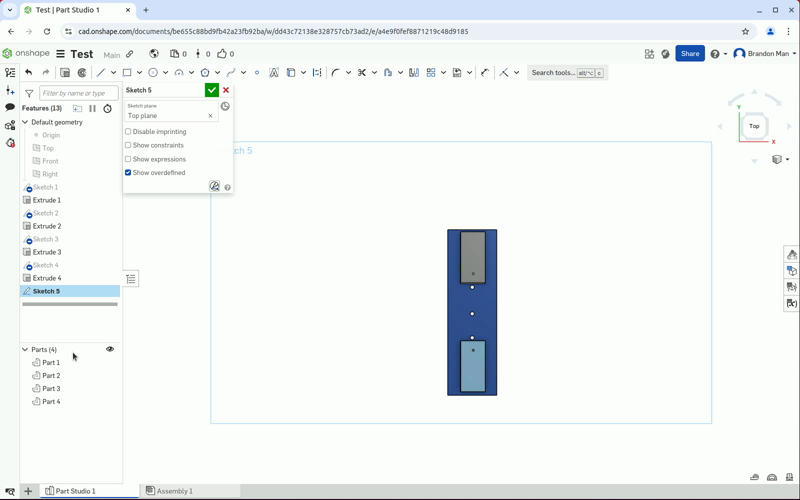
key(y)
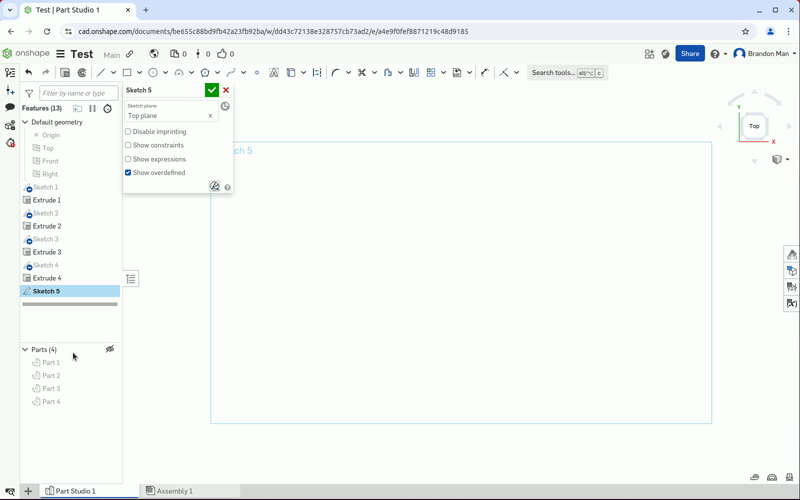
key(l)
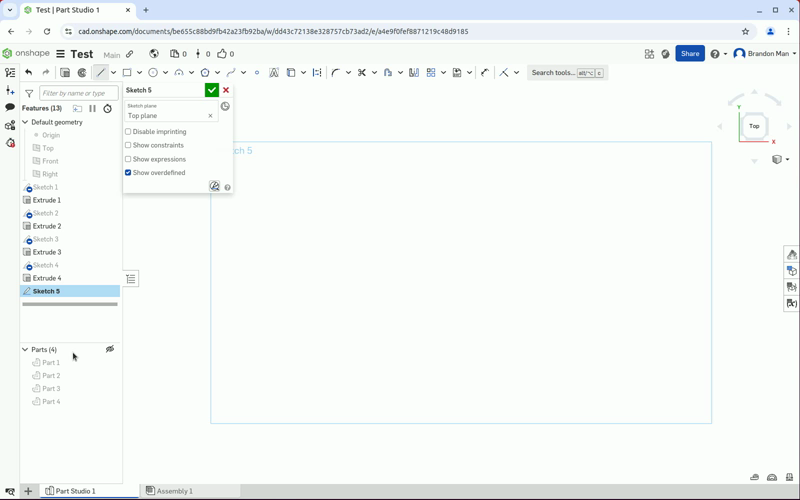
key_down(shift)
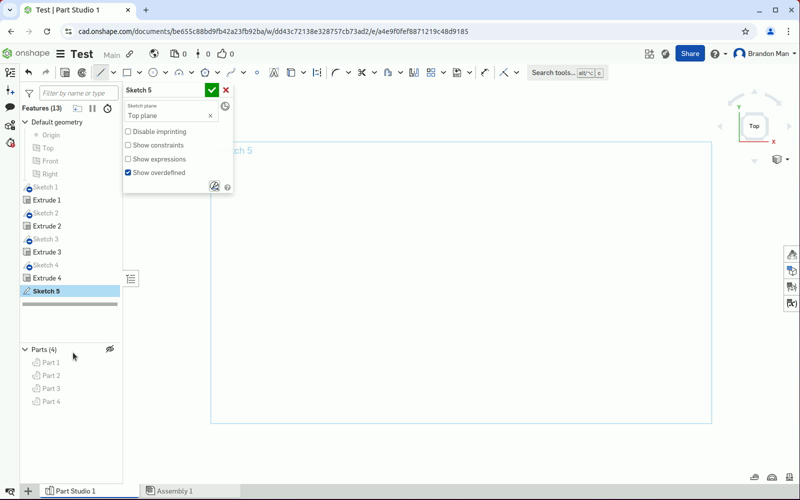
mouse_move(460, 282)
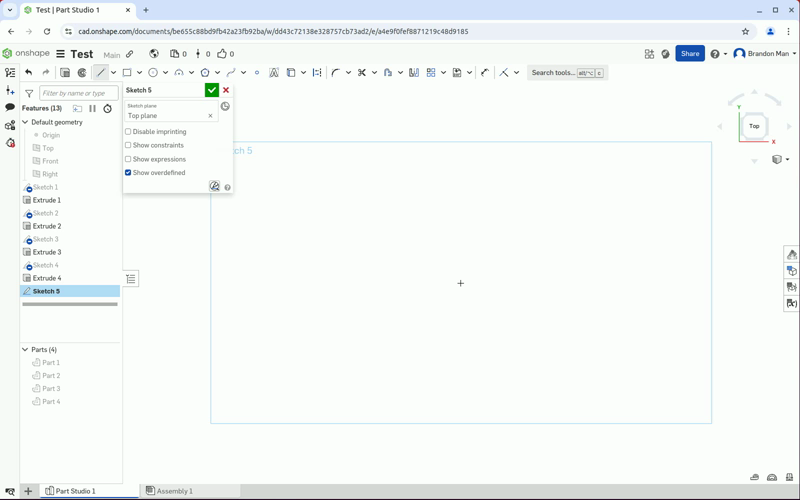
click(460, 282)
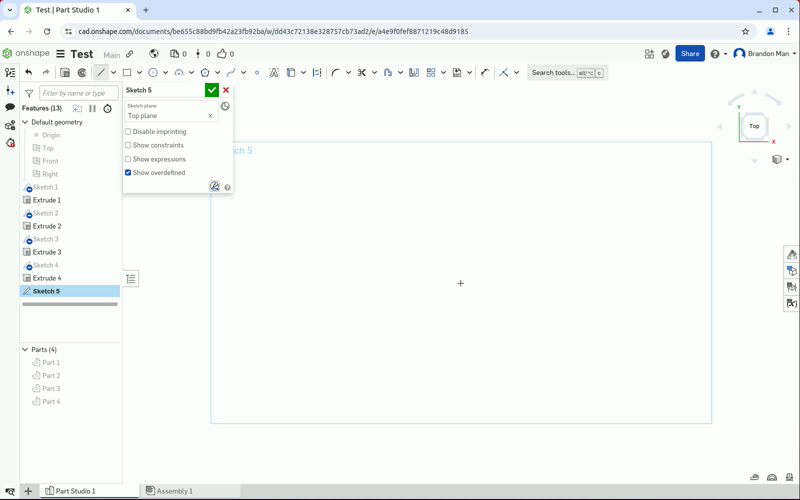
key_up(shift)
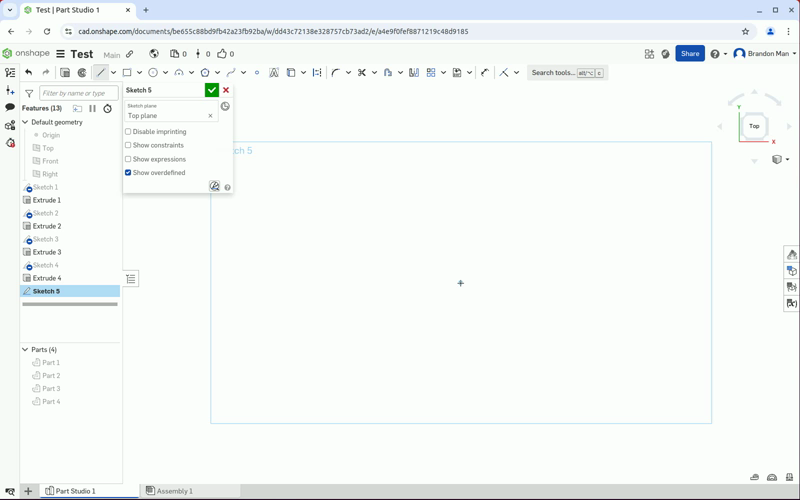
key_down(shift)
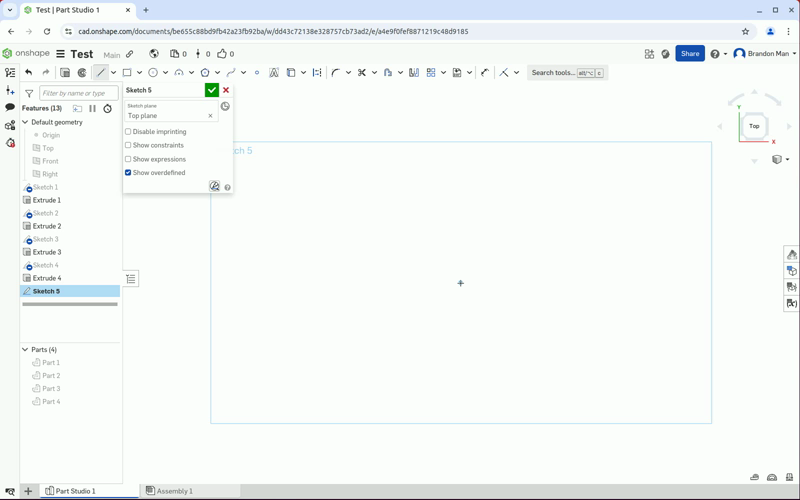
mouse_move(490, 282)
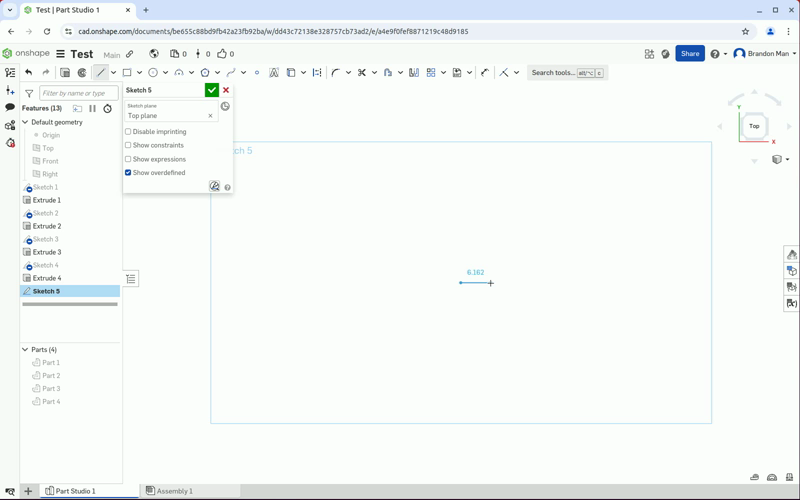
mouse_move(485, 282)
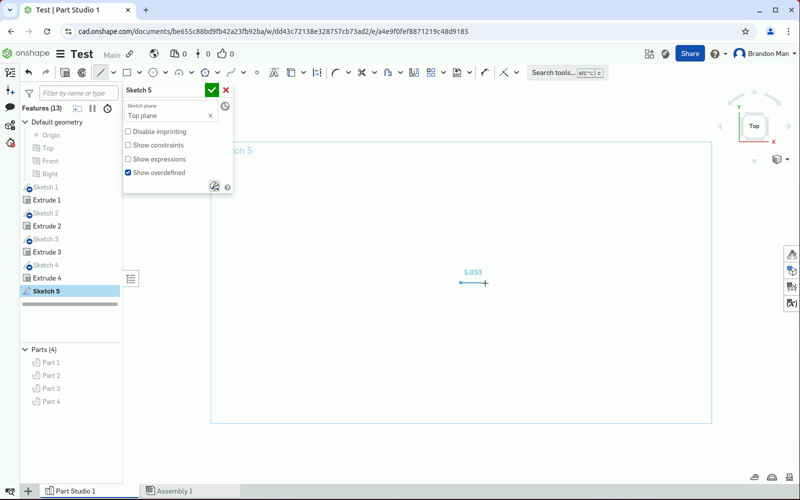
click(485, 282)
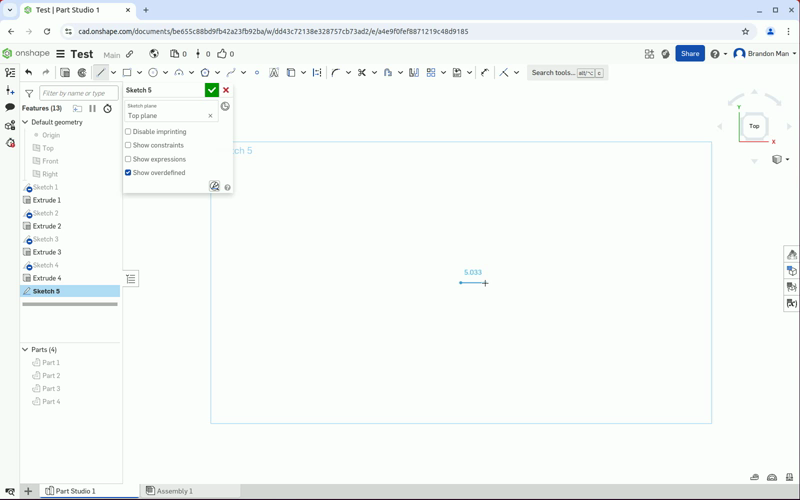
key_up(shift)
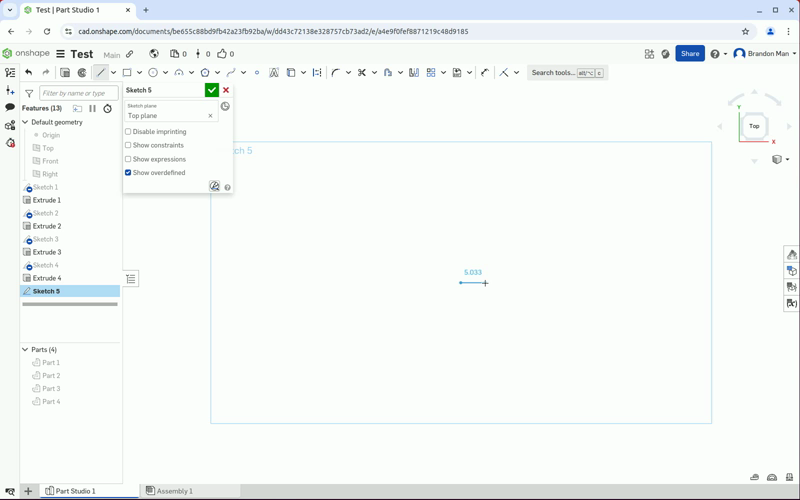
key_down(shift)
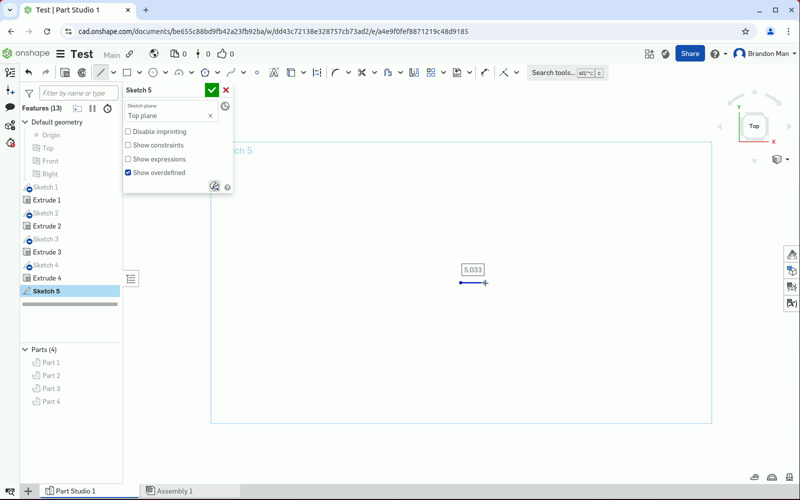
mouse_move(515, 282)
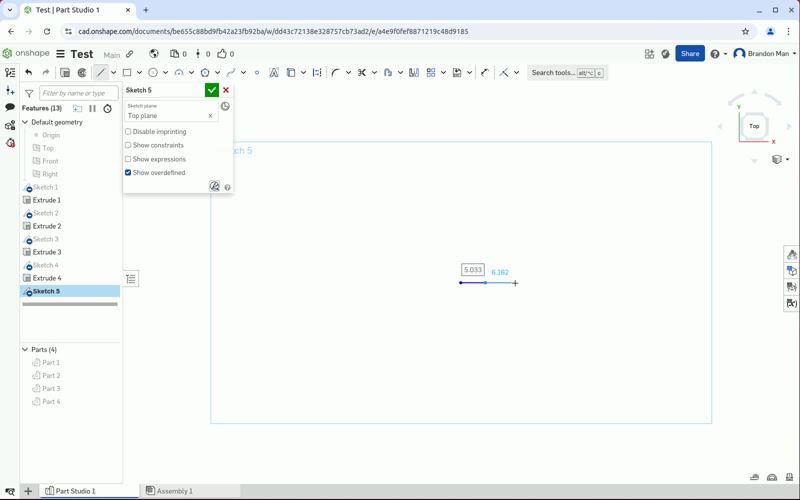
mouse_move(485, 231)
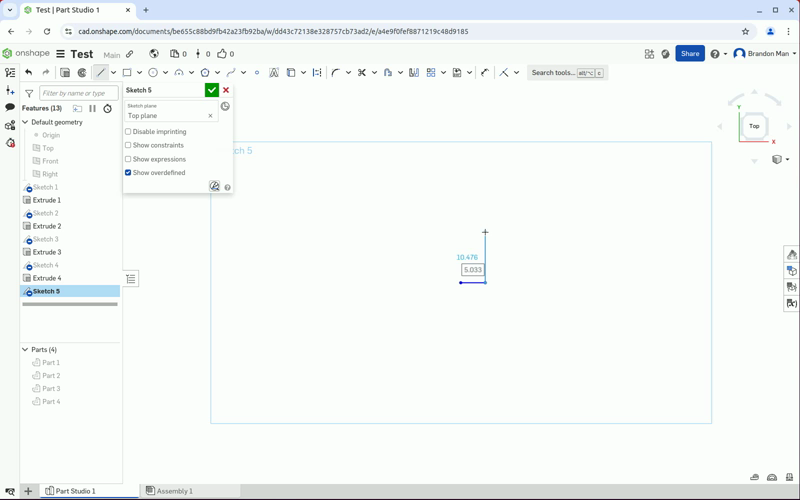
click(485, 231)
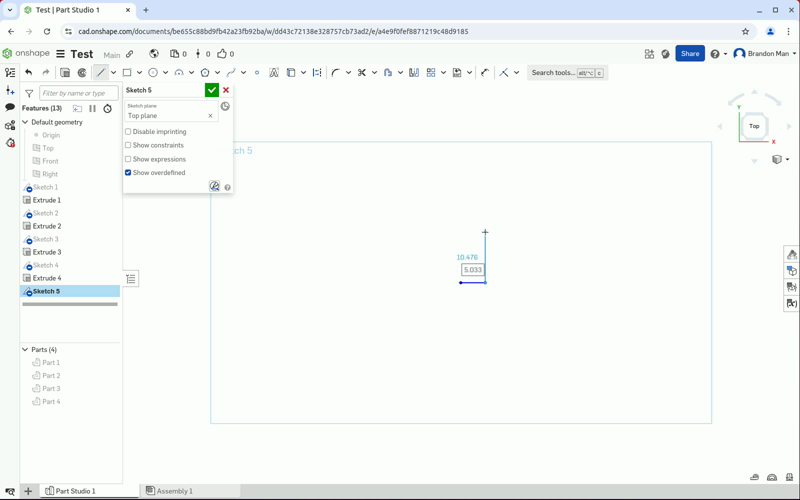
key_up(shift)
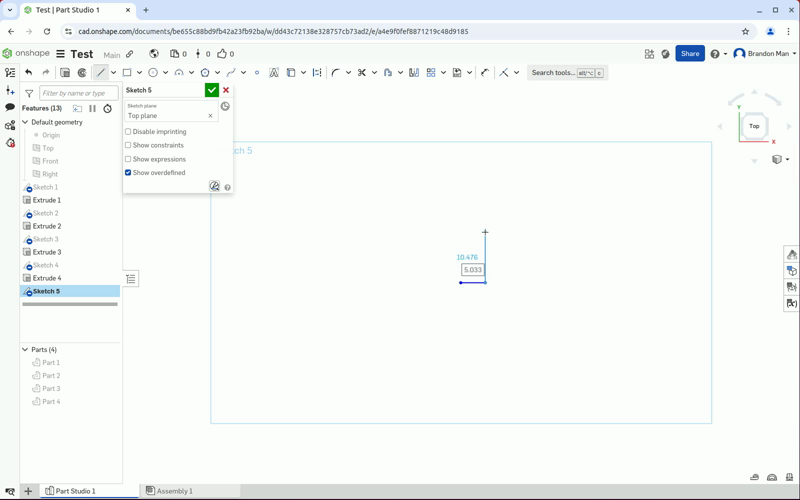
key_down(shift)
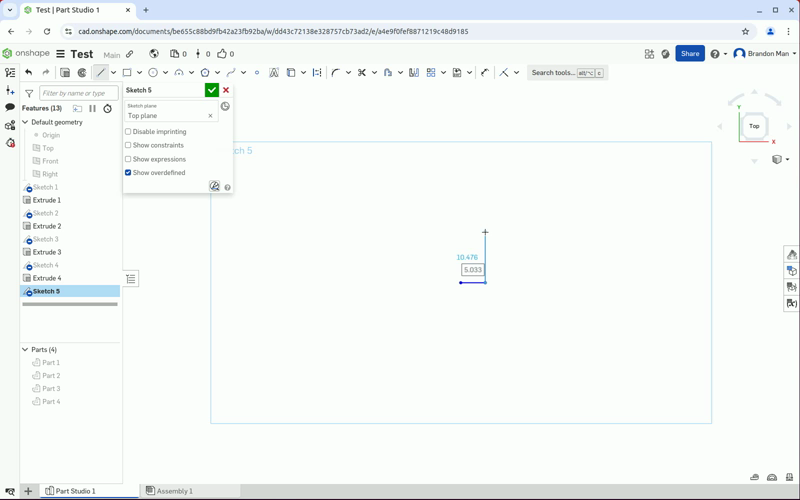
mouse_move(515, 231)
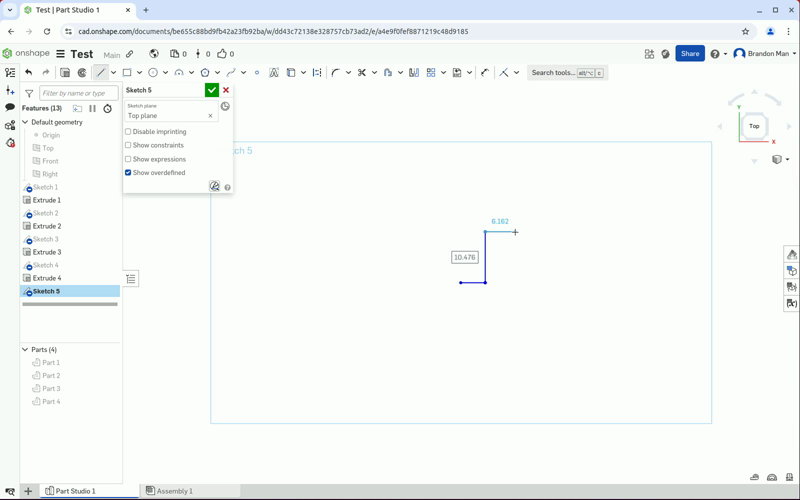
mouse_move(460, 231)
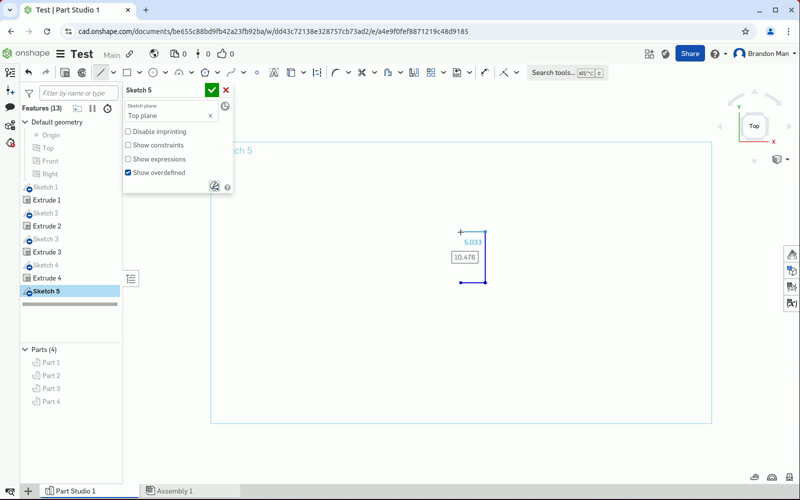
click(460, 231)
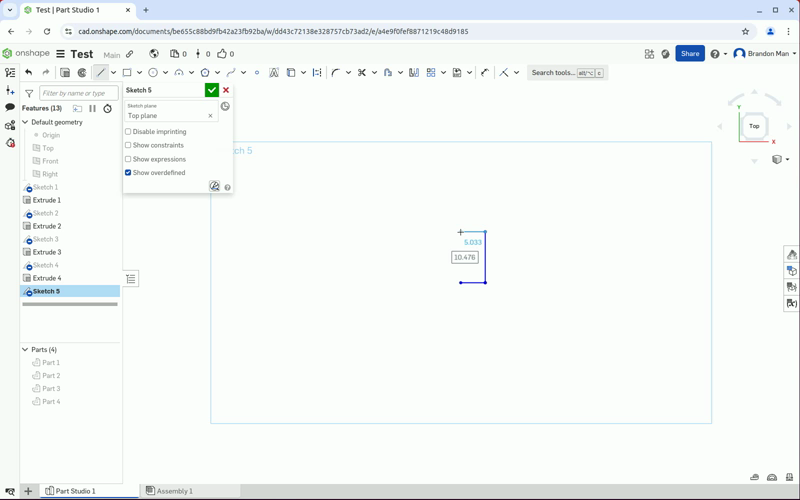
key_up(shift)
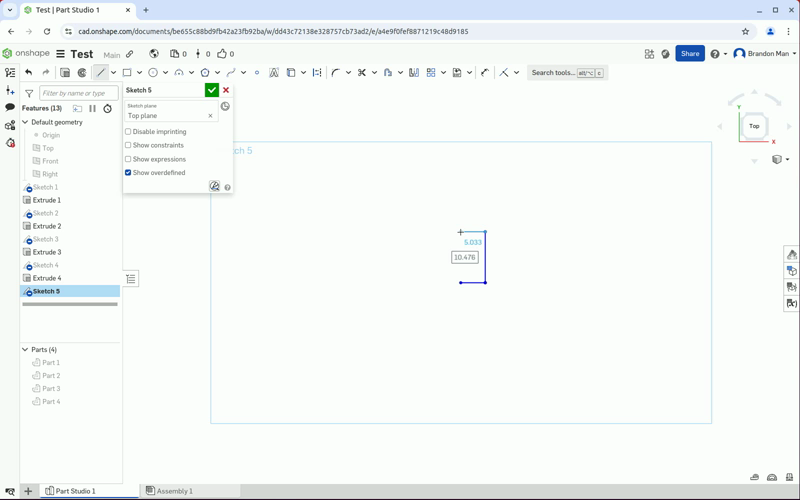
mouse_move(490, 231)
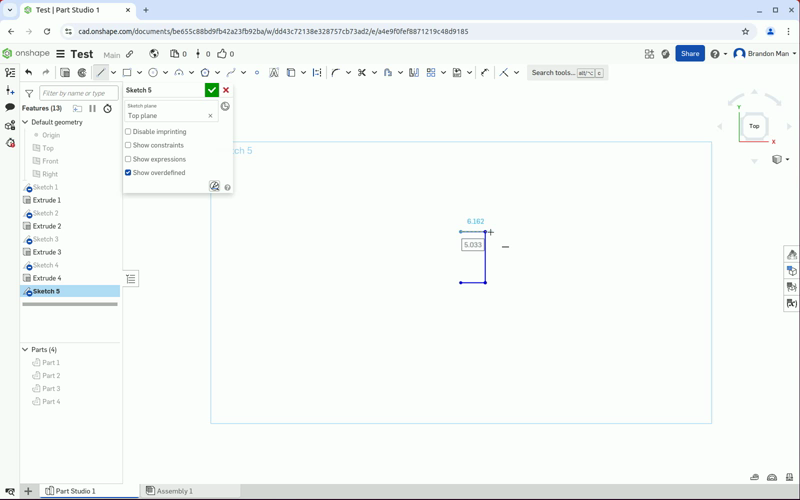
key_down(shift)
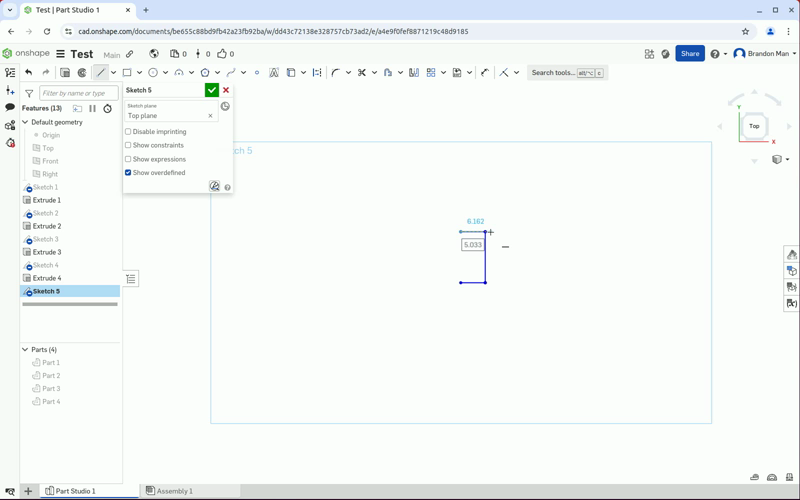
mouse_move(460, 282)
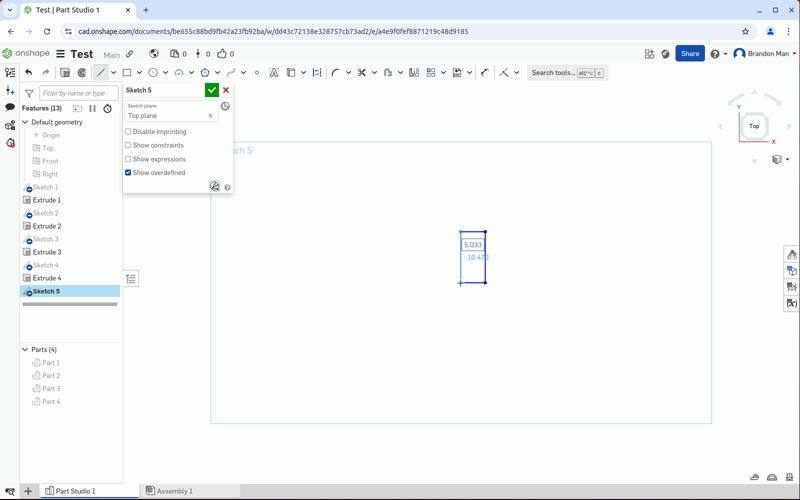
key_up(shift)
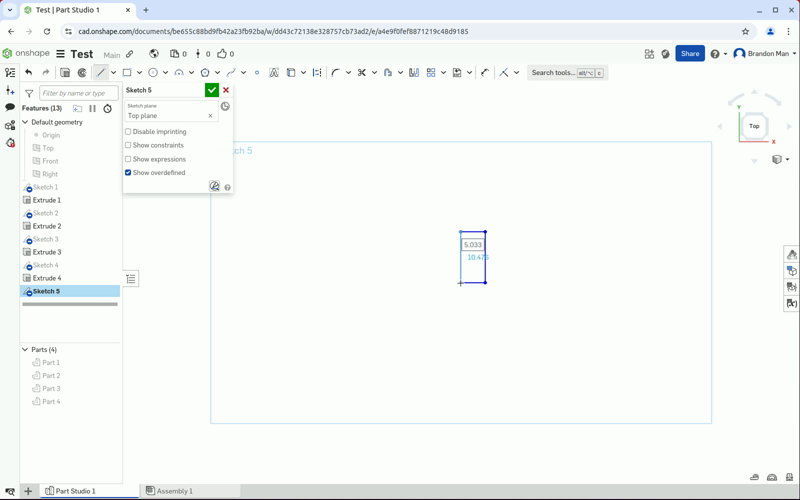
click(460, 282)
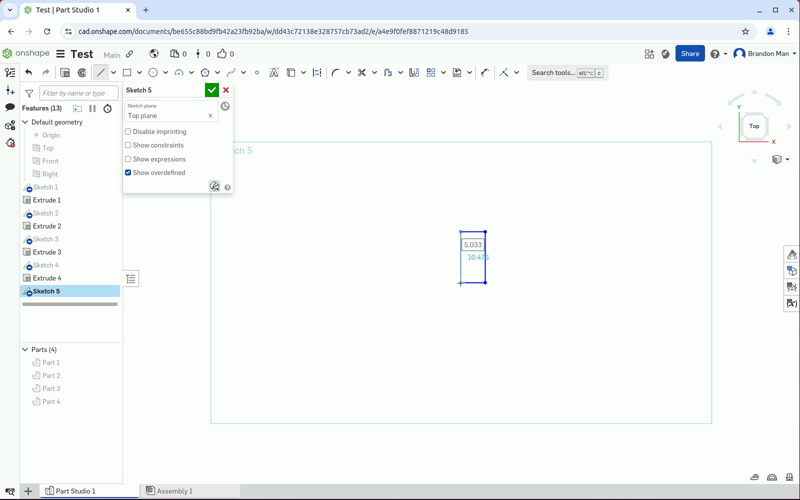
key(esc)
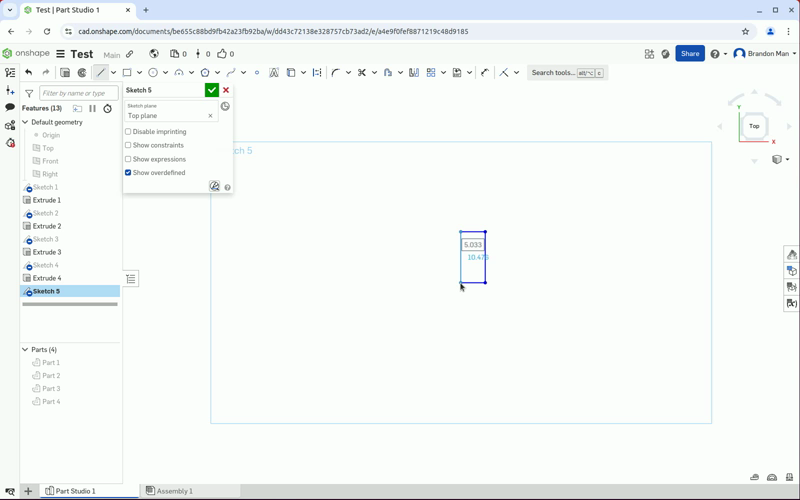
key(c)
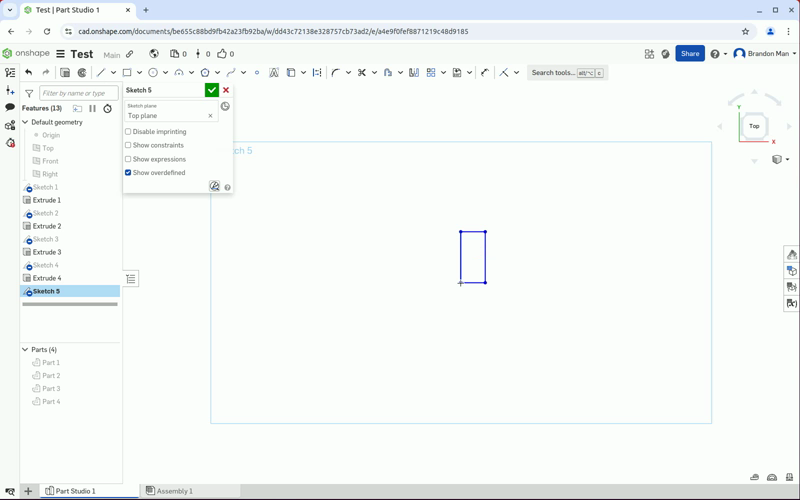
key_down(shift)
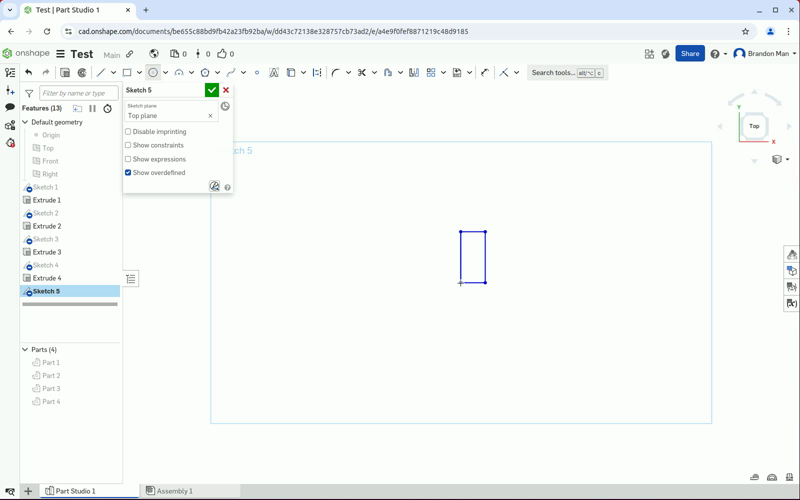
mouse_move(473, 273)
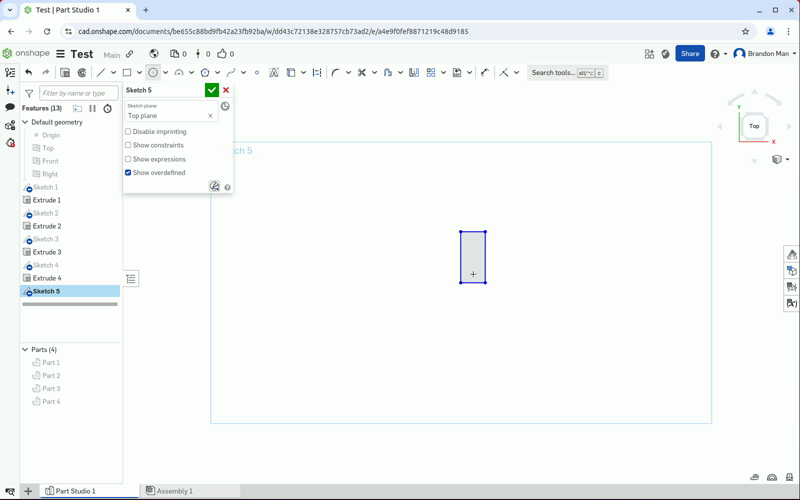
click(473, 273)
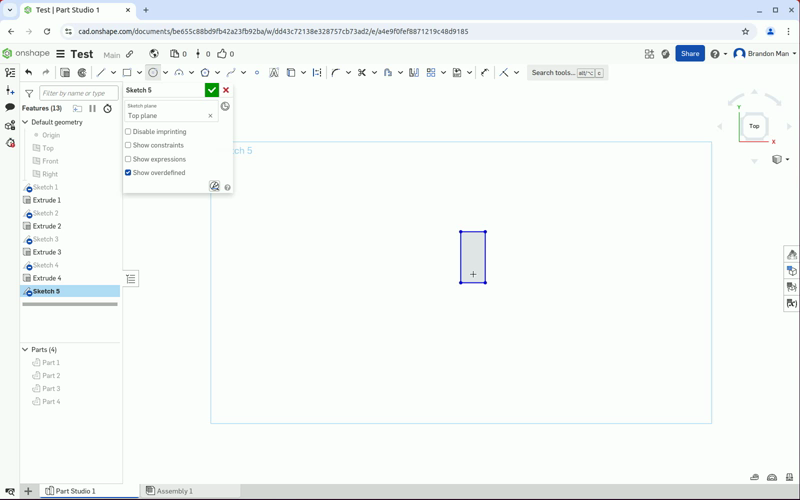
key_up(shift)
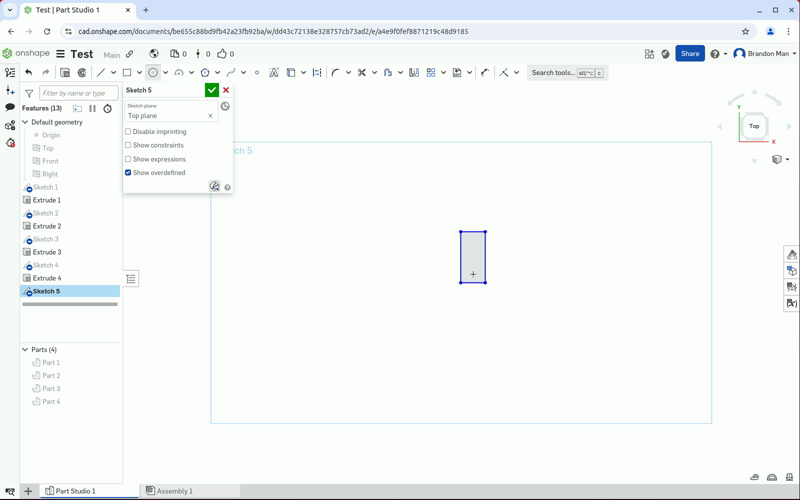
mouse_move(474, 273)
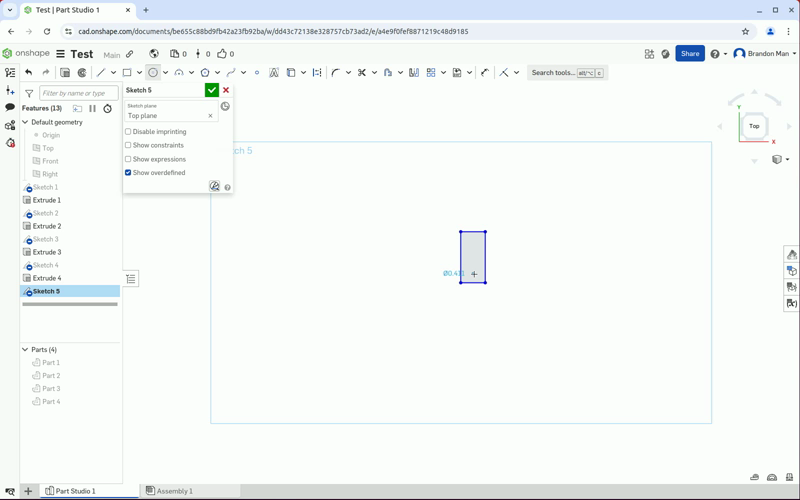
scroll(6)
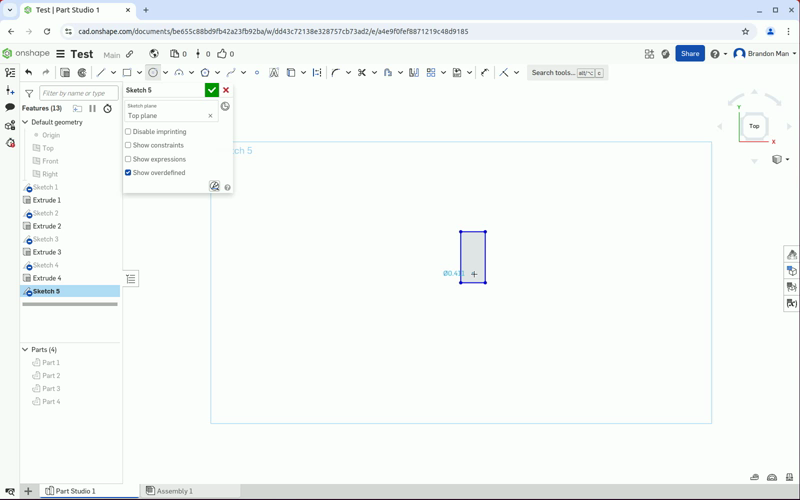
scroll(6)
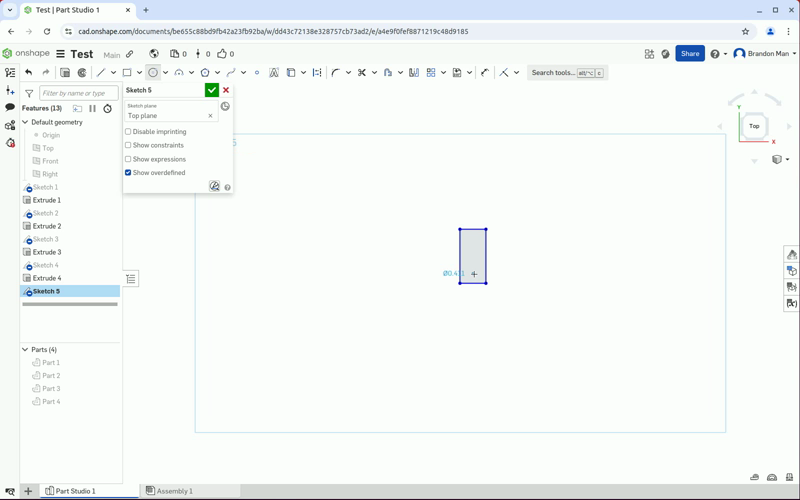
scroll(6)
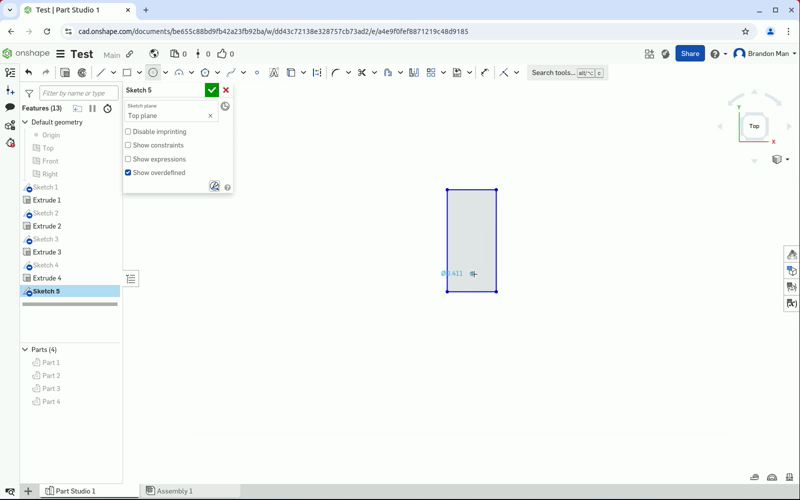
scroll(6)
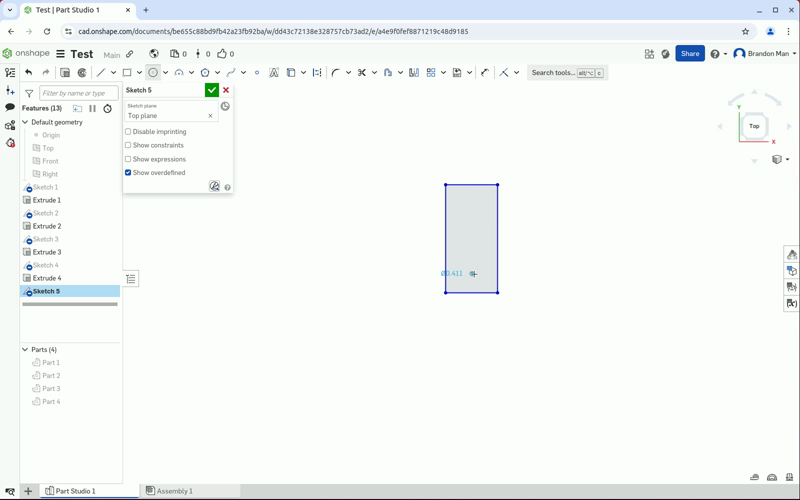
scroll(6)
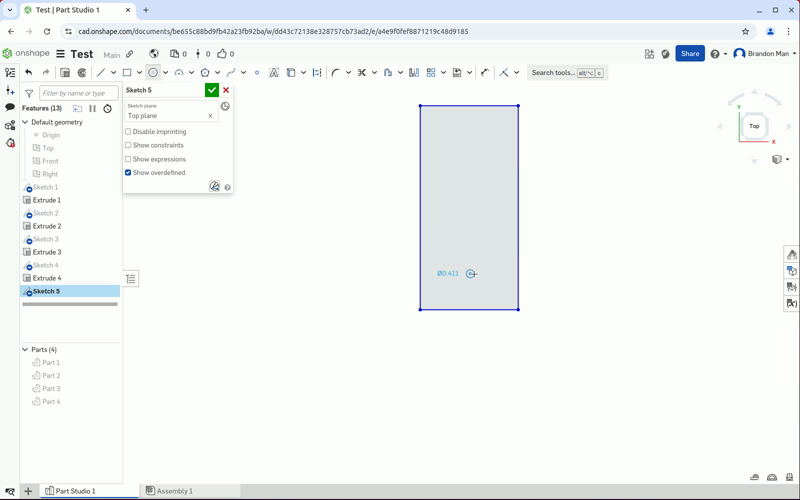
scroll(6)
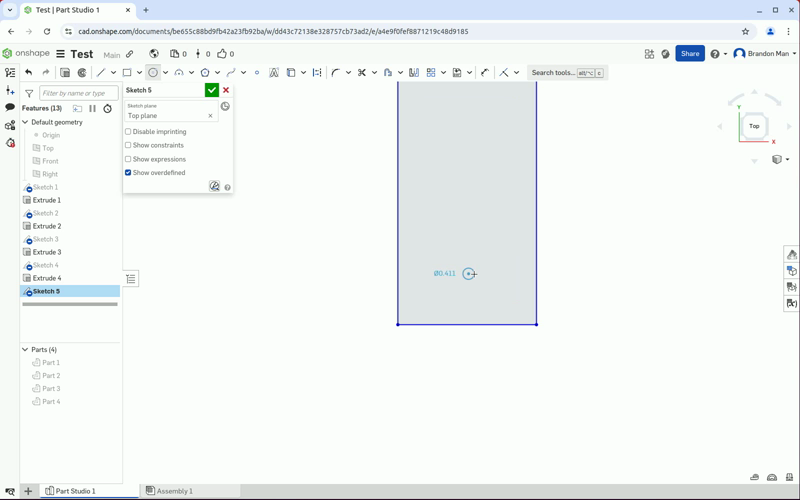
scroll(6)
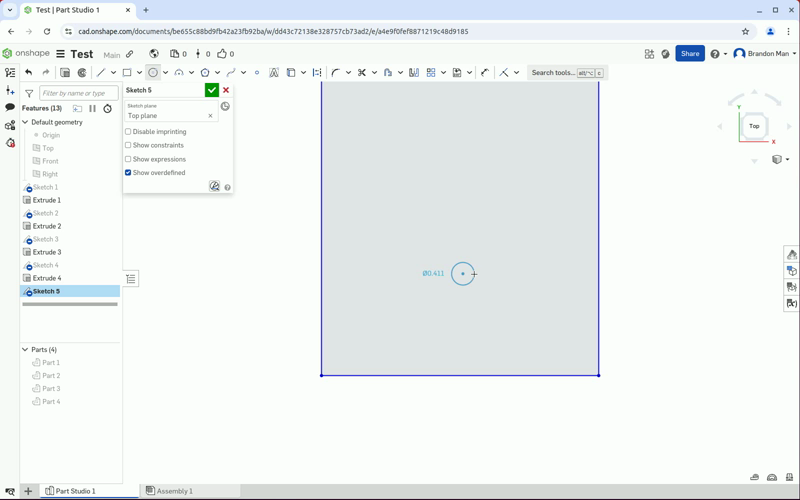
click(474, 273)
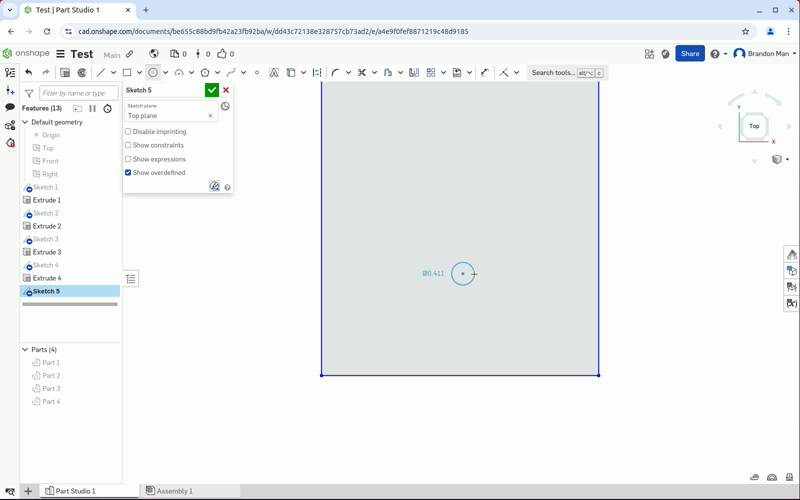
scroll(-6)
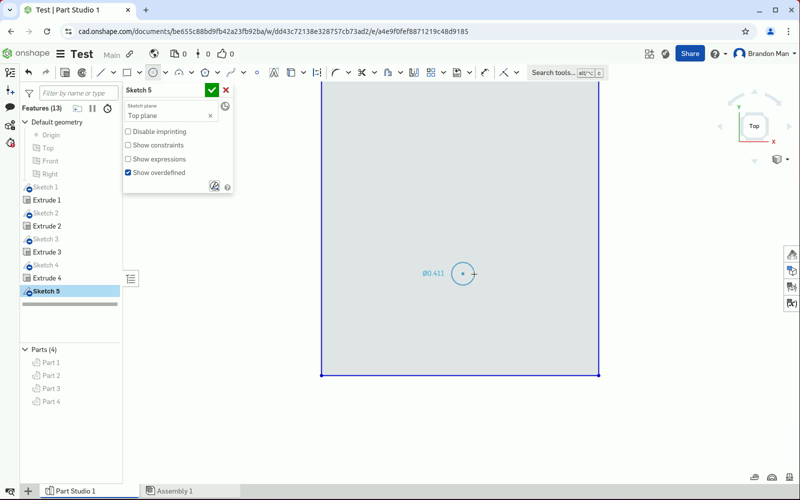
scroll(-6)
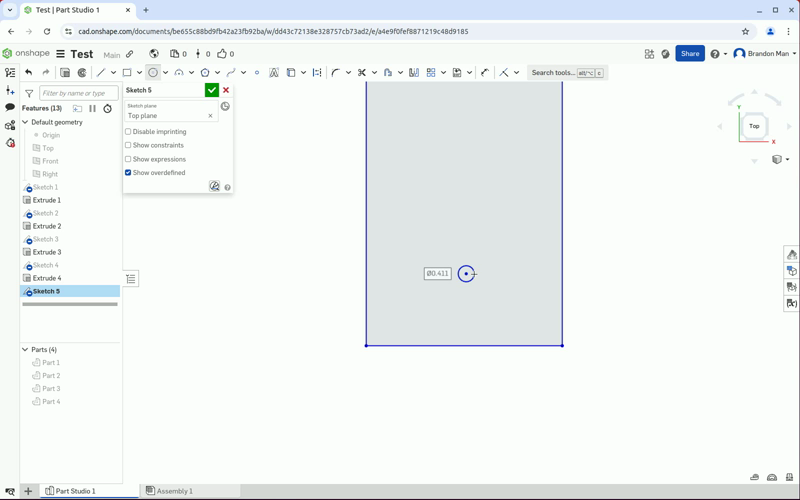
scroll(-6)
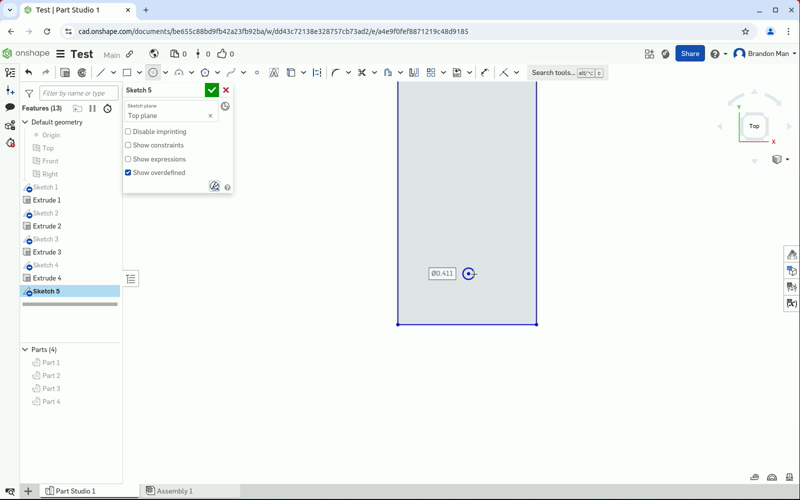
scroll(-6)
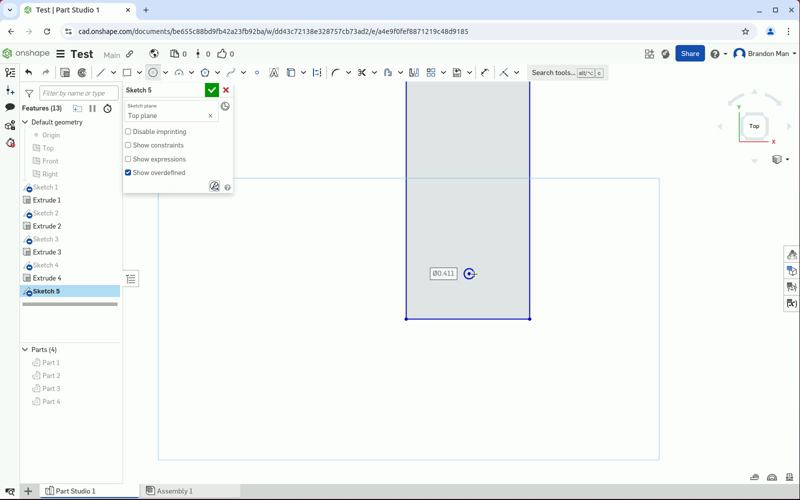
scroll(-6)
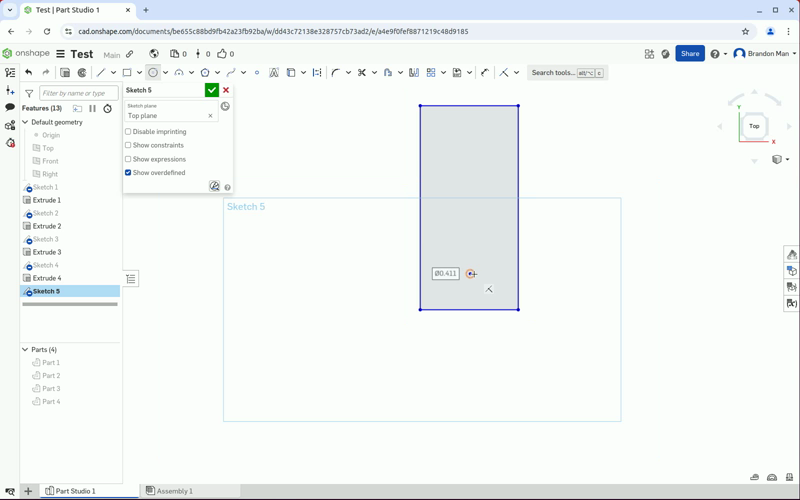
scroll(-6)
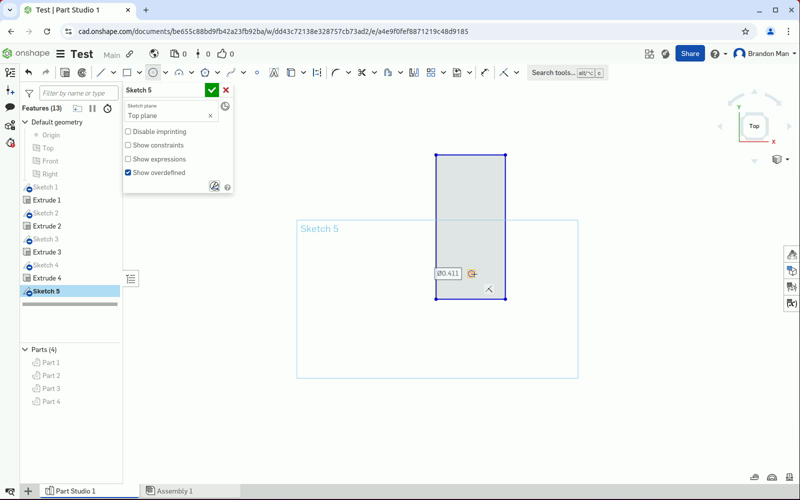
scroll(-6)
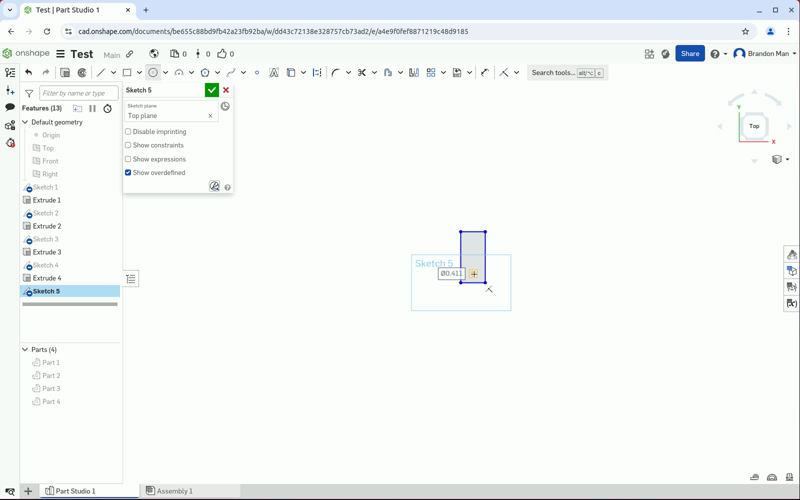
key(esc)
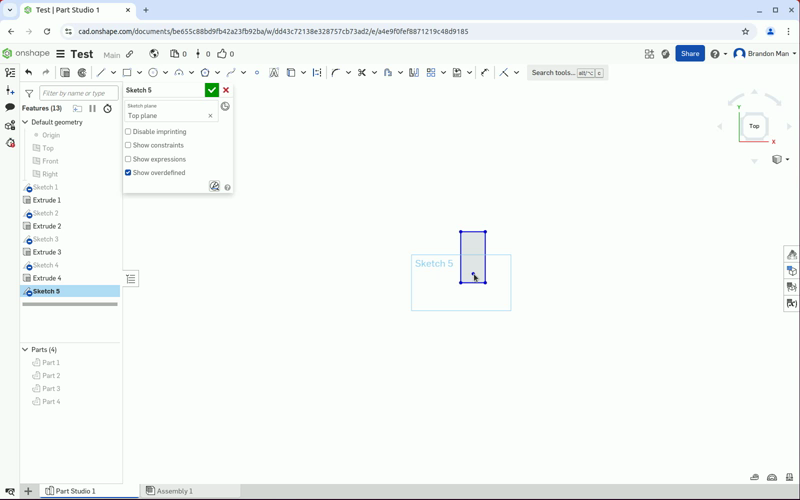
mouse_move(481, 279)
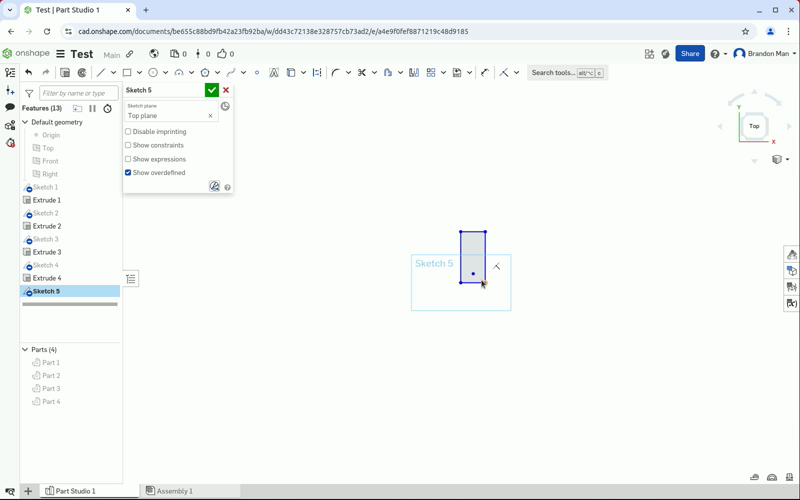
scroll(6)
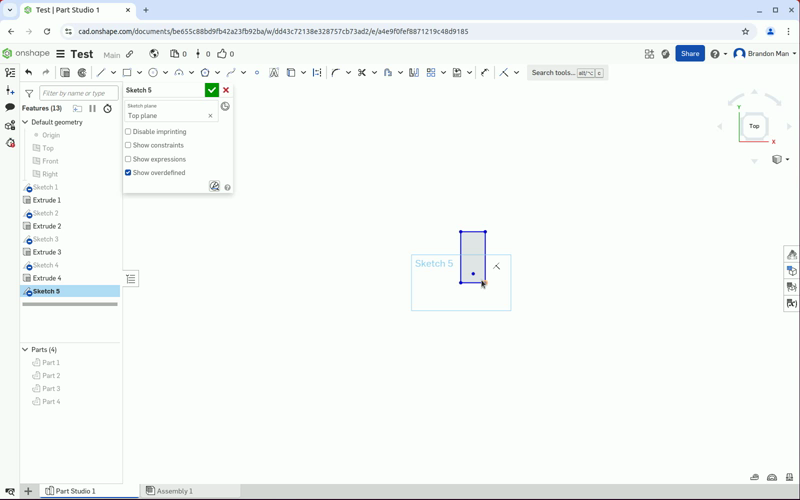
scroll(6)
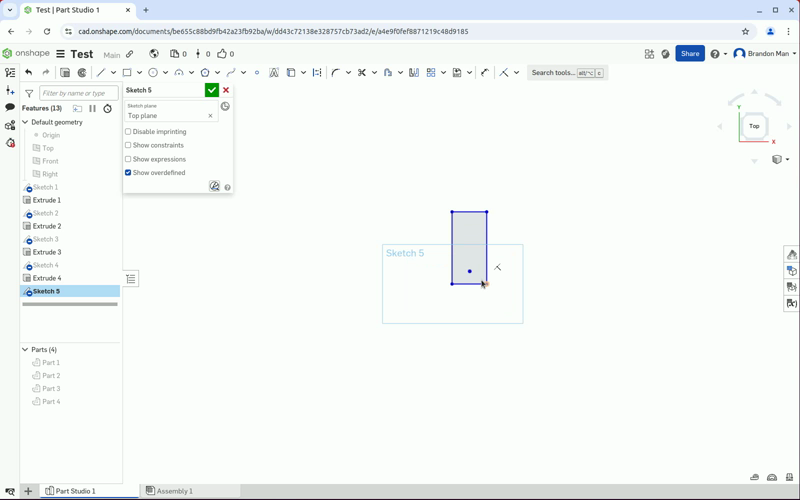
scroll(6)
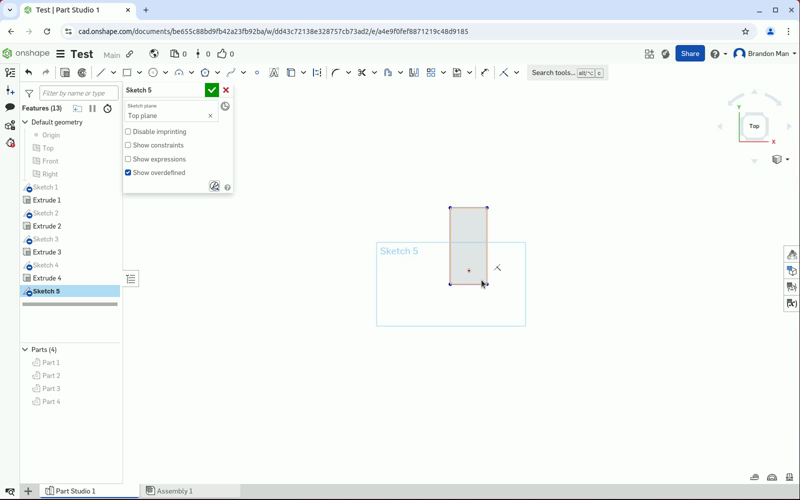
scroll(6)
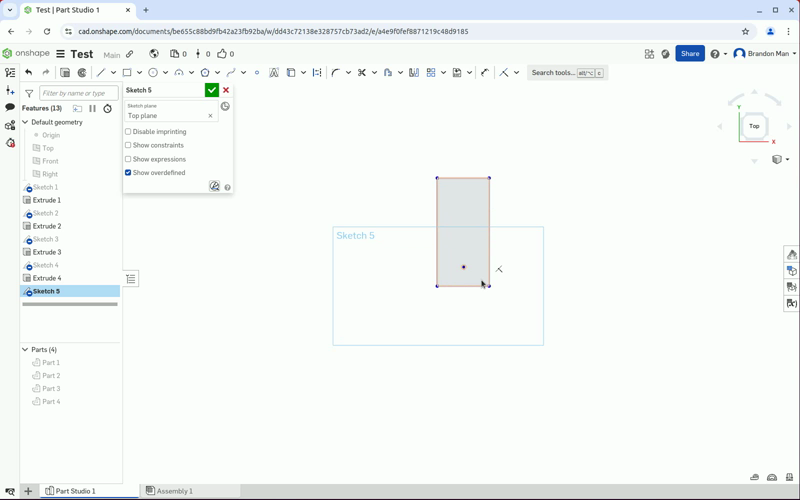
scroll(6)
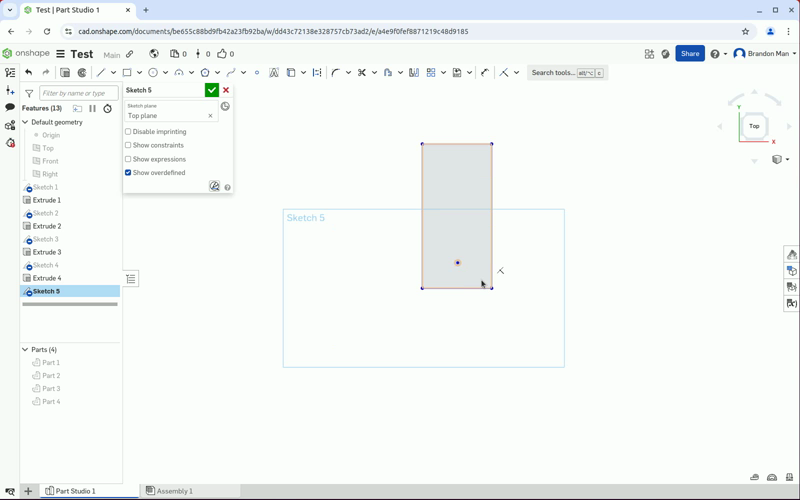
scroll(6)
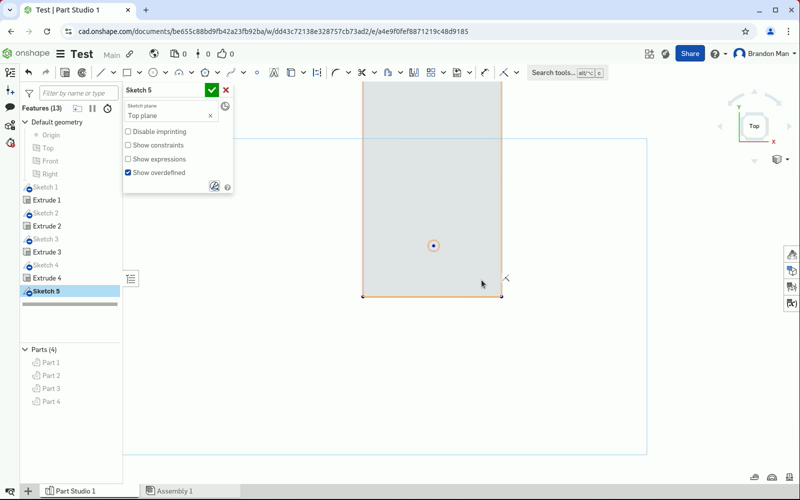
scroll(6)
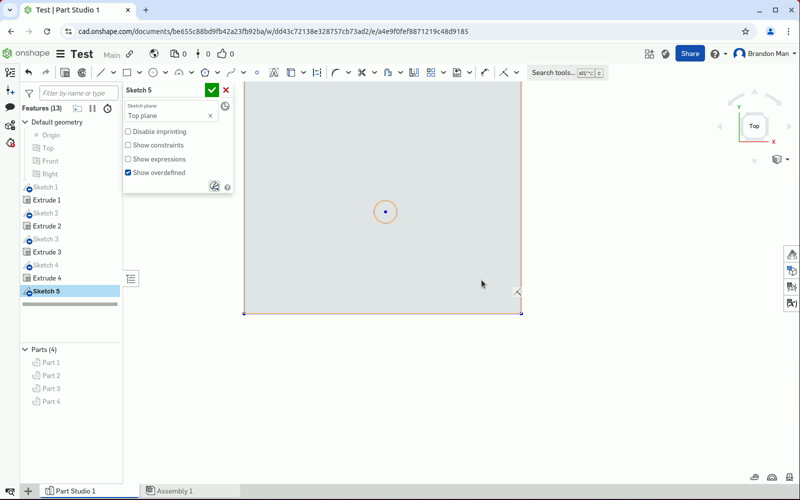
click(481, 279)
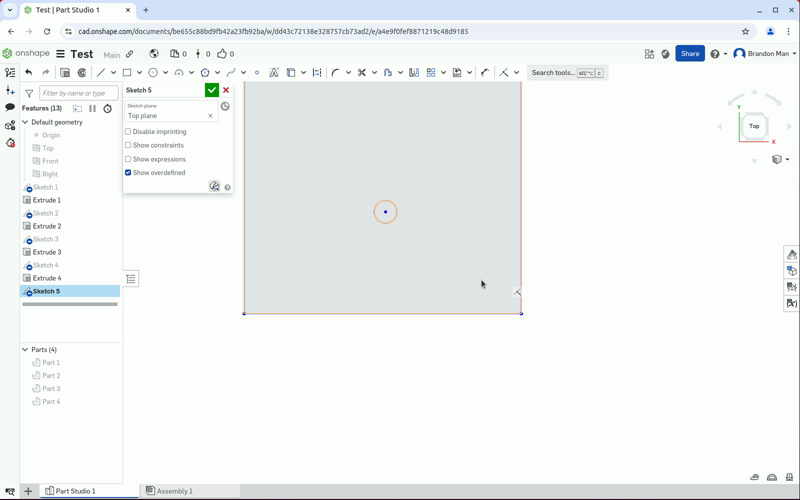
scroll(-6)
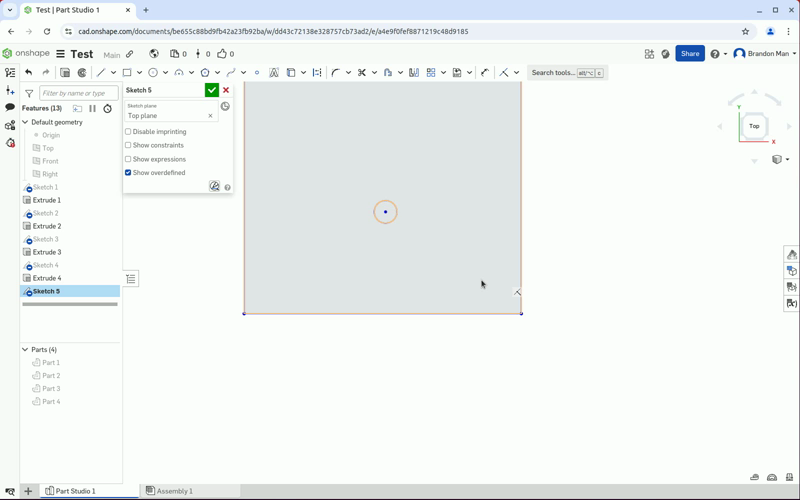
scroll(-6)
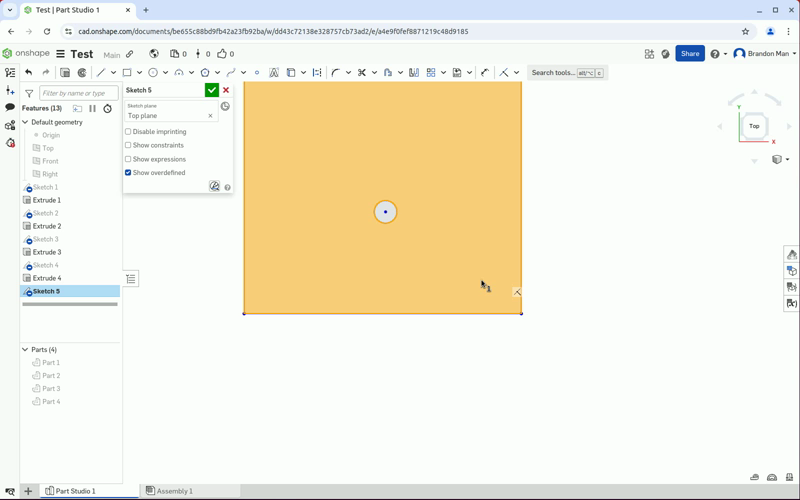
scroll(-6)
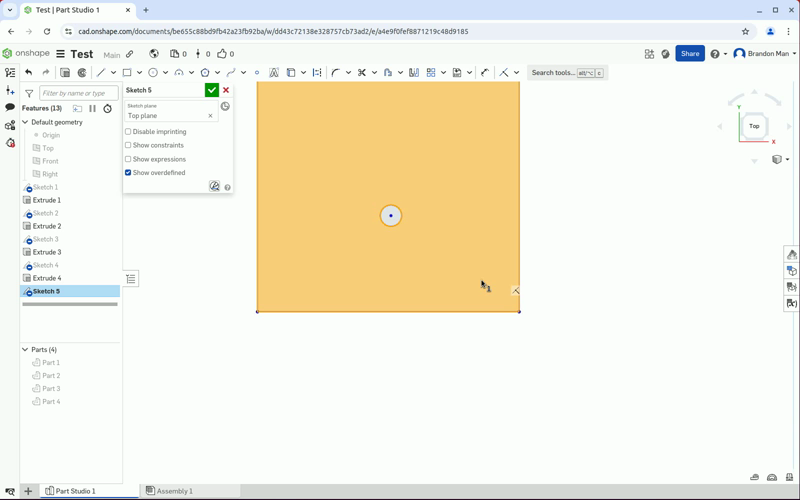
scroll(-6)
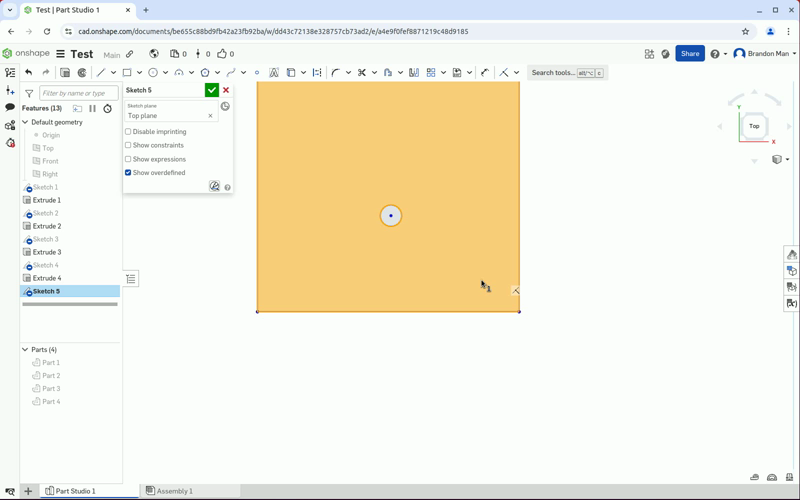
scroll(-6)
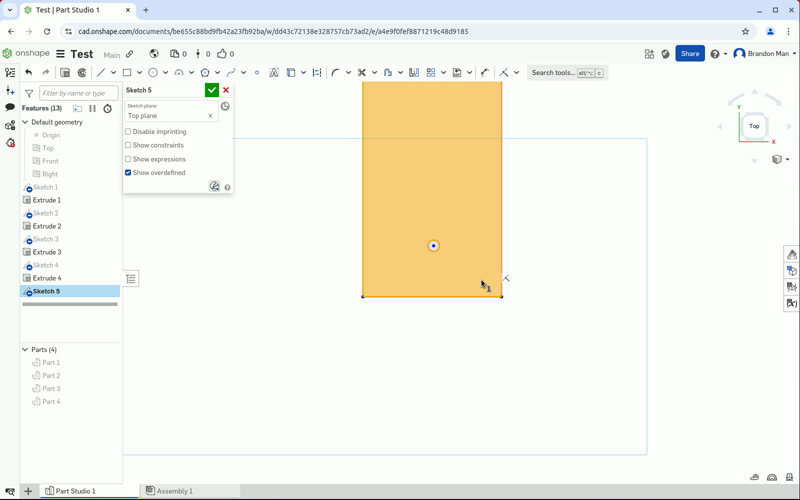
scroll(-6)
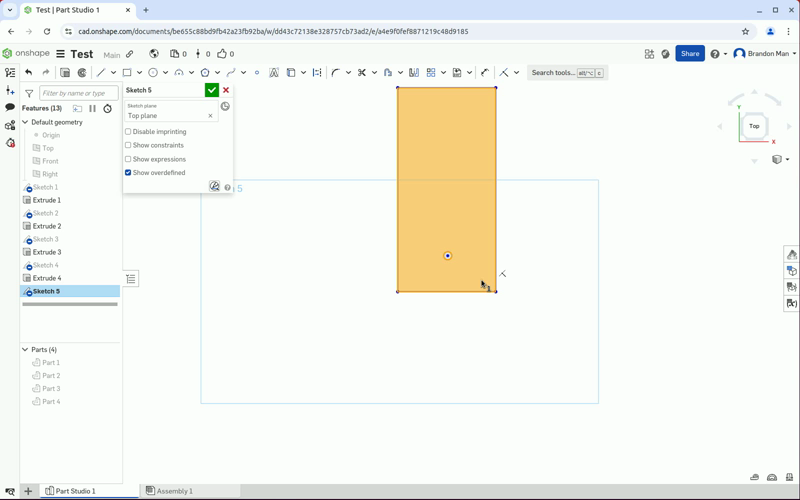
scroll(-6)
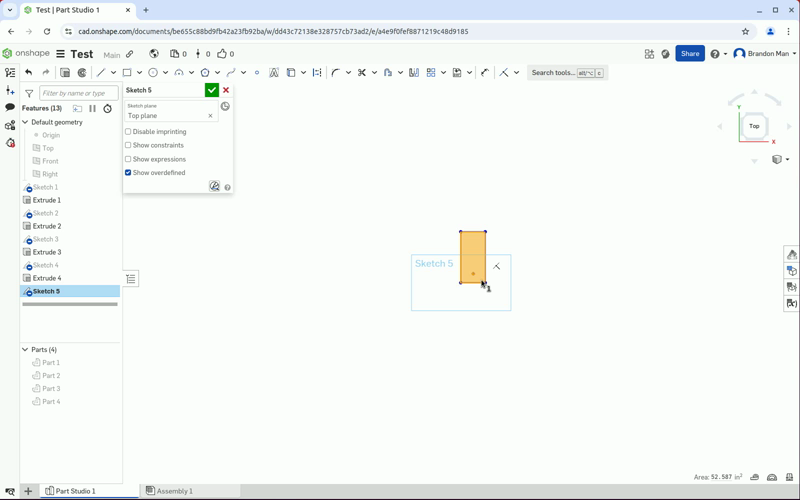
mouse_move(73, 352)
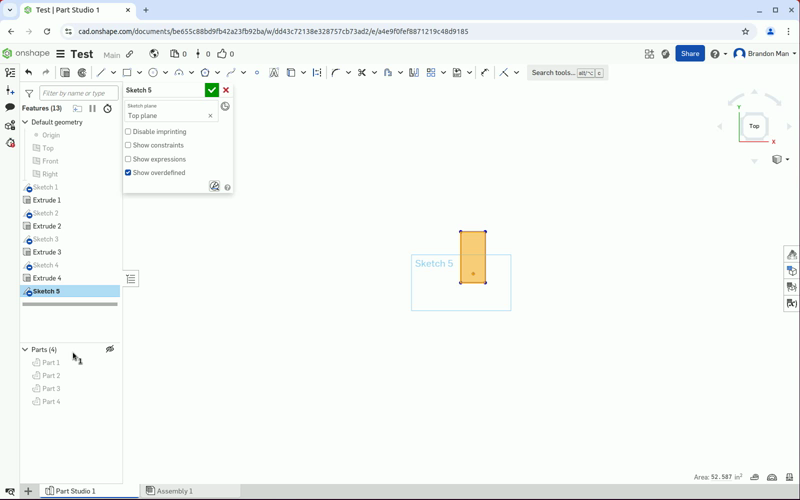
key(shift+y)
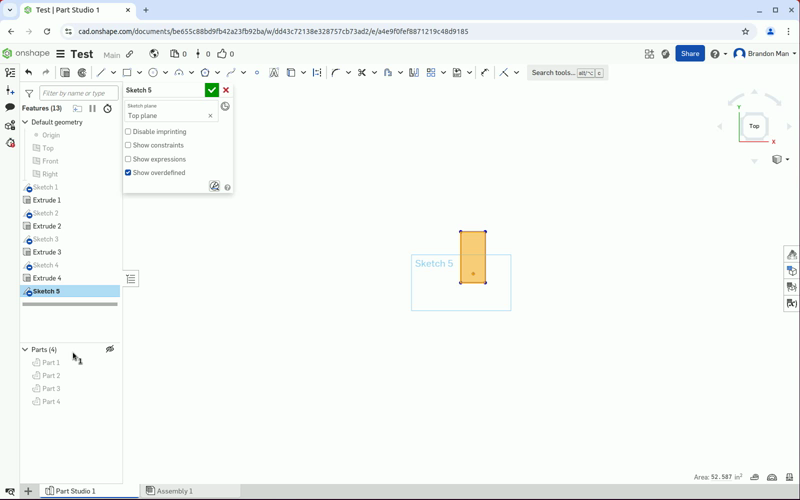
key(shift+e)
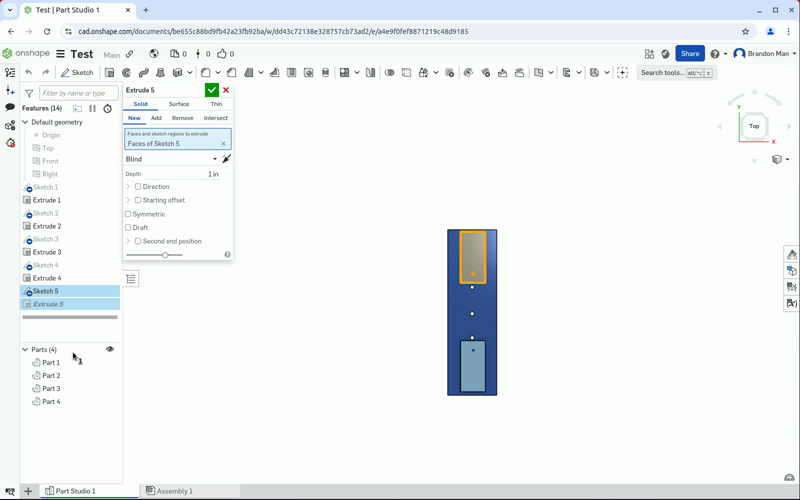
mouse_move(143, 106)
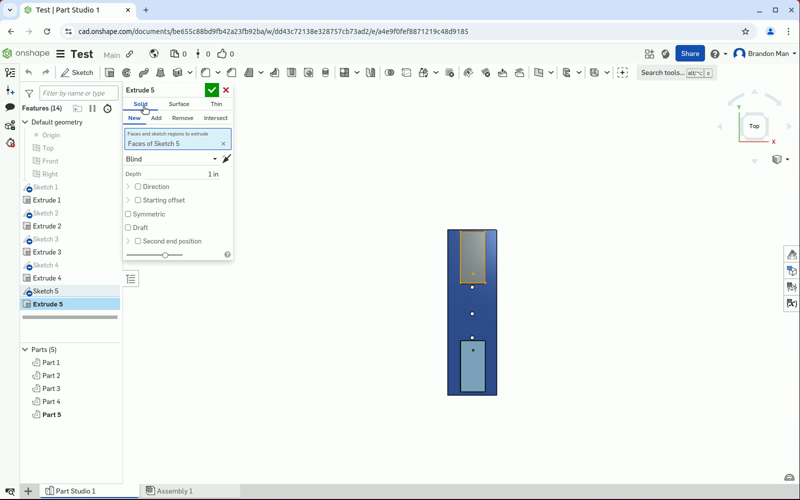
click(143, 106)
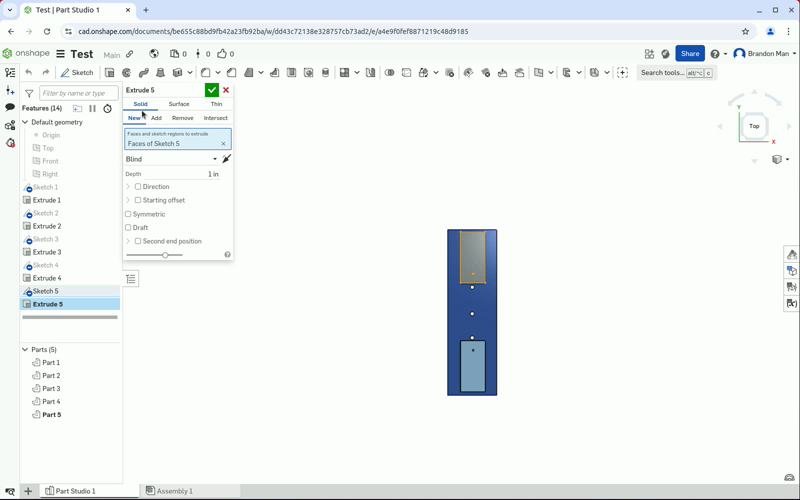
mouse_move(137, 120)
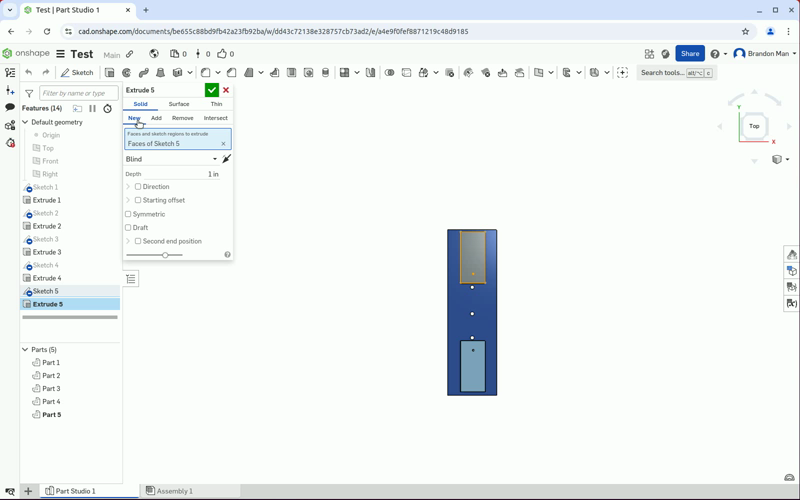
click(137, 120)
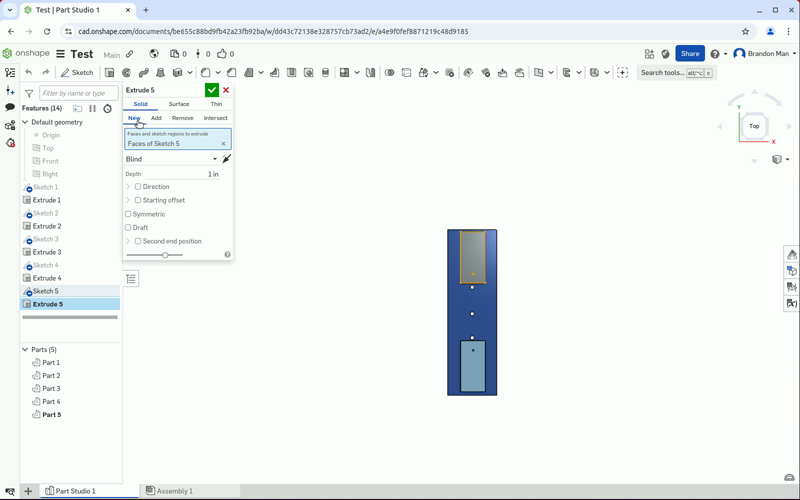
key(tab, 4)
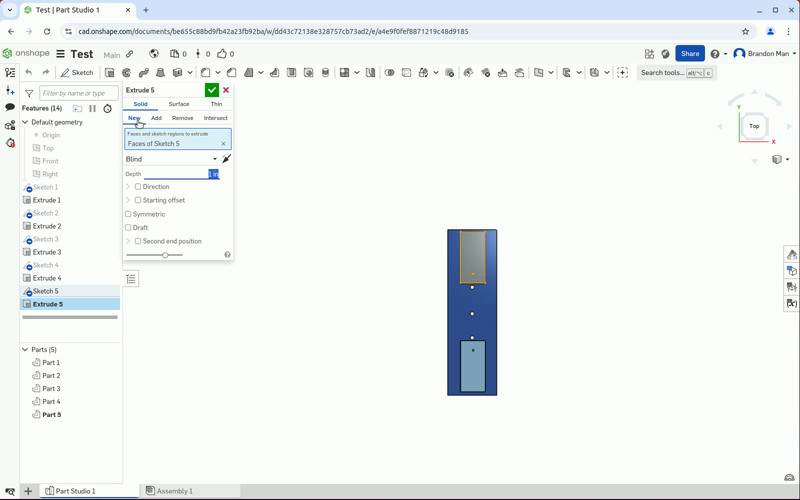
text(-0.722)
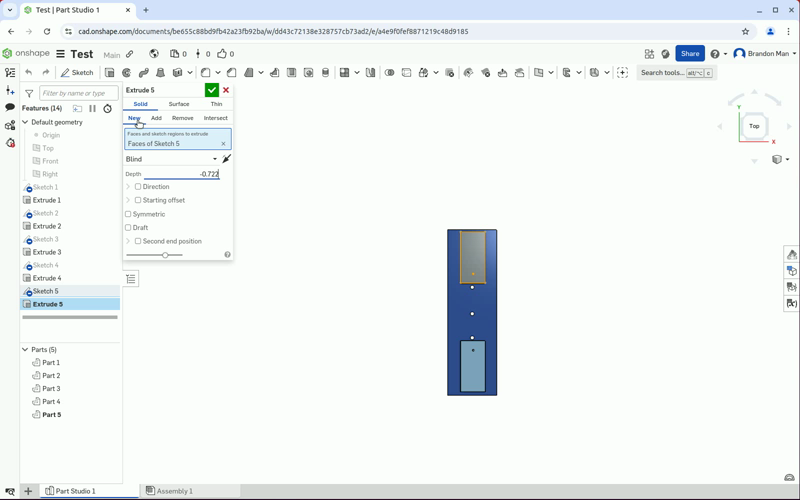
key(enter)
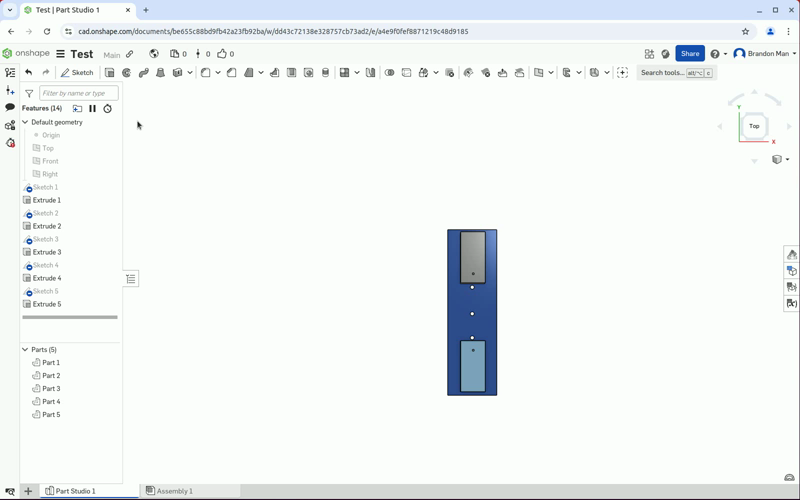
key(shift+h)
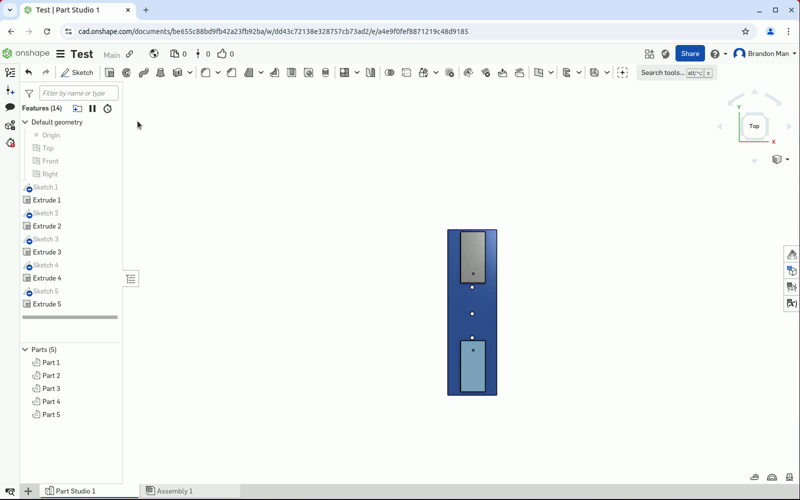
key(shift+h)
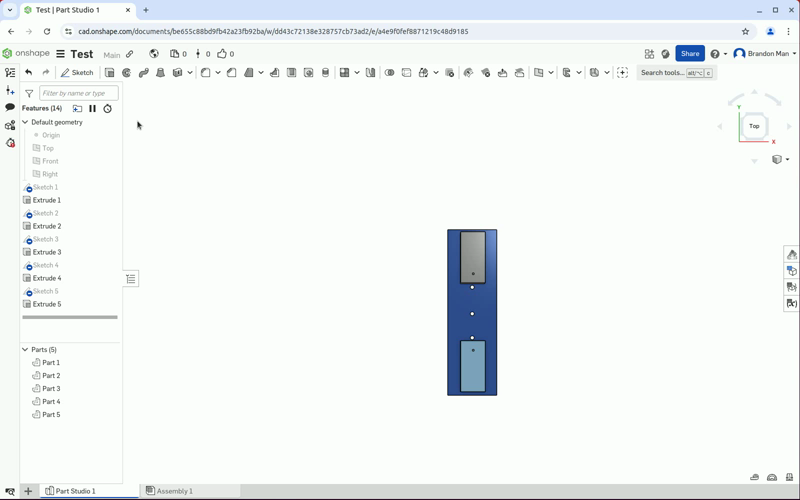
key(shift+7)
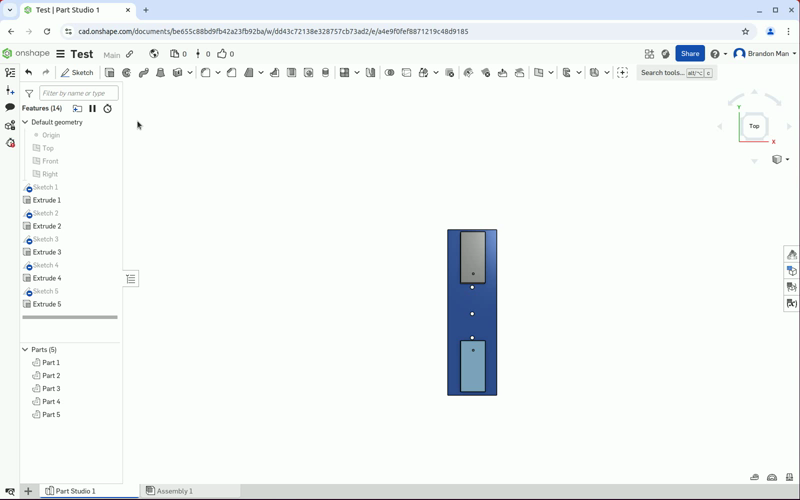
key(up, 3)
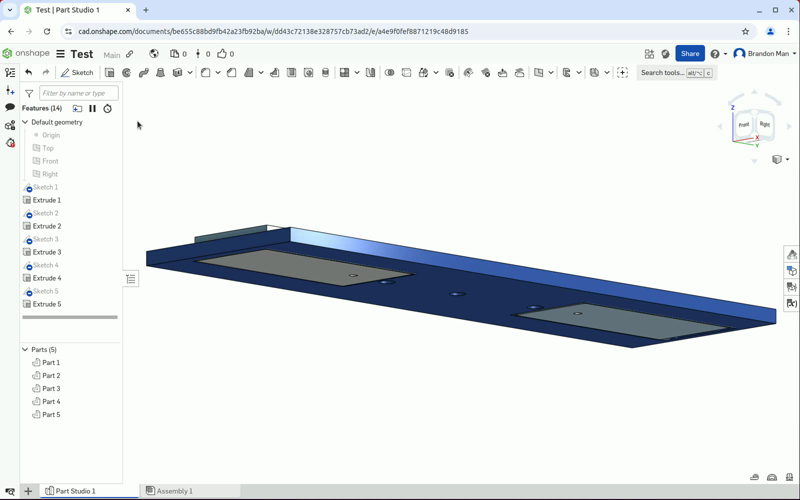
key(left, 3)
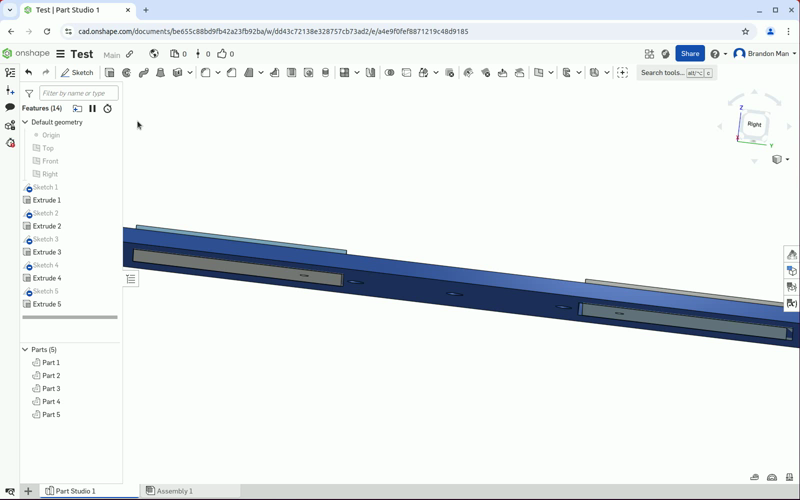
key(right, 3)
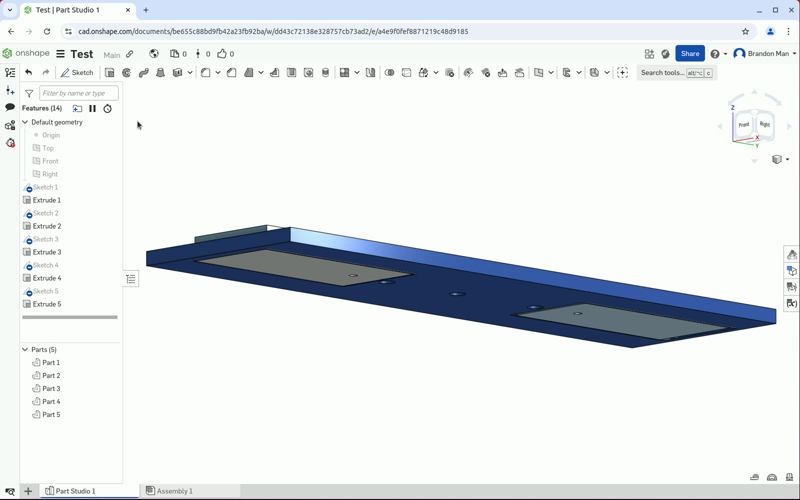
key(down, 3)
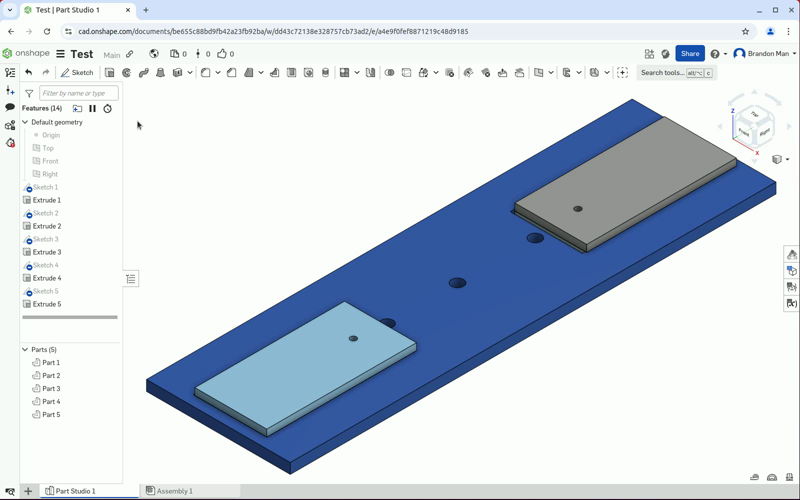
mouse_move(73, 189)
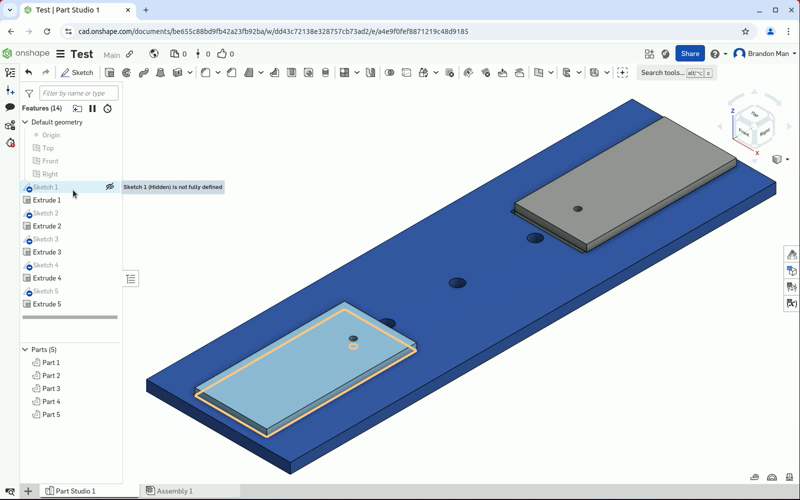
click(73, 189)